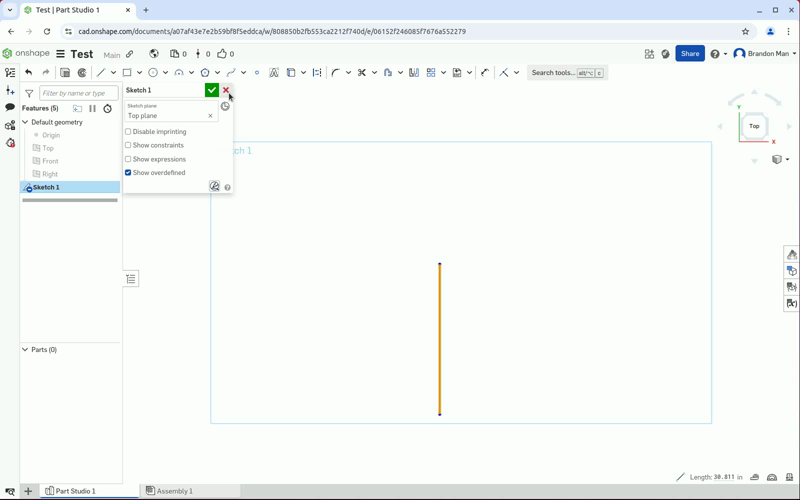
key(shift+h)
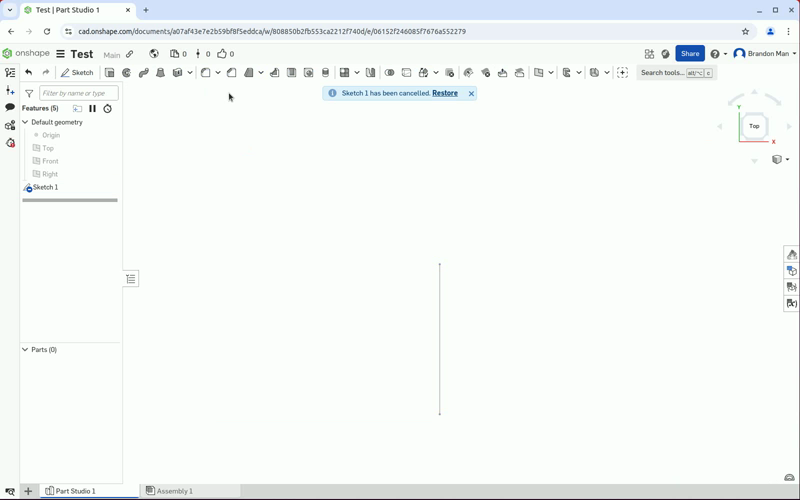
key(shift+s)
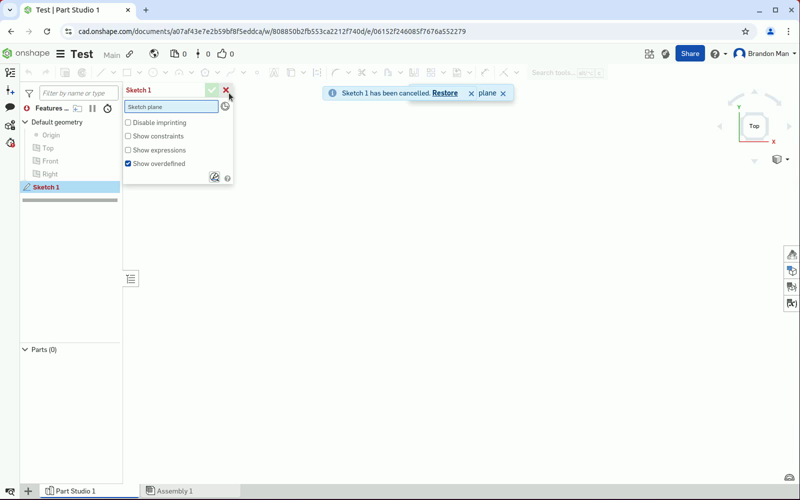
mouse_move(73, 150)
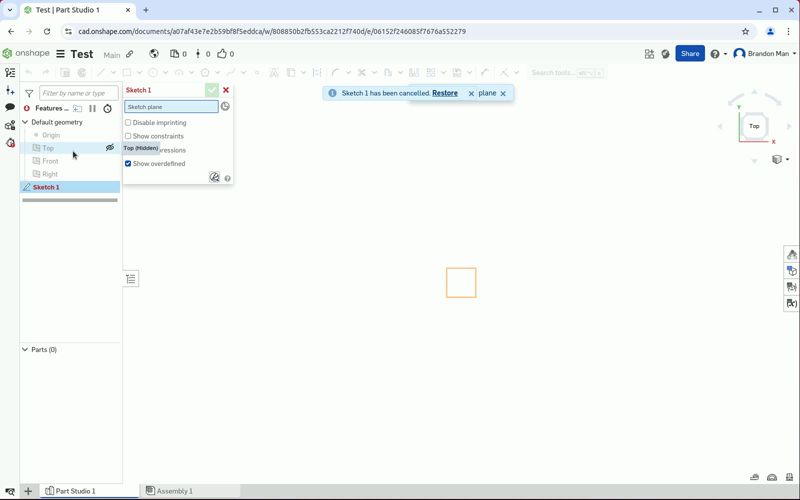
click(73, 150)
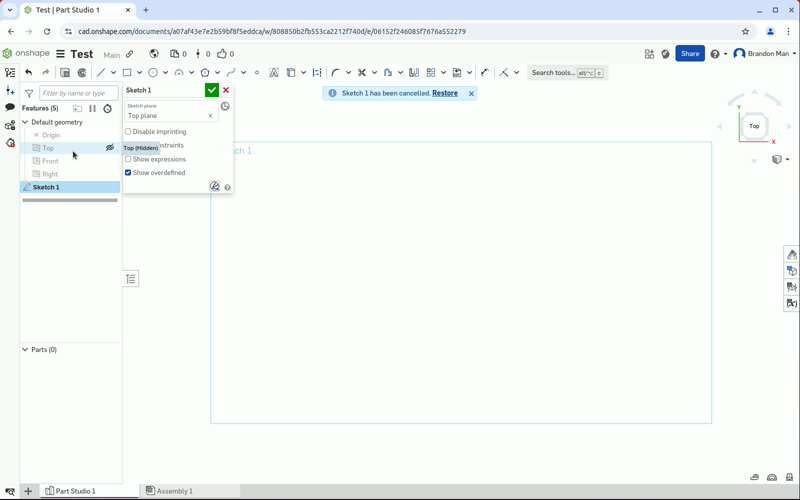
mouse_move(73, 352)
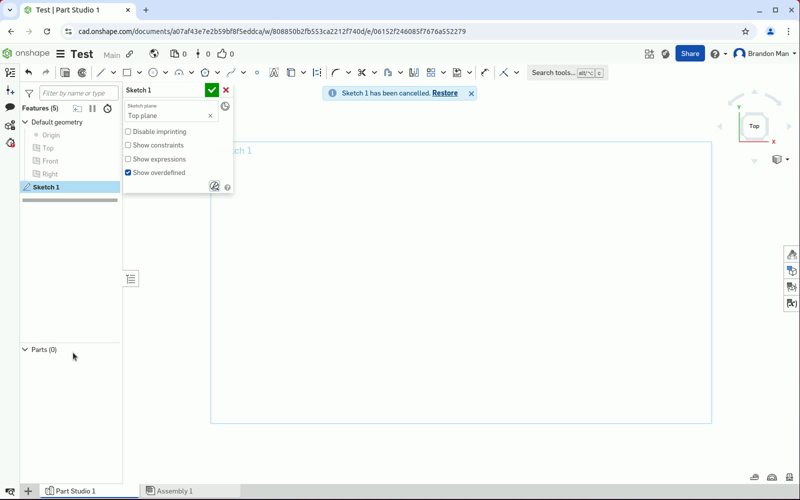
key(y)
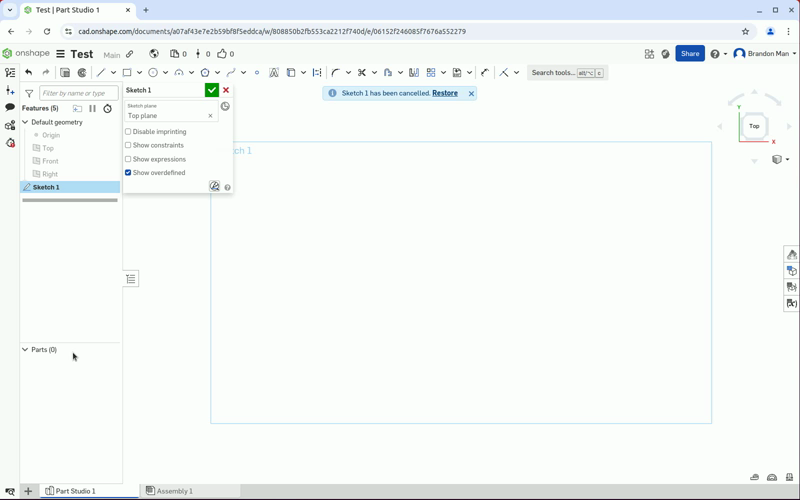
key(l)
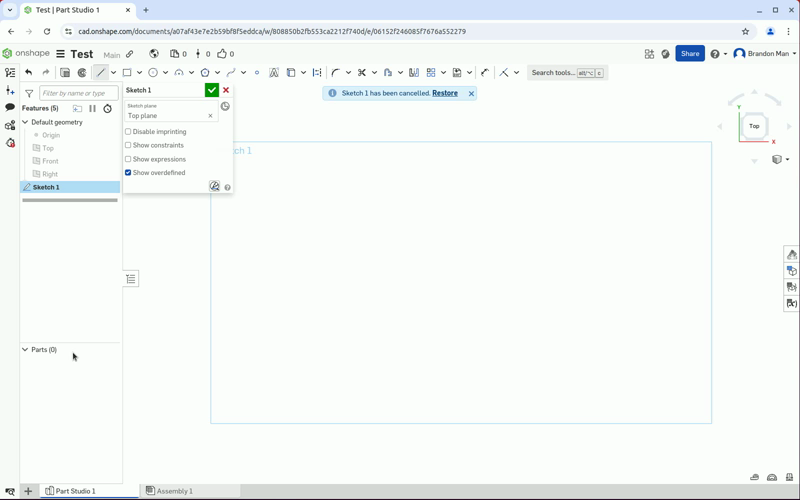
key_down(shift)
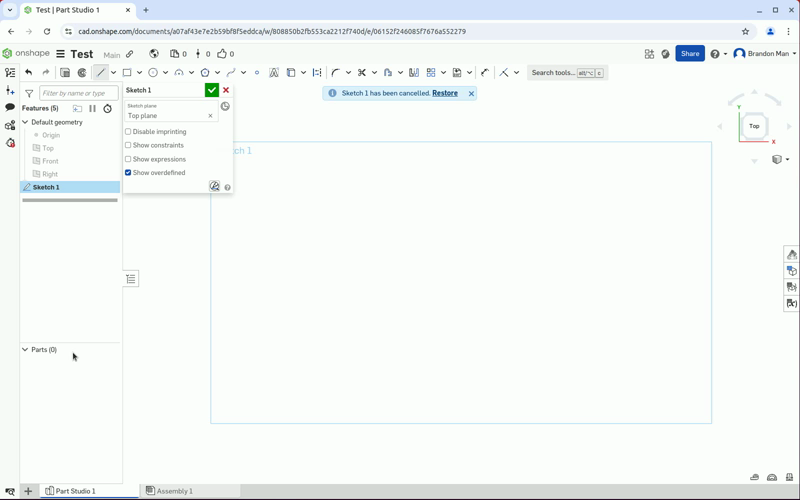
mouse_move(453, 287)
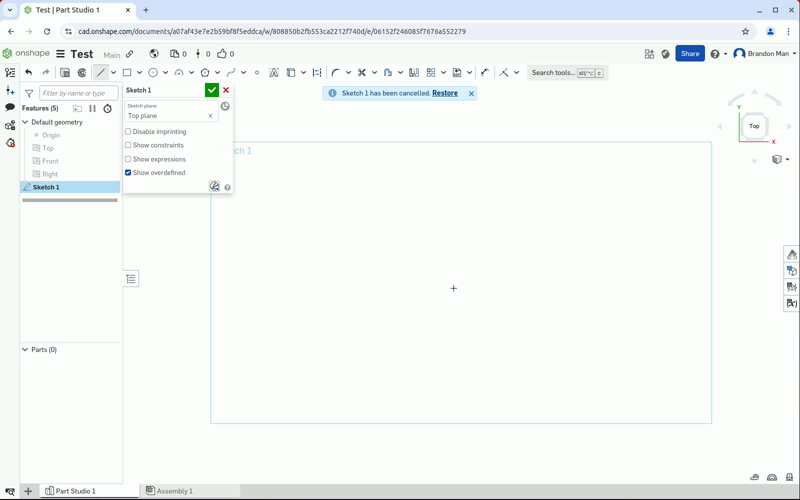
click(453, 287)
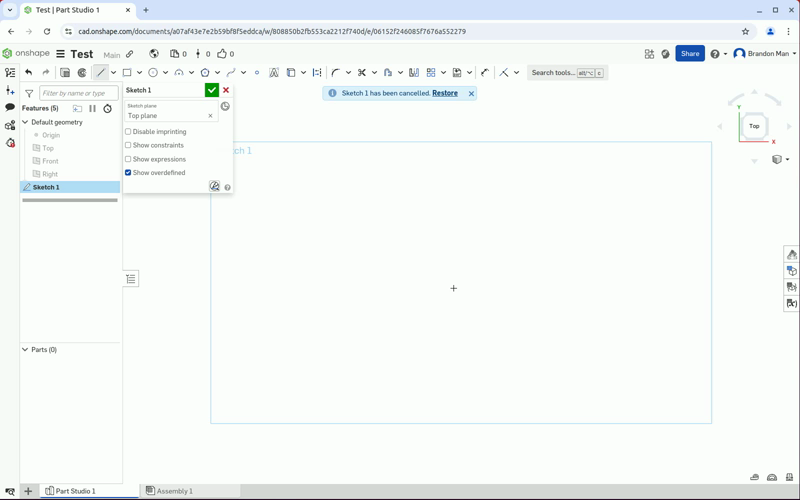
key_up(shift)
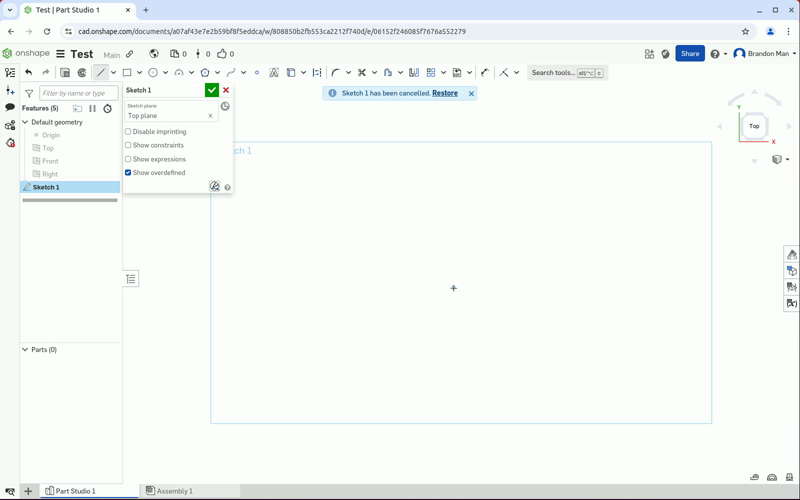
key_down(shift)
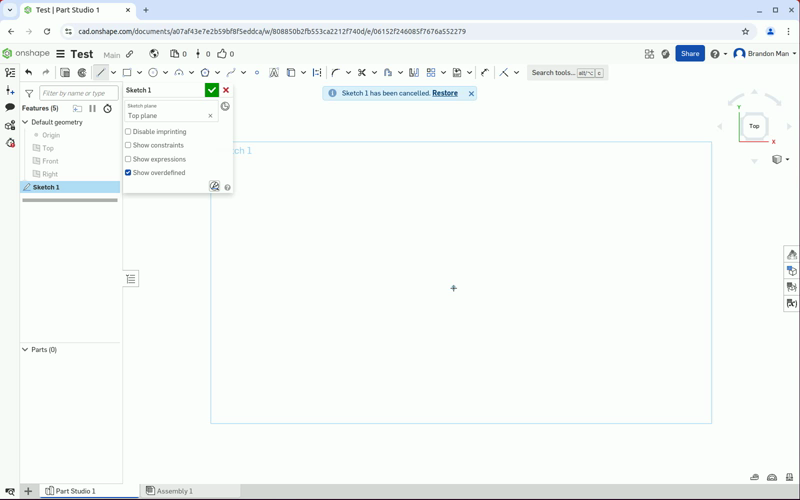
mouse_move(483, 287)
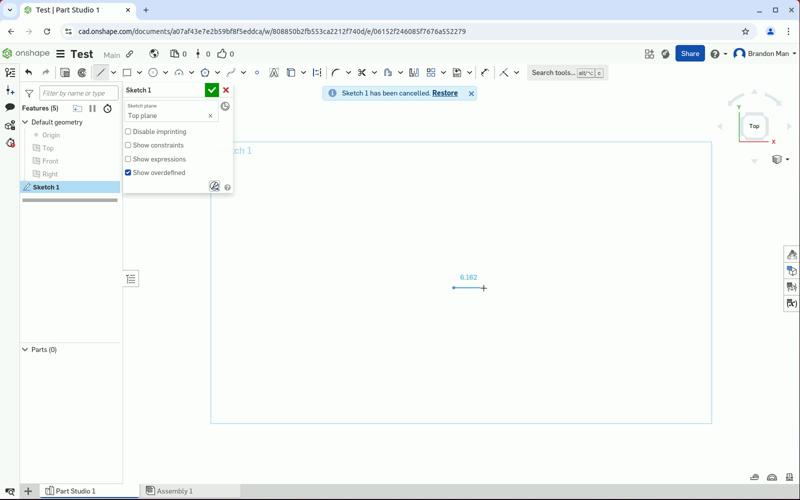
mouse_move(467, 287)
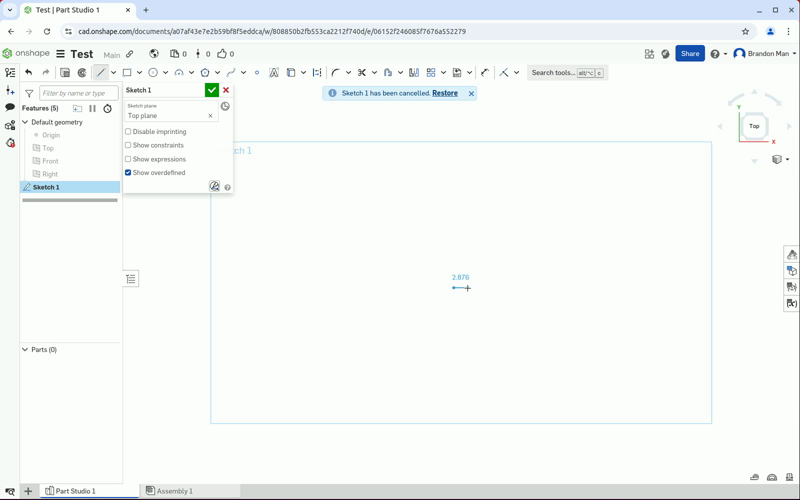
click(467, 287)
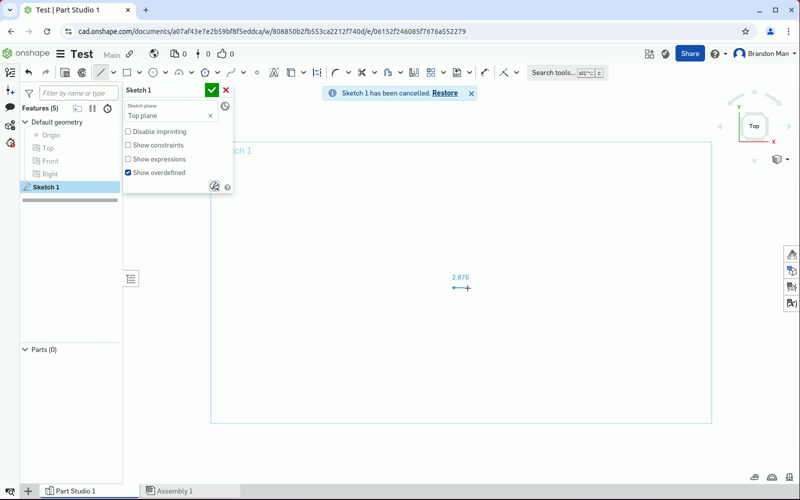
key_up(shift)
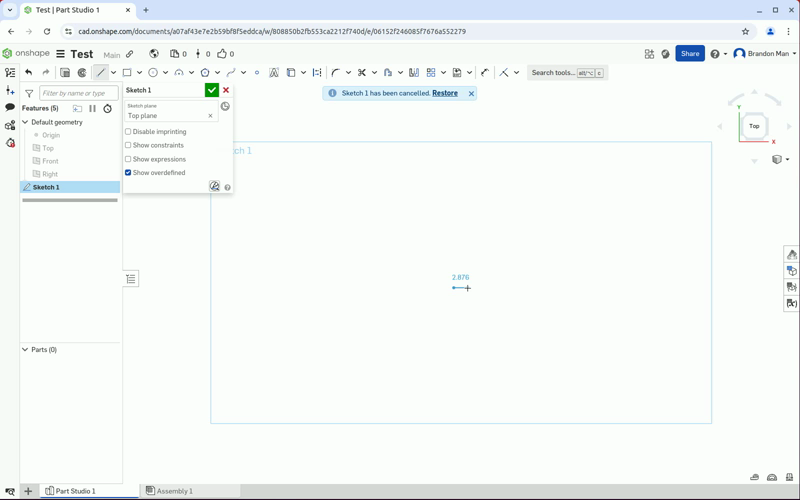
key_down(shift)
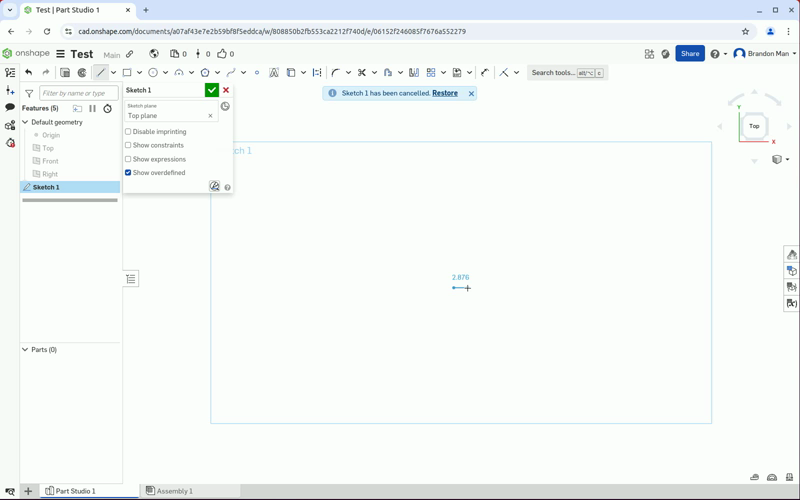
mouse_move(497, 287)
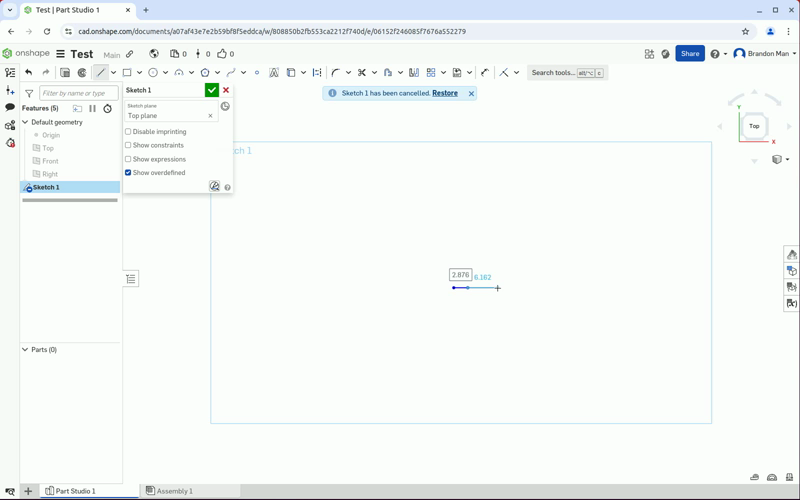
mouse_move(467, 278)
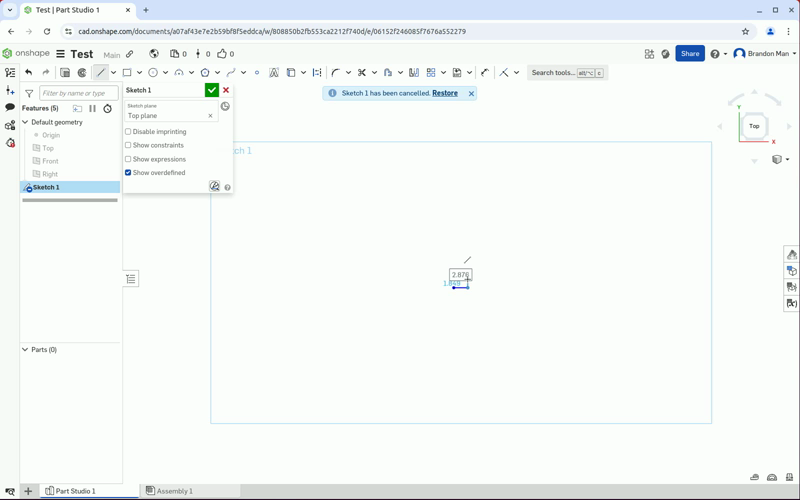
click(467, 278)
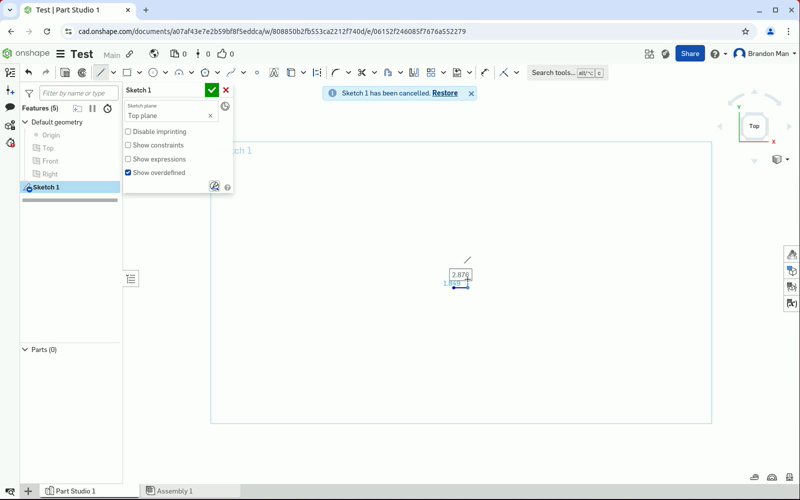
key_up(shift)
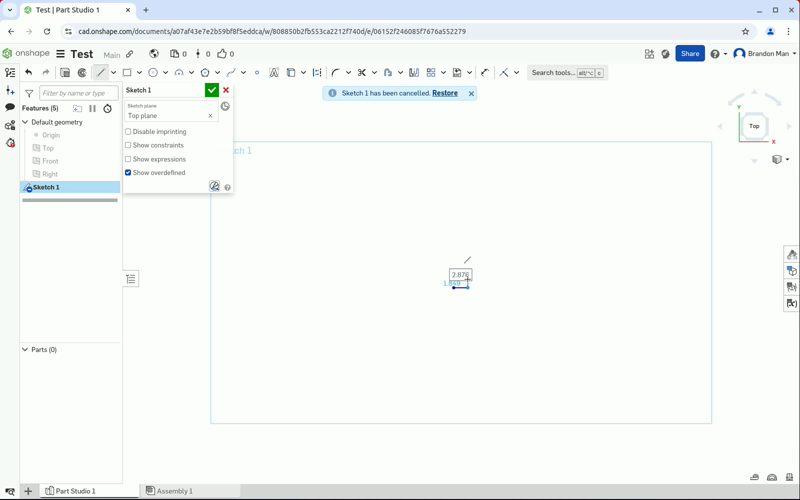
key_down(shift)
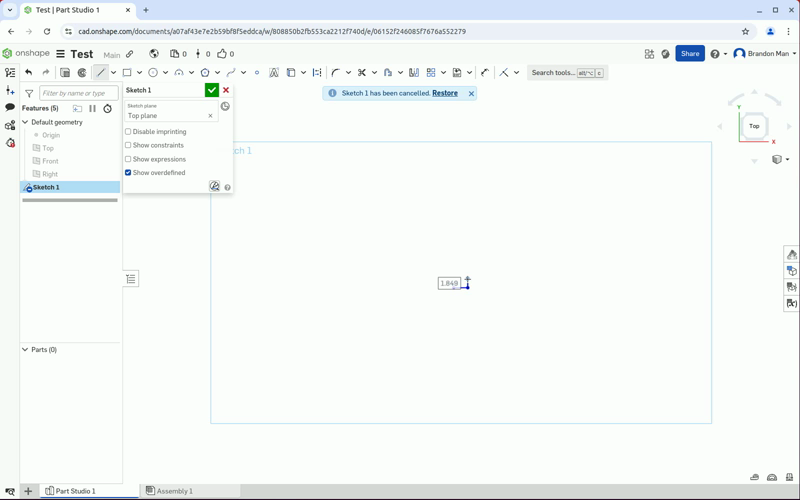
mouse_move(497, 278)
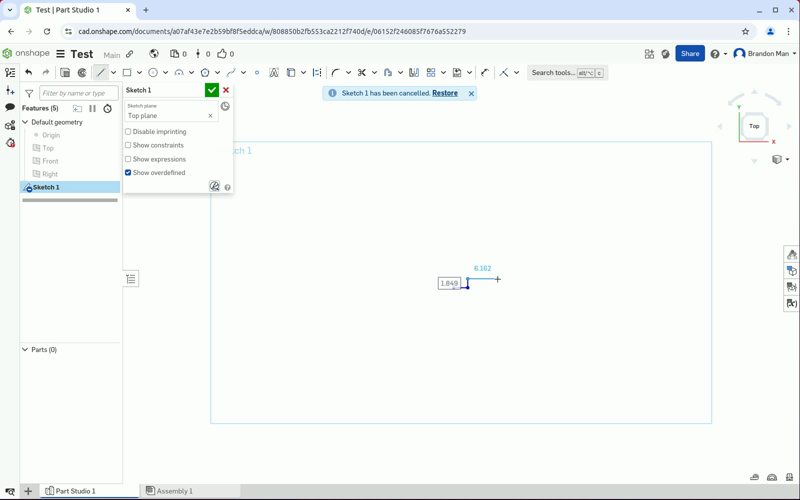
mouse_move(453, 278)
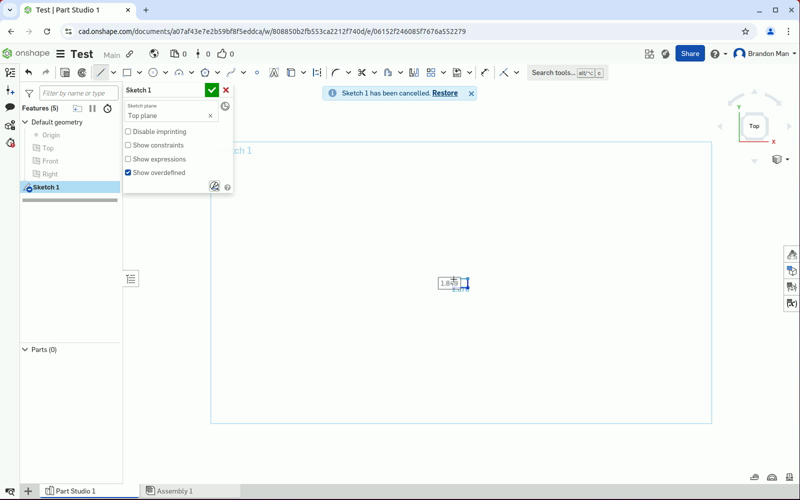
click(453, 278)
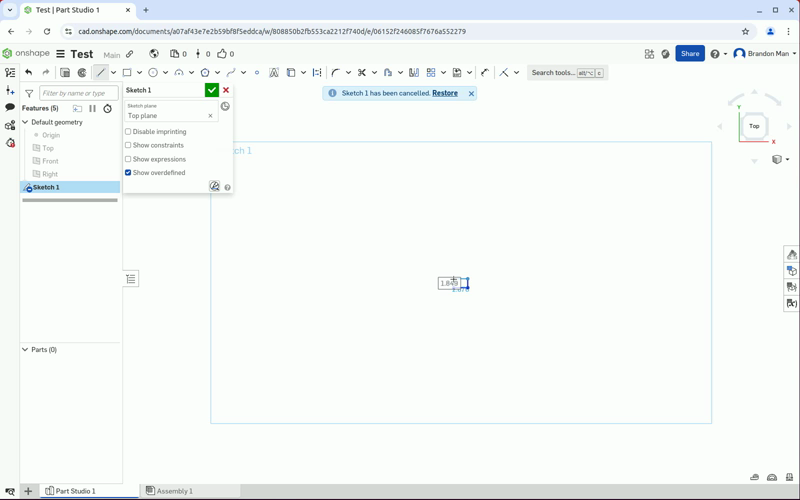
key_up(shift)
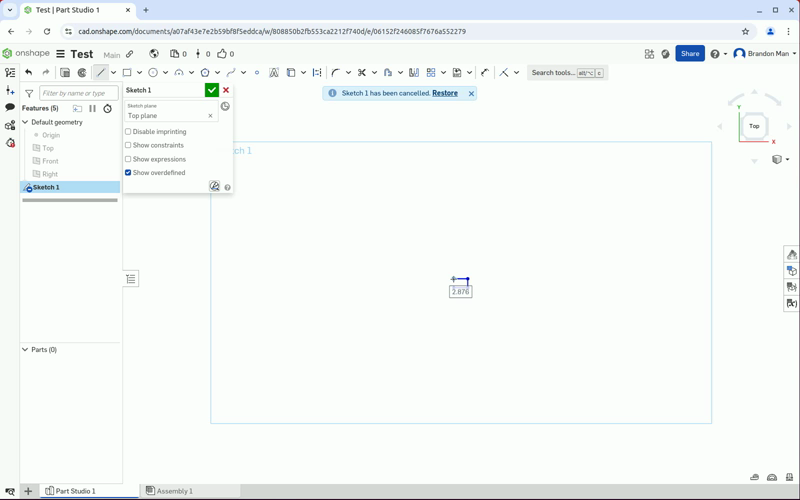
mouse_move(483, 278)
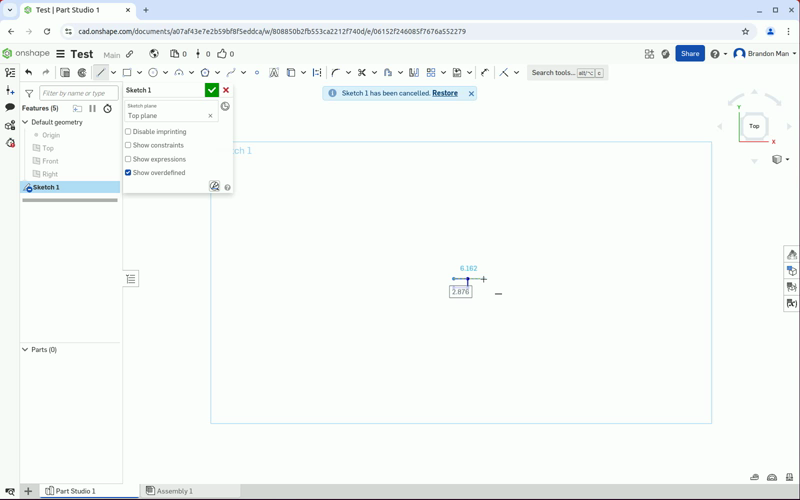
key_down(shift)
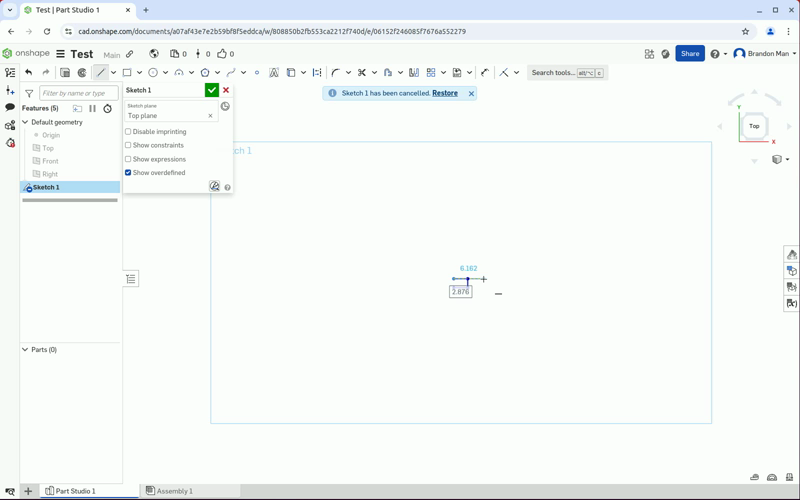
mouse_move(453, 287)
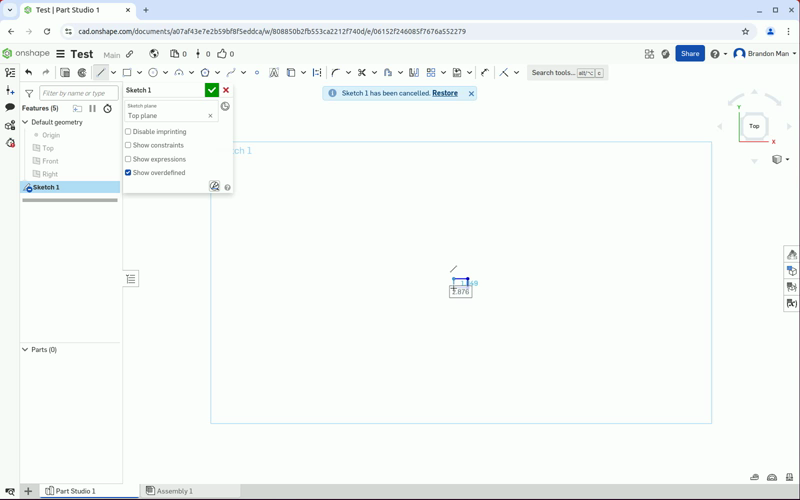
key_up(shift)
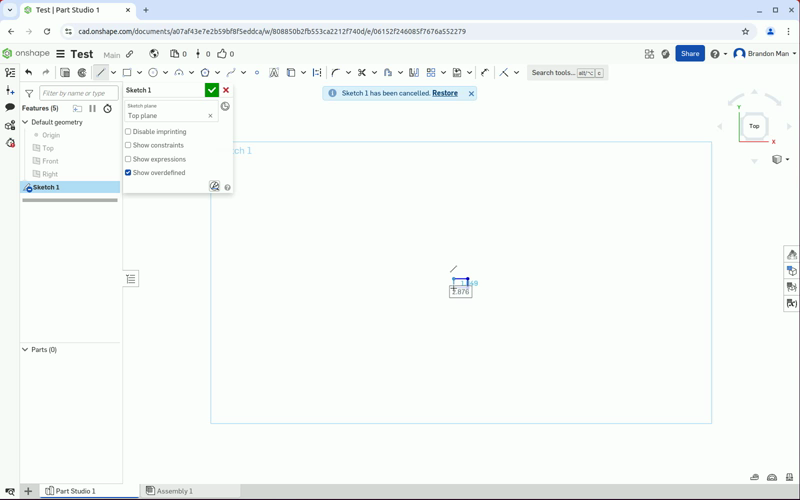
click(453, 287)
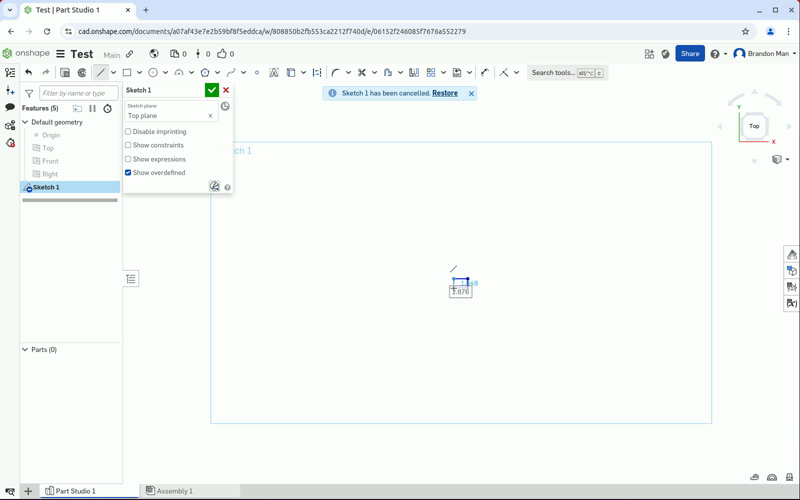
key(esc)
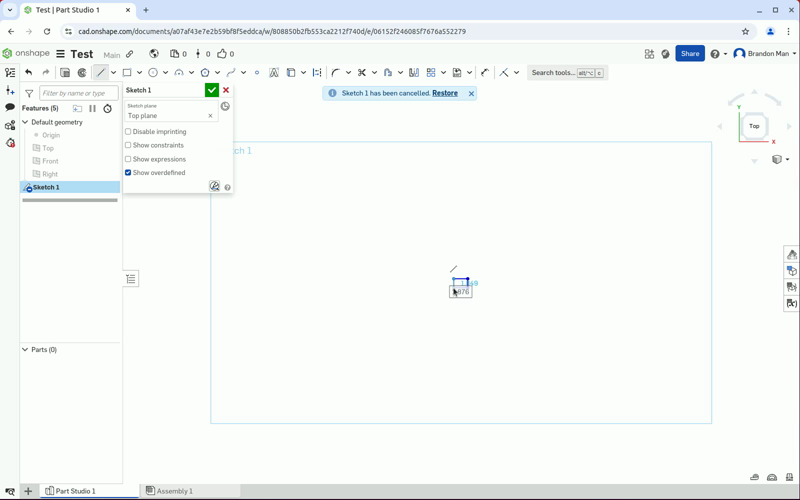
mouse_move(461, 279)
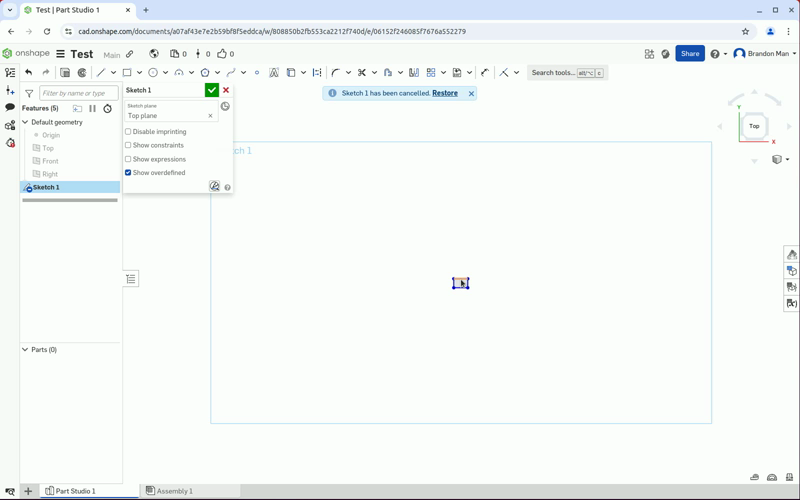
scroll(6)
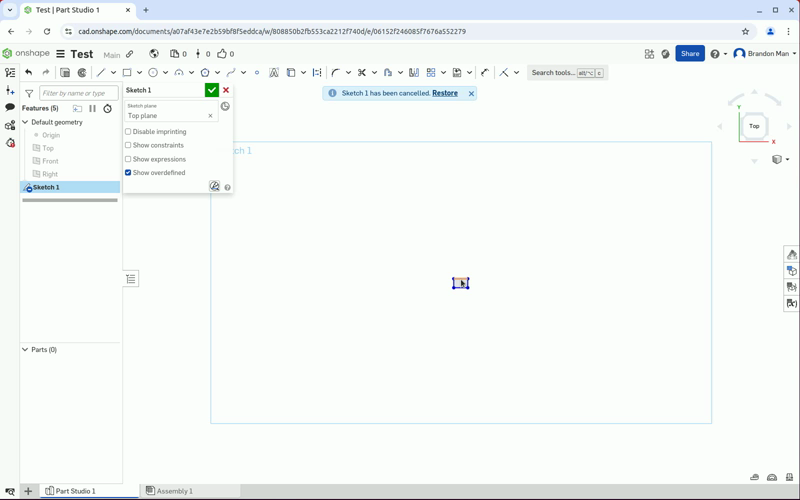
scroll(6)
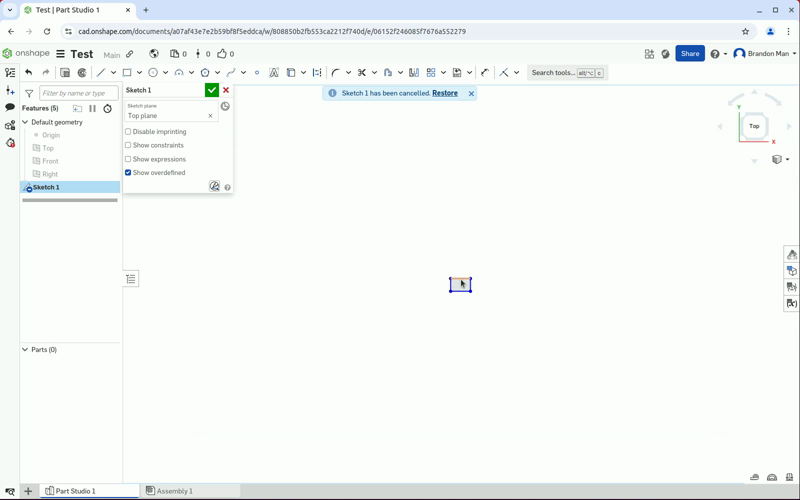
scroll(6)
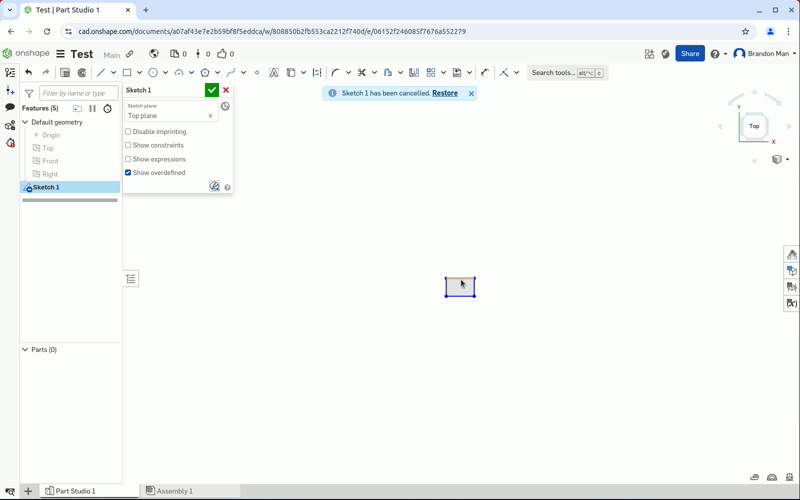
scroll(6)
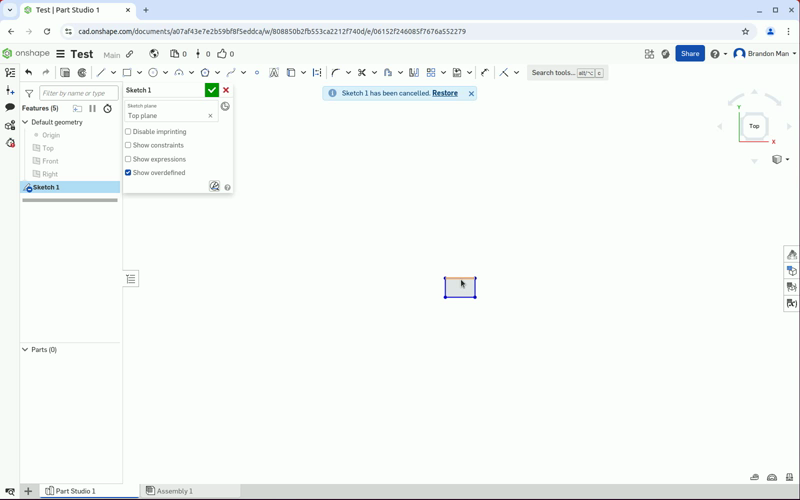
scroll(6)
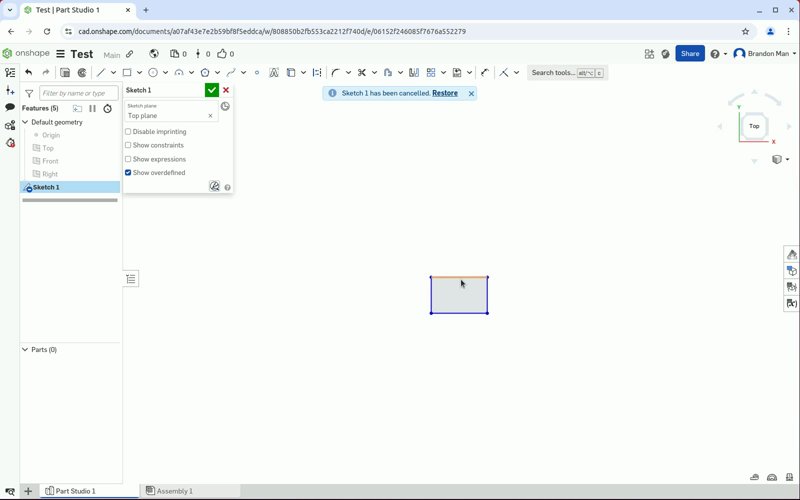
scroll(6)
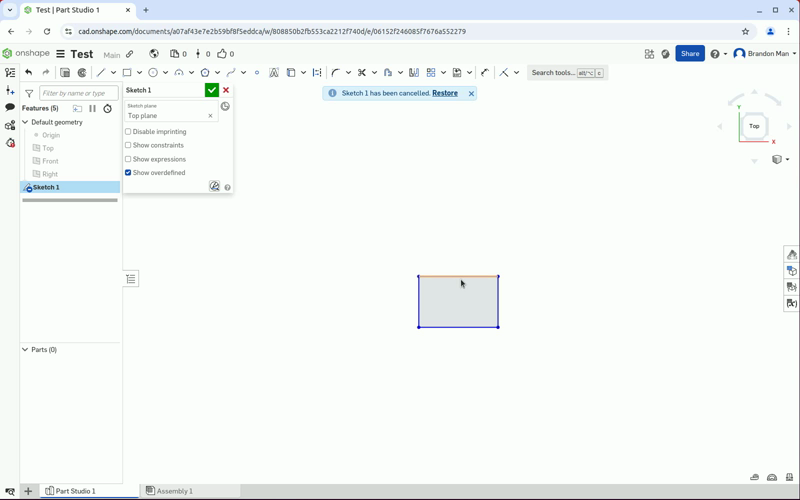
scroll(6)
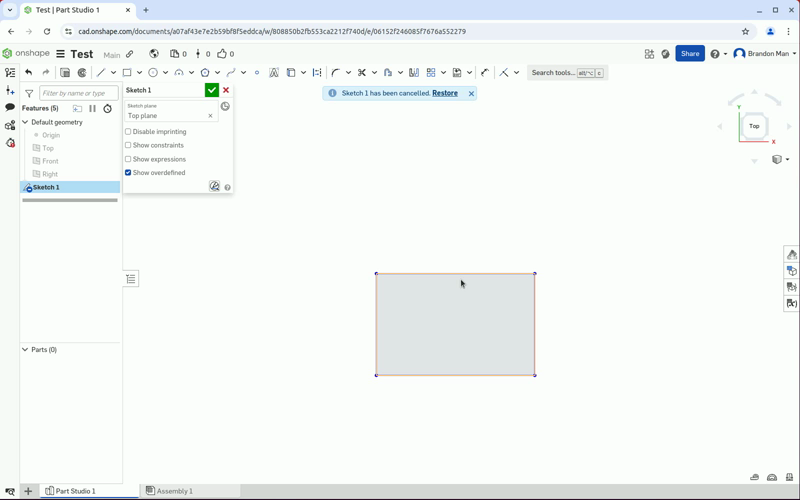
click(461, 279)
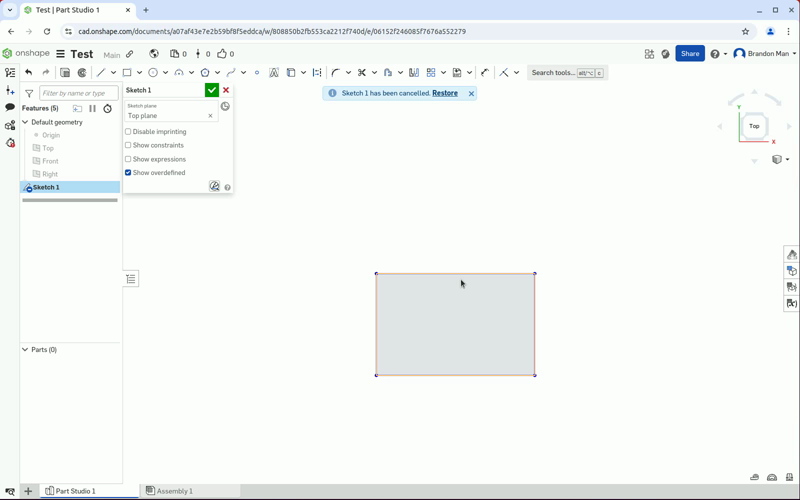
scroll(-6)
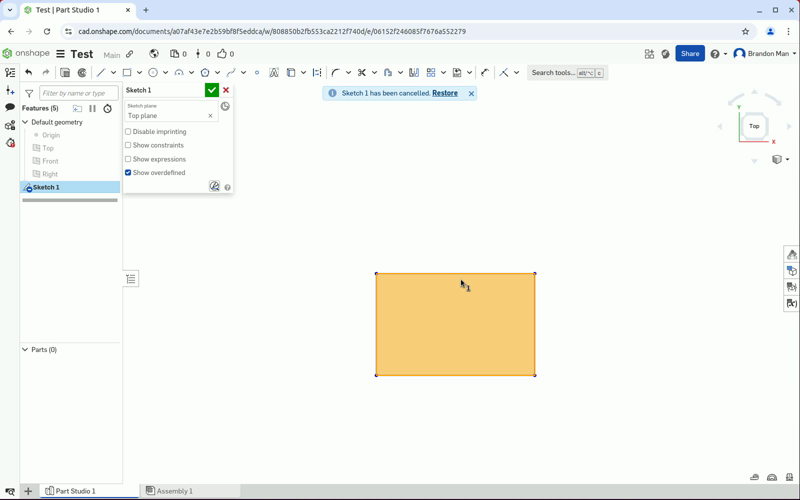
scroll(-6)
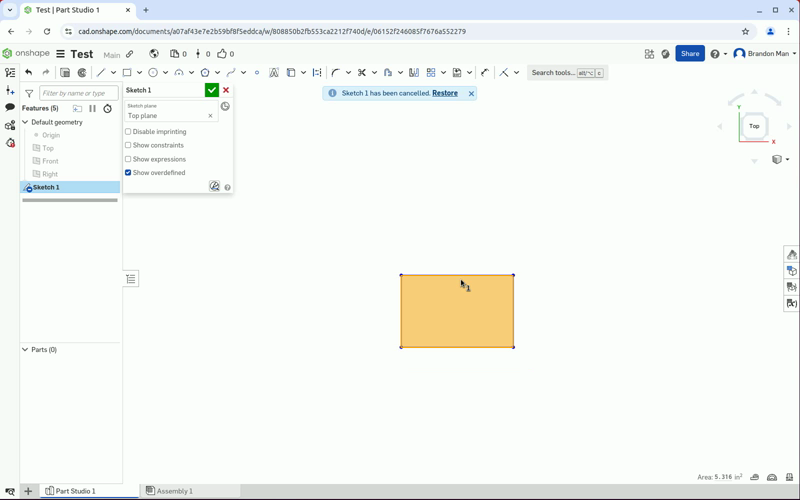
scroll(-6)
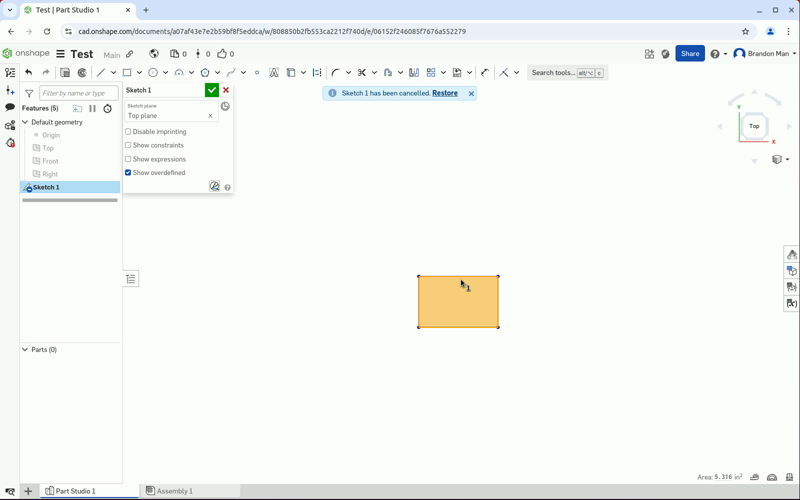
scroll(-6)
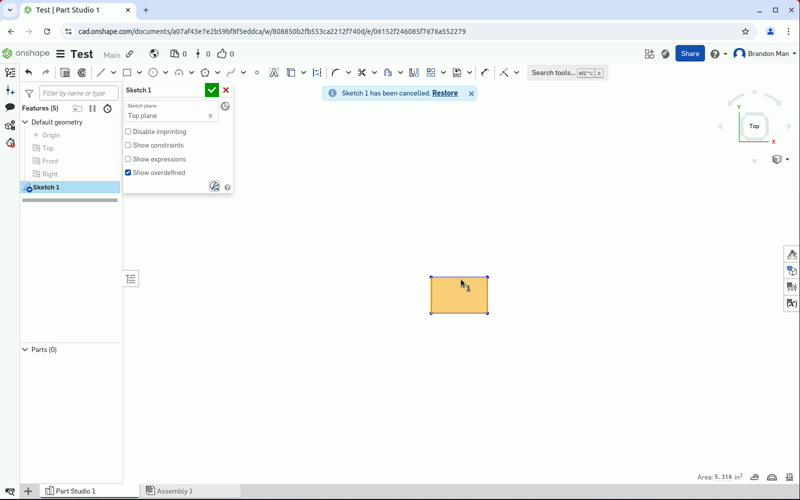
scroll(-6)
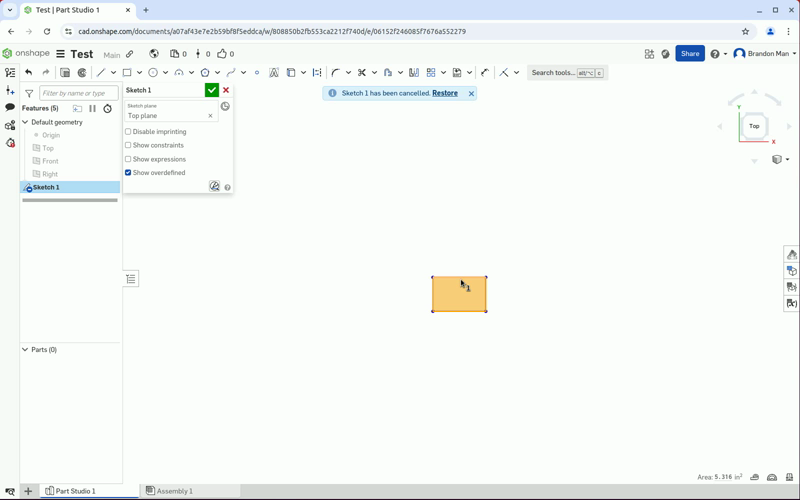
scroll(-6)
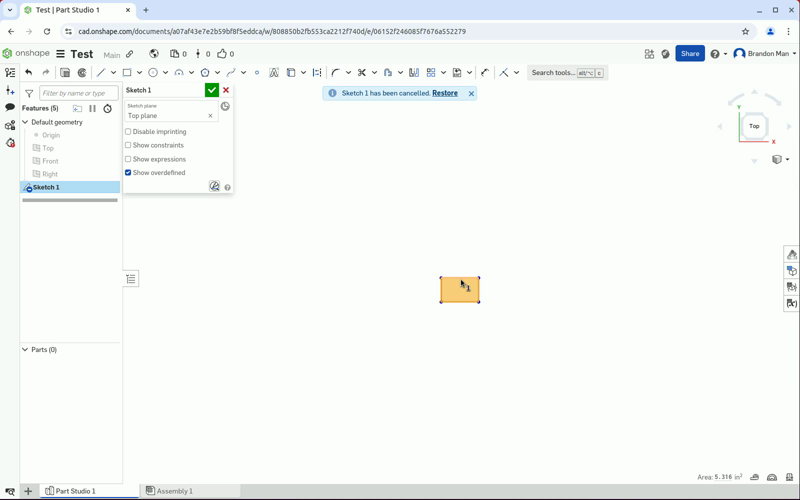
scroll(-6)
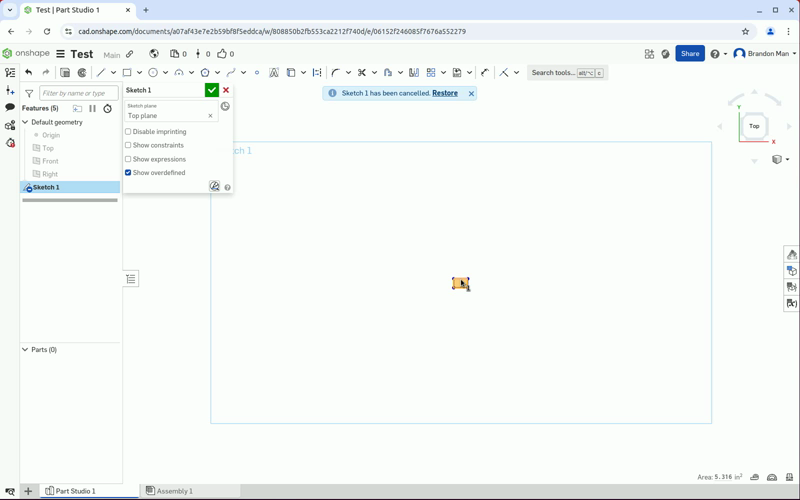
mouse_move(73, 352)
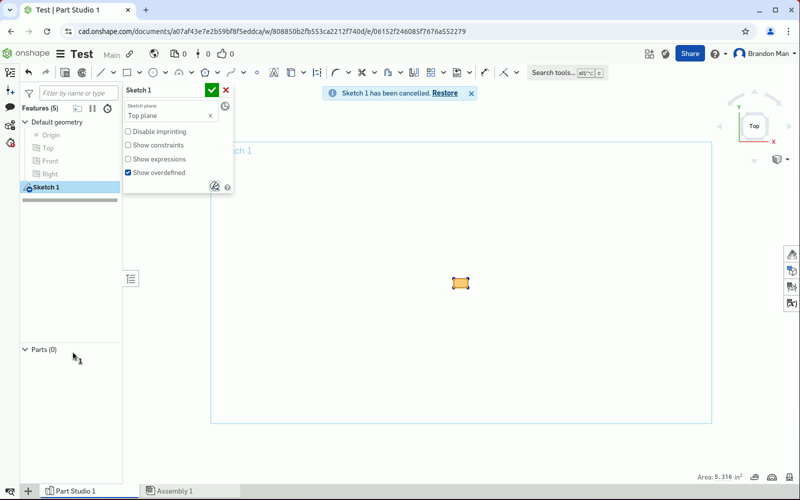
key(shift+y)
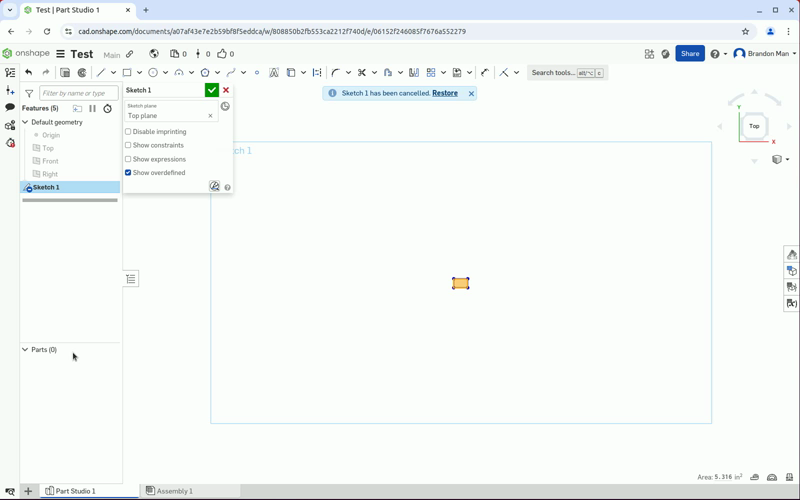
key(shift+e)
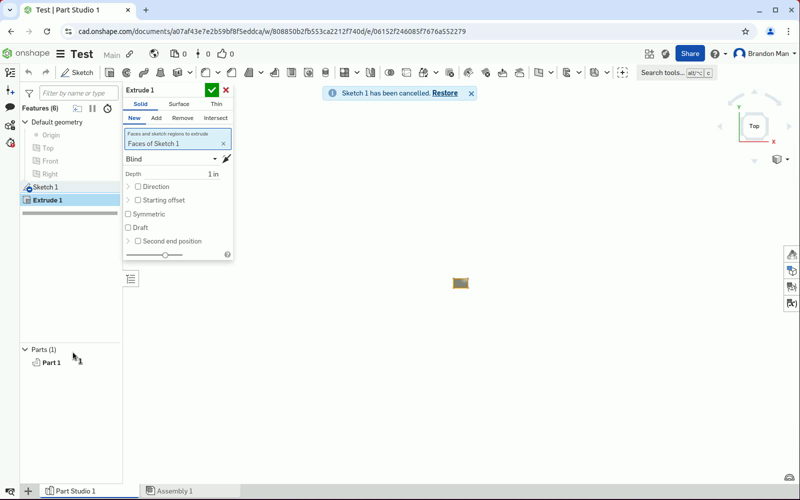
mouse_move(143, 106)
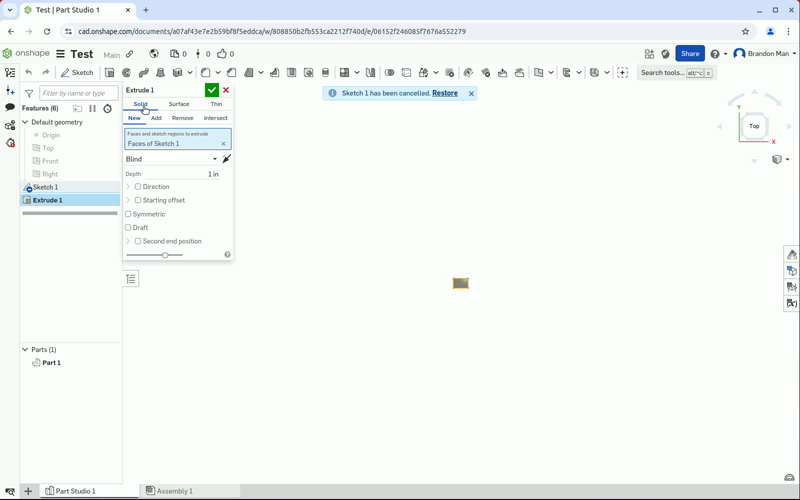
click(143, 106)
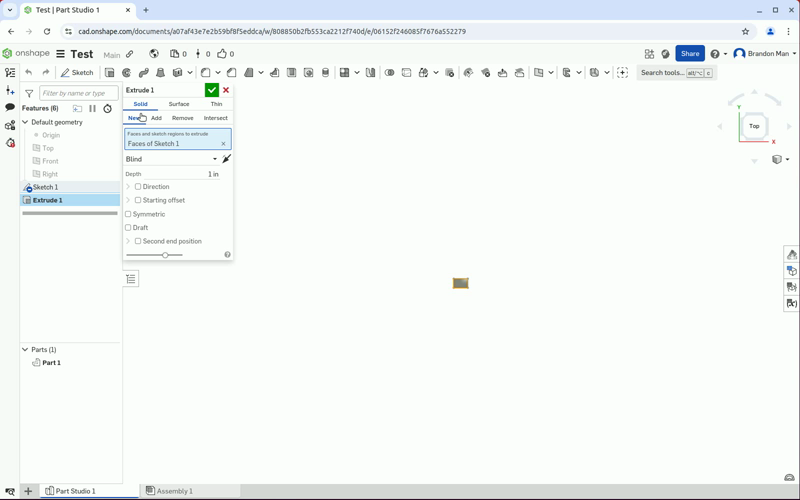
mouse_move(137, 120)
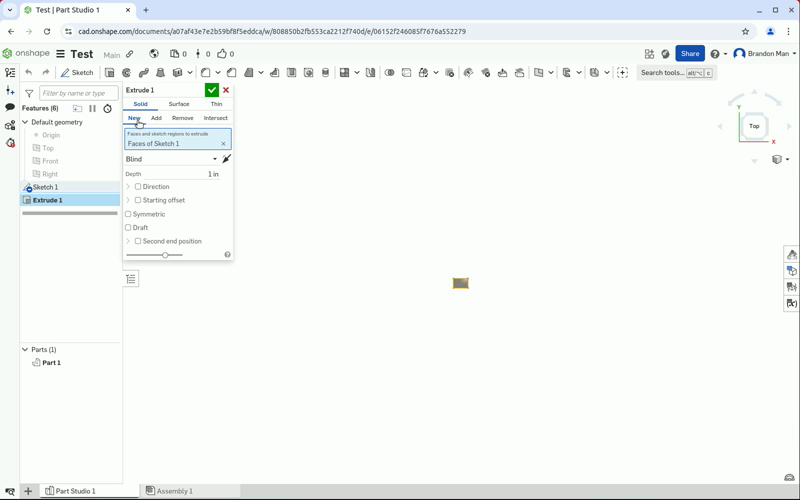
click(137, 120)
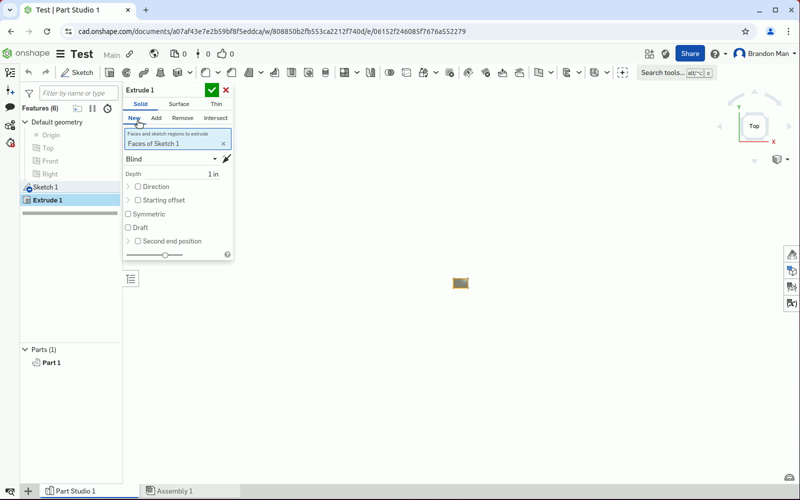
key(tab, 4)
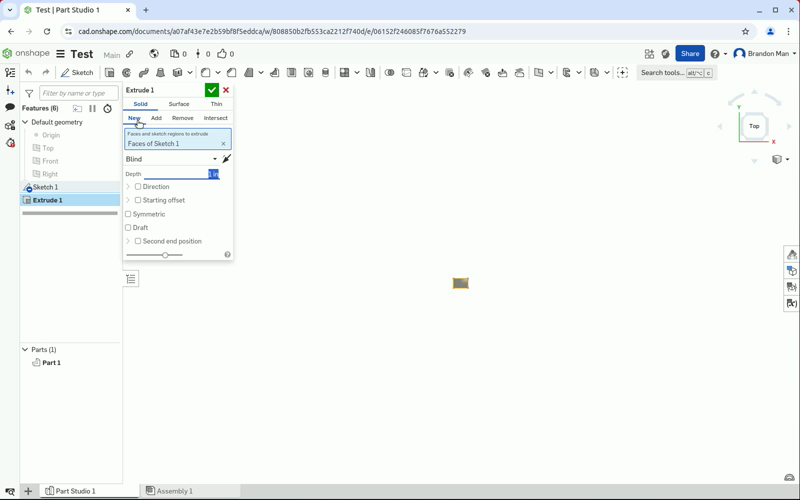
text(46.216)
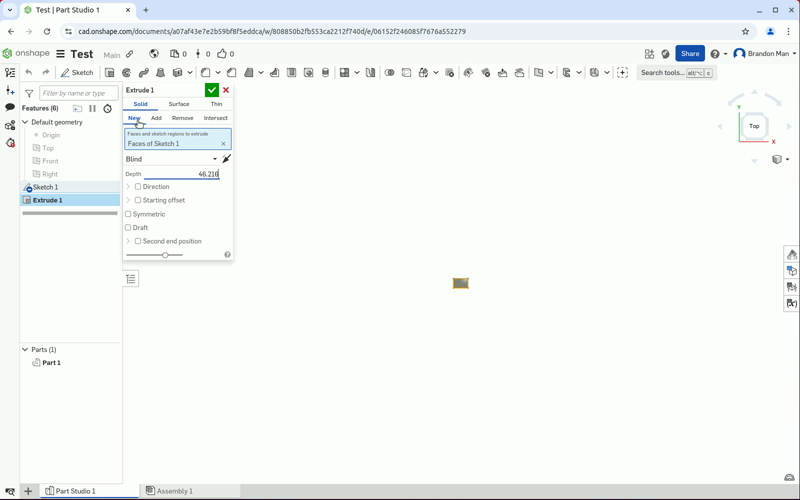
key(tab, 3)
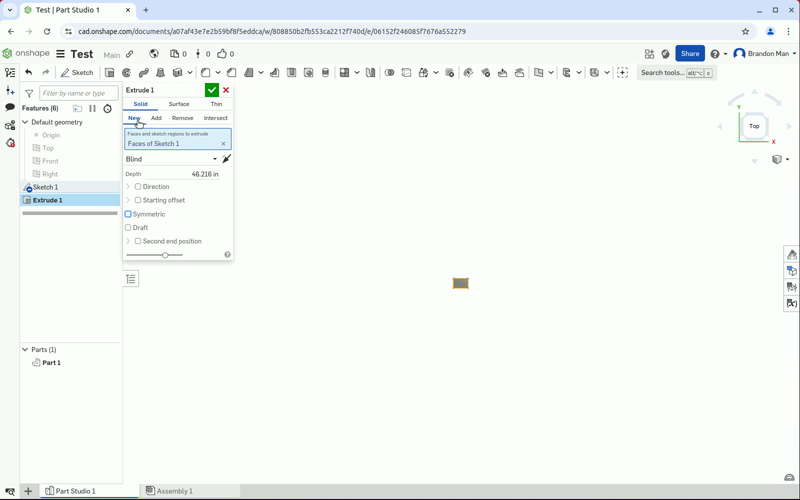
key(space)
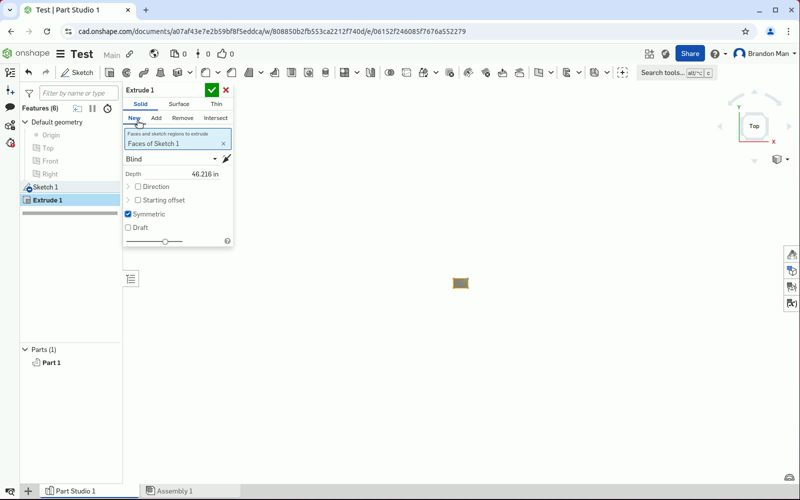
key(enter)
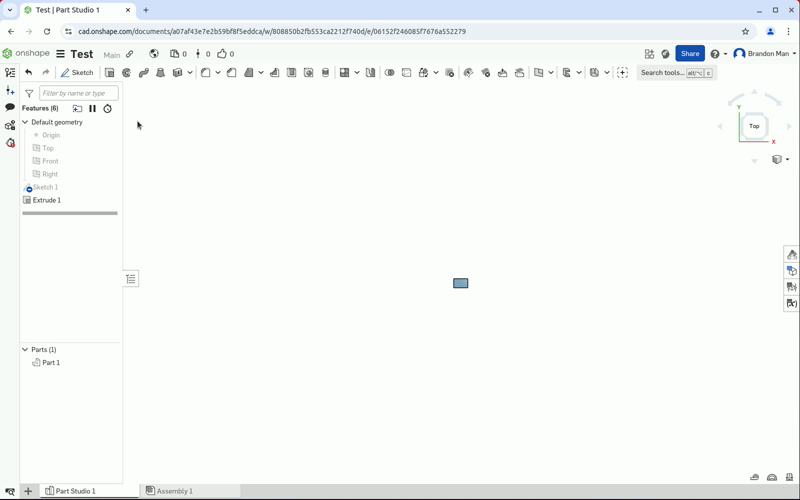
key(shift+h)
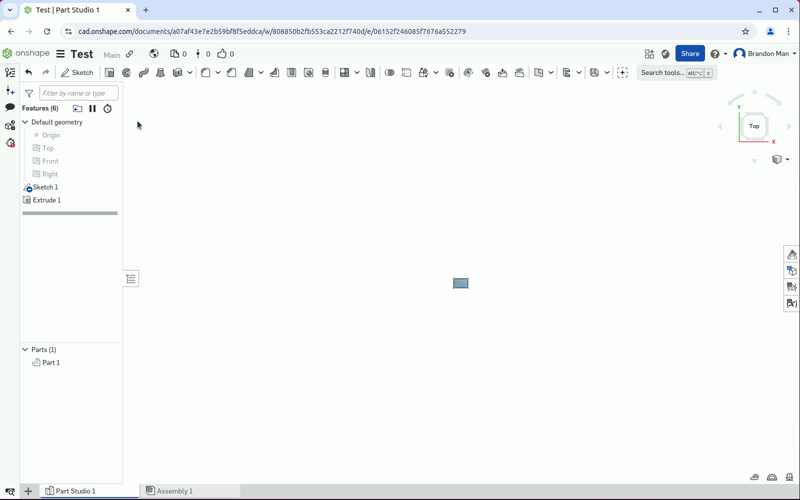
key(shift+h)
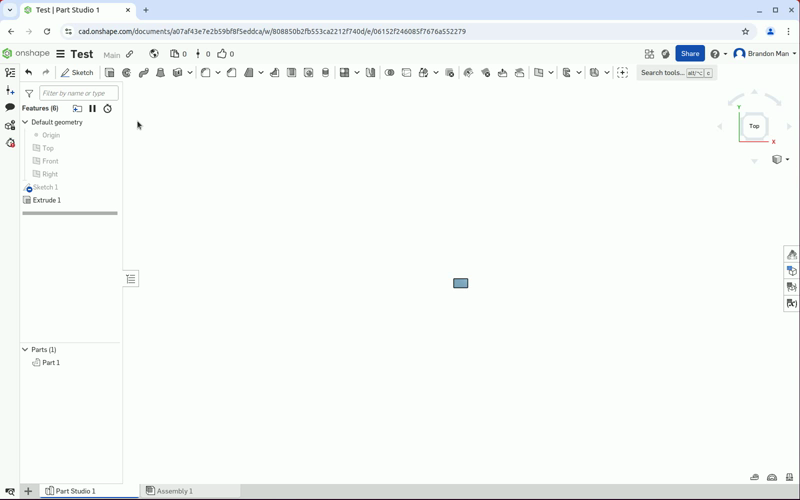
mouse_move(73, 189)
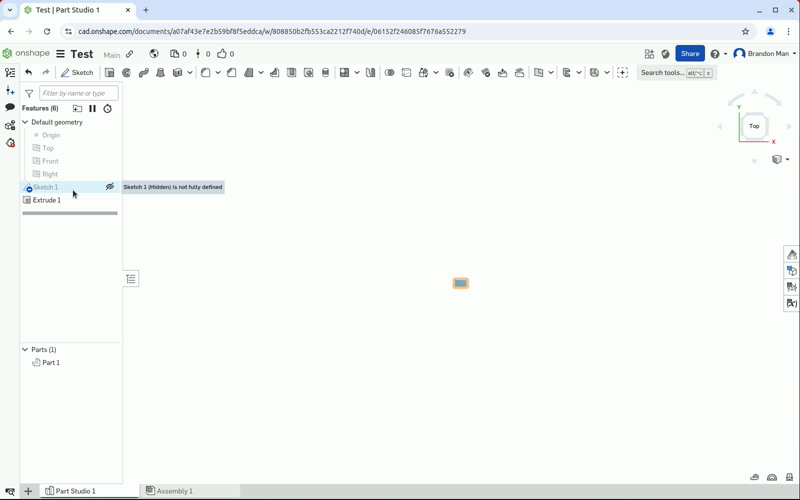
click(73, 189)
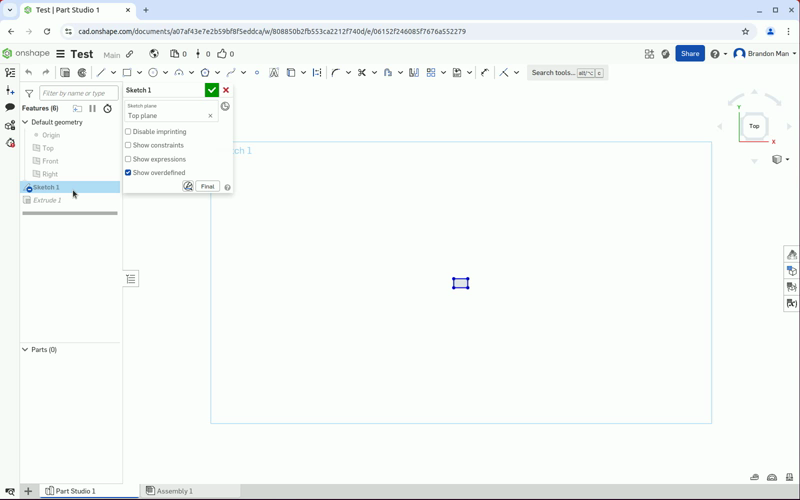
mouse_move(229, 92)
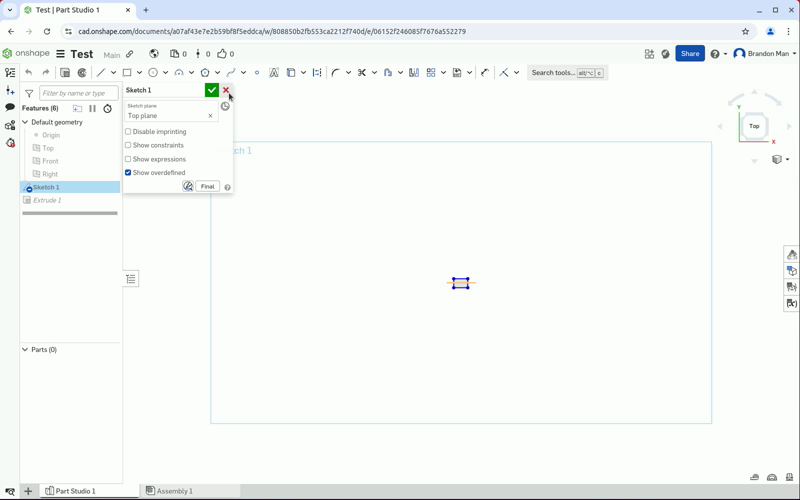
click(229, 92)
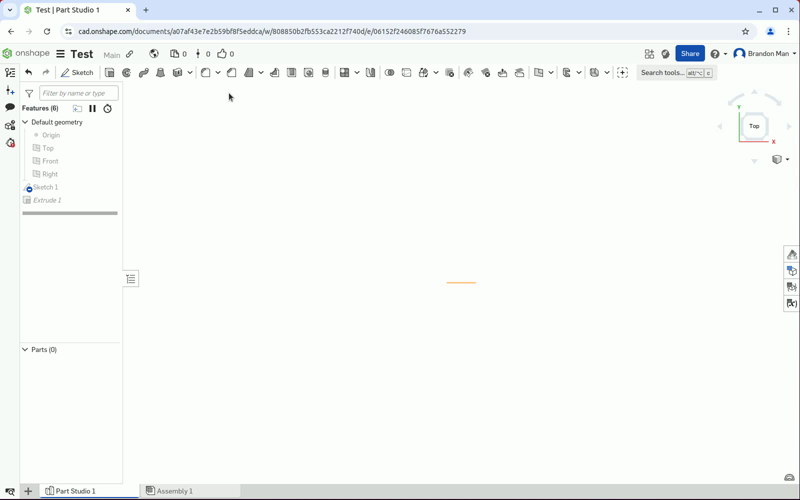
mouse_move(73, 352)
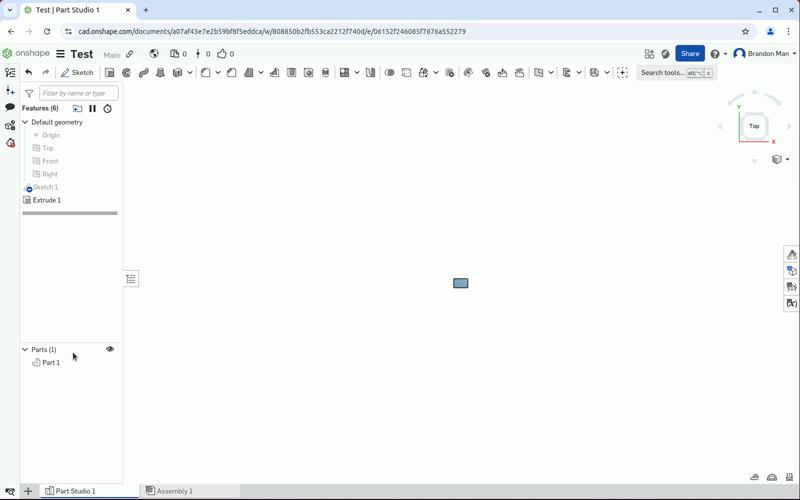
key(y)
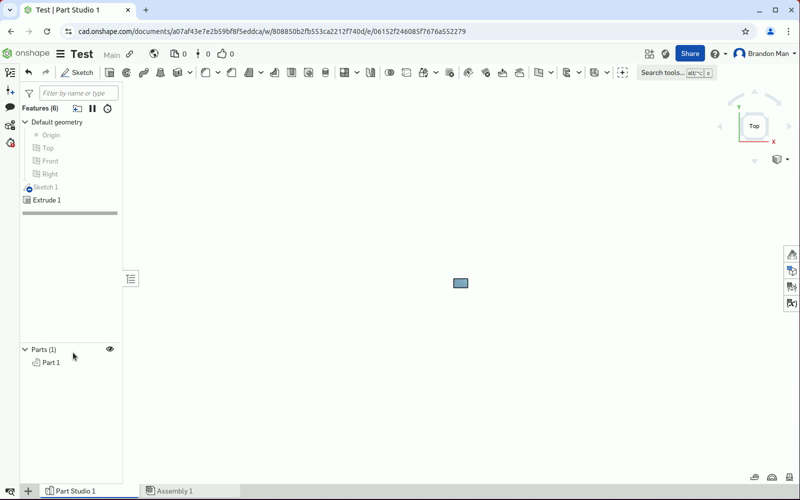
key(shift+p)
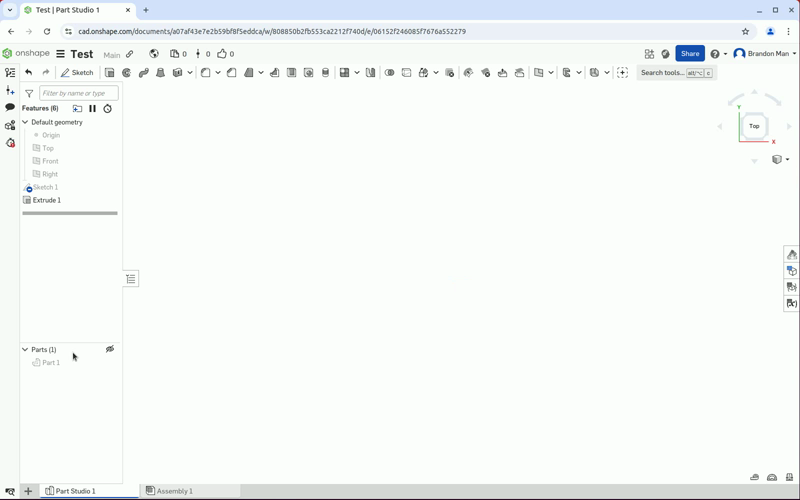
key(space)
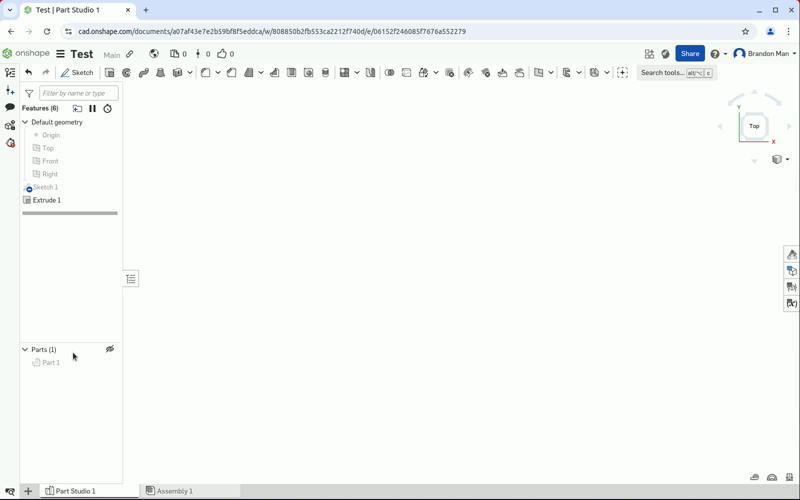
key_down(shift)
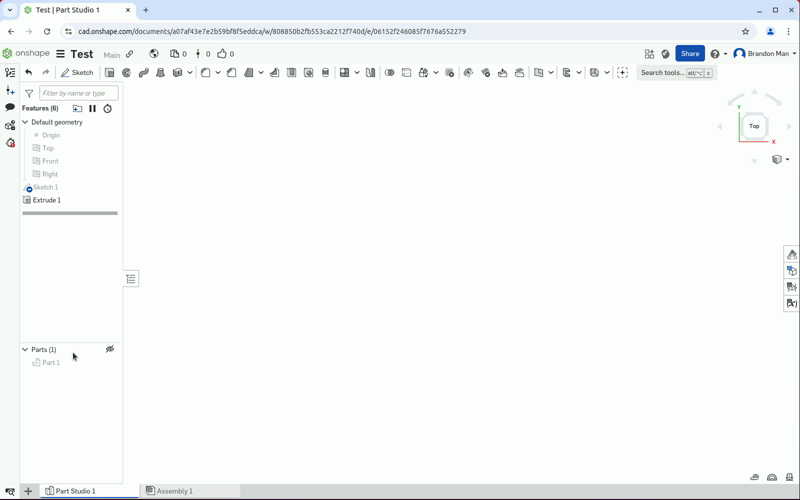
key(up)
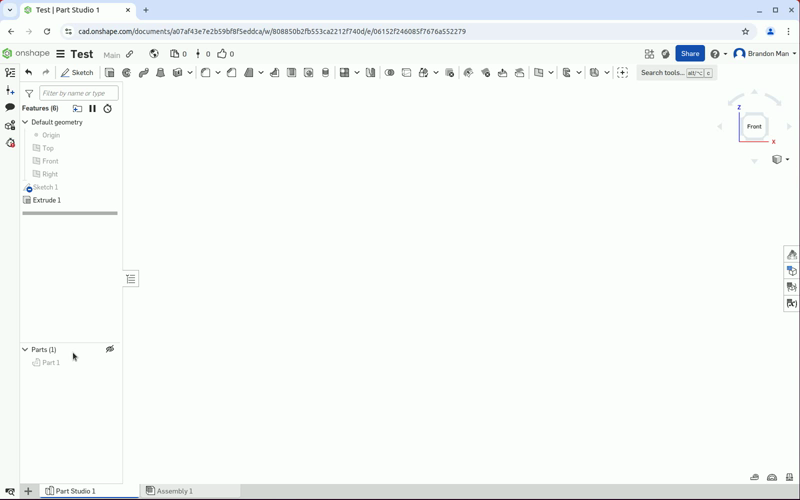
key_up(shift)
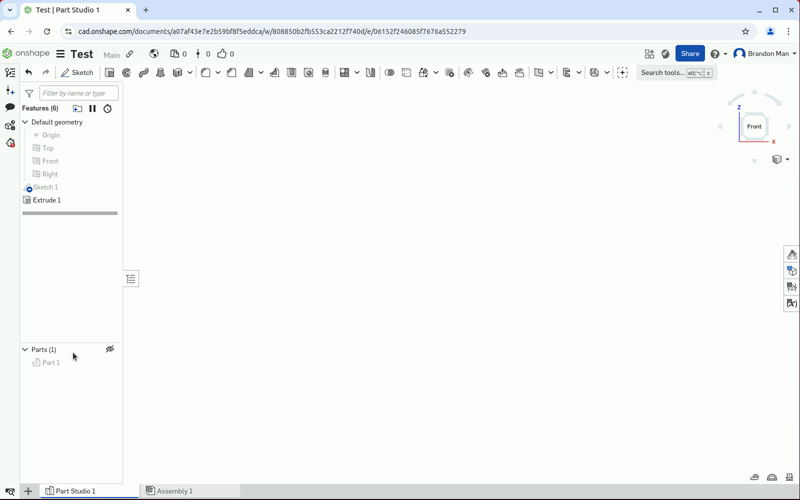
key(space)
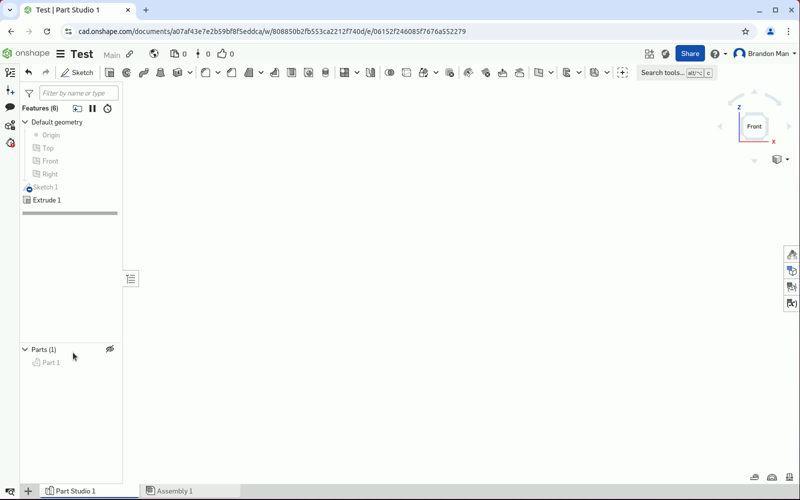
key_down(shift)
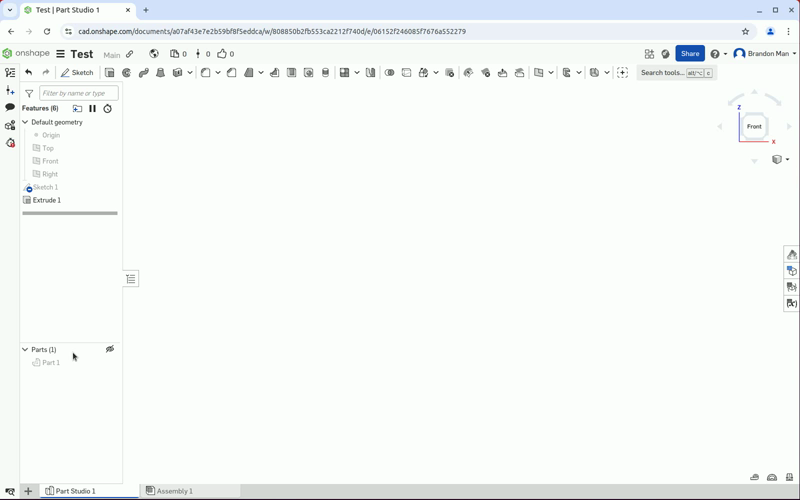
key(left)
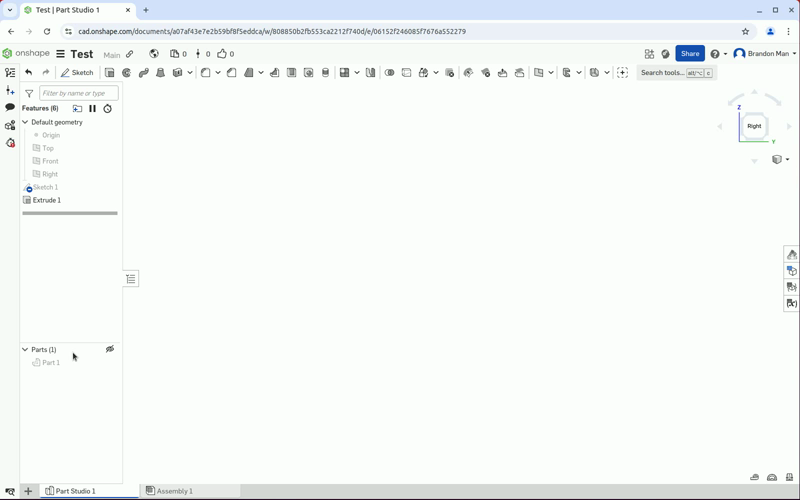
key_up(shift)
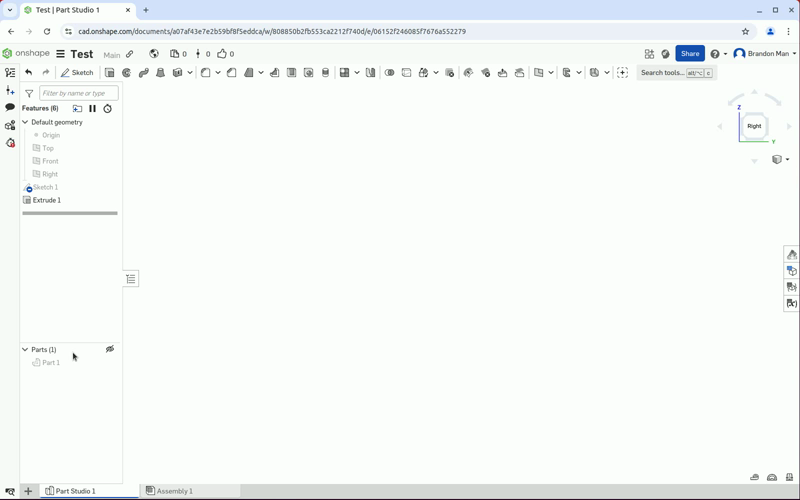
mouse_move(73, 352)
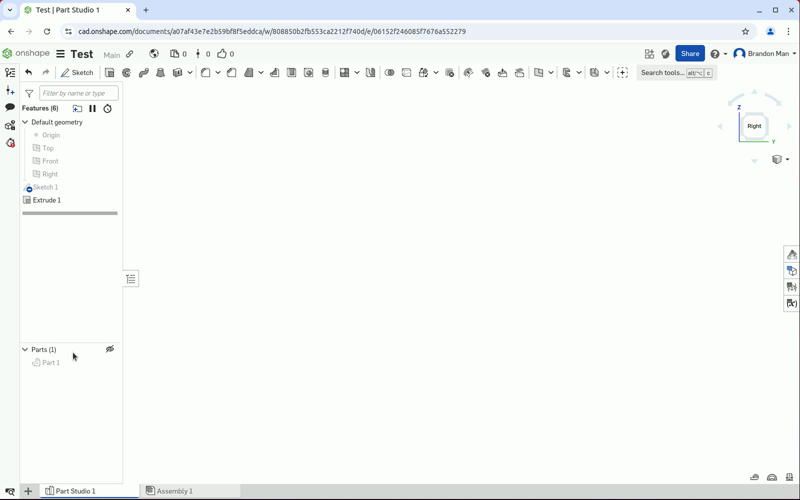
key(shift+y)
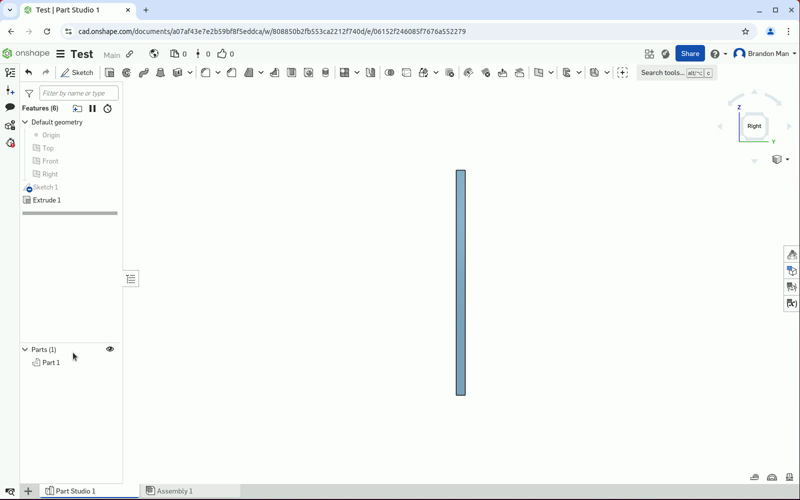
mouse_move(541, 75)
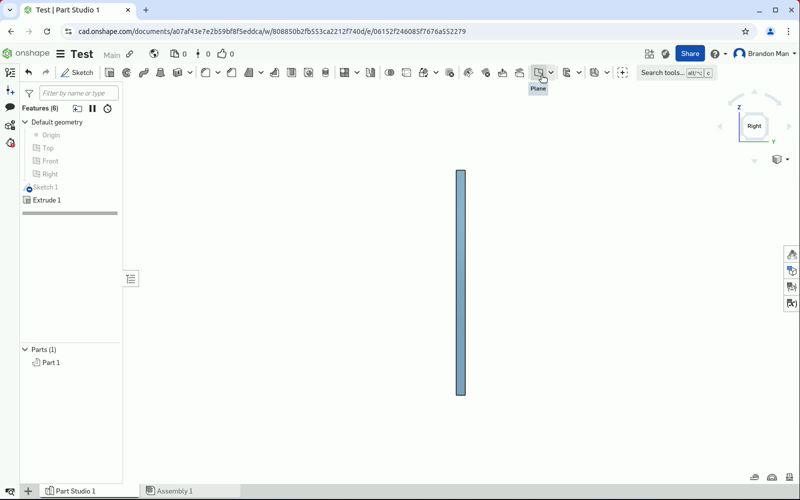
click(541, 75)
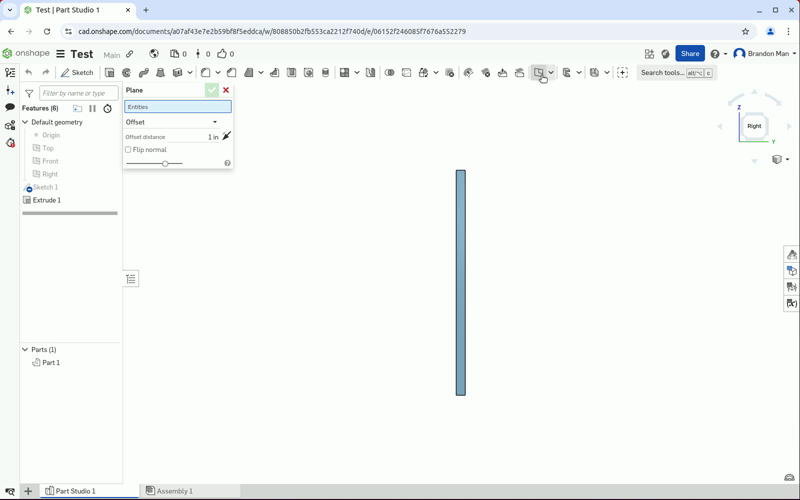
mouse_move(73, 176)
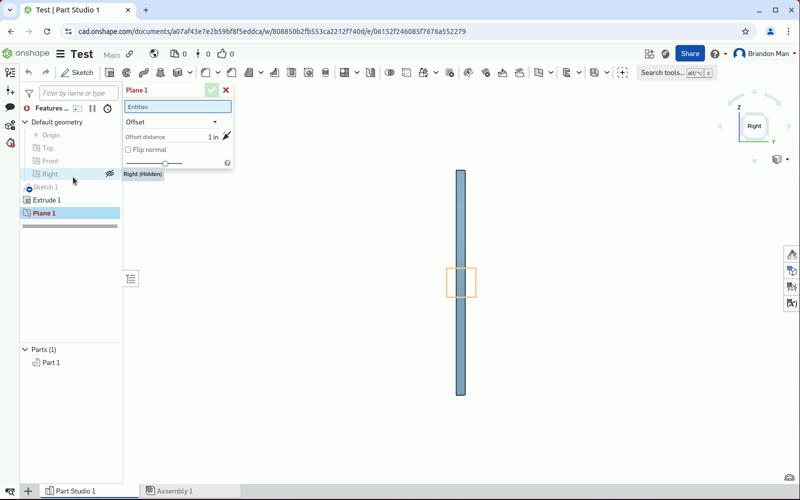
click(73, 176)
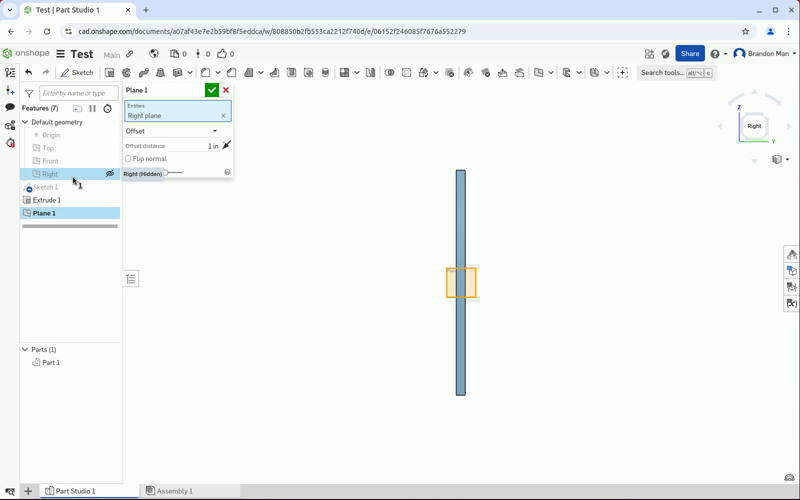
key(tab, 2)
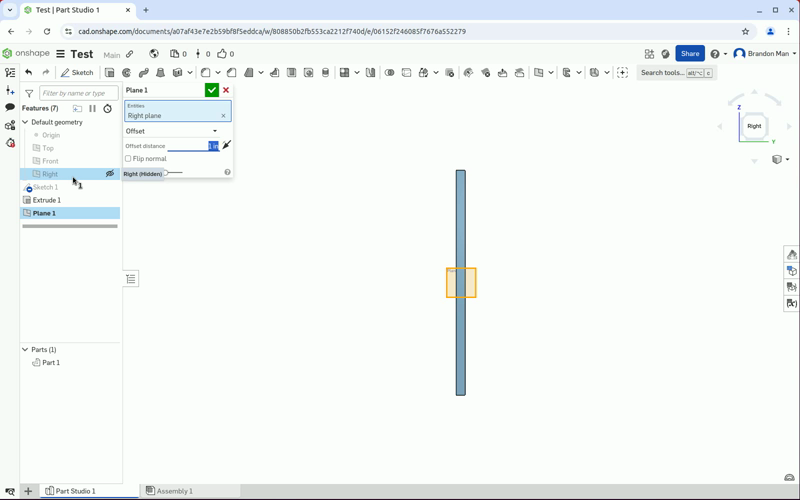
text(1.448)
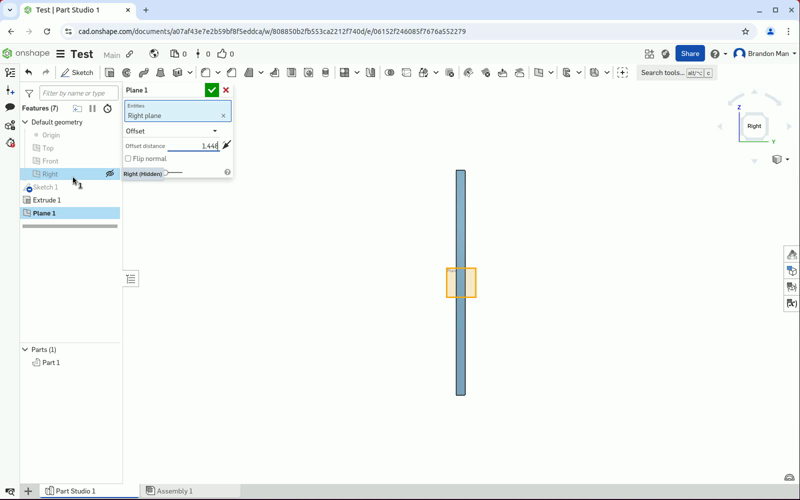
key(enter, 2)
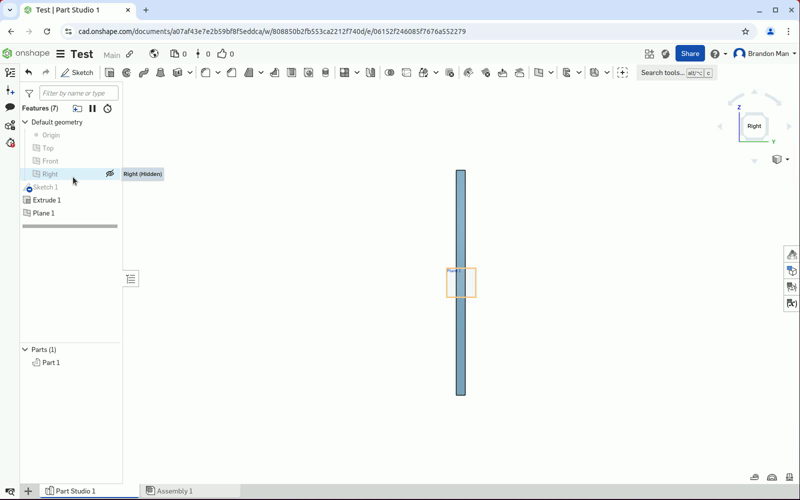
key(shift+s)
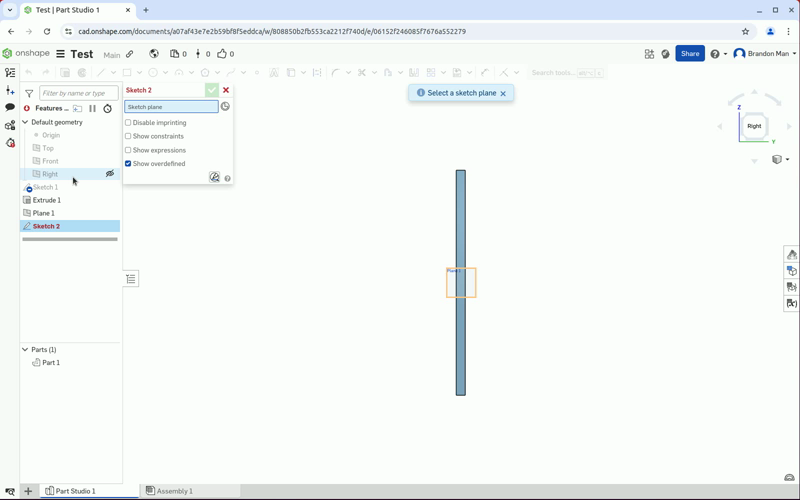
mouse_move(73, 215)
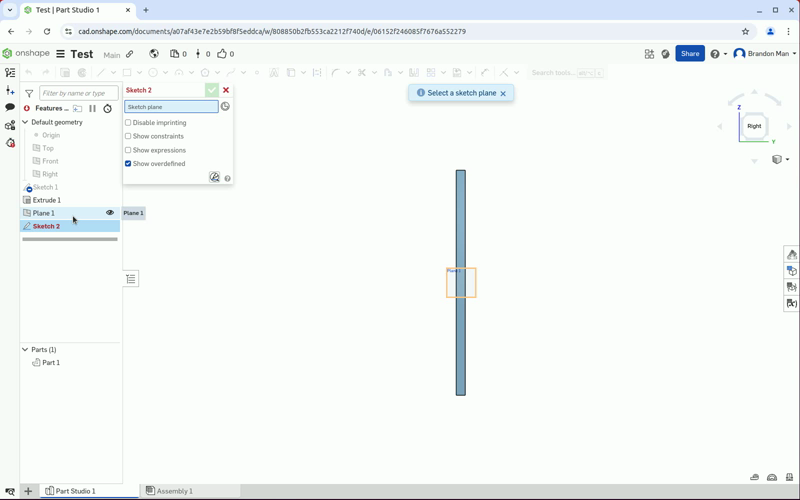
click(73, 215)
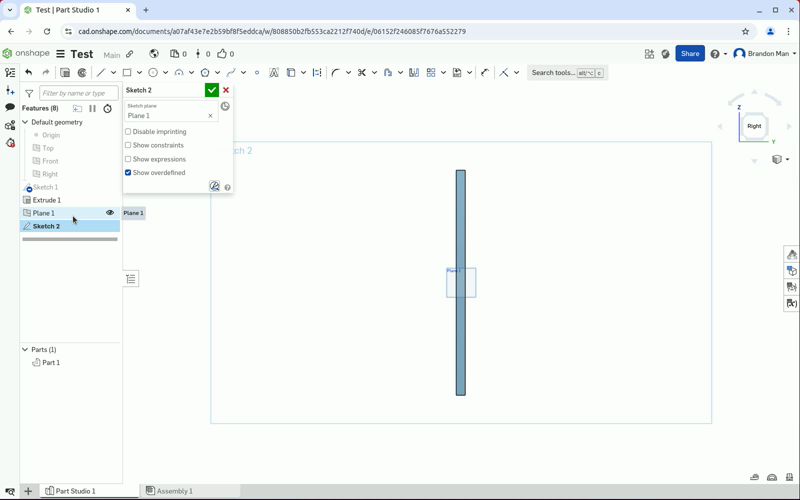
mouse_move(73, 352)
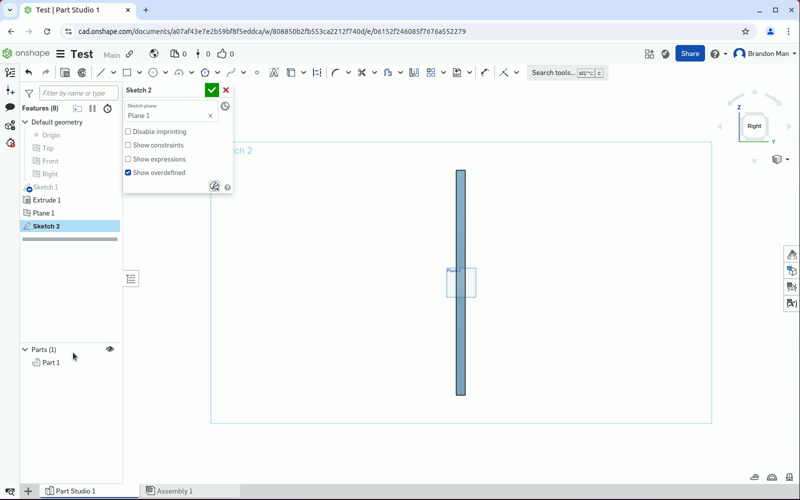
key(y)
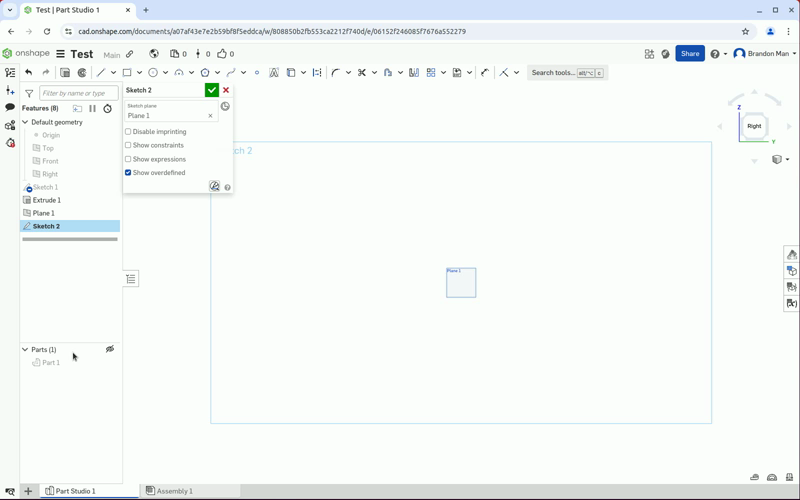
key(l)
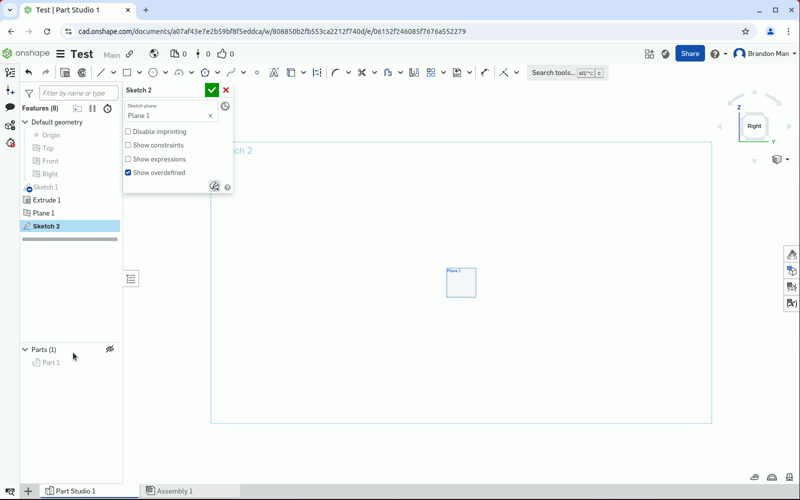
key_down(shift)
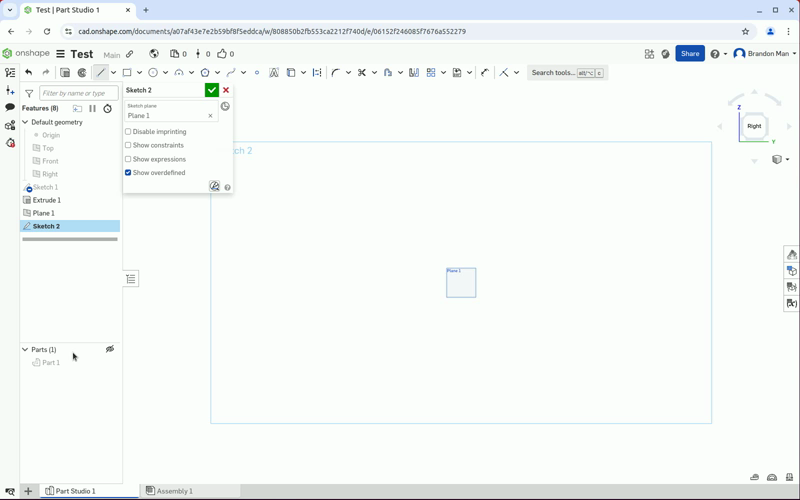
mouse_move(456, 192)
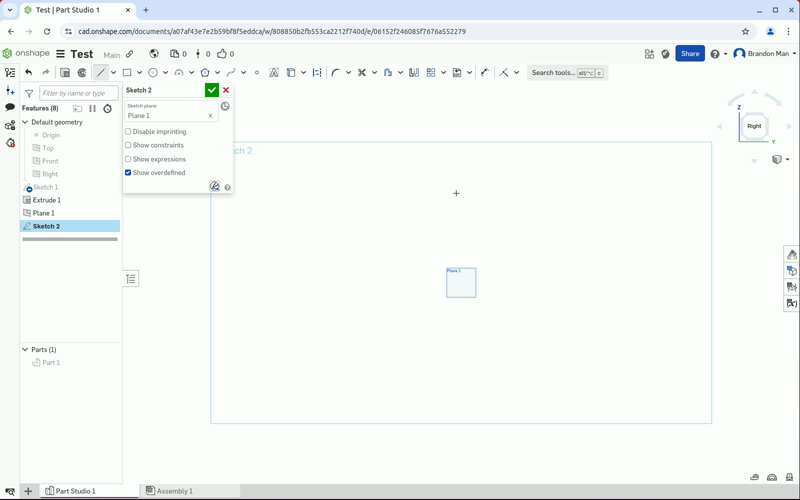
click(456, 192)
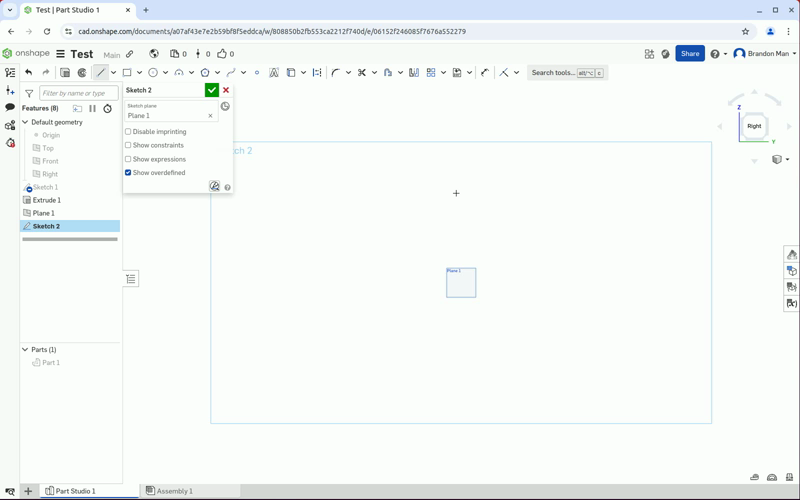
key_up(shift)
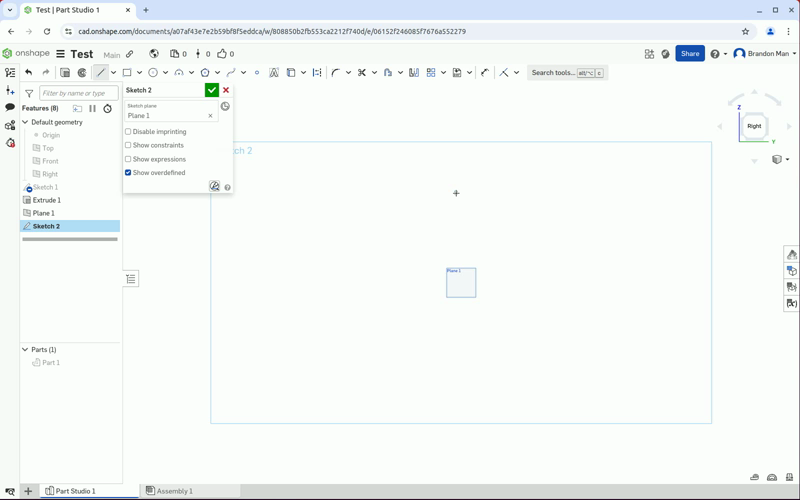
key_down(shift)
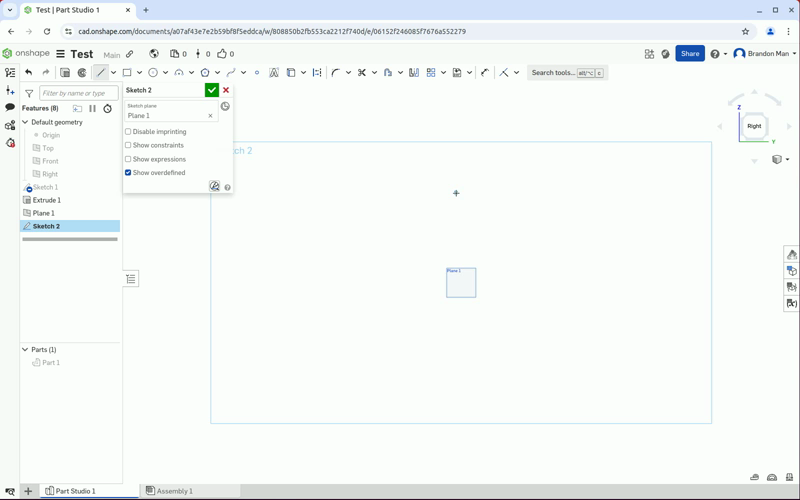
mouse_move(486, 192)
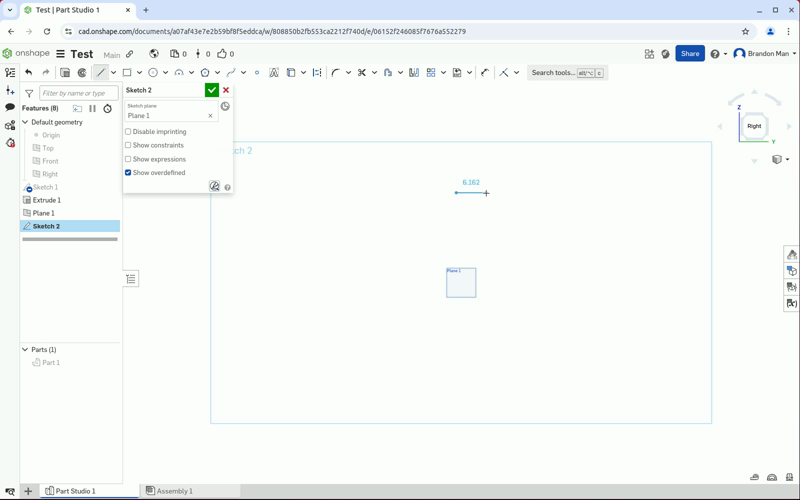
mouse_move(465, 192)
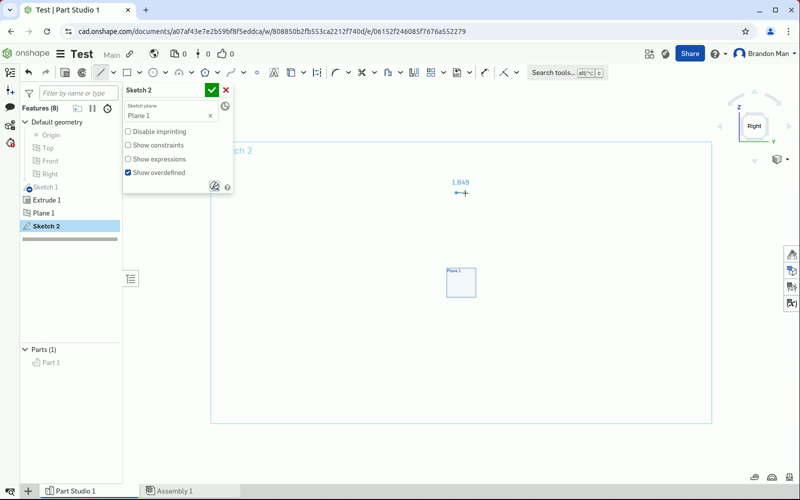
click(465, 192)
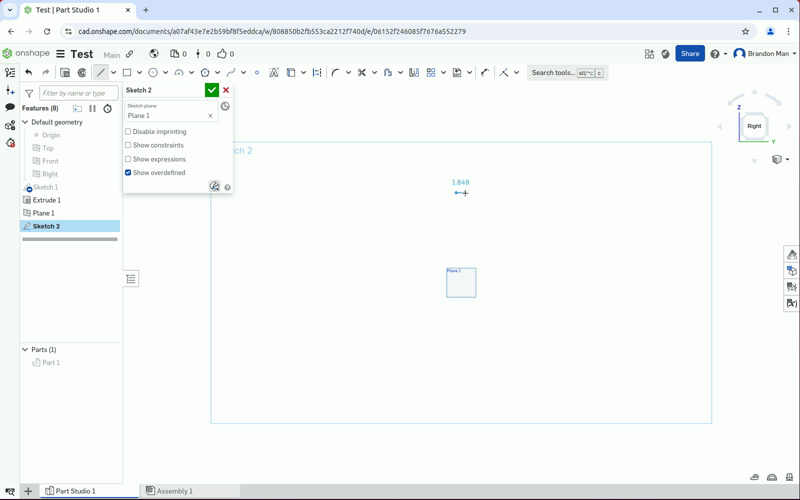
key_up(shift)
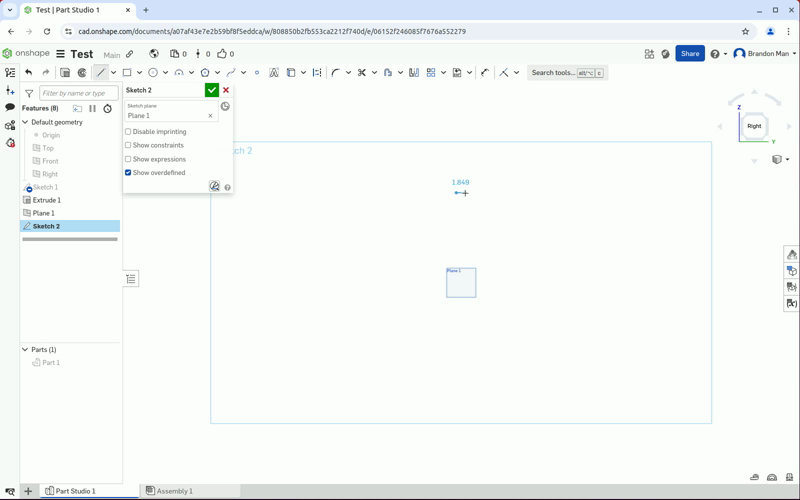
key_down(shift)
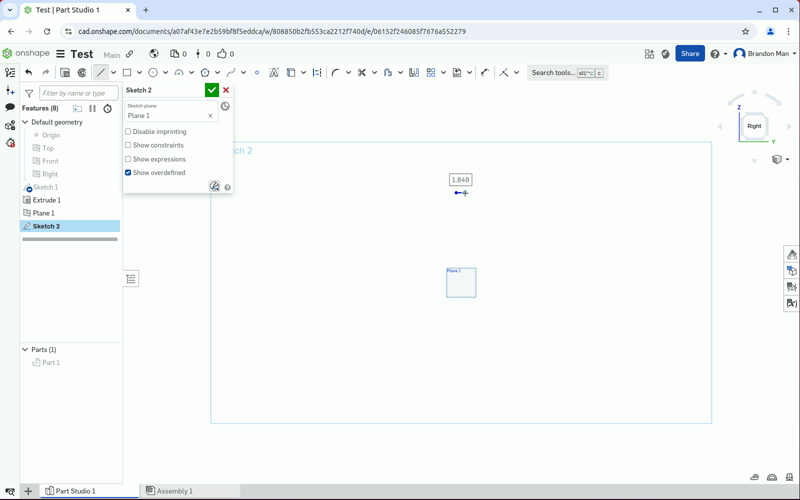
mouse_move(495, 192)
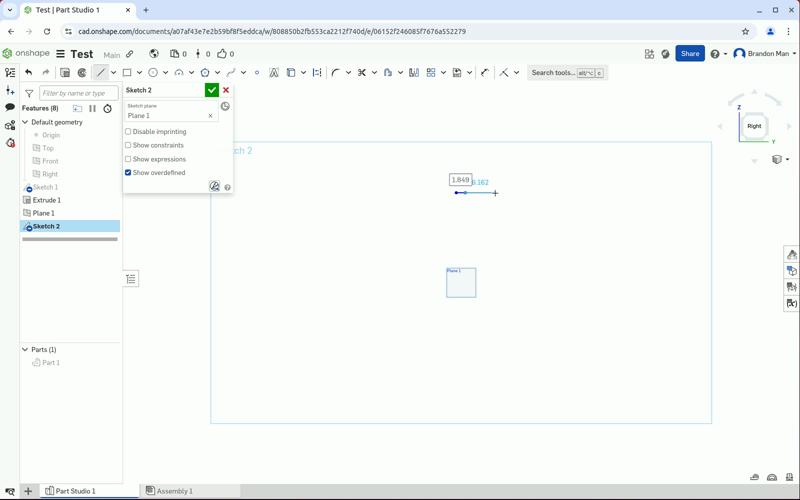
mouse_move(465, 183)
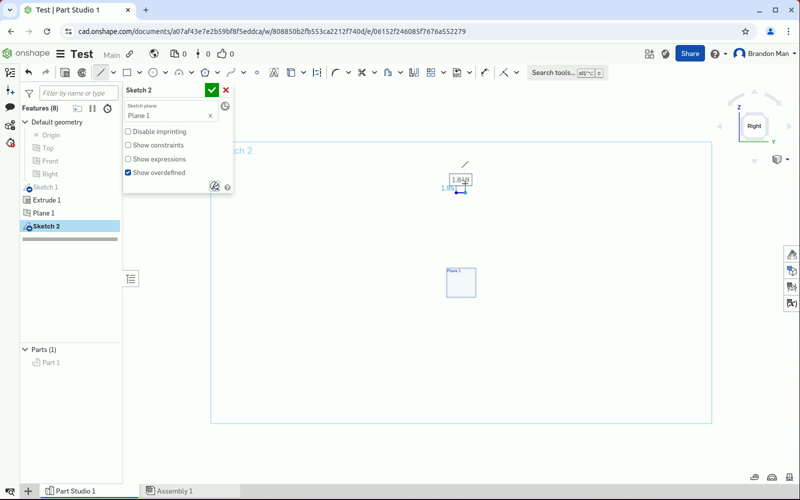
click(465, 183)
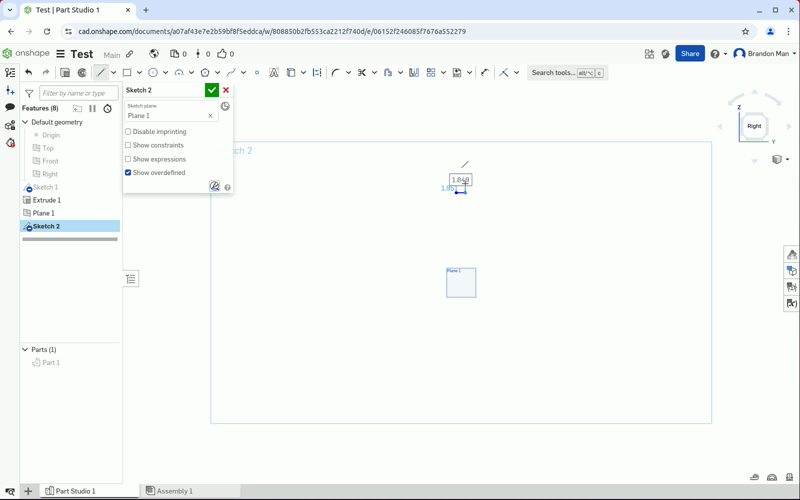
key_up(shift)
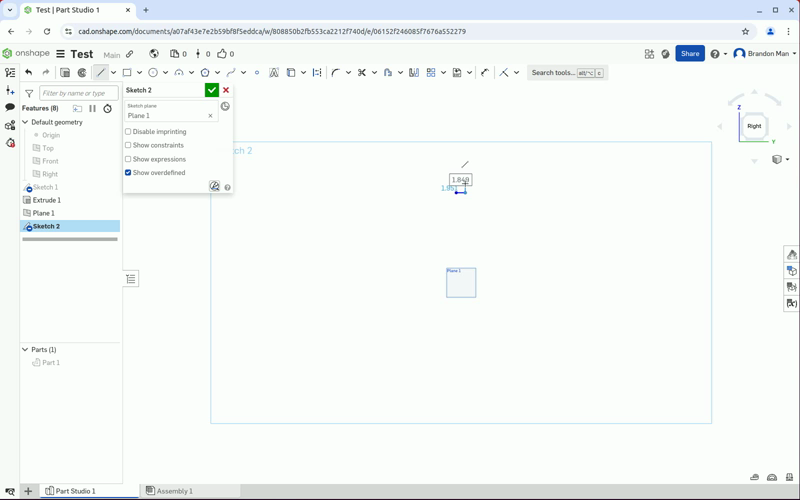
key_down(shift)
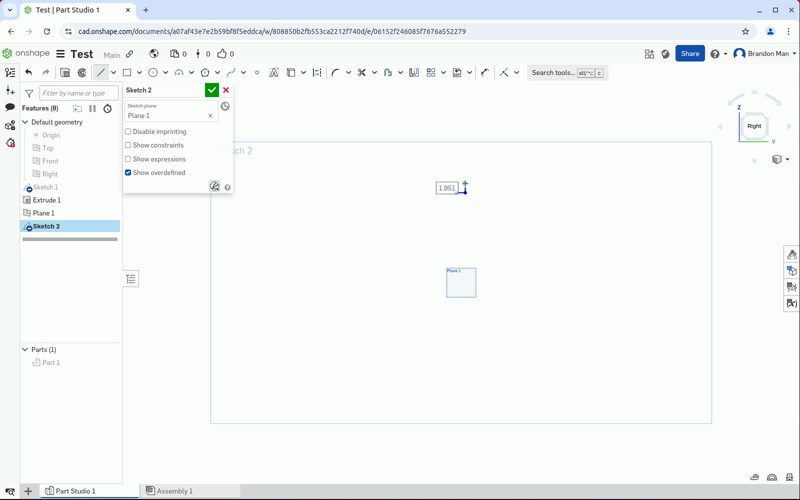
mouse_move(495, 183)
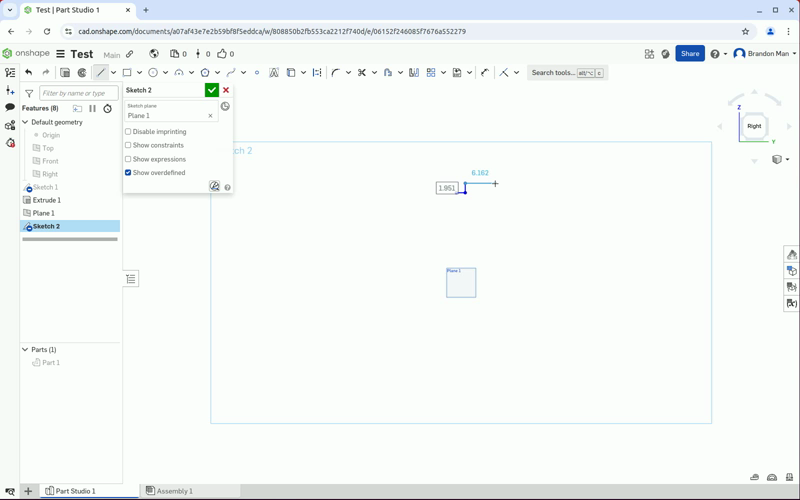
mouse_move(456, 183)
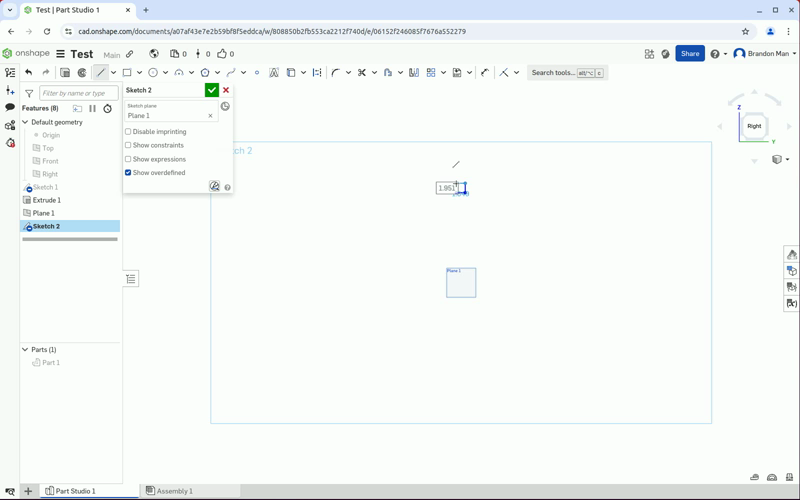
click(456, 183)
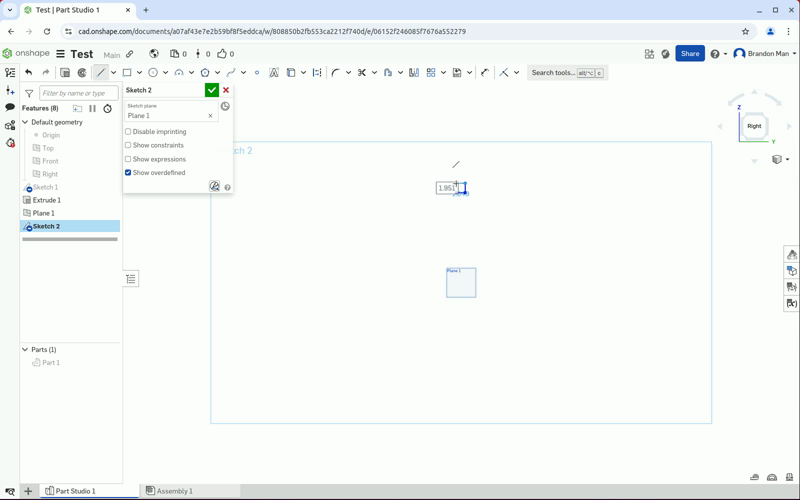
key_up(shift)
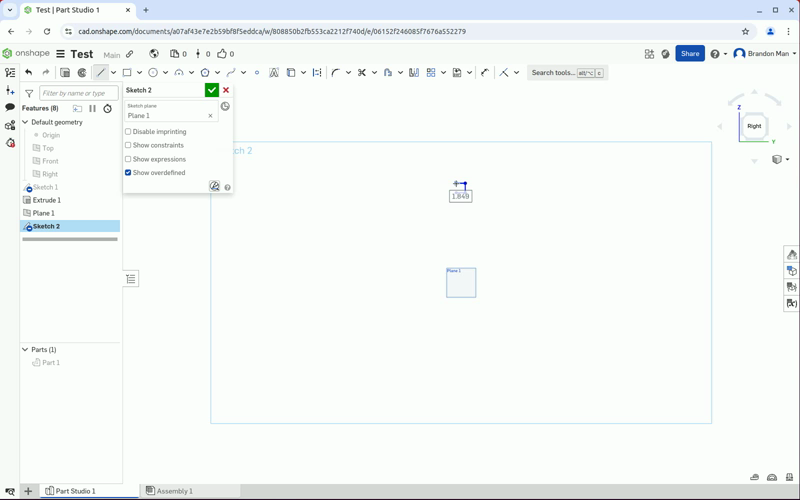
mouse_move(486, 183)
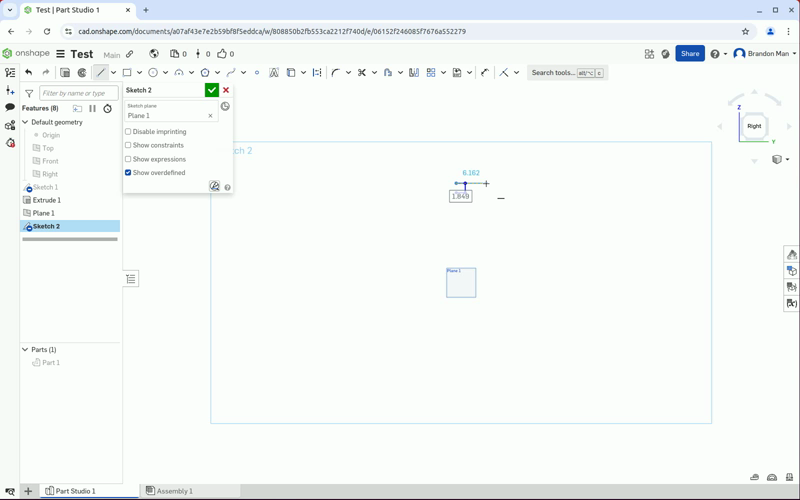
key_down(shift)
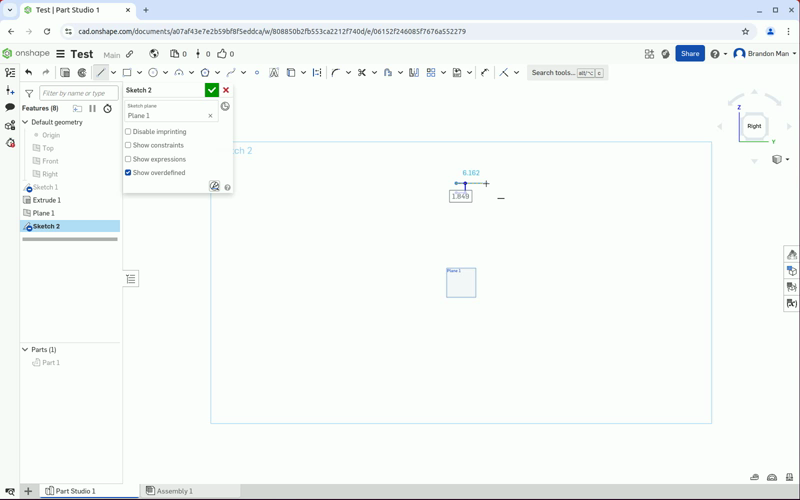
mouse_move(456, 192)
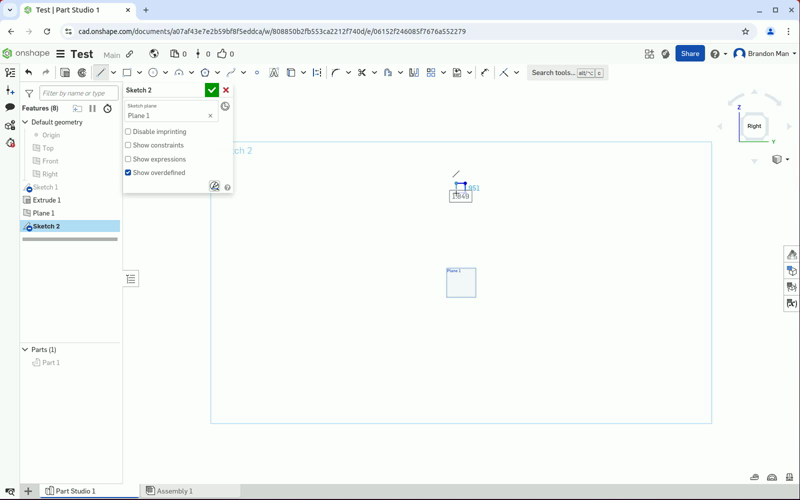
key_up(shift)
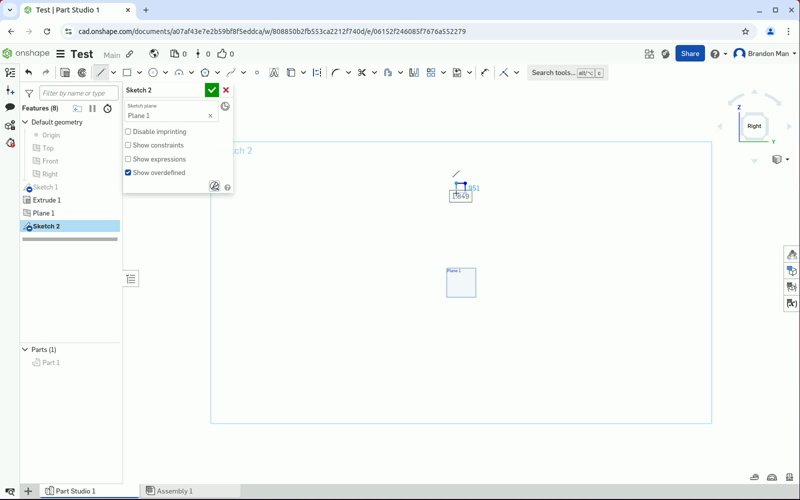
click(456, 192)
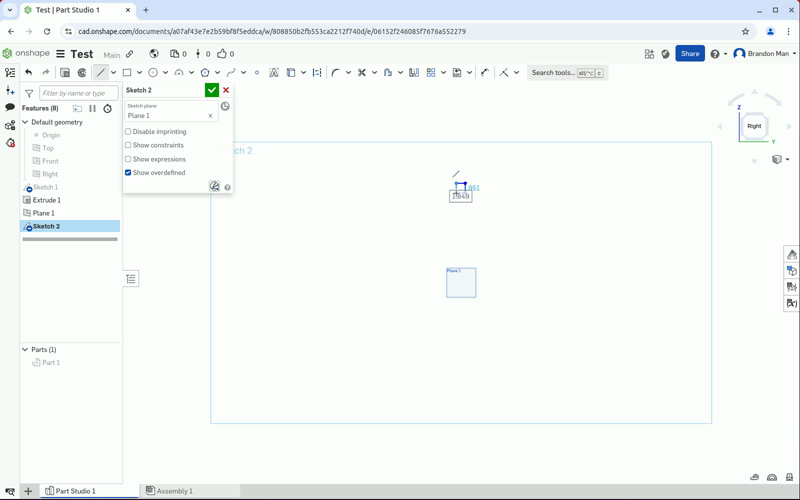
key(esc)
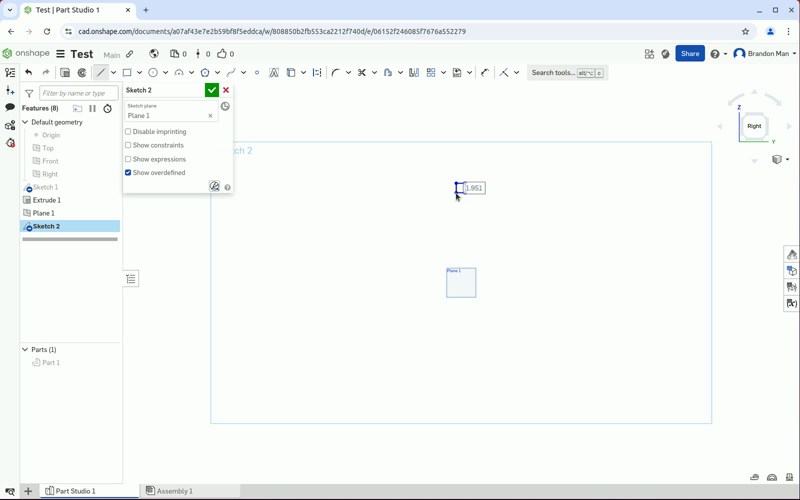
mouse_move(458, 185)
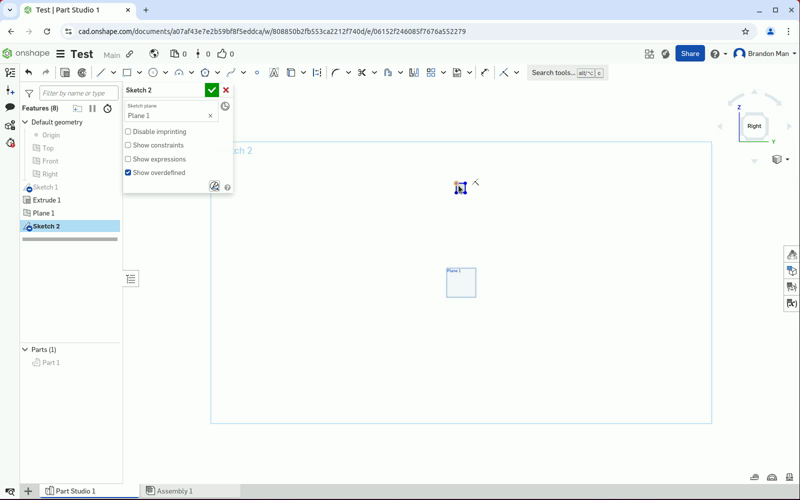
scroll(6)
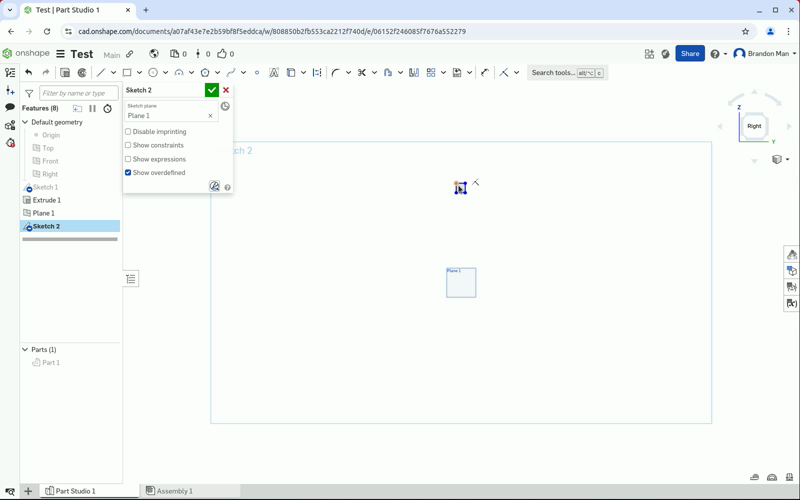
scroll(6)
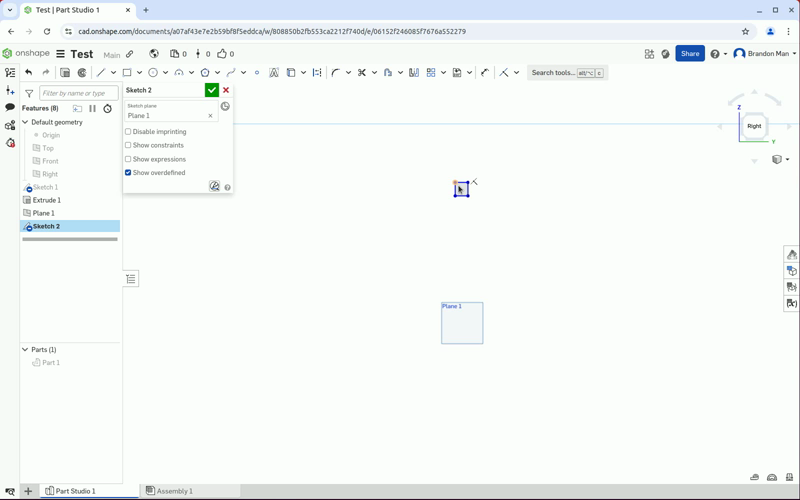
scroll(6)
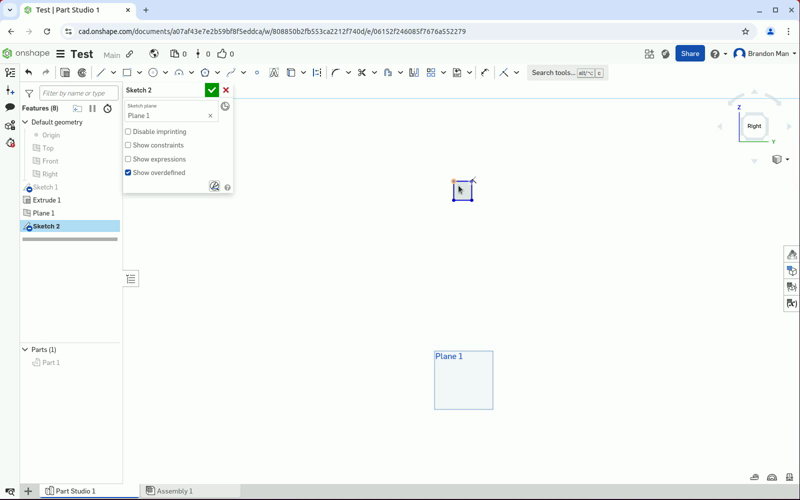
scroll(6)
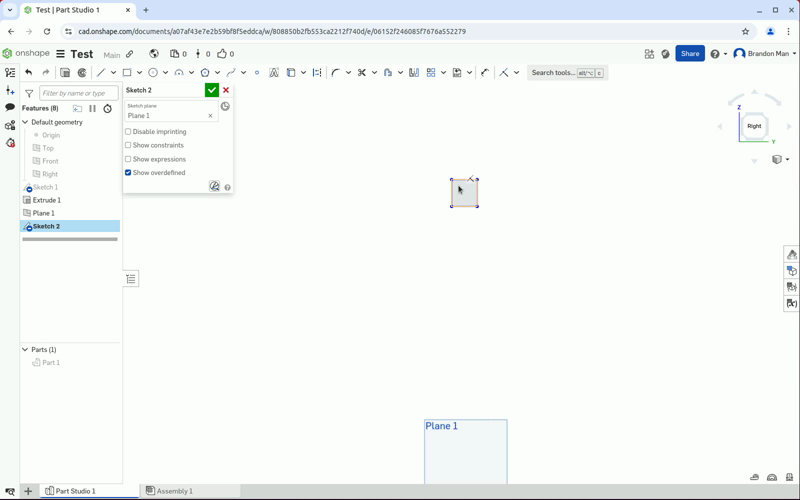
scroll(6)
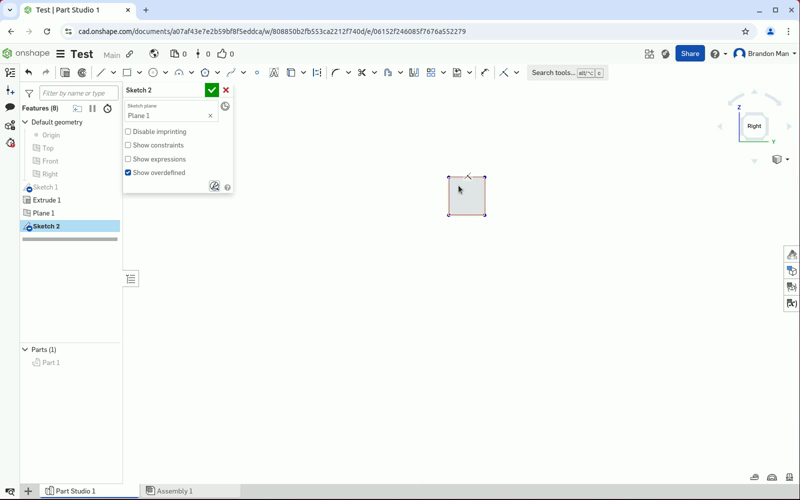
scroll(6)
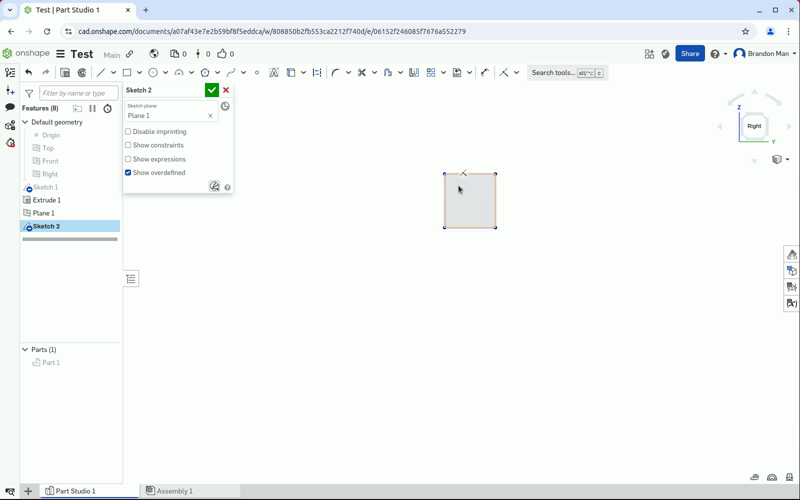
scroll(6)
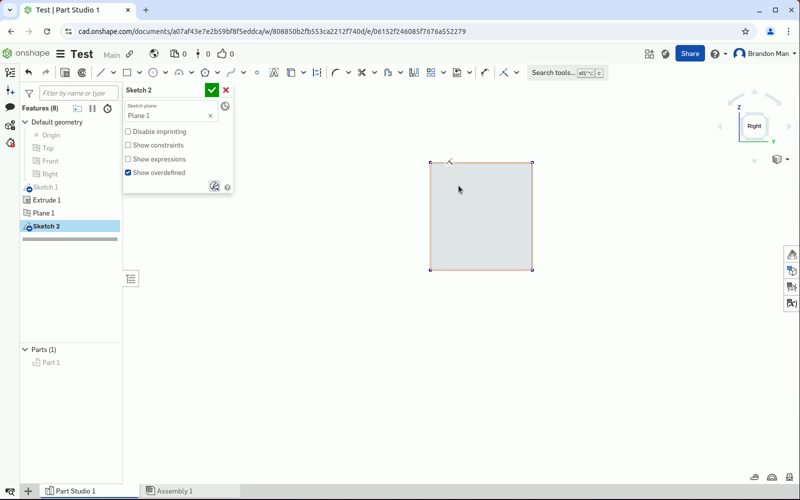
click(458, 185)
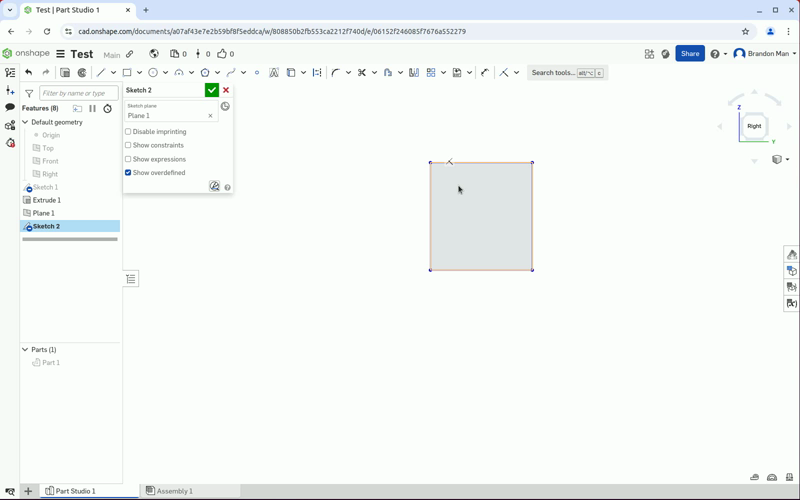
scroll(-6)
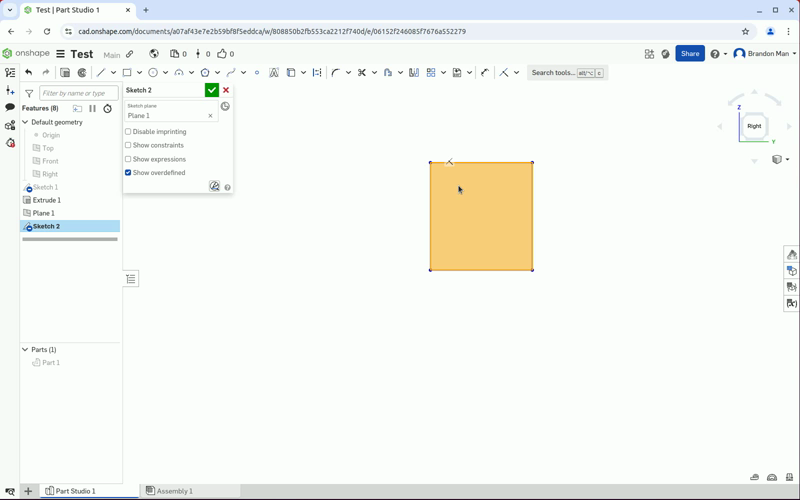
scroll(-6)
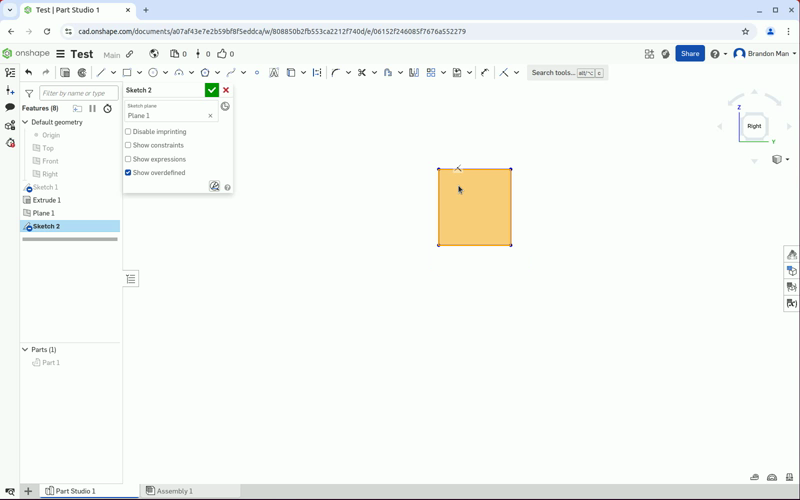
scroll(-6)
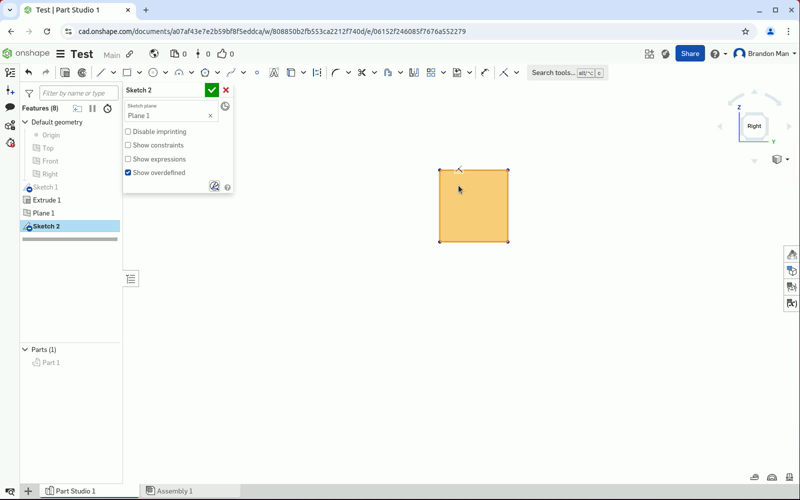
scroll(-6)
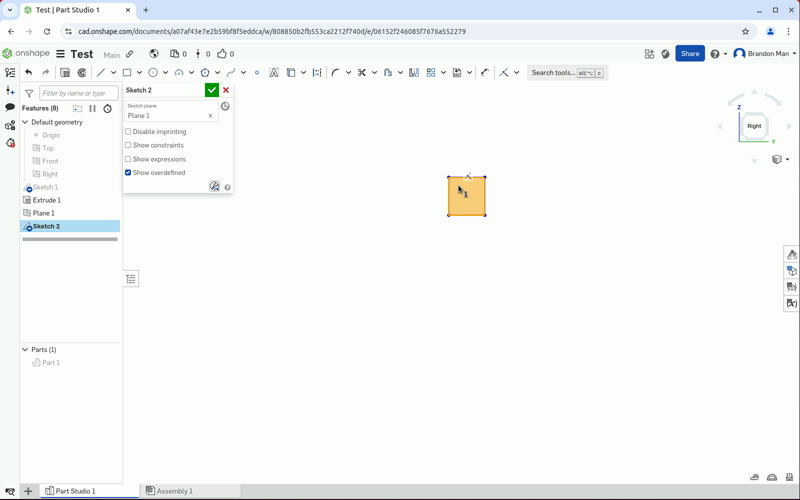
scroll(-6)
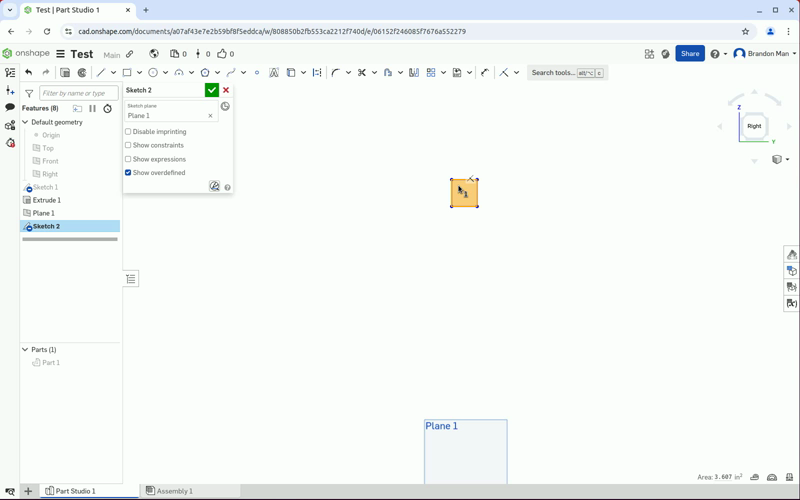
scroll(-6)
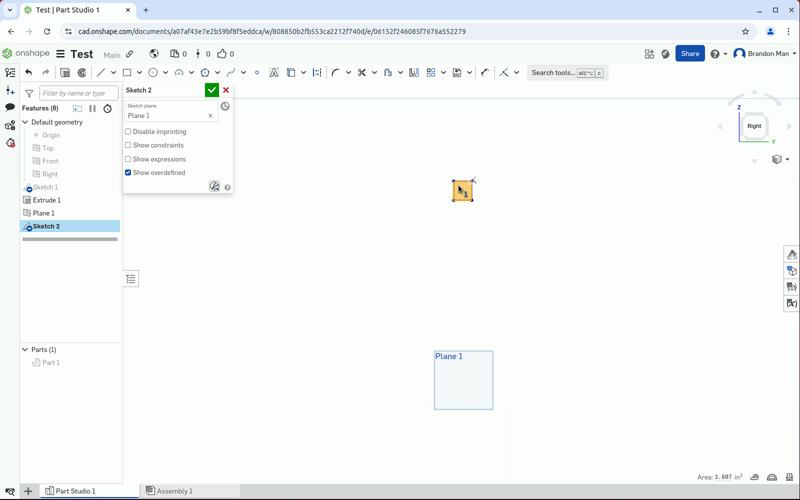
scroll(-6)
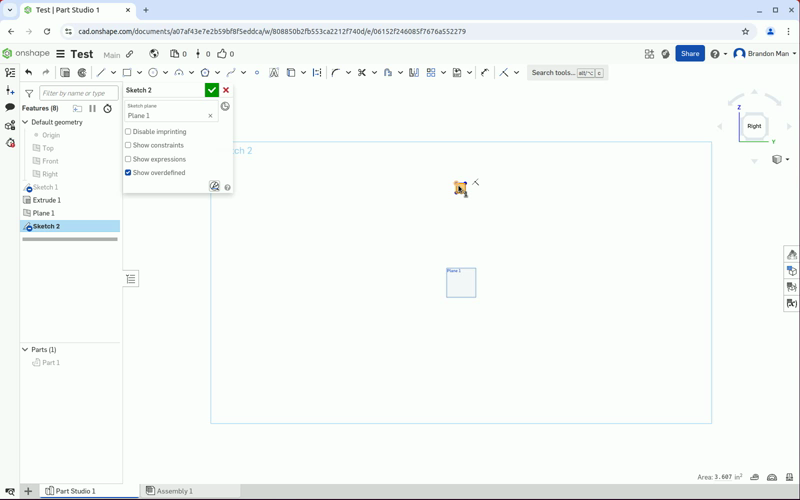
mouse_move(73, 352)
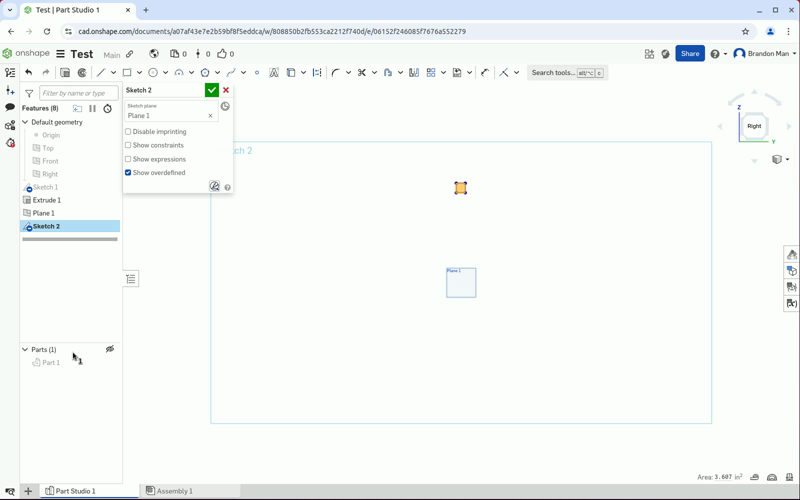
key(shift+y)
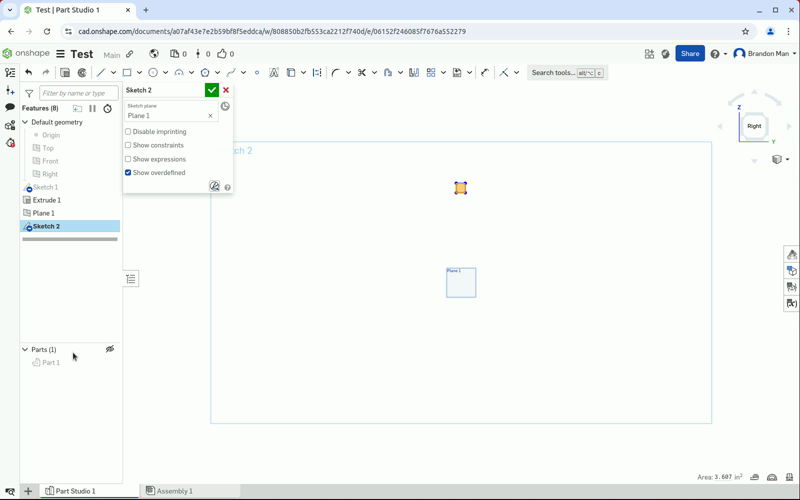
key(shift+e)
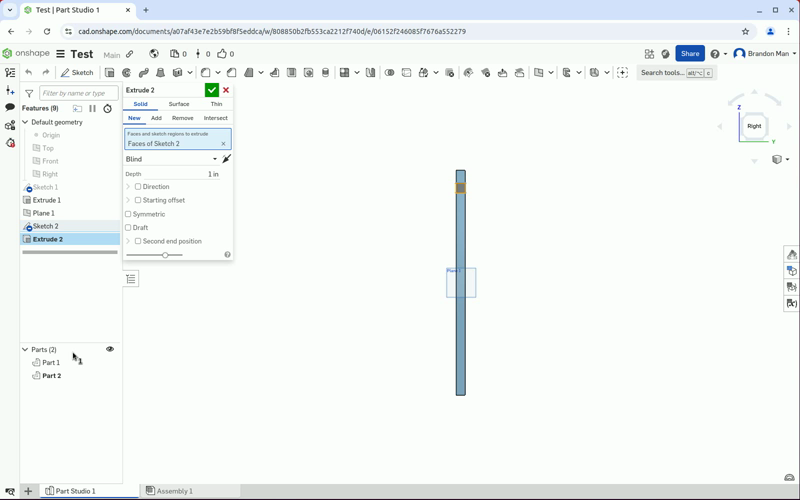
mouse_move(143, 106)
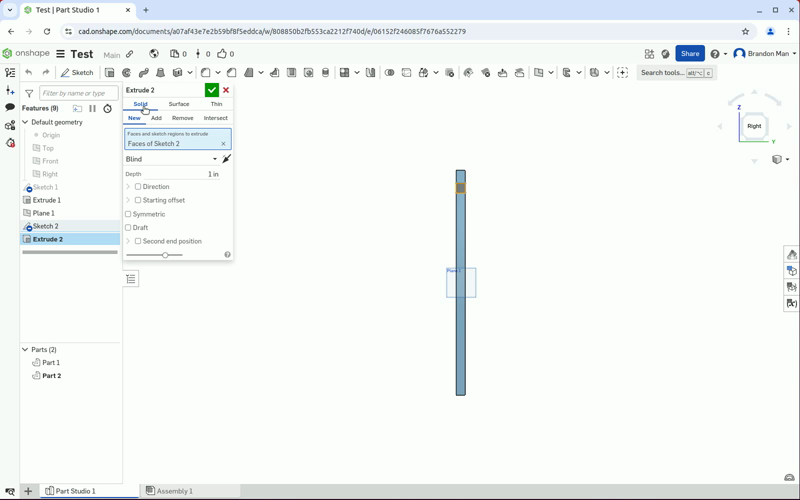
click(143, 106)
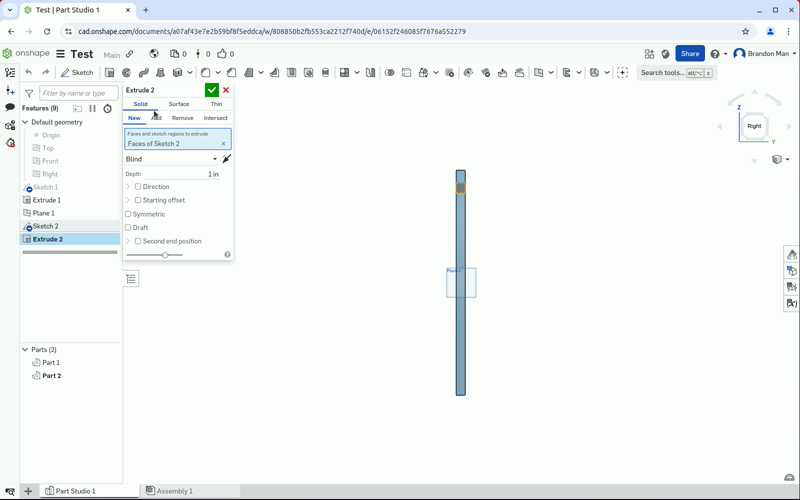
mouse_move(186, 120)
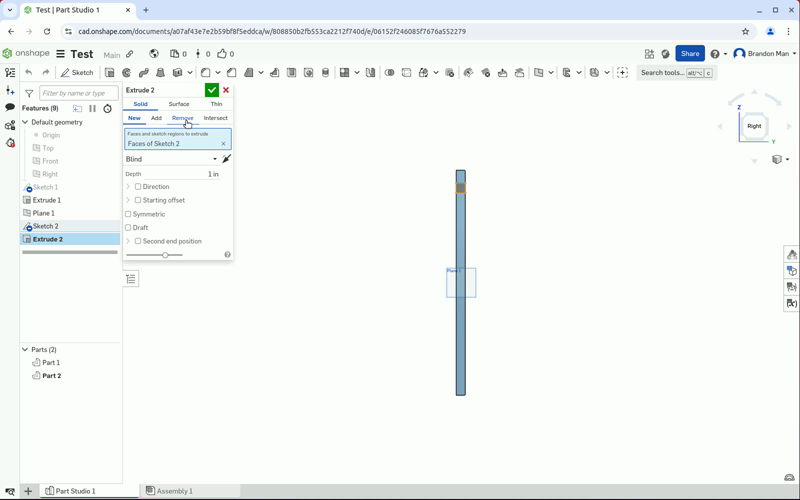
click(186, 120)
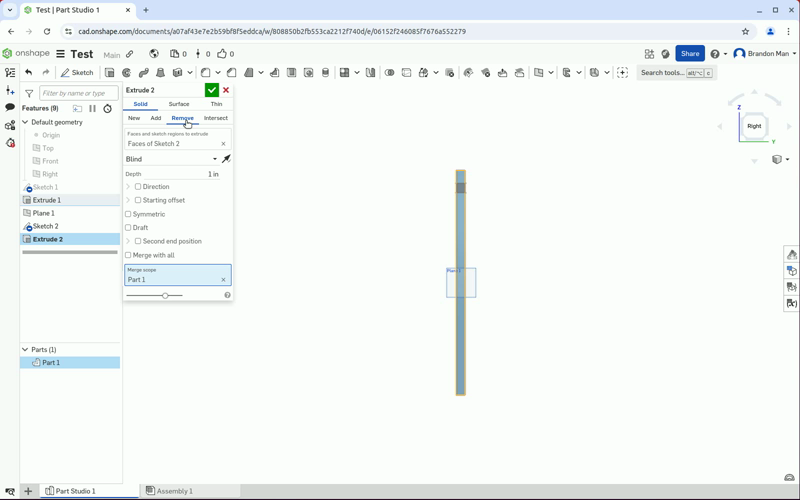
key(tab, 4)
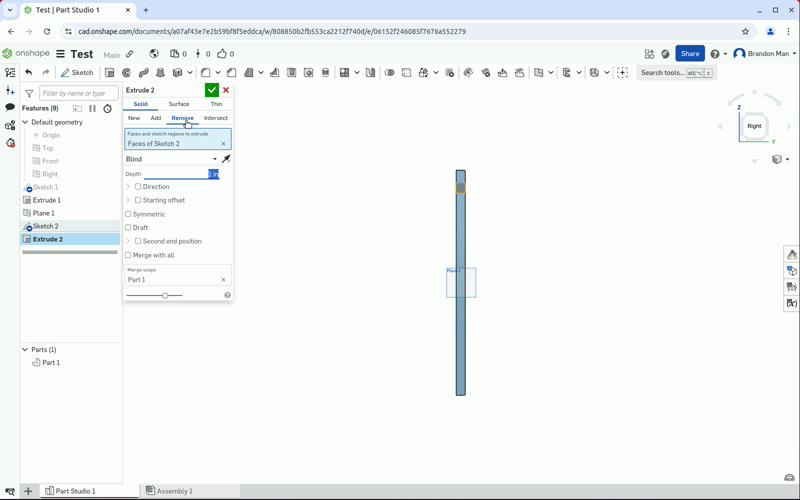
text(0.722)
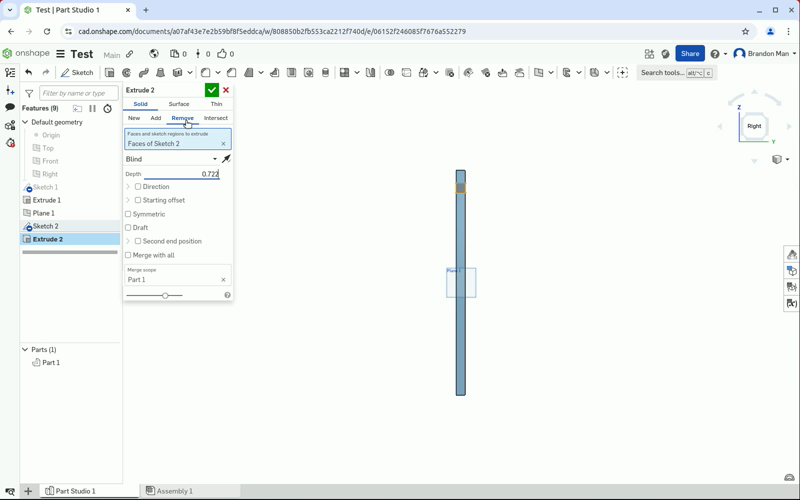
key(tab, 6)
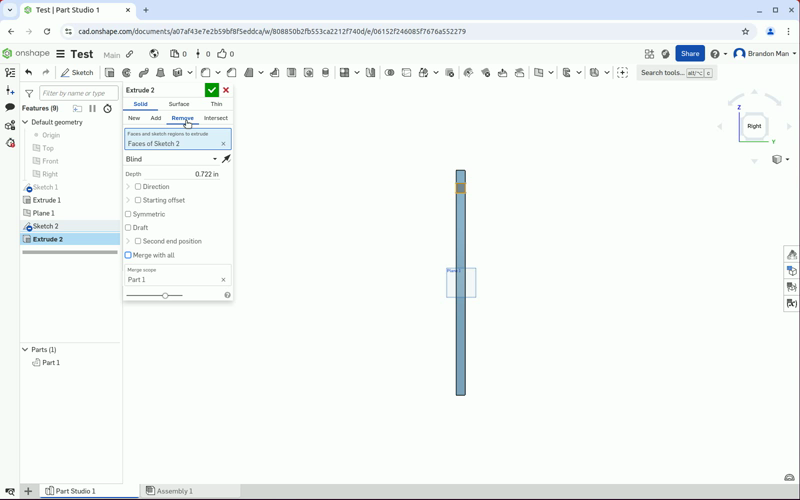
key(space)
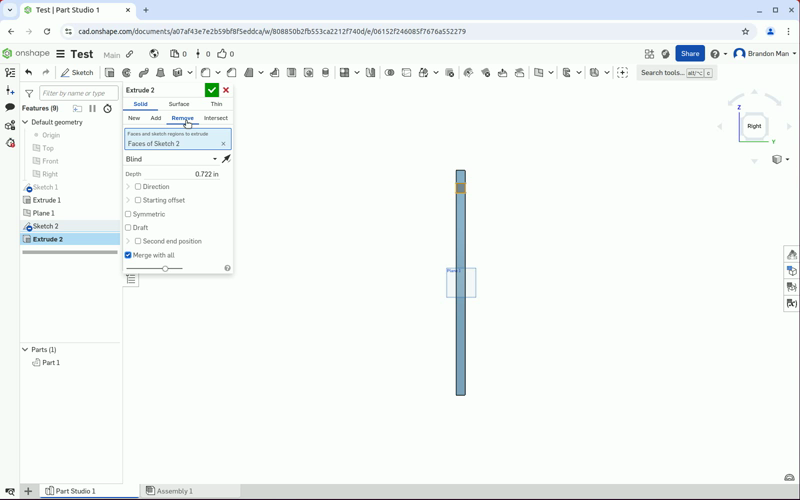
key(enter)
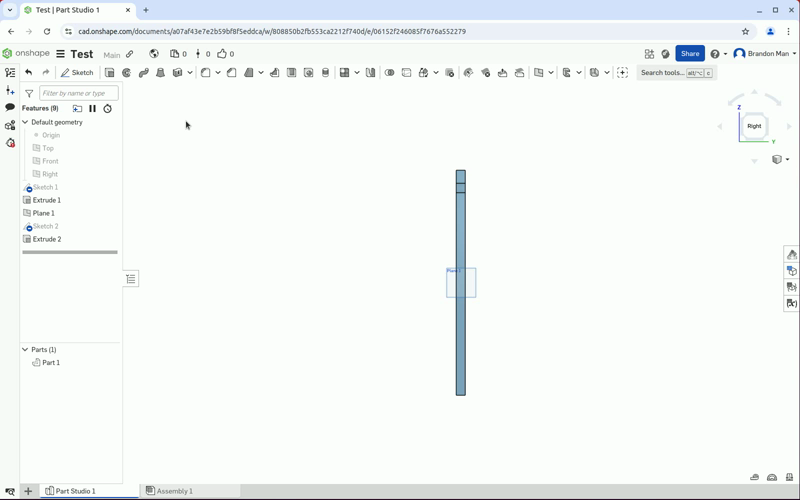
key(shift+h)
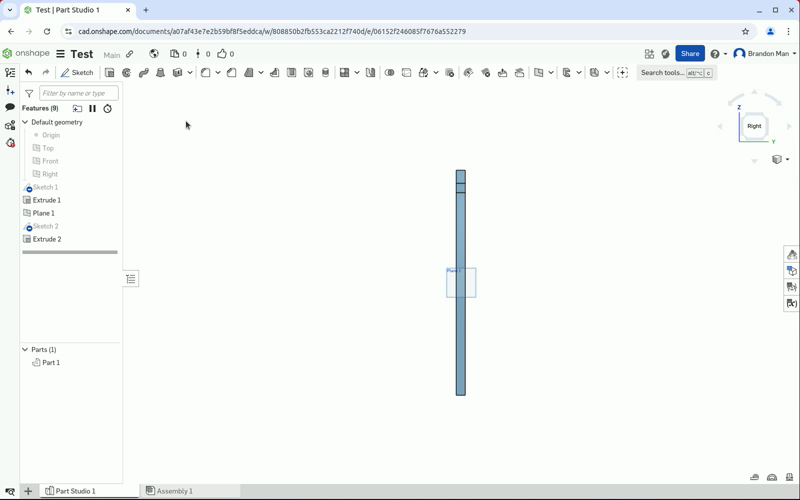
key(shift+h)
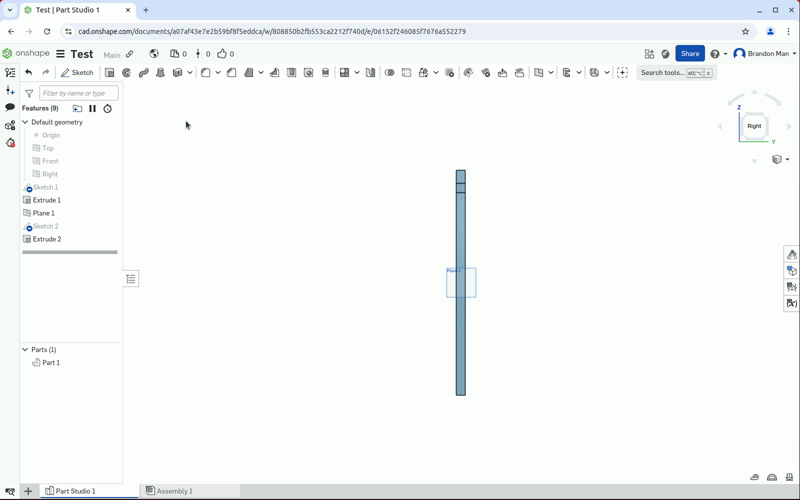
mouse_move(73, 189)
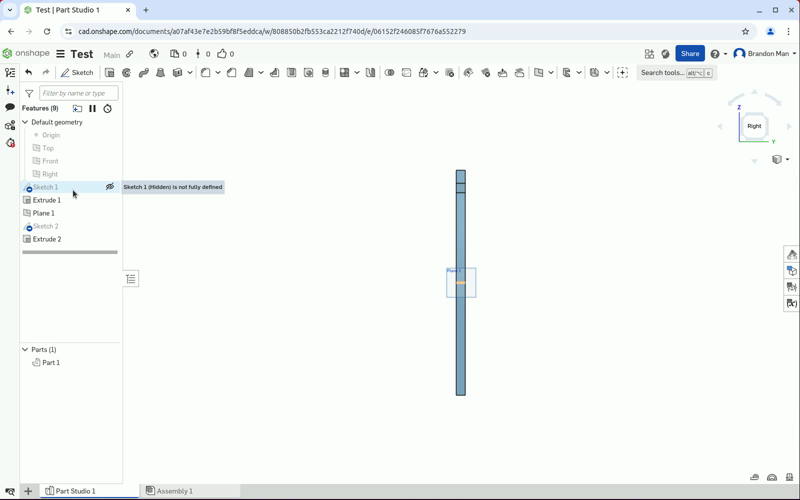
click(73, 189)
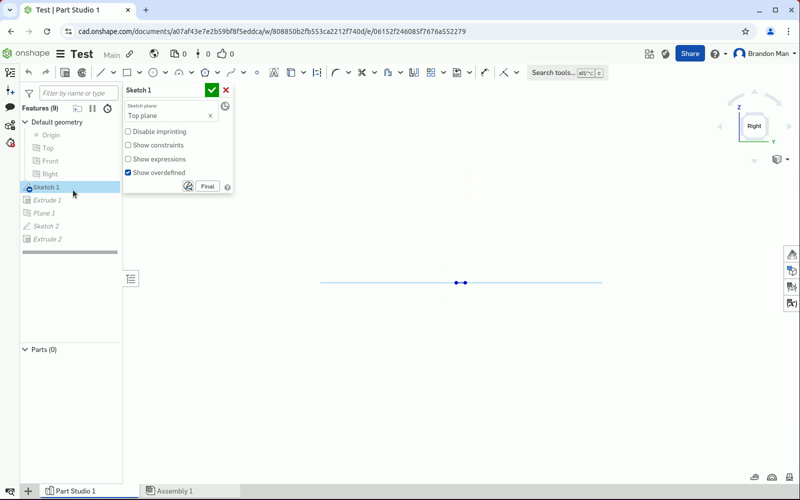
mouse_move(229, 92)
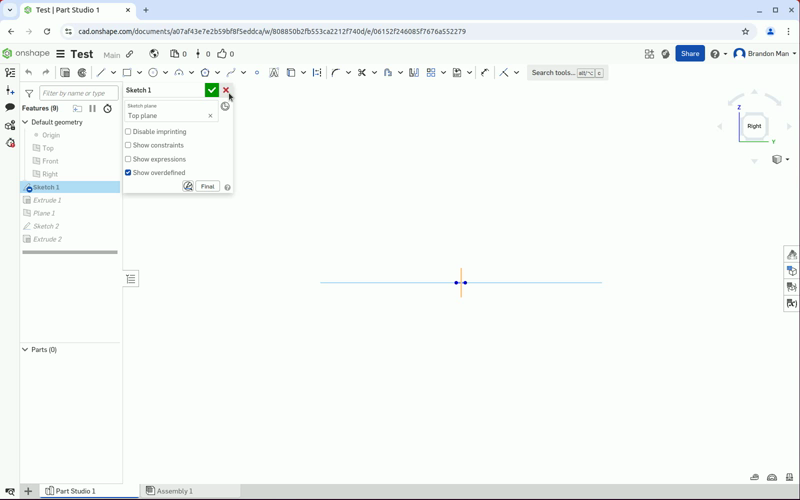
click(229, 92)
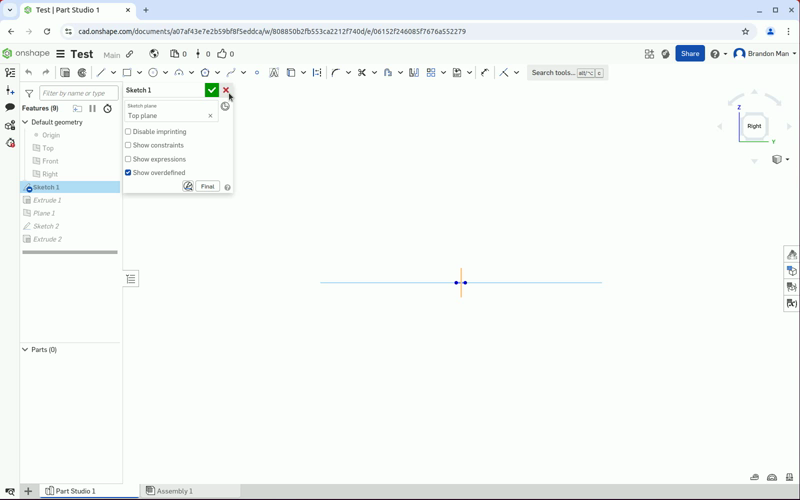
key(shift+s)
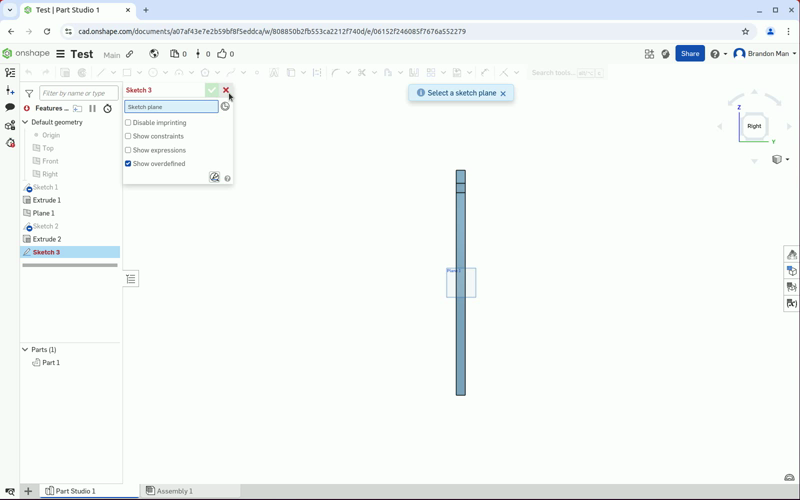
mouse_move(73, 215)
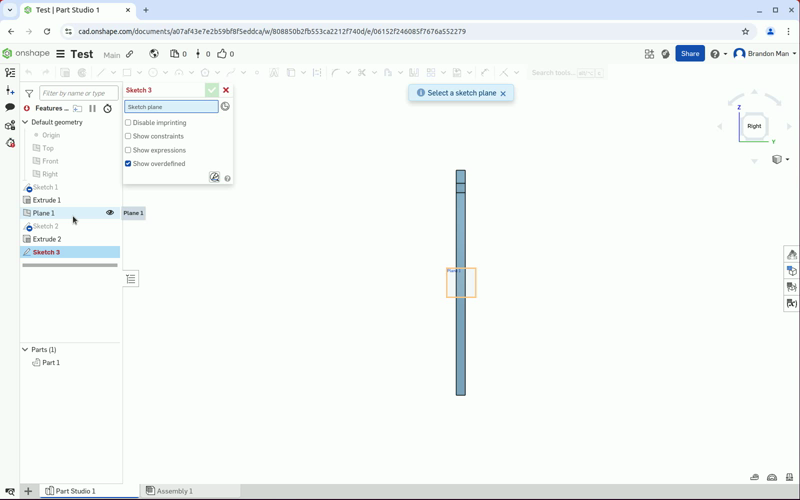
click(73, 215)
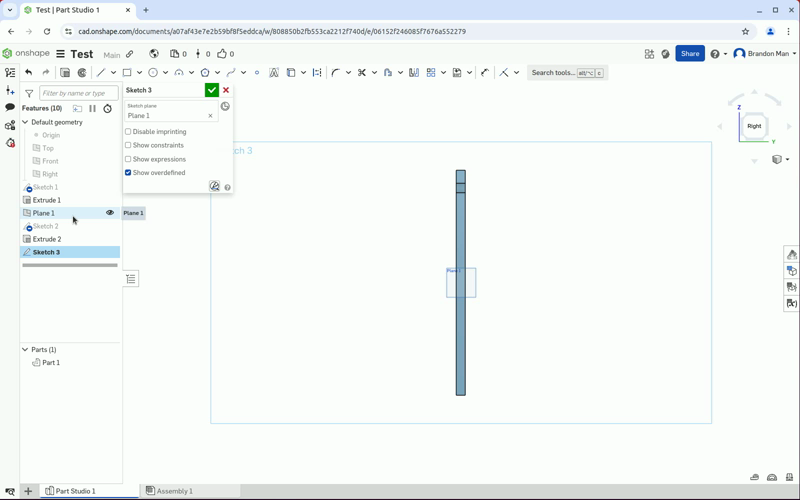
mouse_move(73, 352)
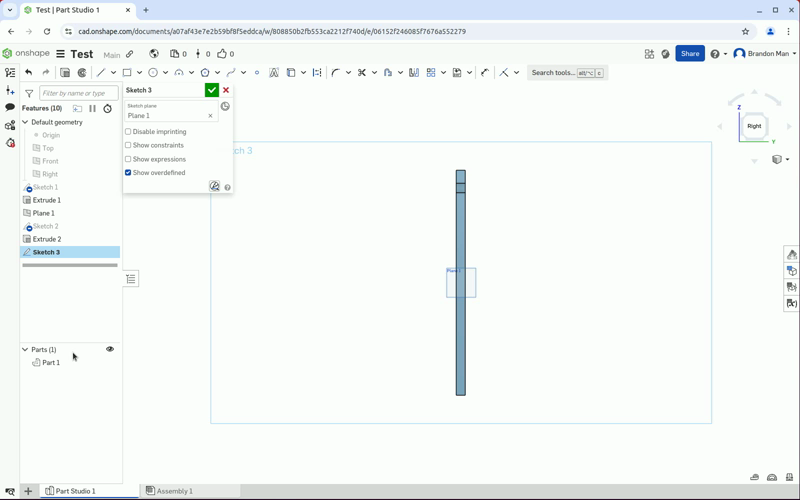
key(y)
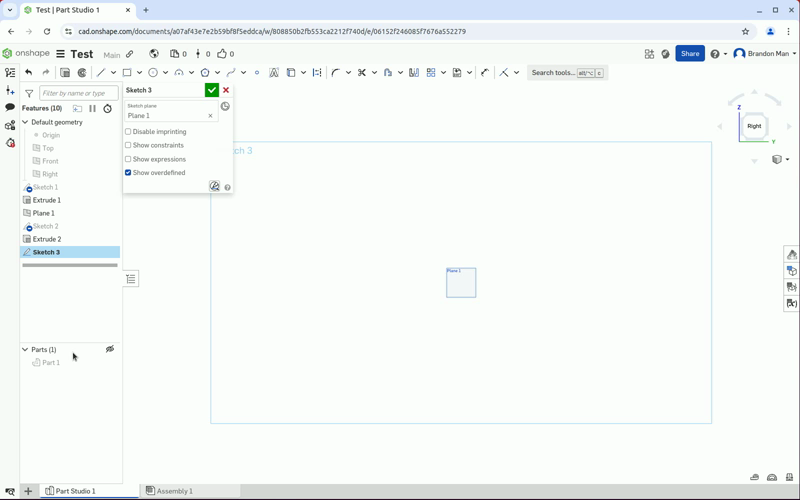
key(l)
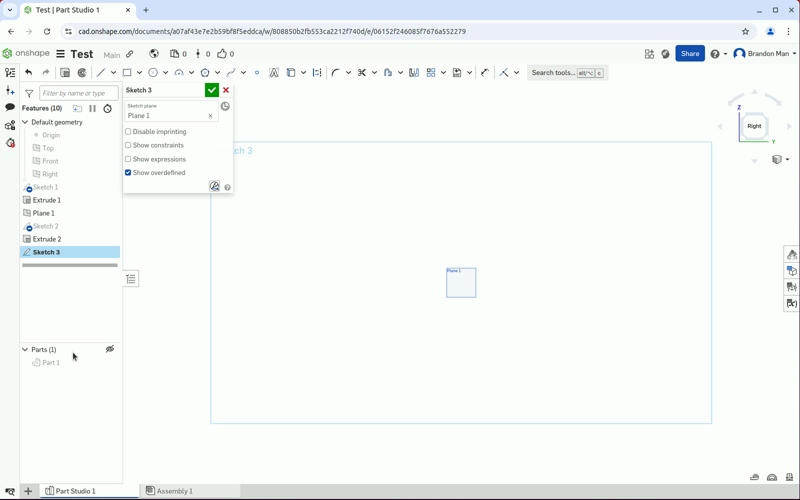
key_down(shift)
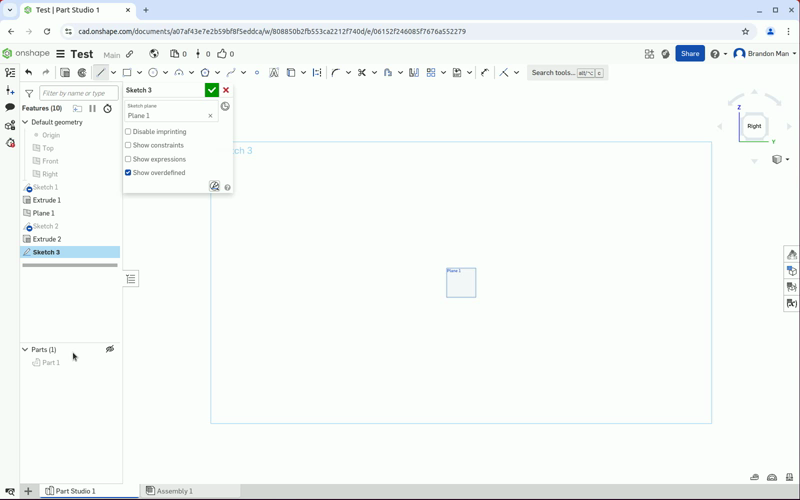
mouse_move(456, 261)
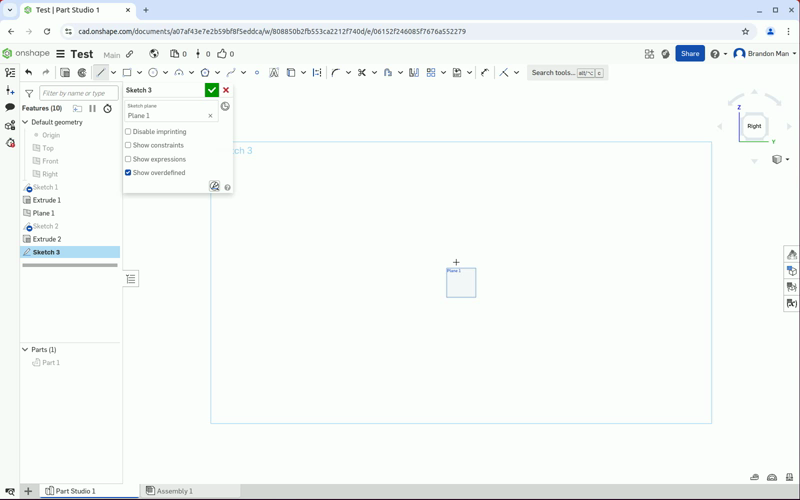
click(456, 261)
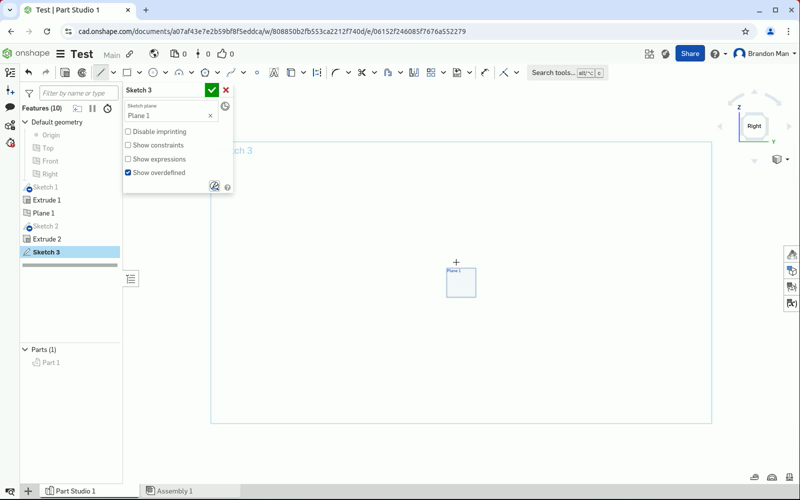
key_up(shift)
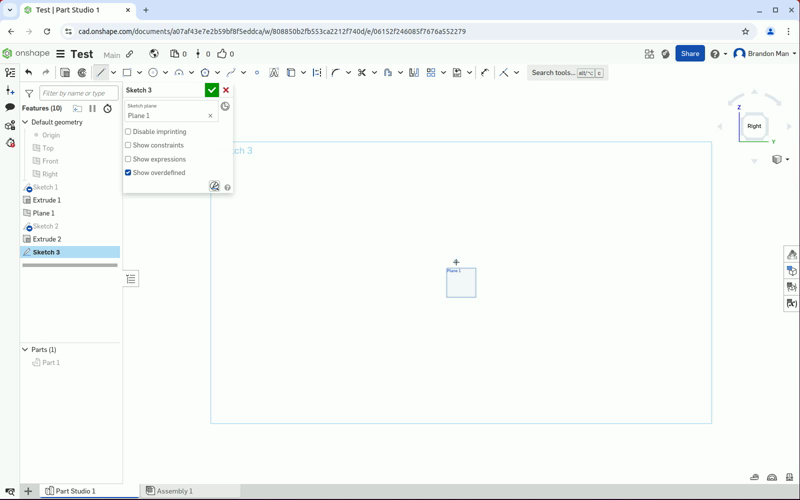
key_down(shift)
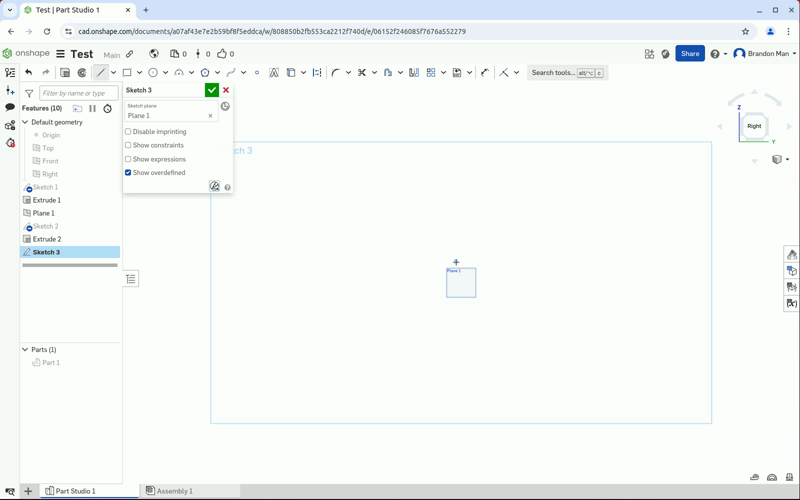
mouse_move(486, 261)
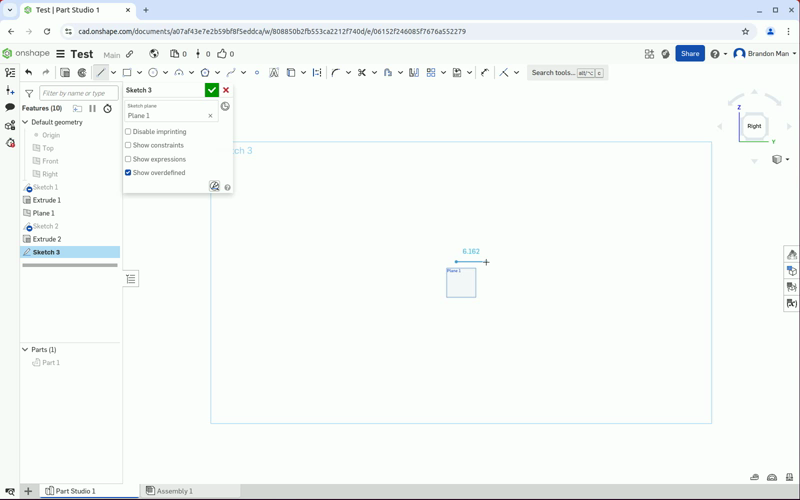
mouse_move(465, 261)
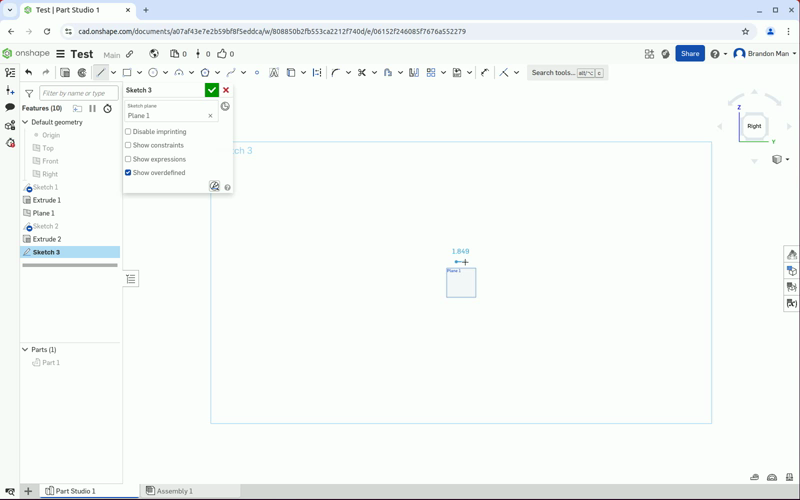
click(465, 261)
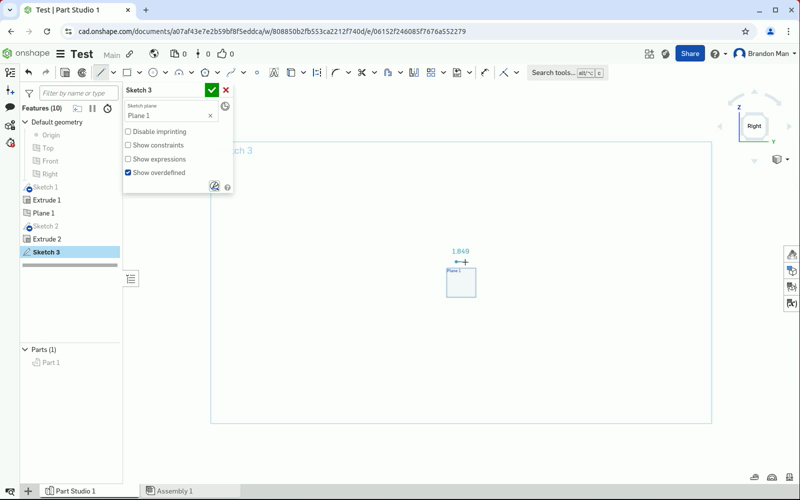
key_up(shift)
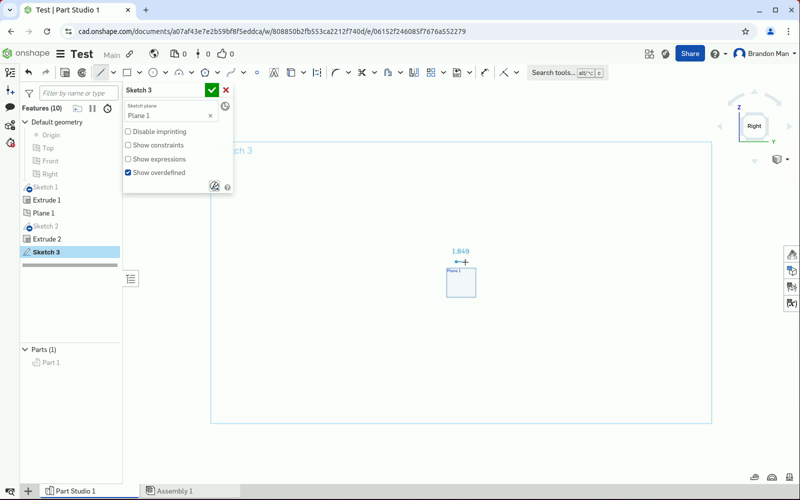
key_down(shift)
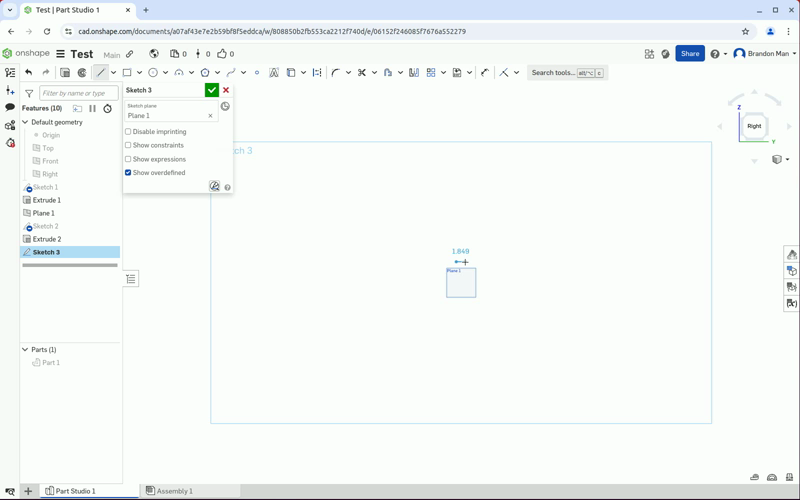
mouse_move(495, 261)
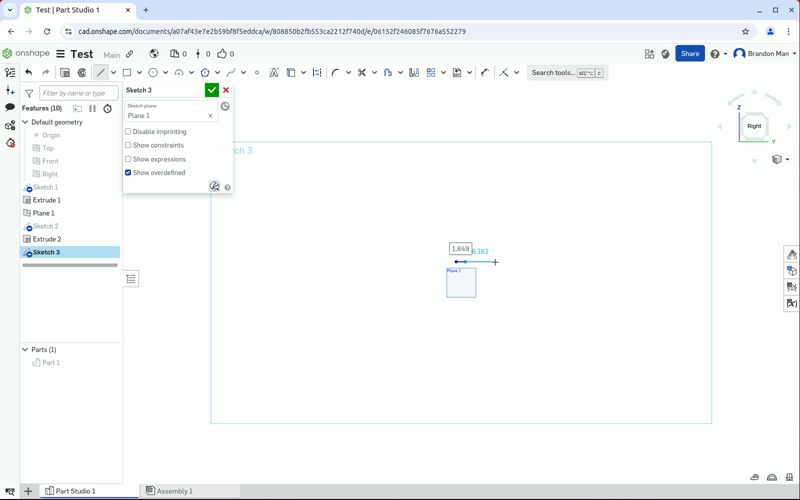
mouse_move(465, 252)
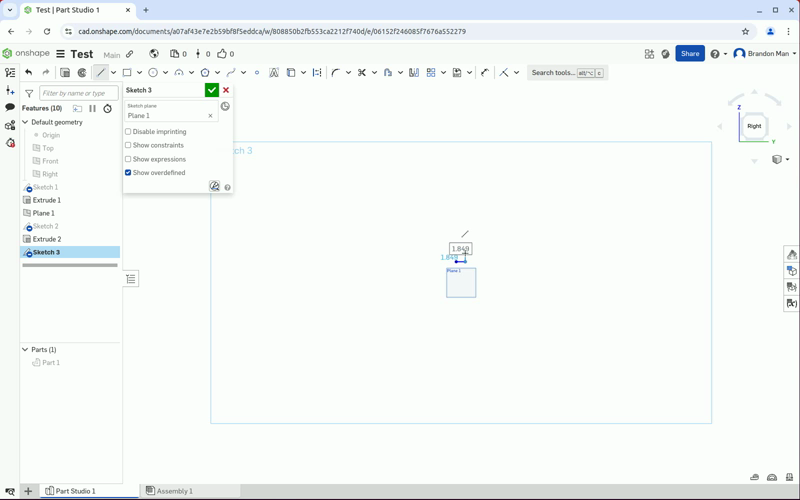
click(465, 252)
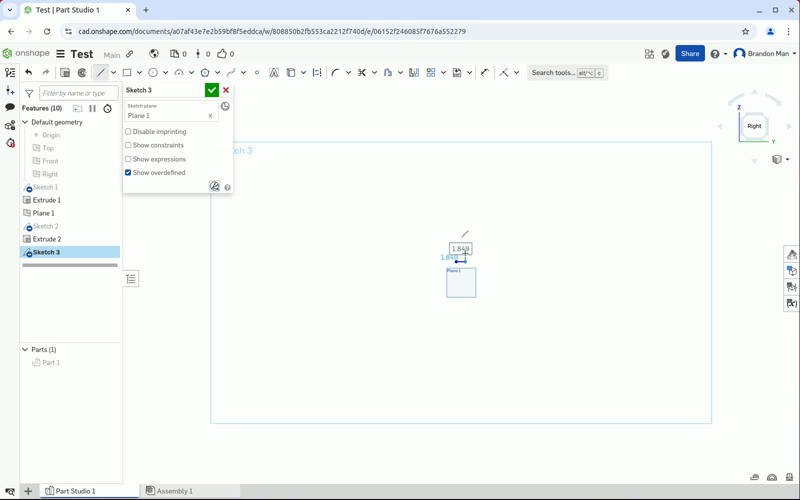
key_up(shift)
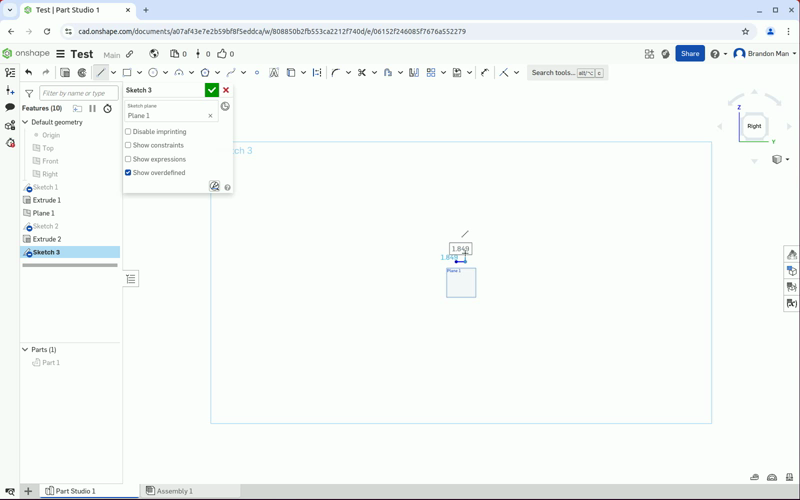
key_down(shift)
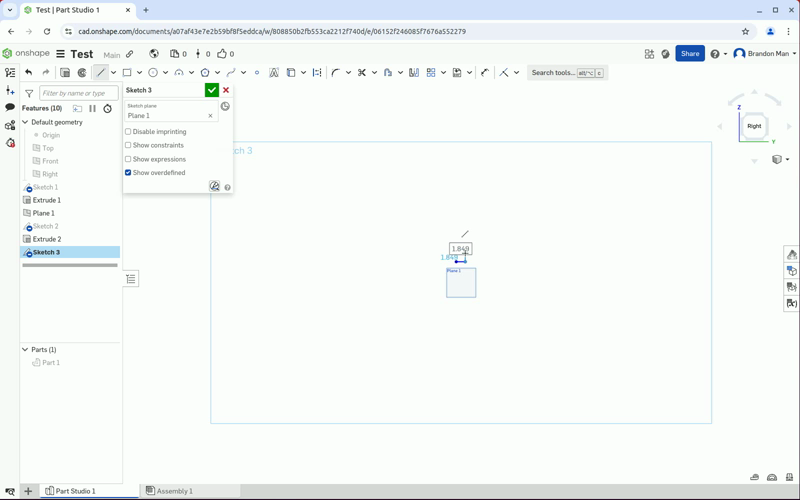
mouse_move(495, 252)
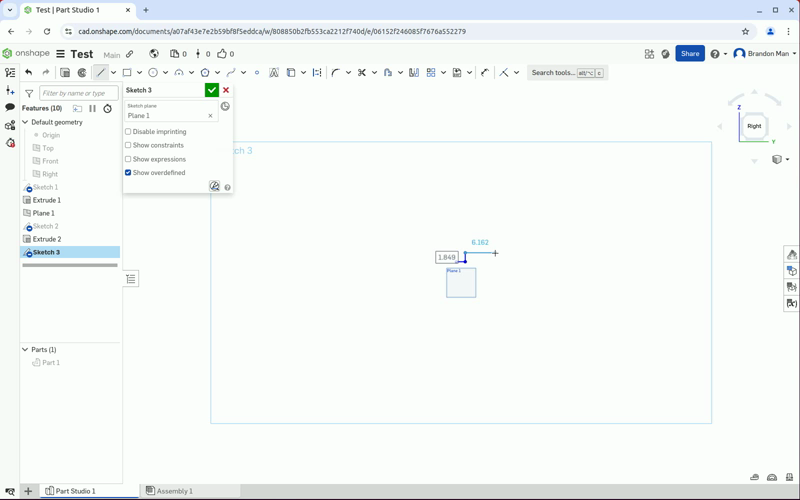
mouse_move(456, 252)
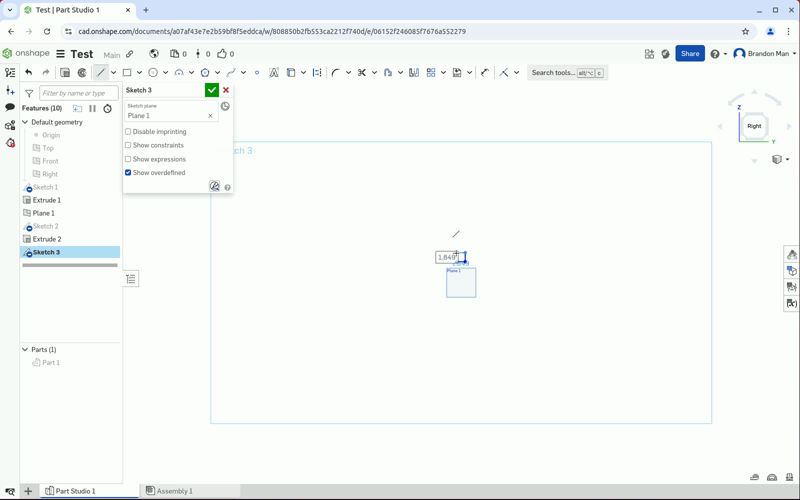
click(456, 252)
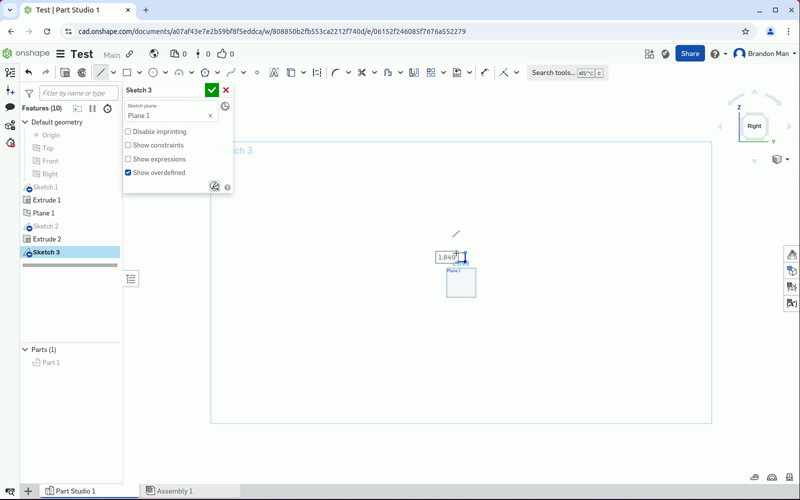
key_up(shift)
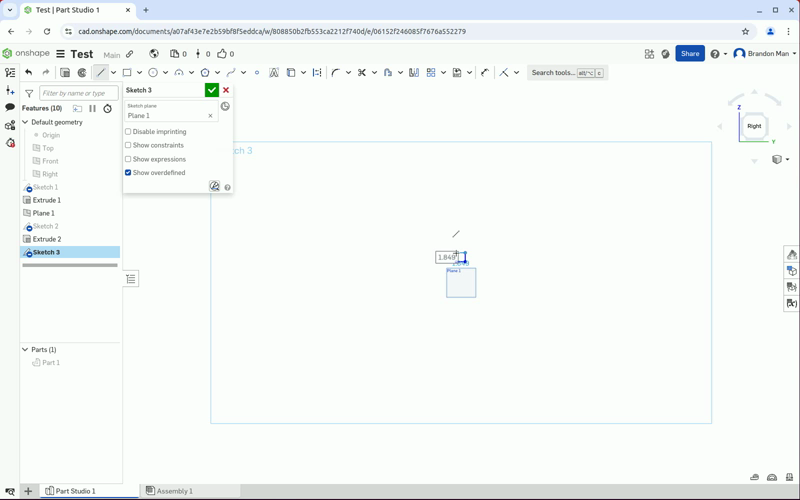
mouse_move(486, 252)
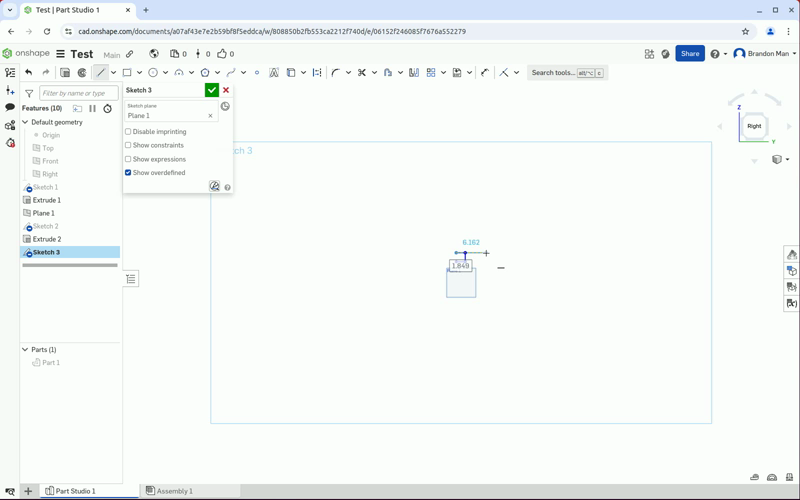
key_down(shift)
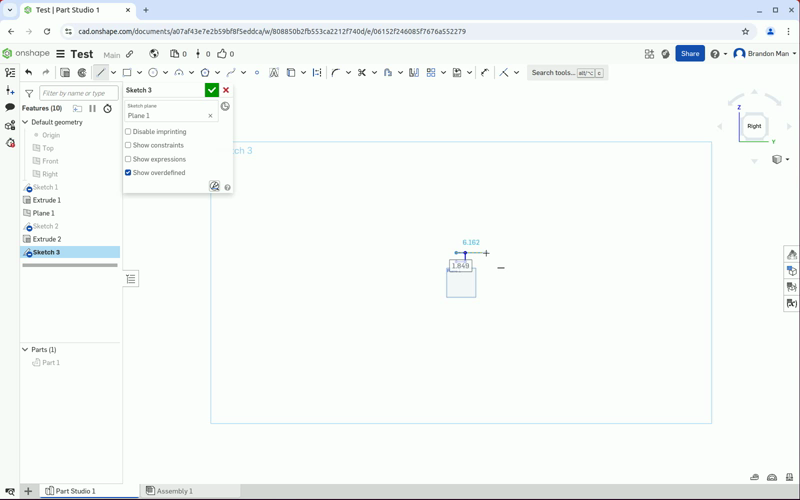
mouse_move(456, 261)
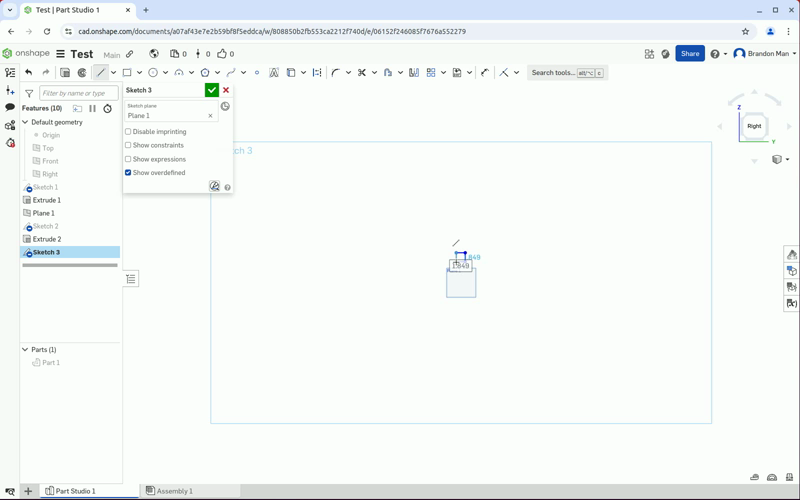
key_up(shift)
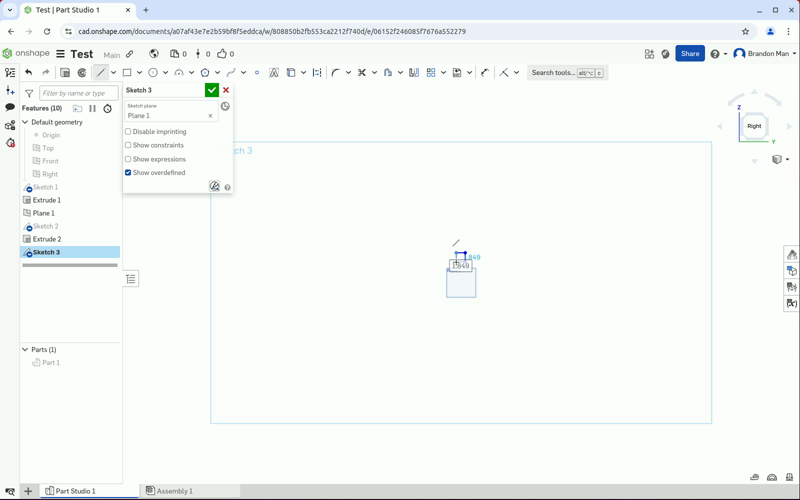
click(456, 261)
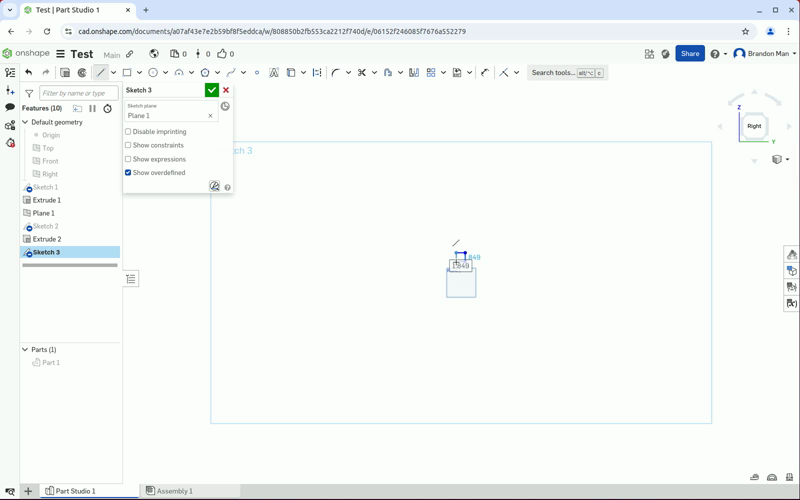
key(esc)
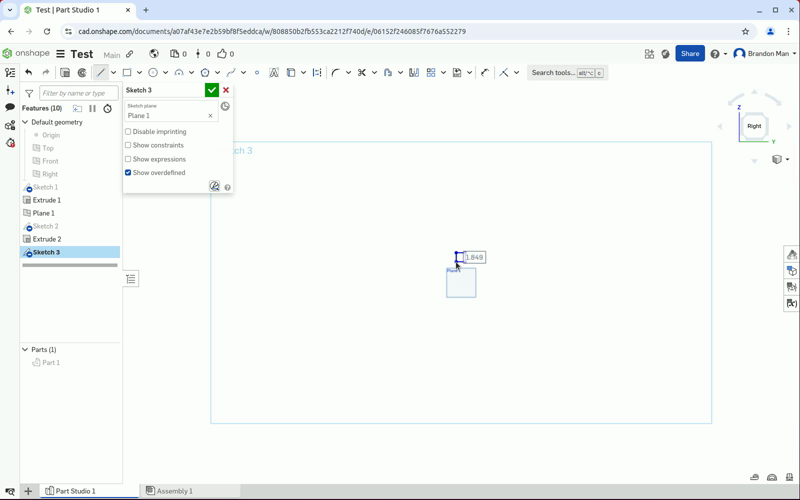
mouse_move(458, 261)
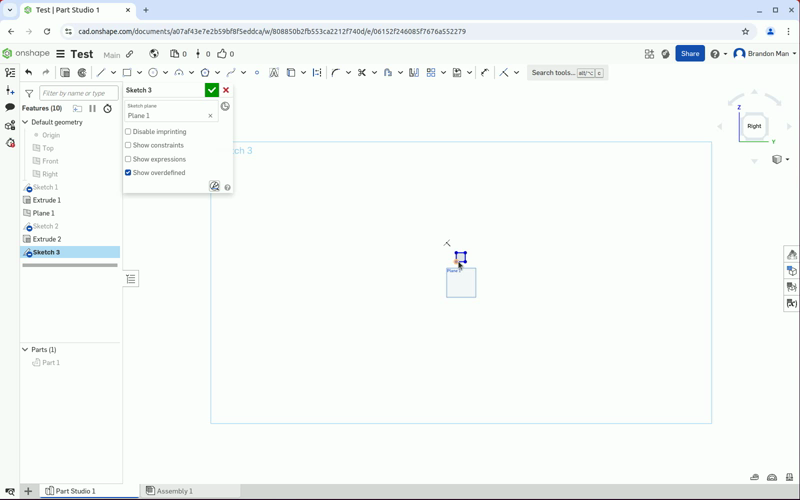
scroll(6)
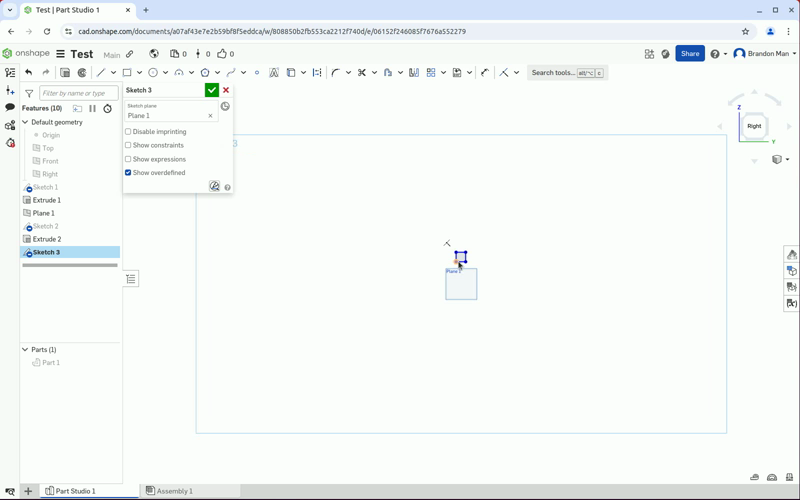
scroll(6)
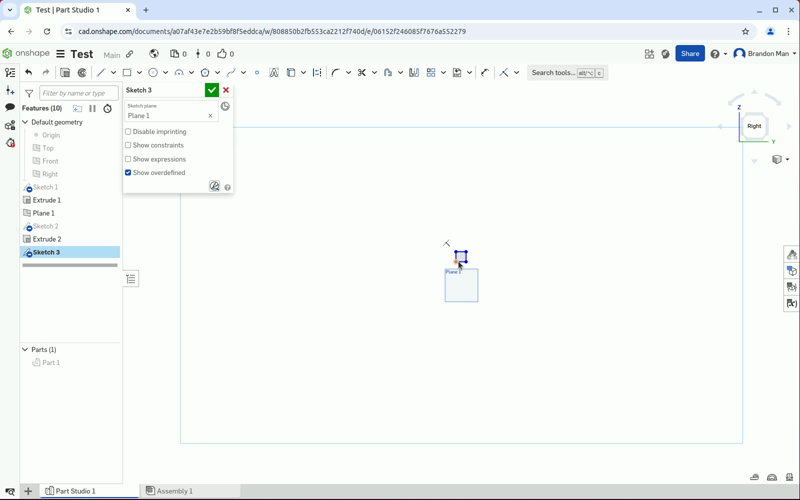
scroll(6)
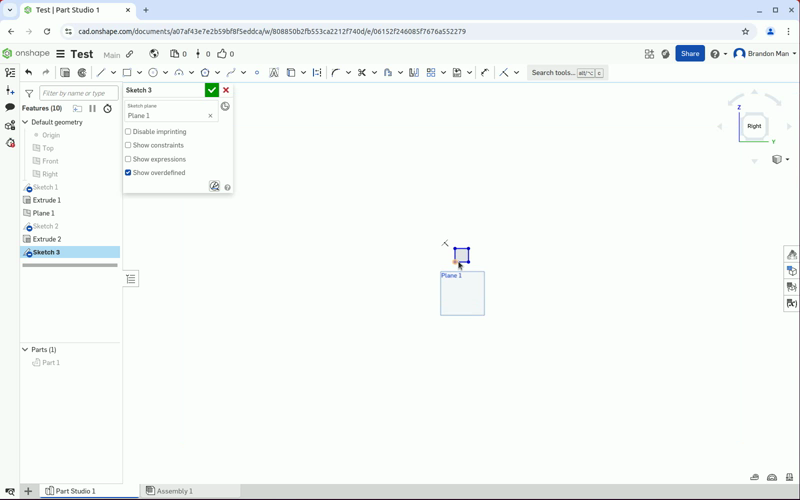
scroll(6)
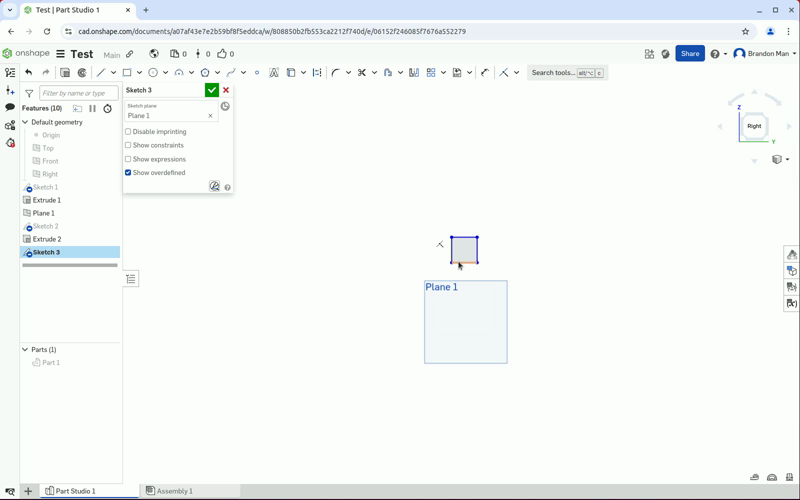
scroll(6)
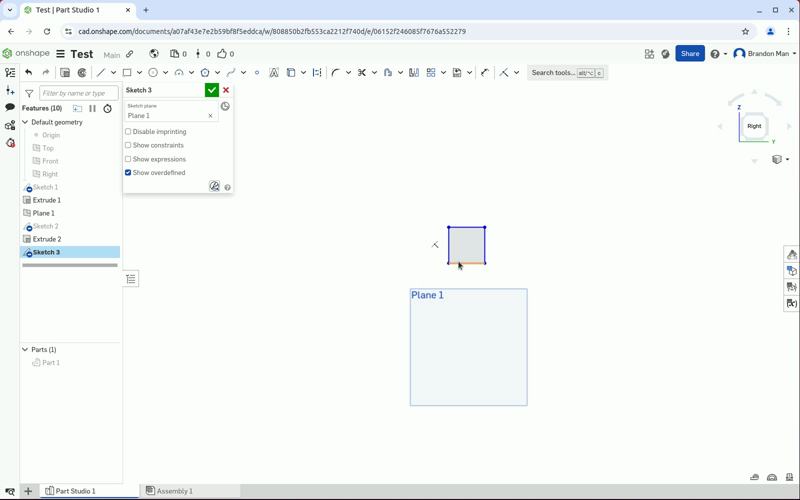
scroll(6)
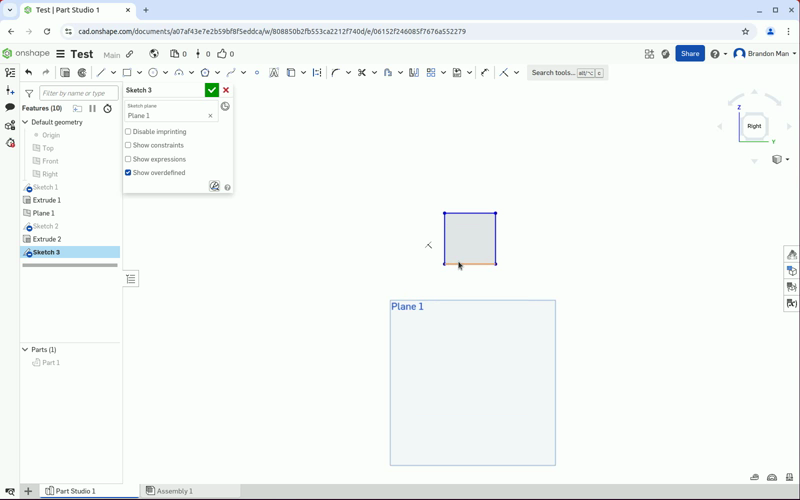
scroll(6)
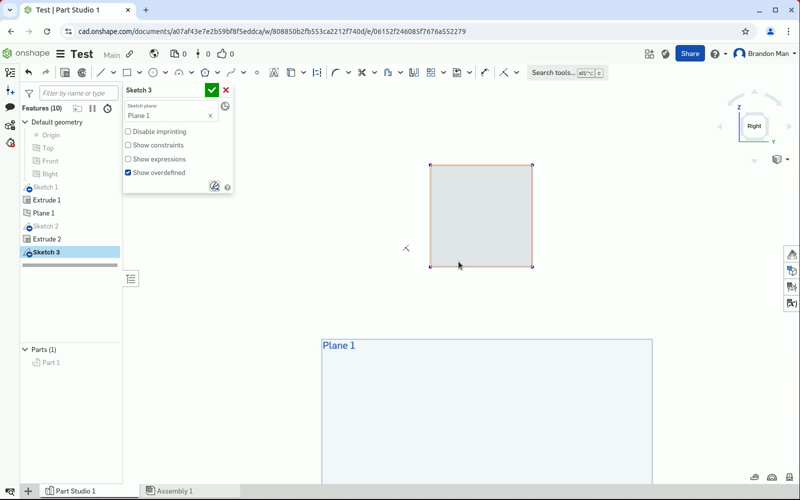
click(458, 261)
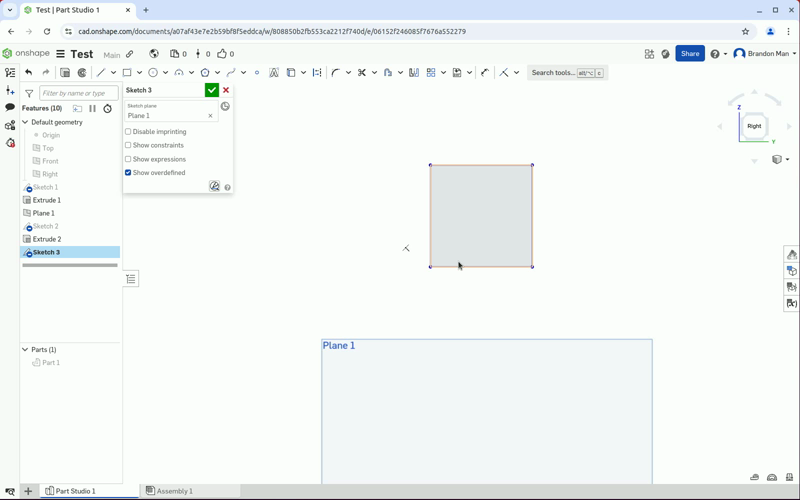
scroll(-6)
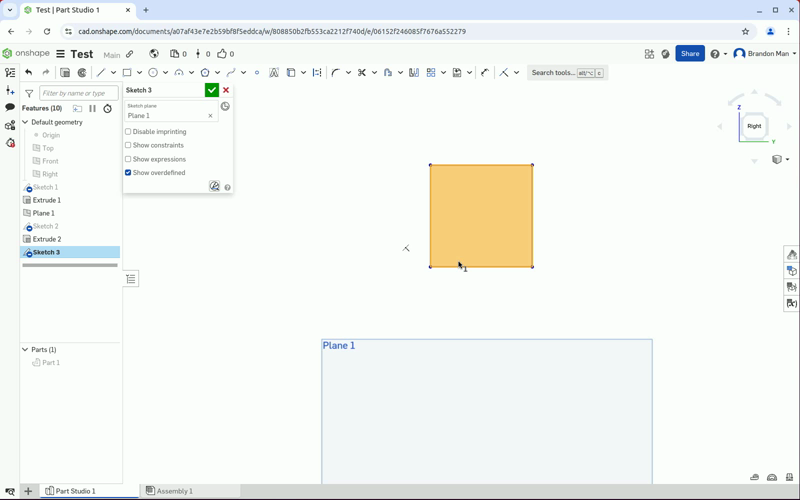
scroll(-6)
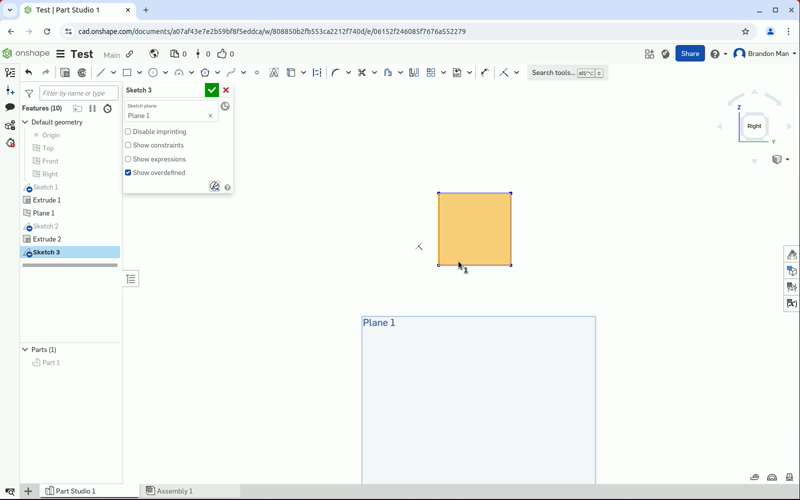
scroll(-6)
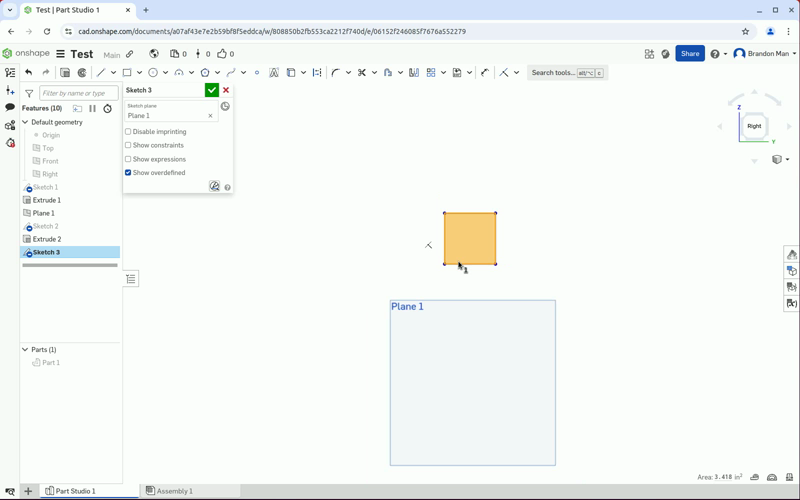
scroll(-6)
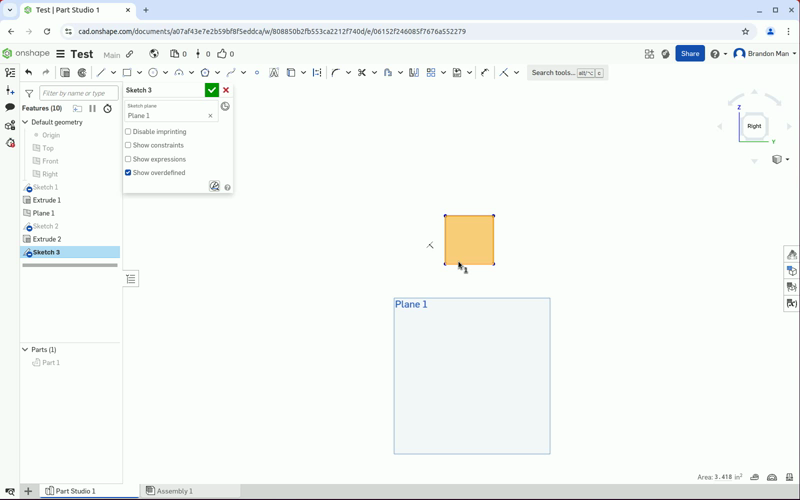
scroll(-6)
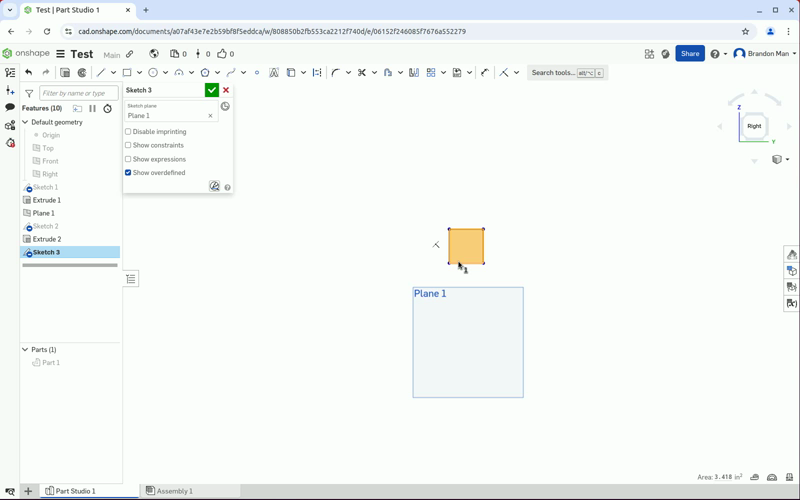
scroll(-6)
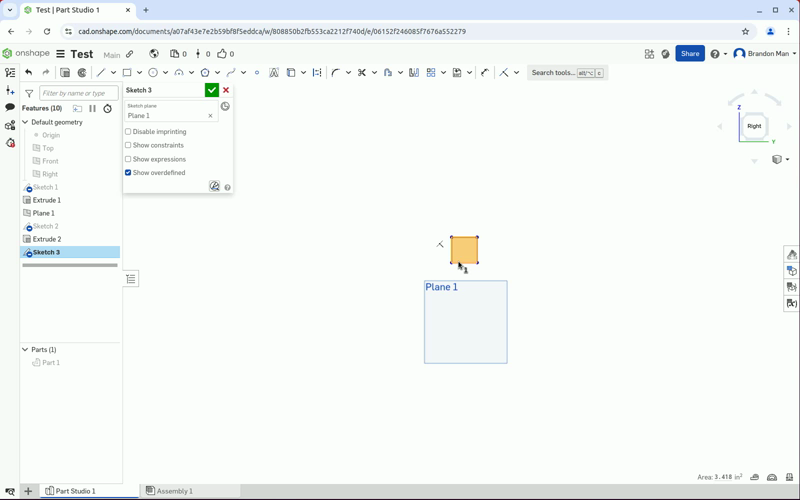
scroll(-6)
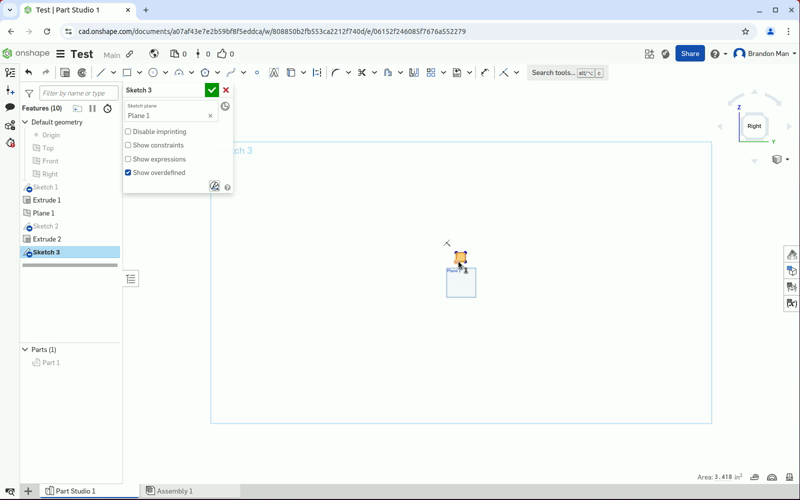
mouse_move(73, 352)
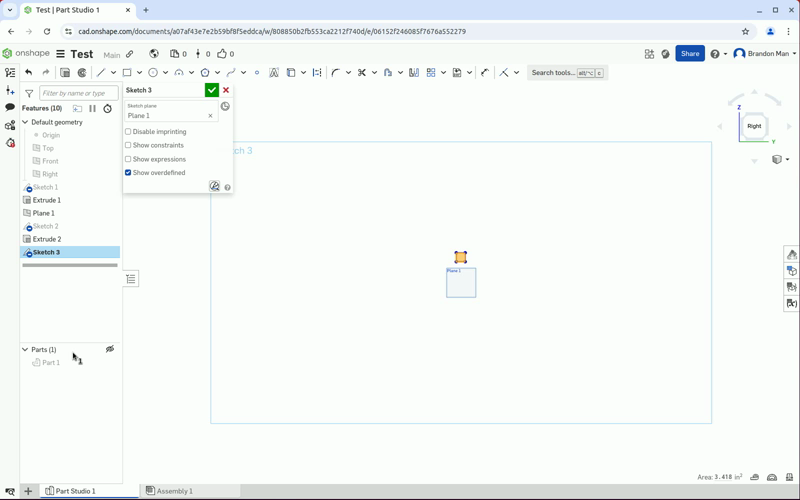
key(shift+y)
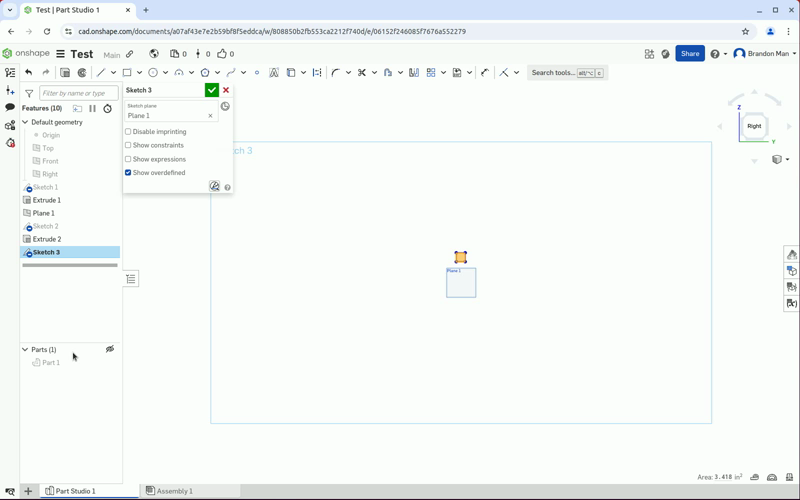
key(shift+e)
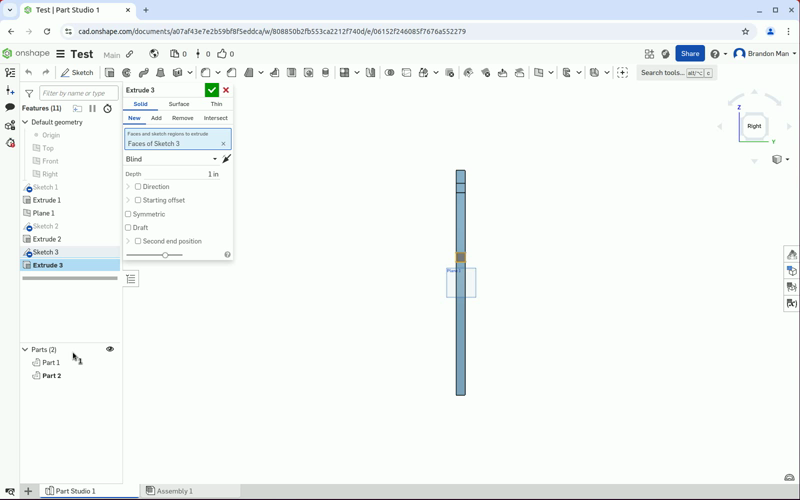
mouse_move(143, 106)
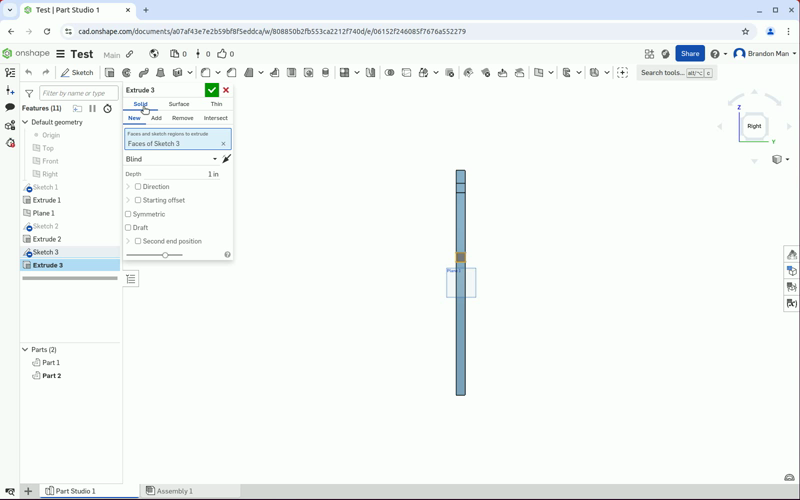
click(143, 106)
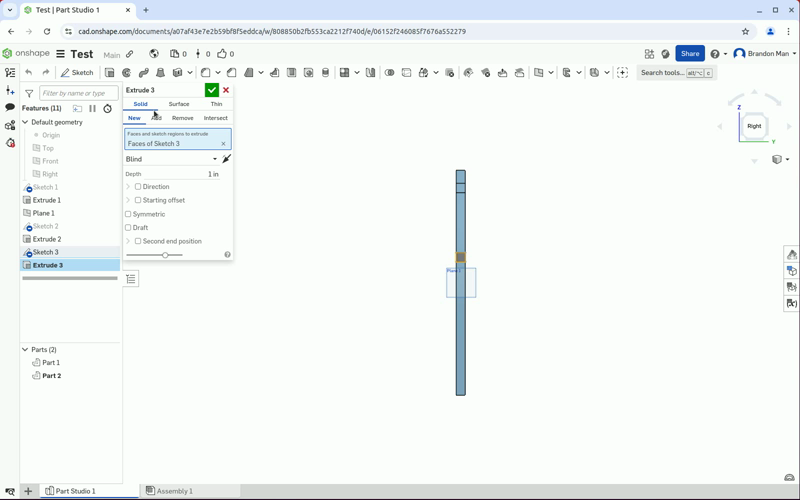
mouse_move(186, 120)
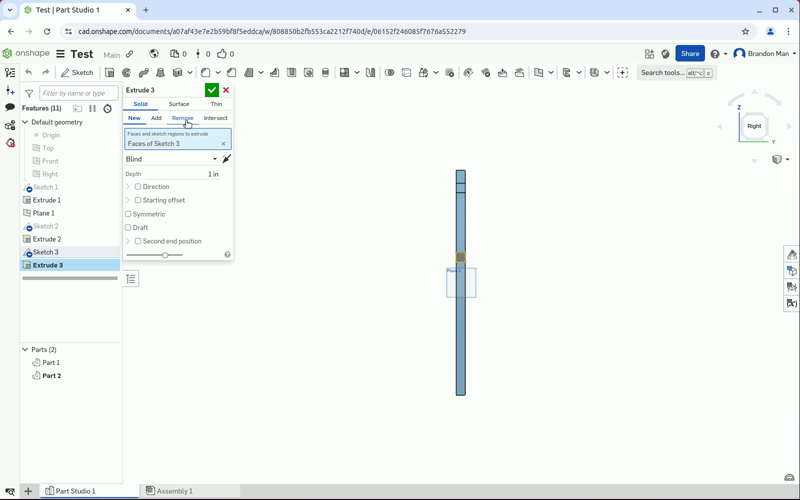
click(186, 120)
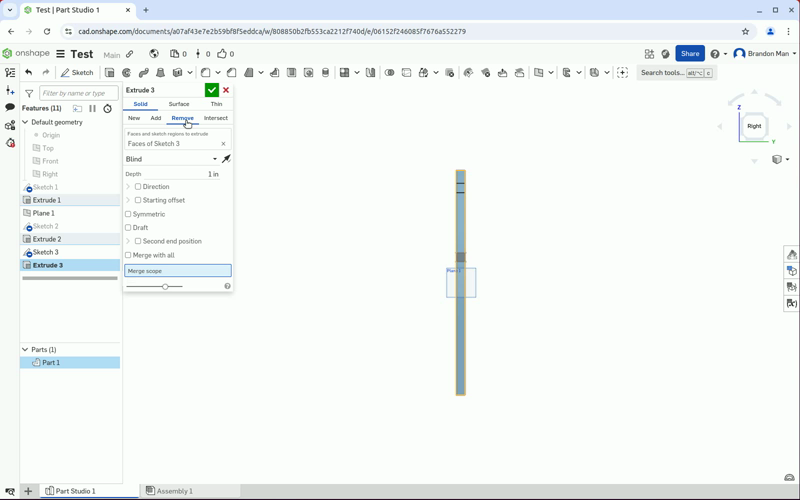
key(tab, 4)
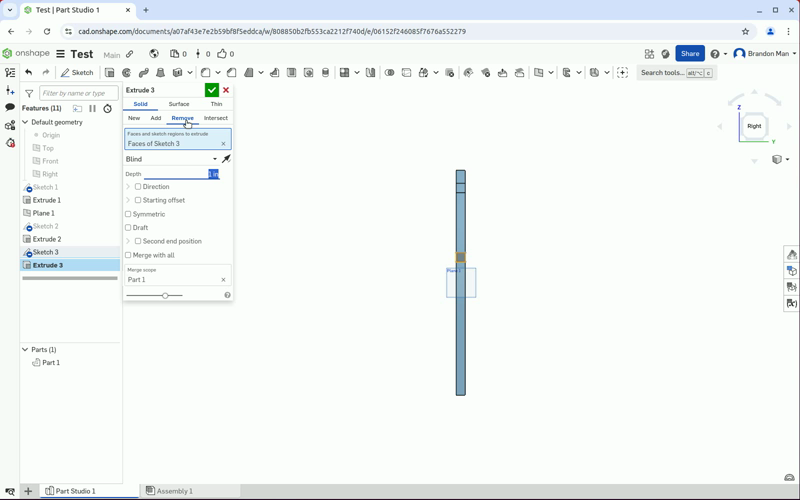
text(0.722)
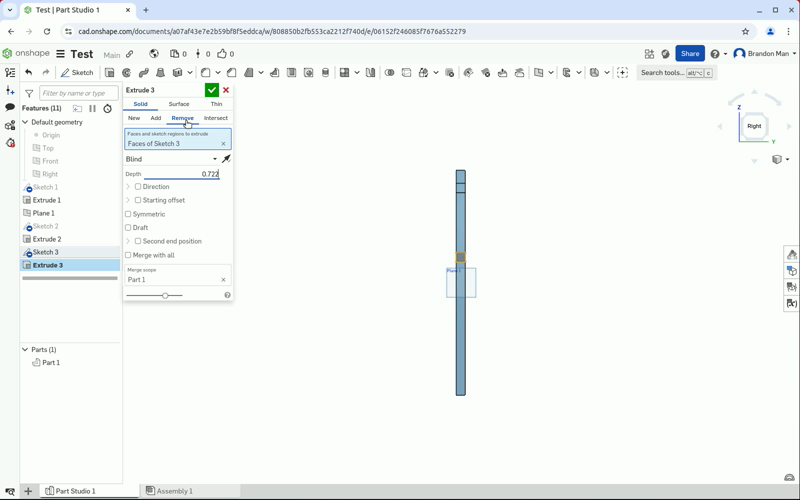
key(tab, 6)
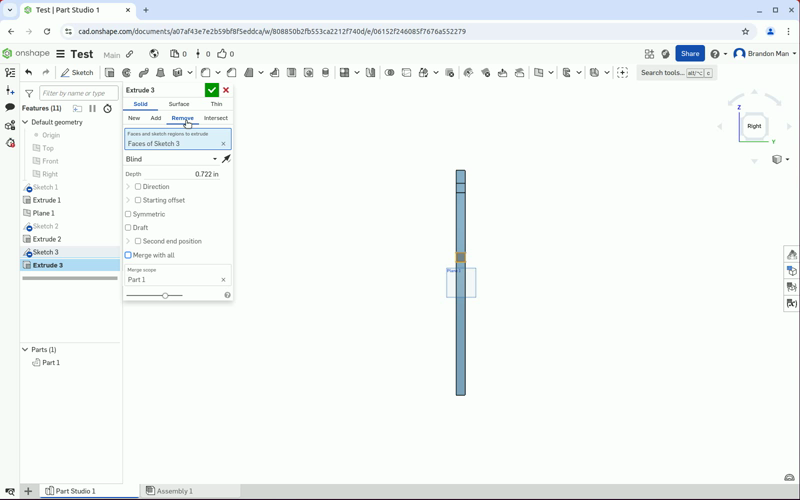
key(space)
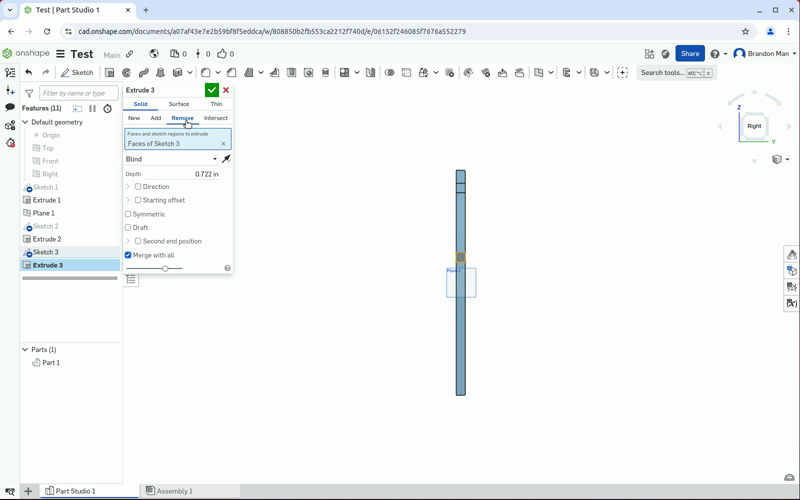
key(enter)
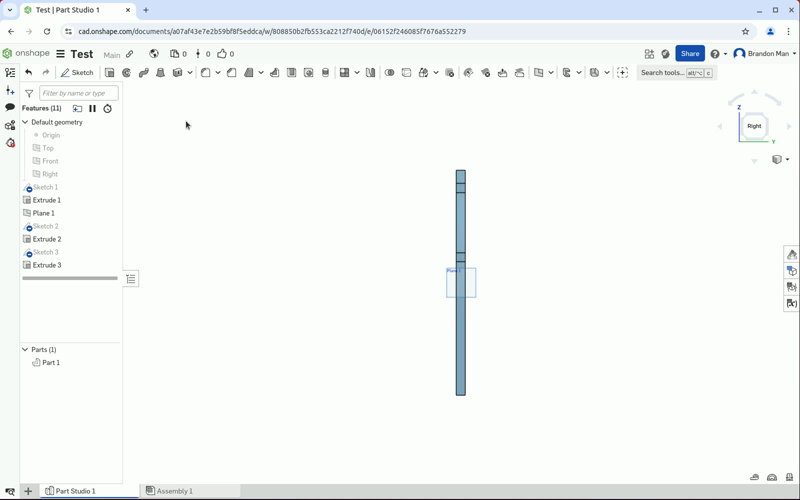
key(shift+h)
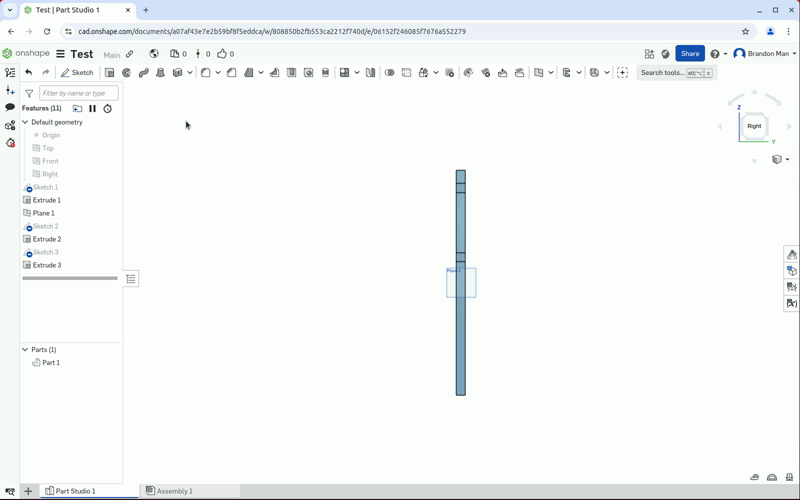
key(shift+h)
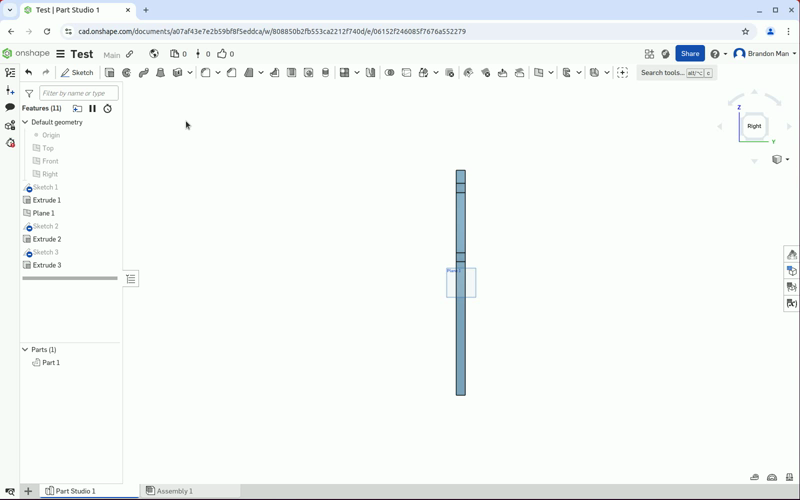
mouse_move(73, 189)
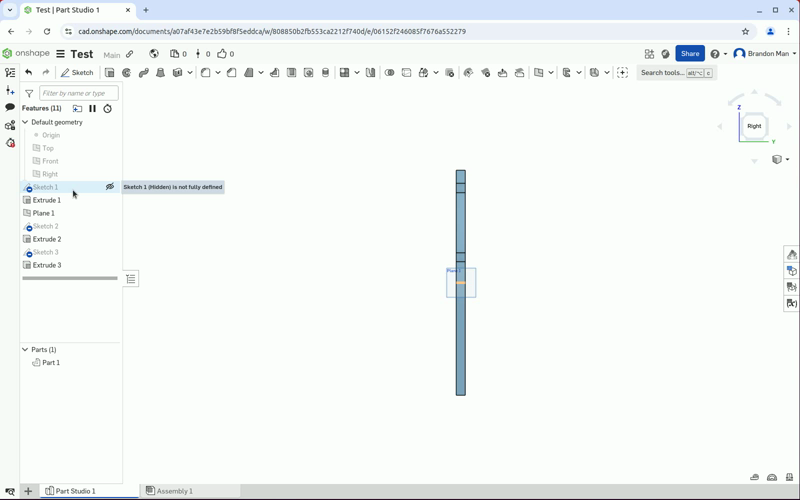
click(73, 189)
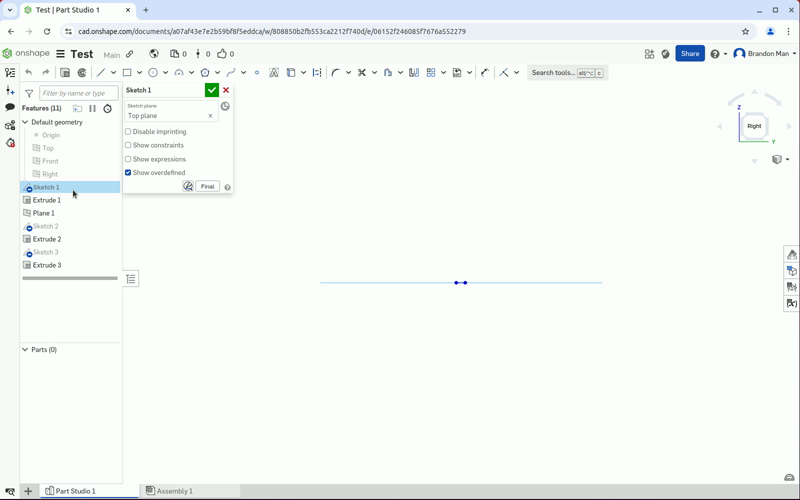
mouse_move(229, 92)
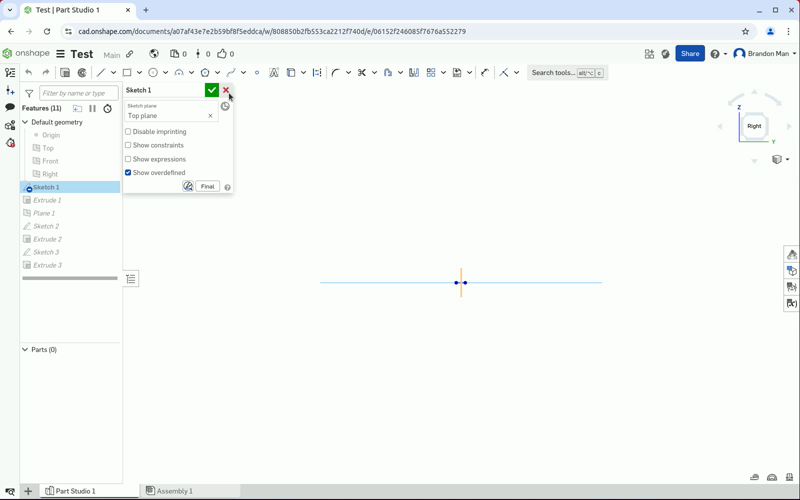
click(229, 92)
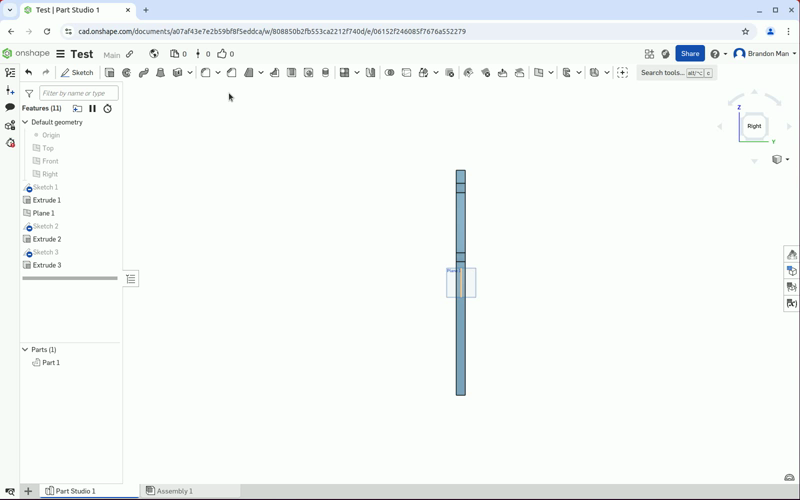
mouse_move(541, 75)
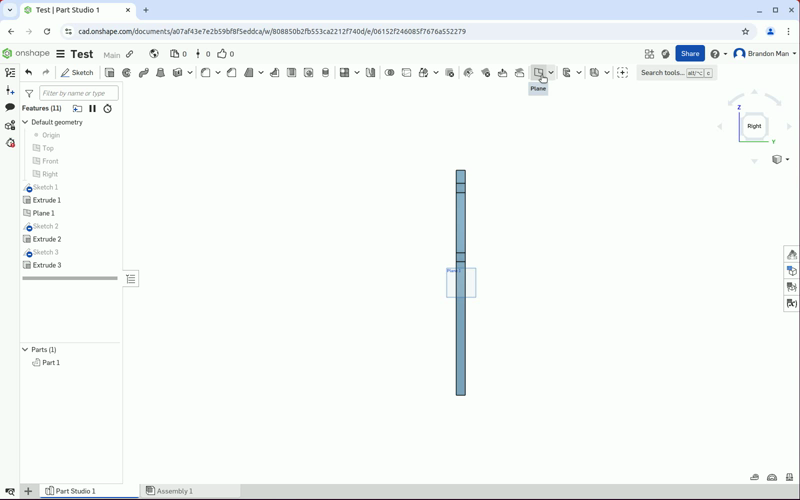
click(541, 75)
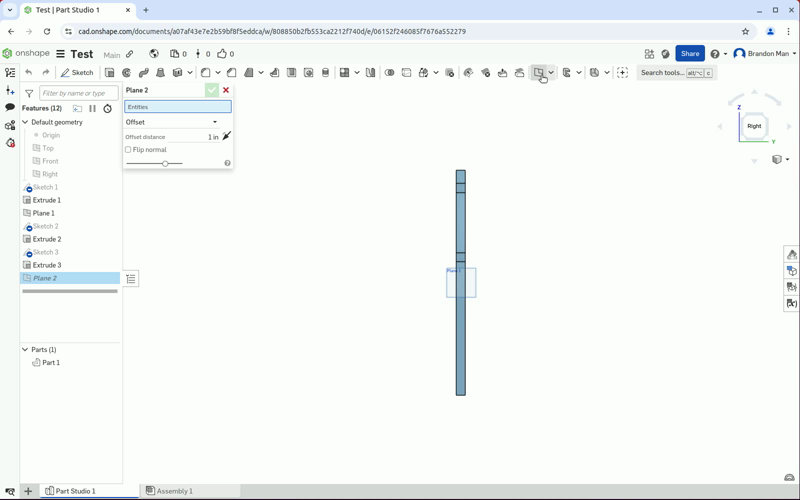
mouse_move(73, 176)
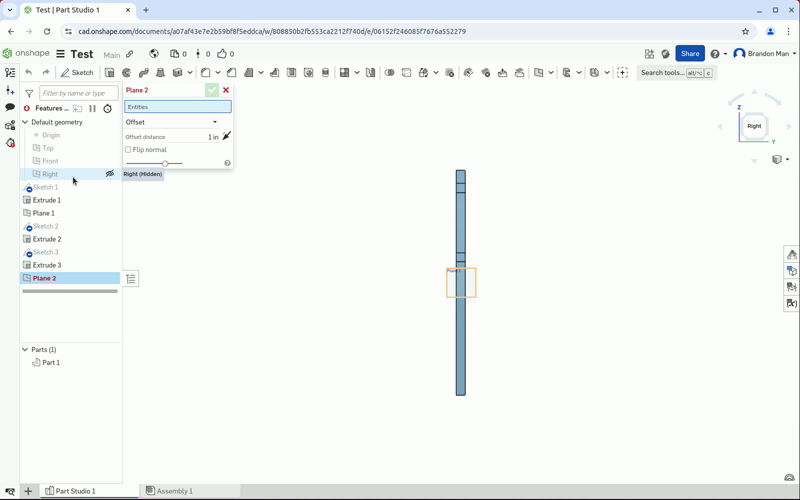
click(73, 176)
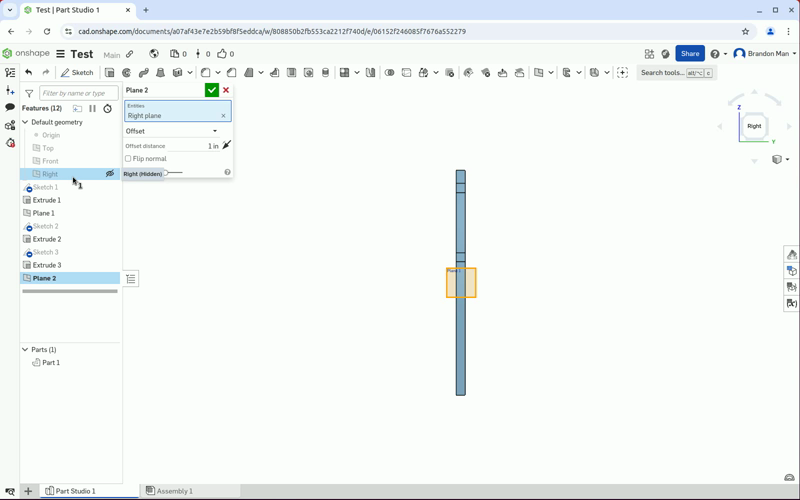
key(tab, 2)
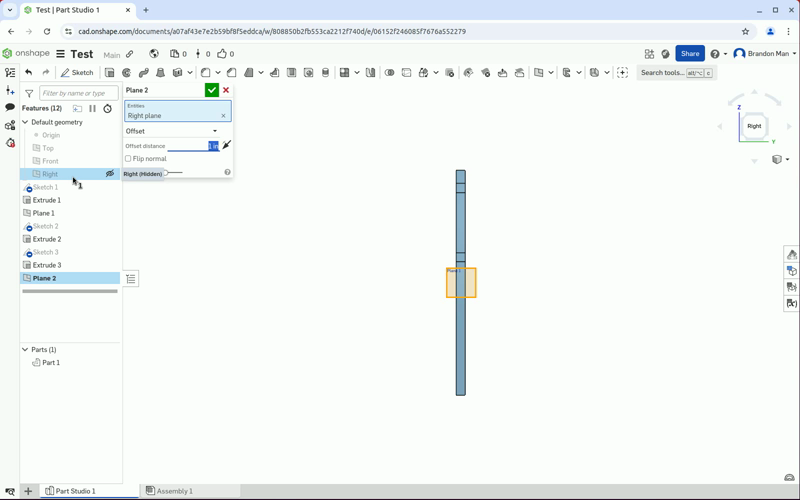
text(1.448)
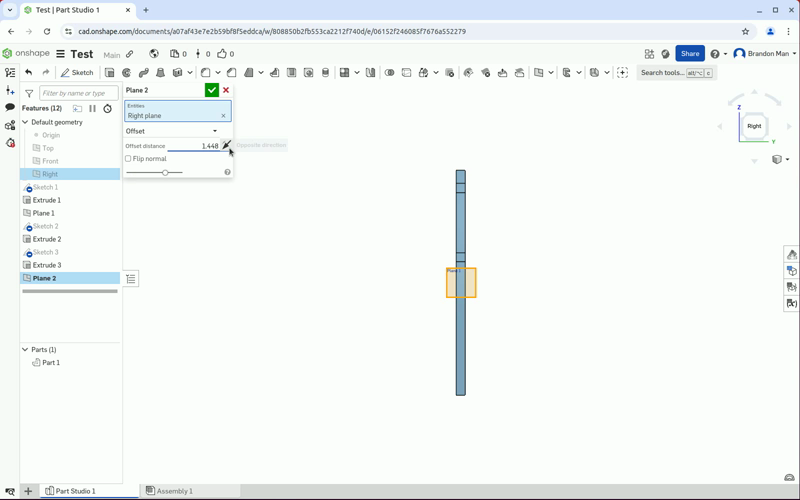
mouse_move(229, 147)
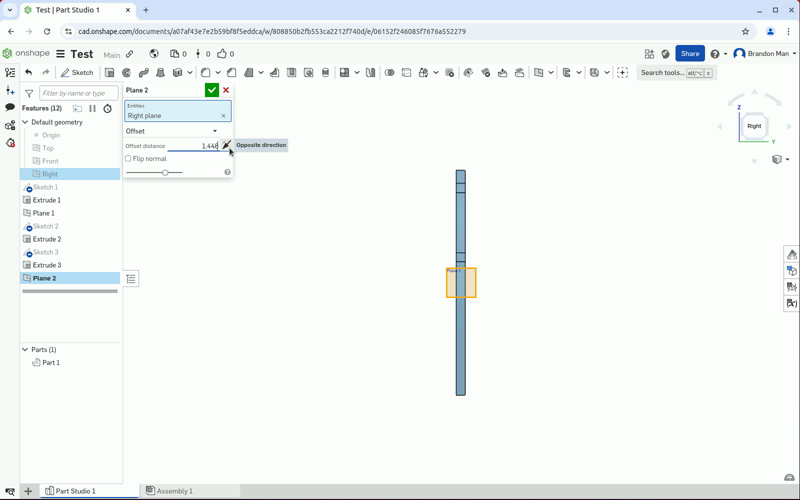
click(229, 147)
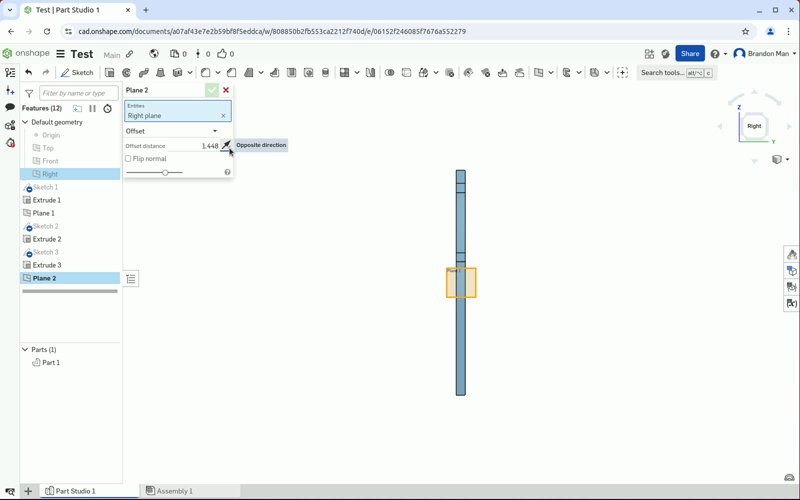
key(enter, 2)
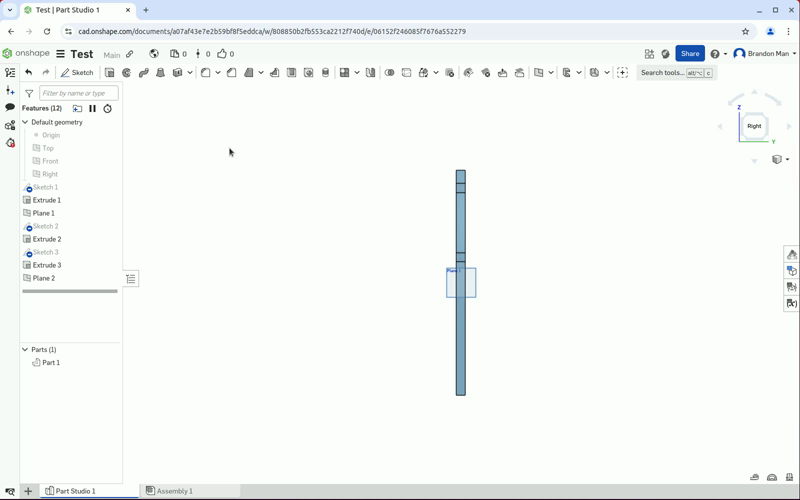
key(shift+s)
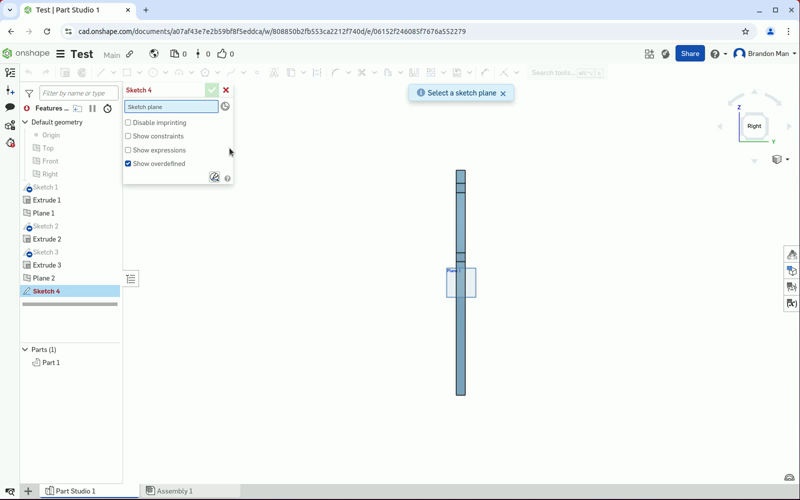
mouse_move(73, 280)
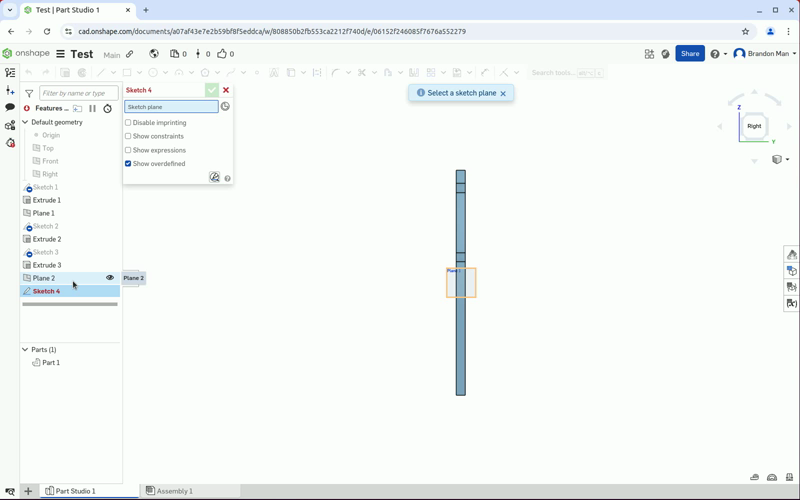
click(73, 280)
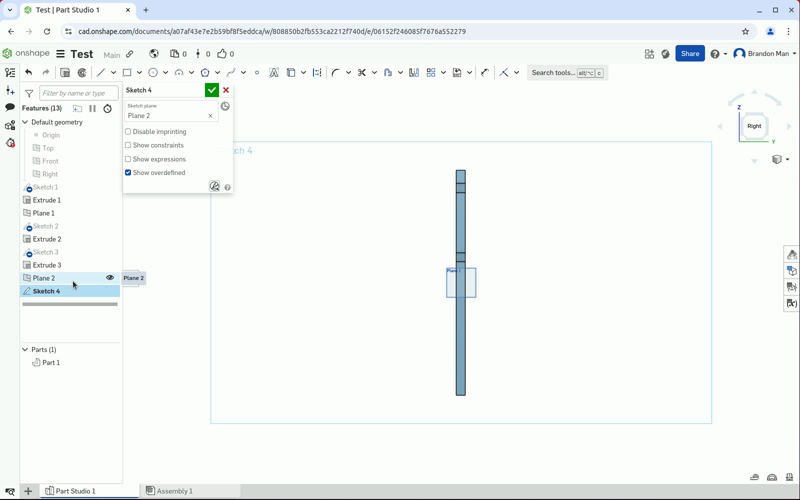
mouse_move(73, 352)
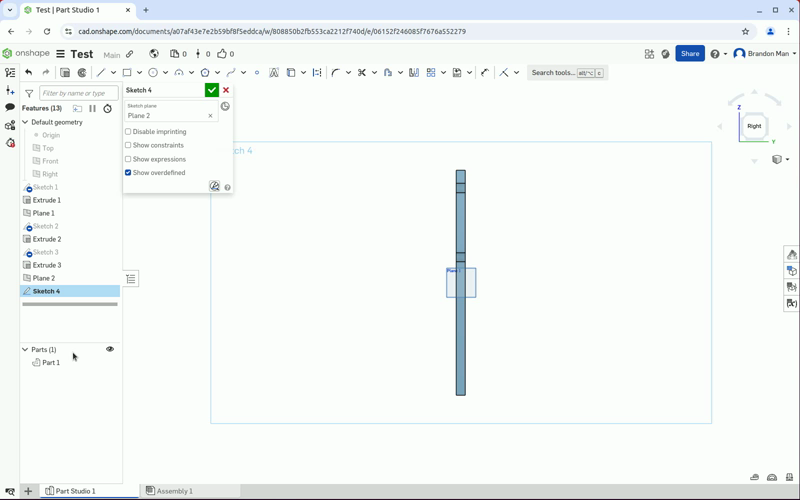
key(y)
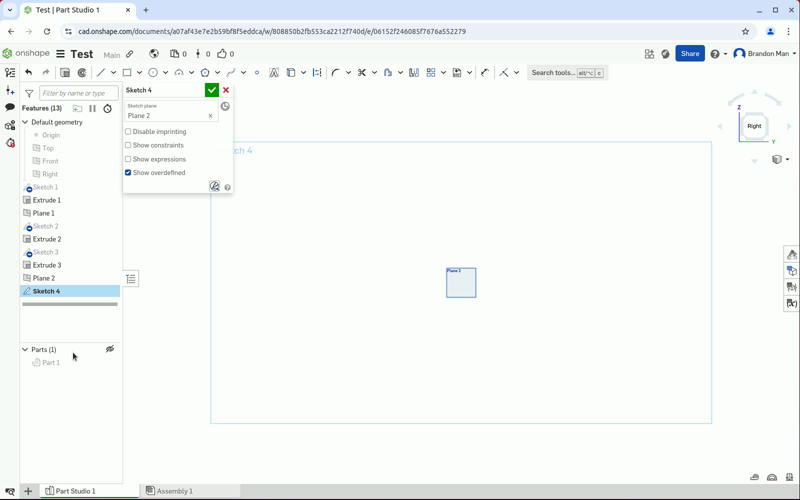
key(c)
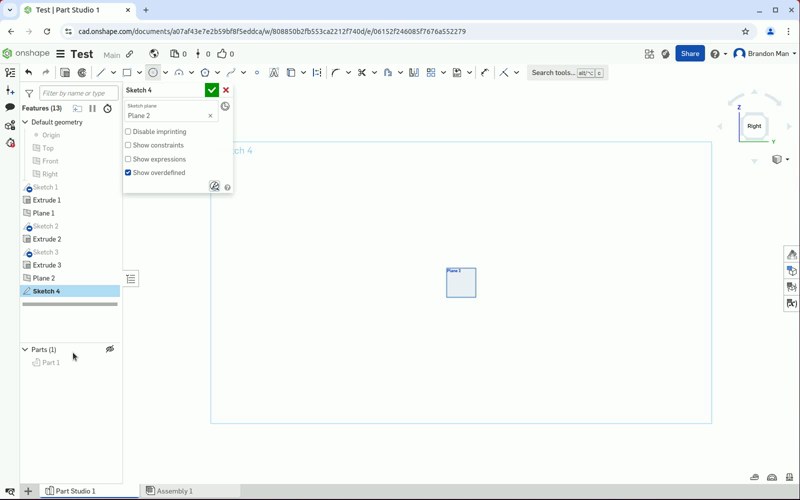
key_down(shift)
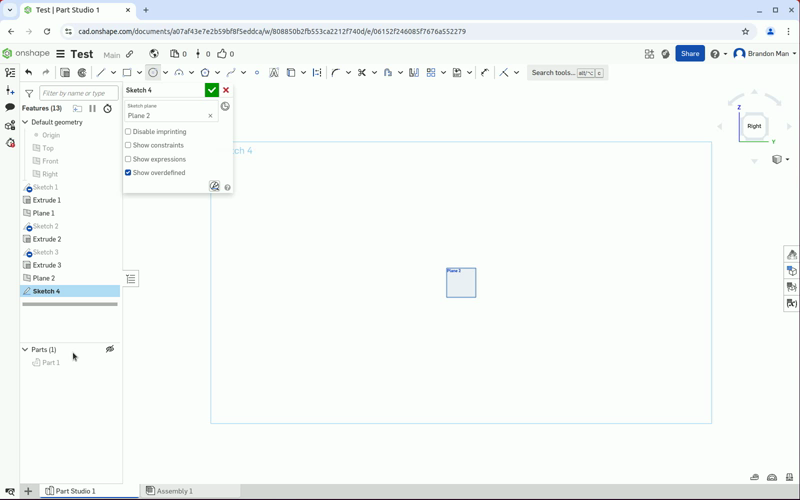
mouse_move(461, 334)
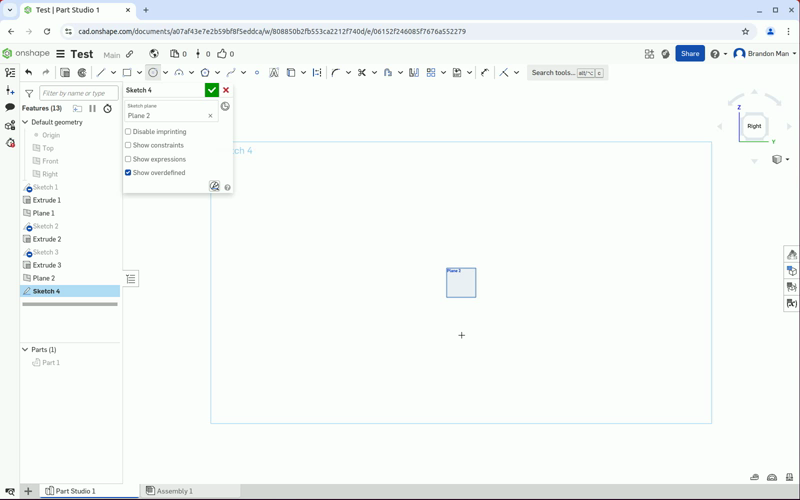
click(461, 334)
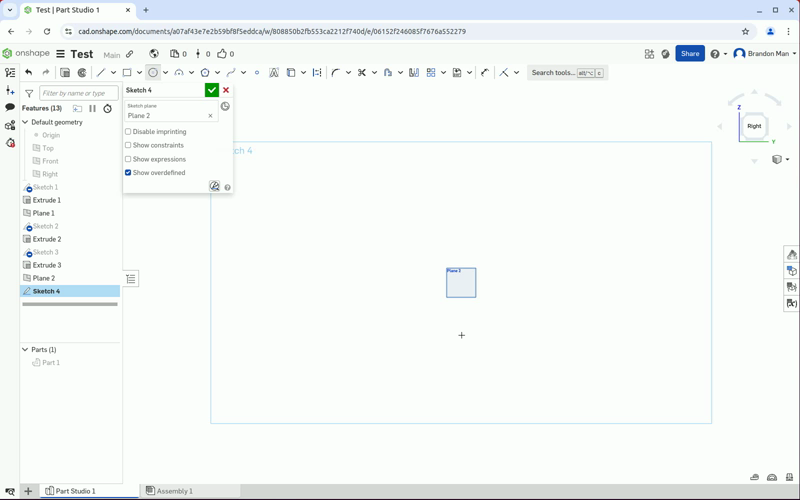
key_up(shift)
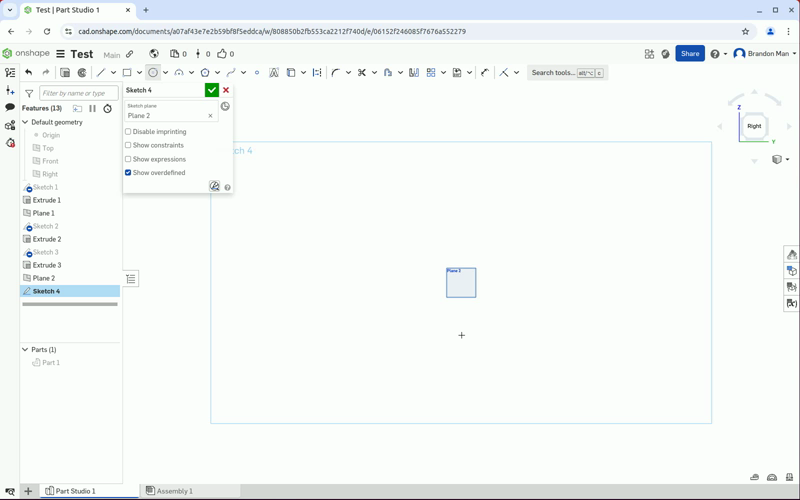
mouse_move(463, 334)
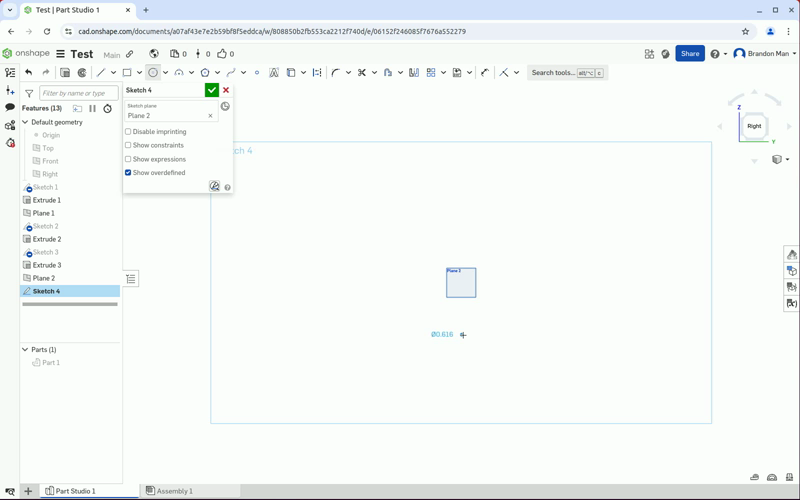
scroll(6)
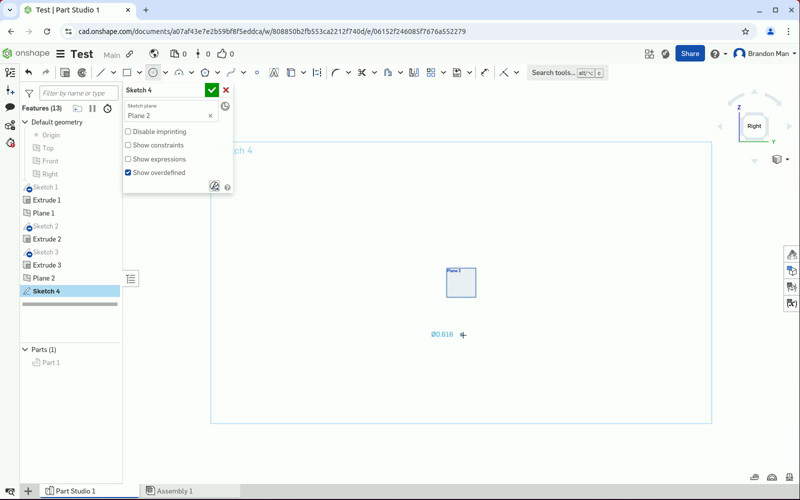
scroll(6)
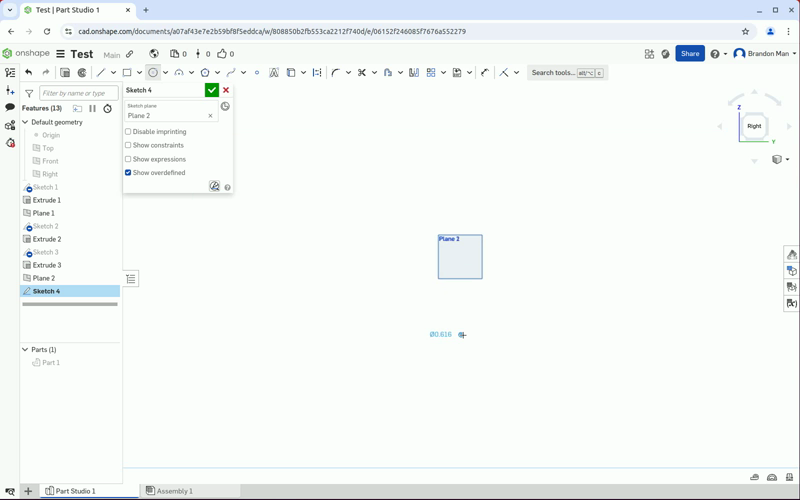
scroll(6)
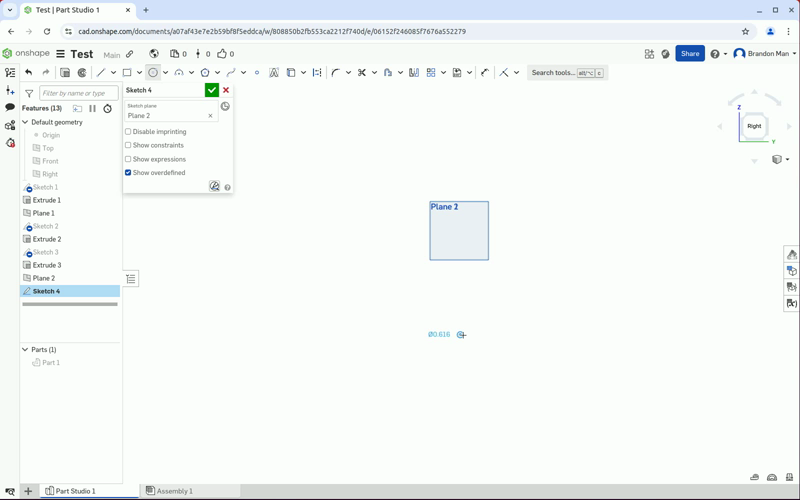
scroll(6)
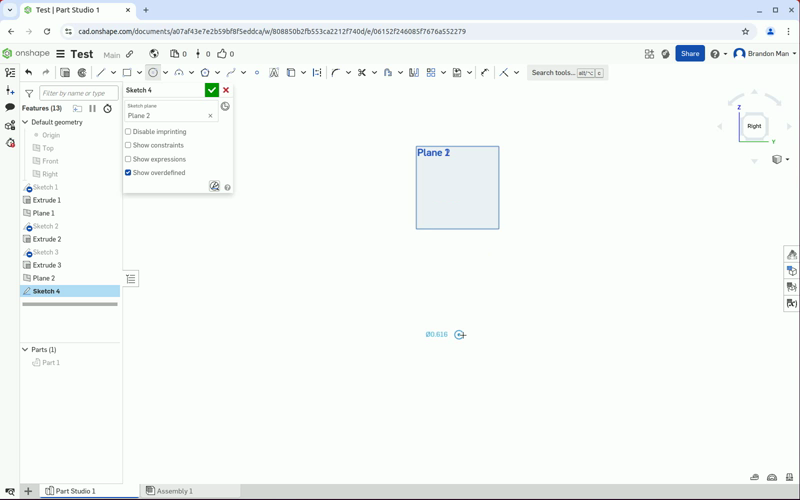
scroll(6)
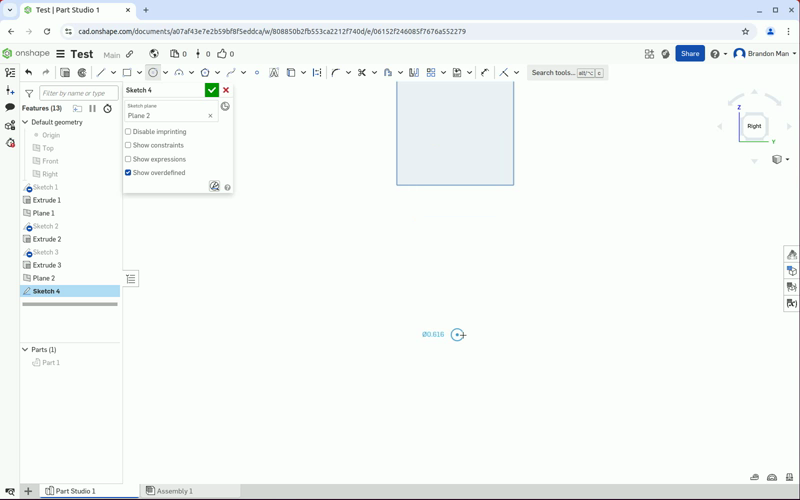
scroll(6)
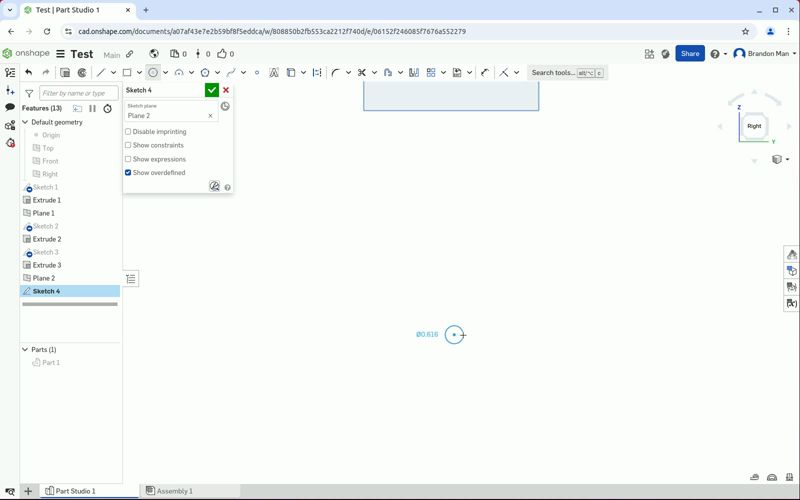
scroll(6)
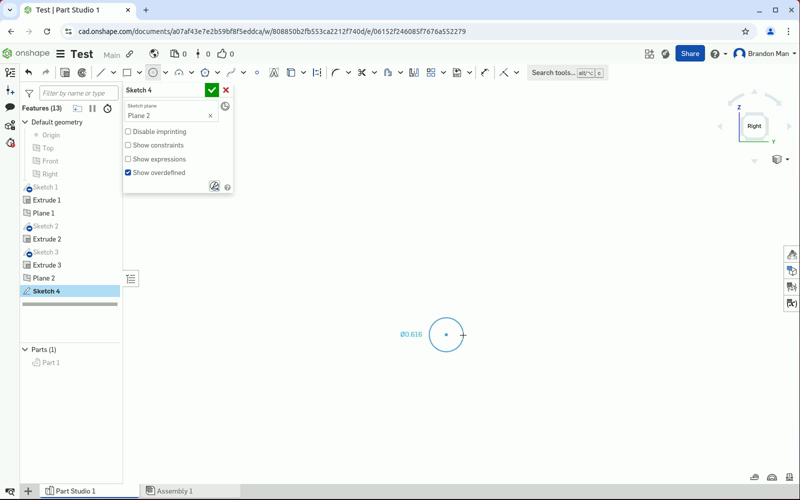
click(463, 334)
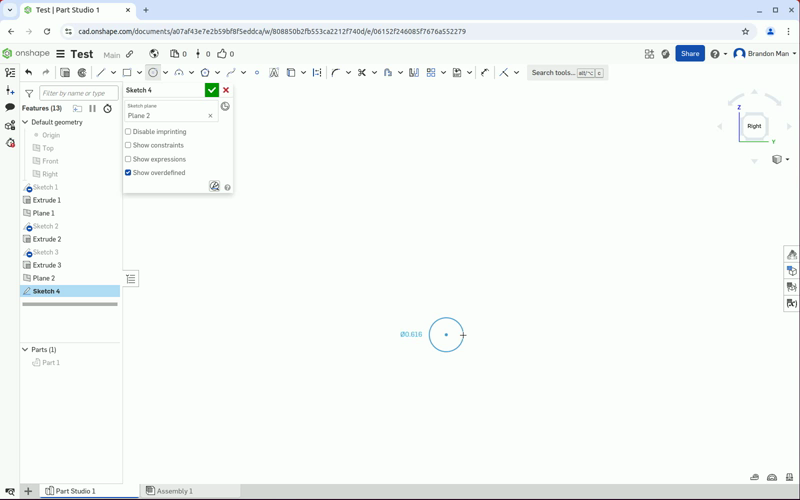
scroll(-6)
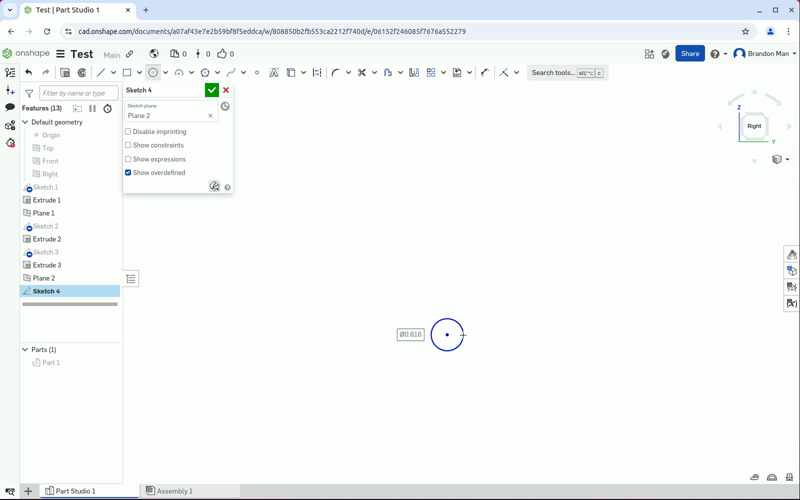
scroll(-6)
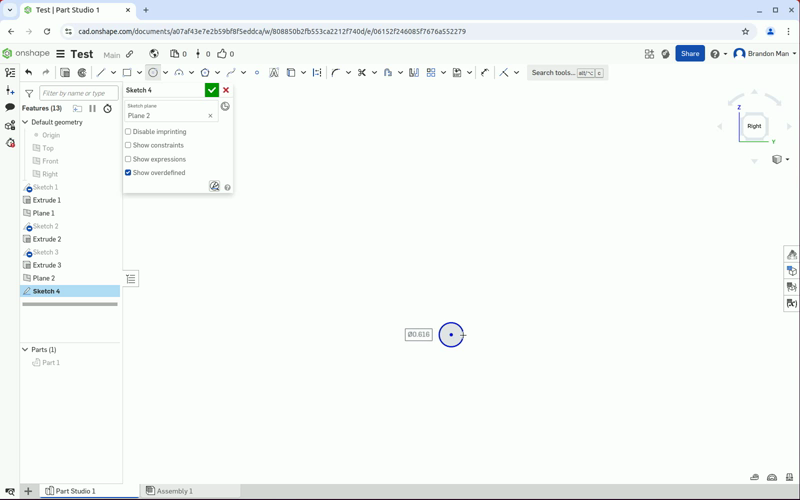
scroll(-6)
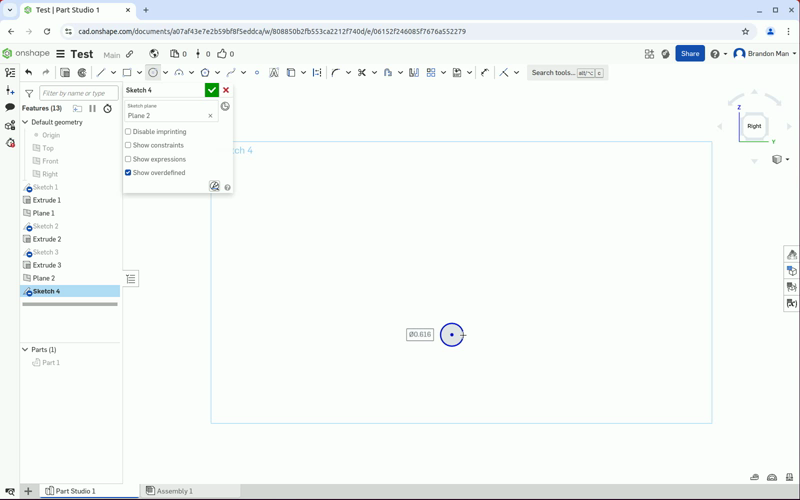
scroll(-6)
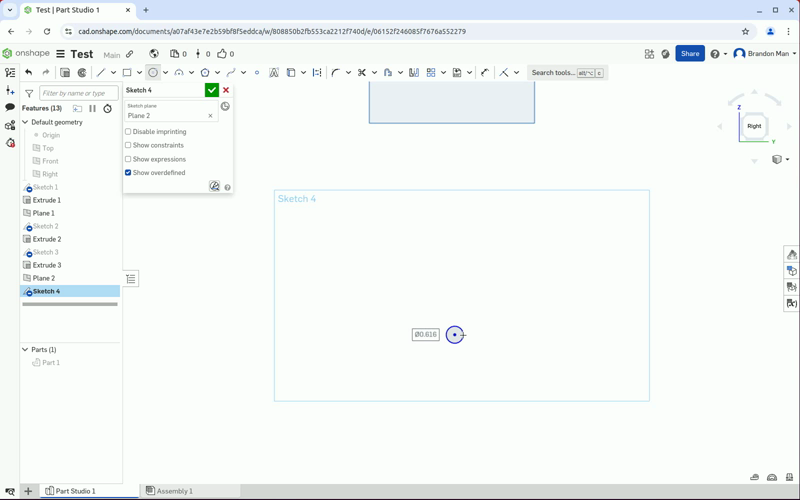
scroll(-6)
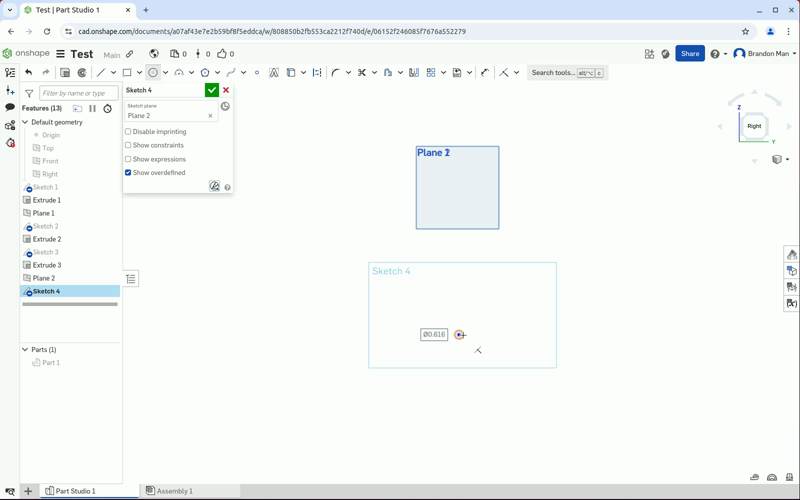
scroll(-6)
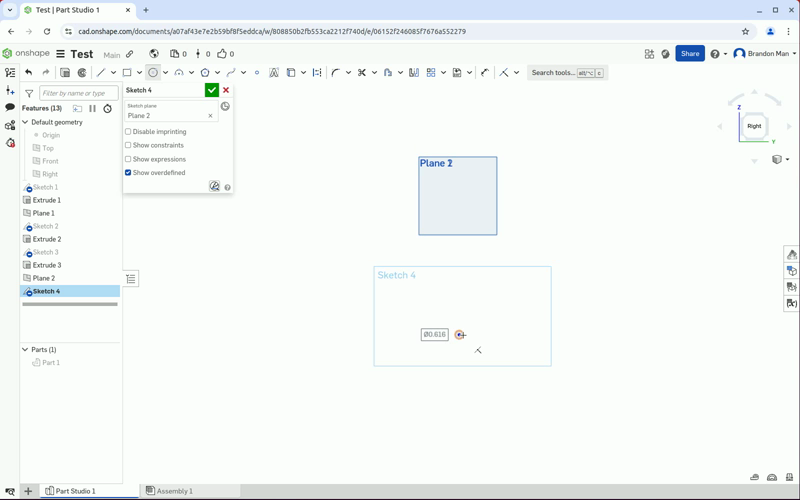
scroll(-6)
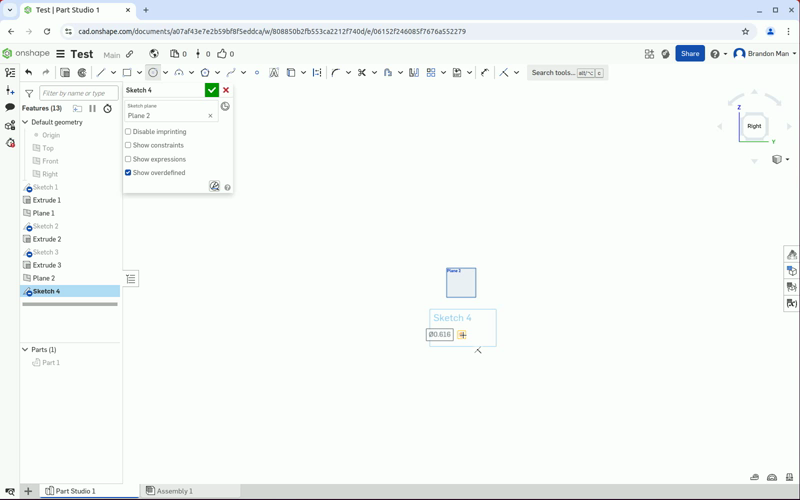
key(esc)
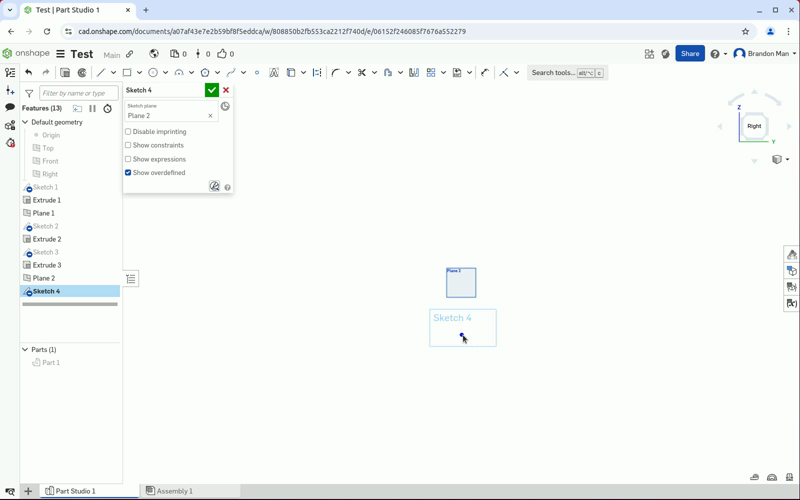
mouse_move(462, 333)
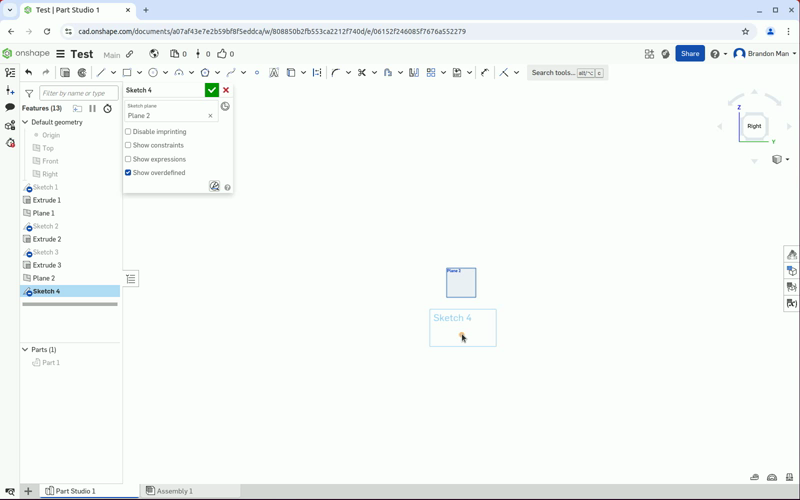
scroll(6)
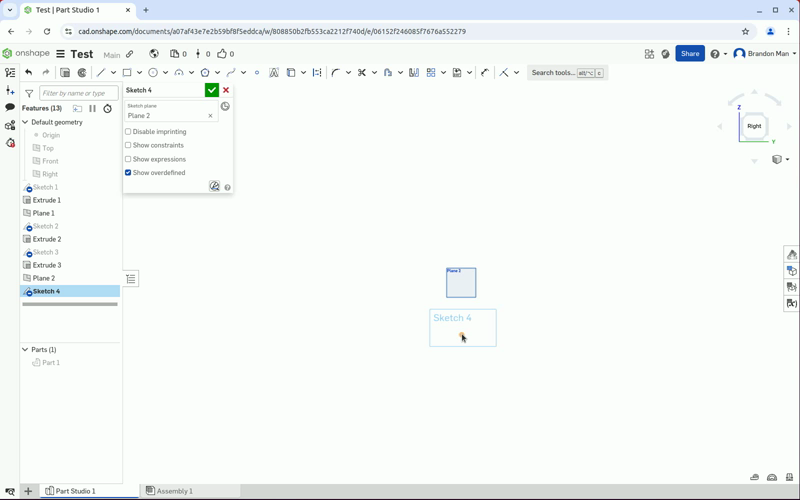
scroll(6)
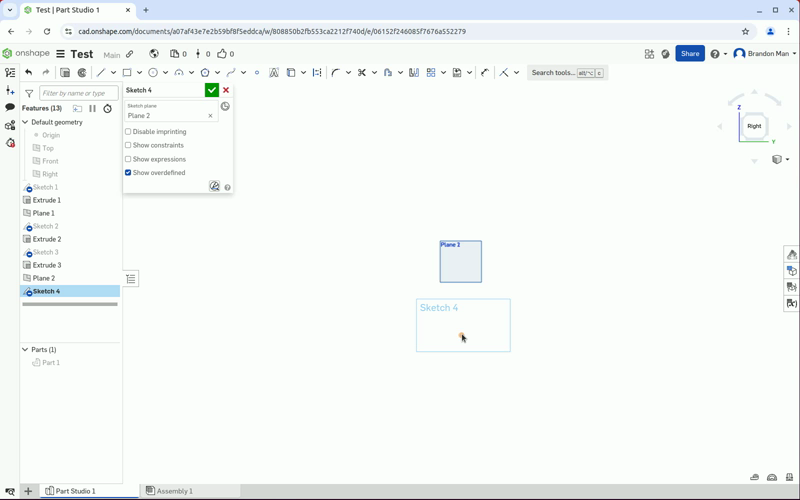
scroll(6)
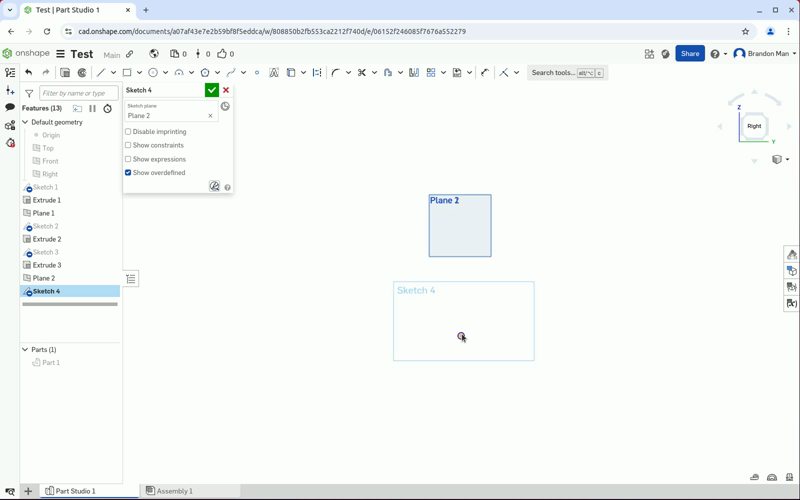
scroll(6)
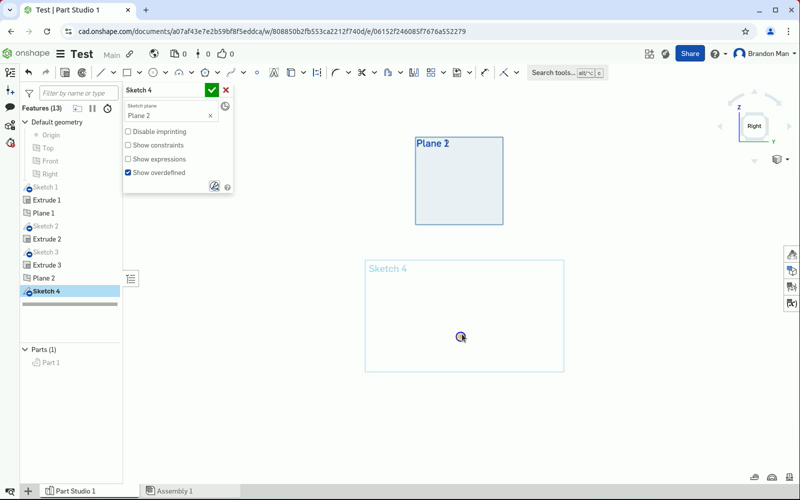
scroll(6)
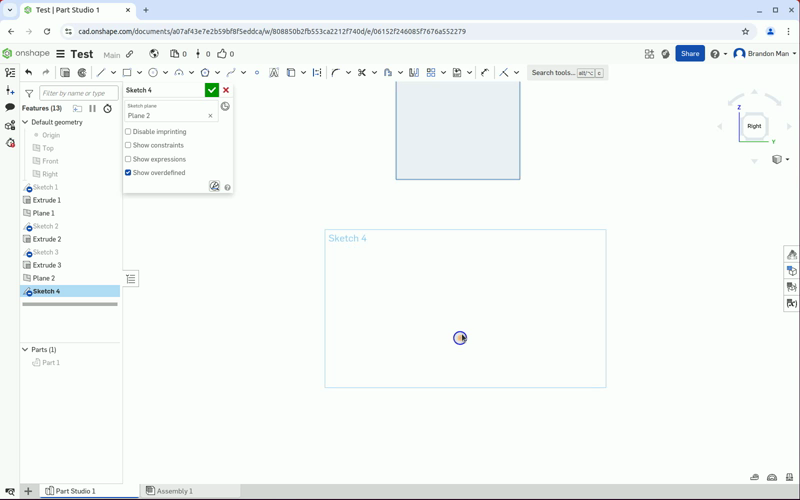
scroll(6)
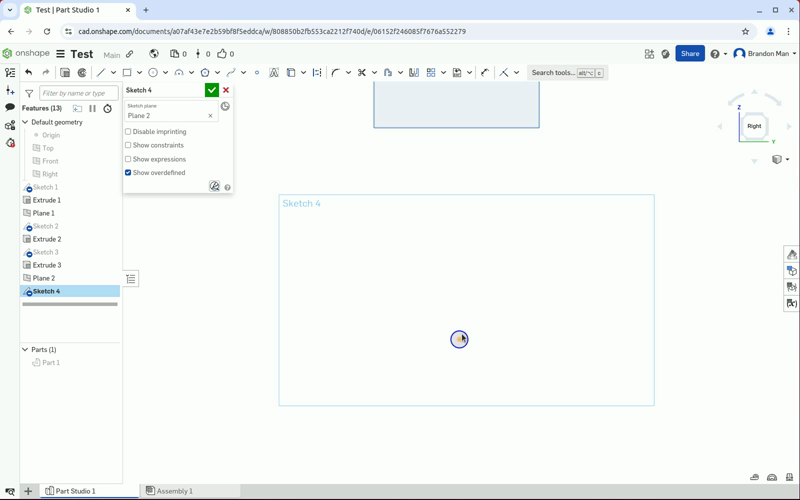
scroll(6)
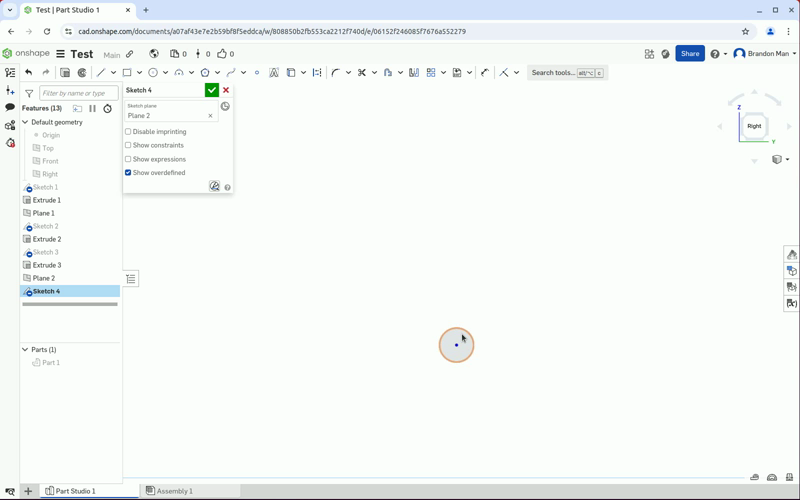
click(462, 333)
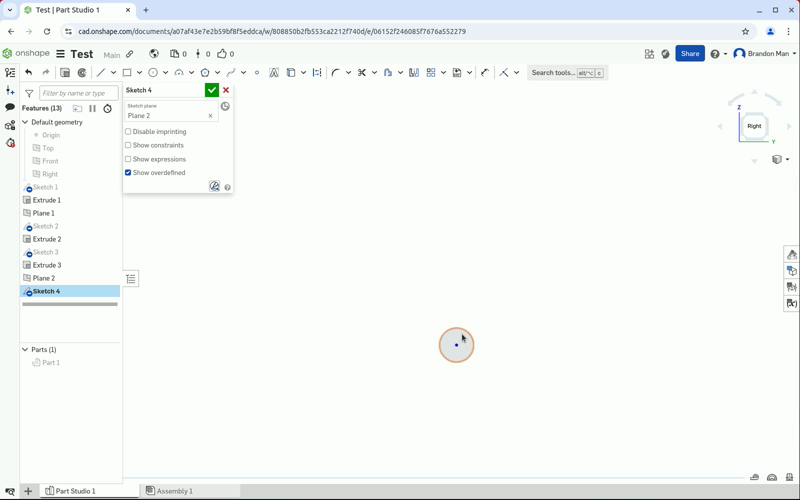
scroll(-6)
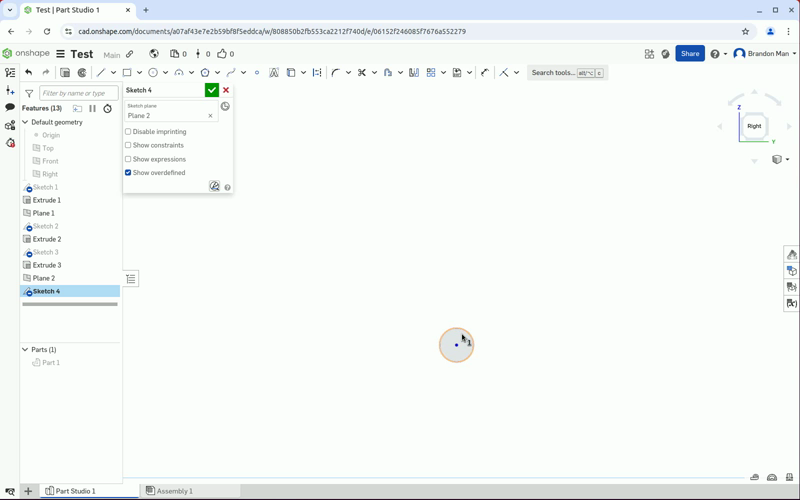
scroll(-6)
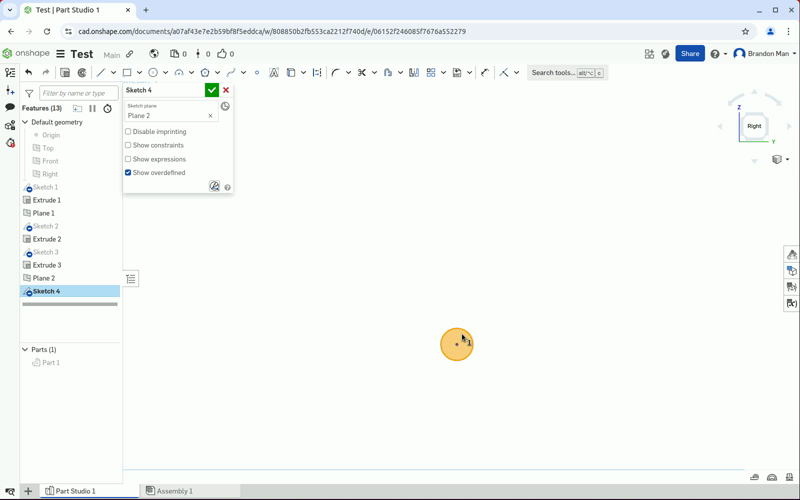
scroll(-6)
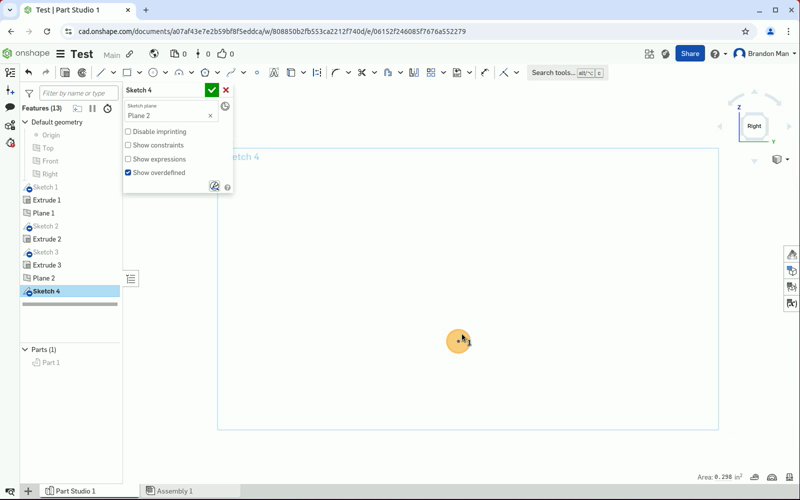
scroll(-6)
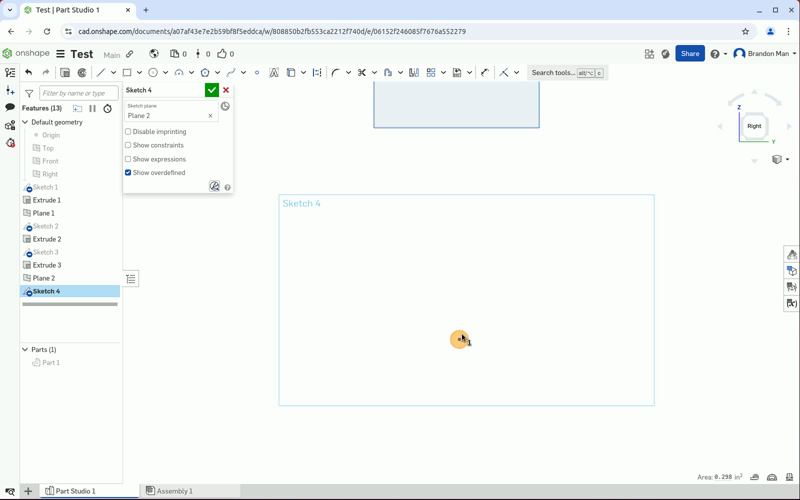
scroll(-6)
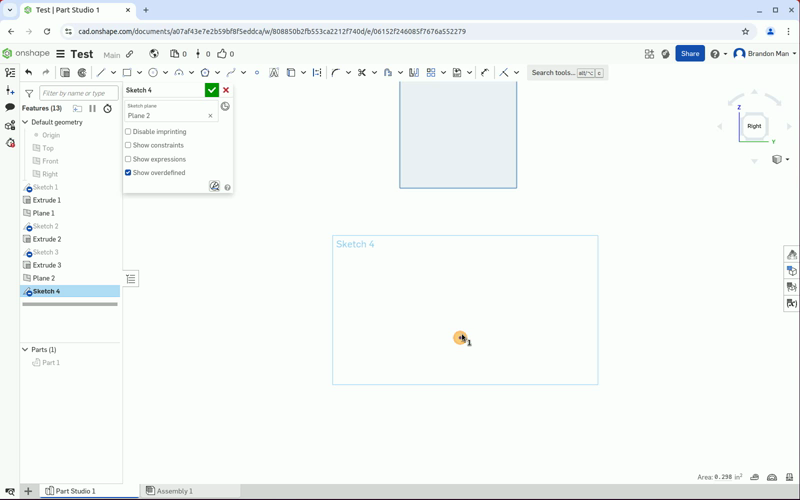
scroll(-6)
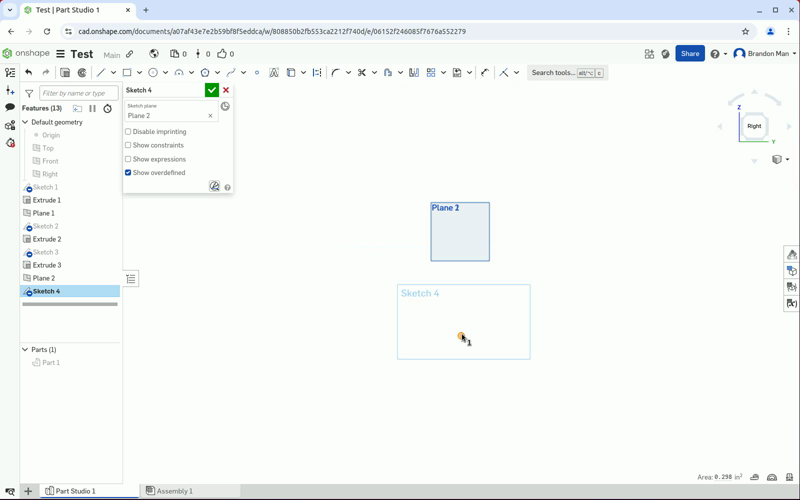
scroll(-6)
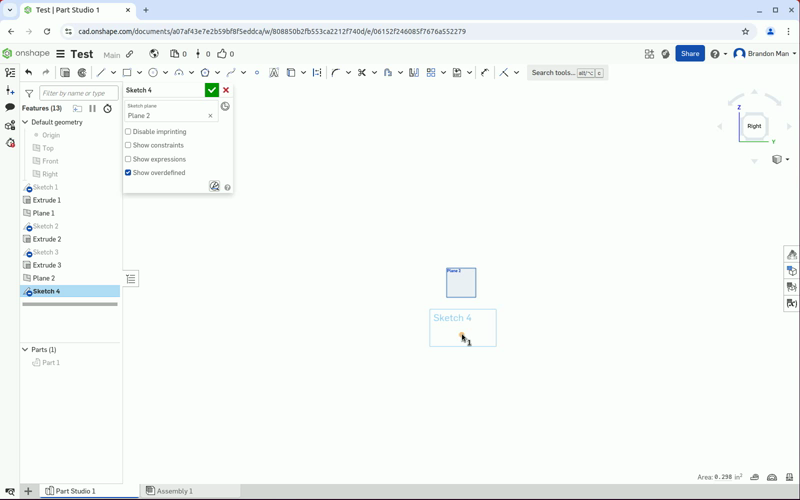
mouse_move(73, 352)
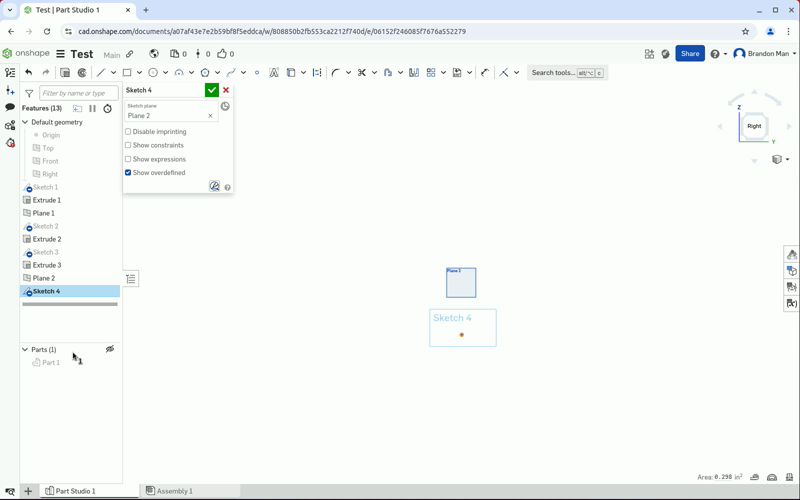
key(shift+y)
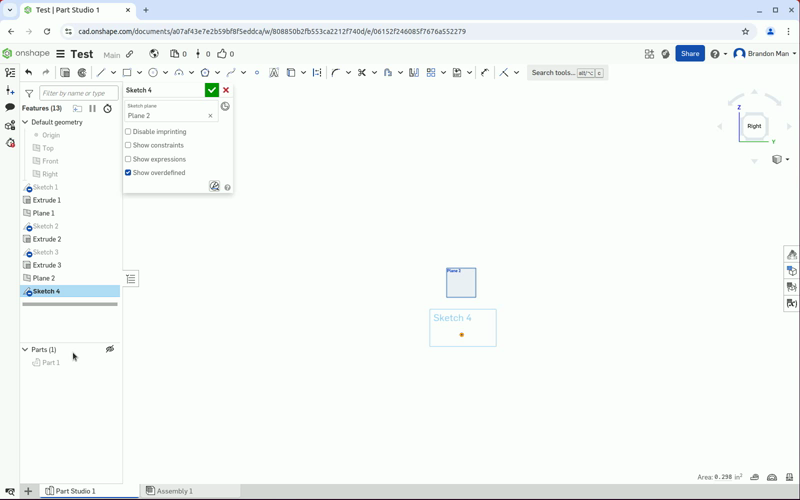
key(shift+e)
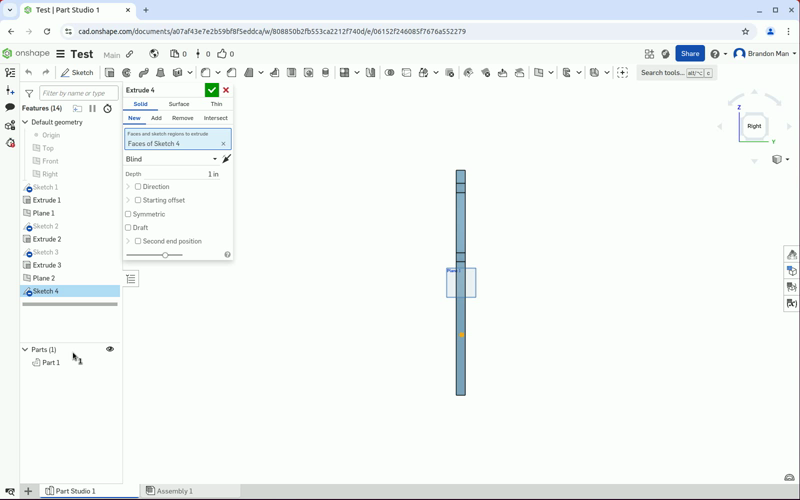
mouse_move(143, 106)
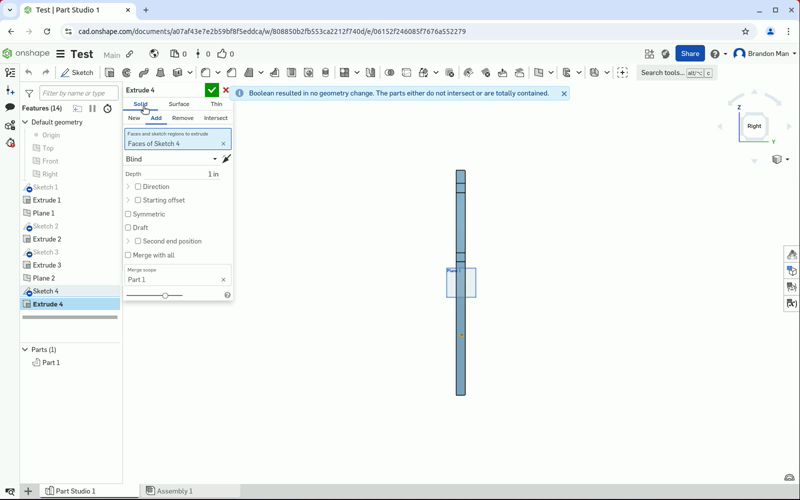
click(143, 106)
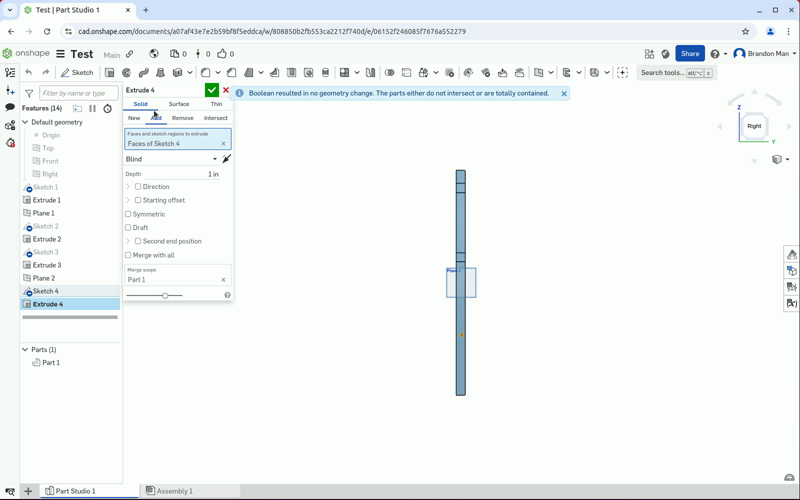
mouse_move(186, 120)
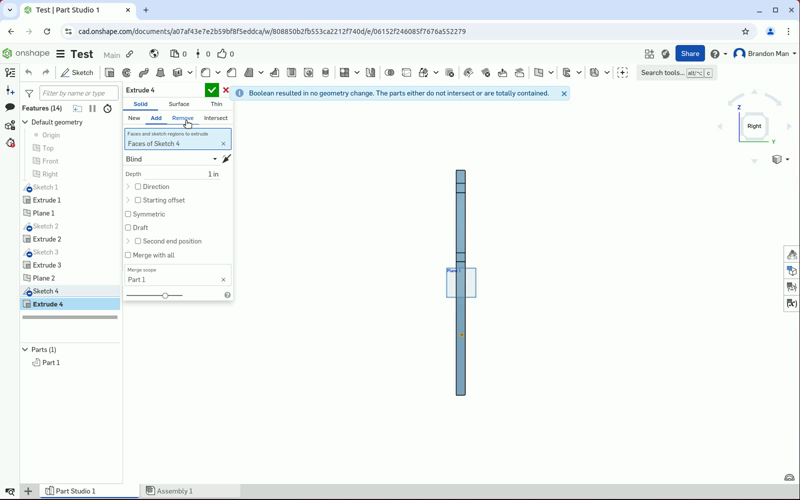
click(186, 120)
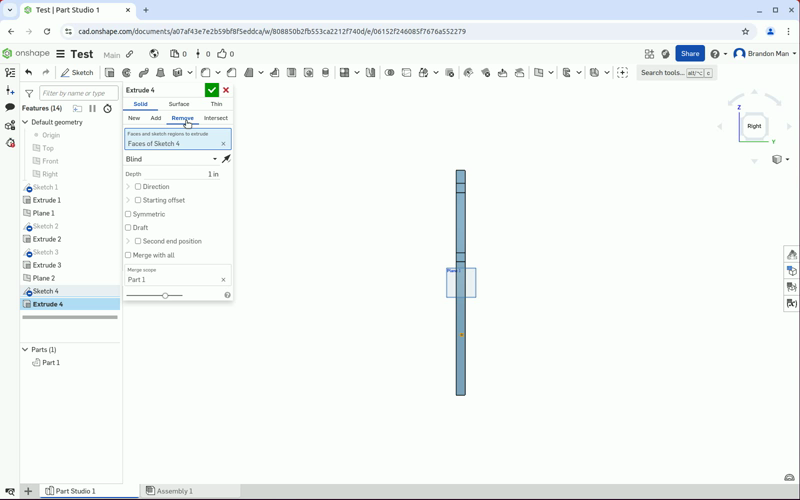
key(tab, 4)
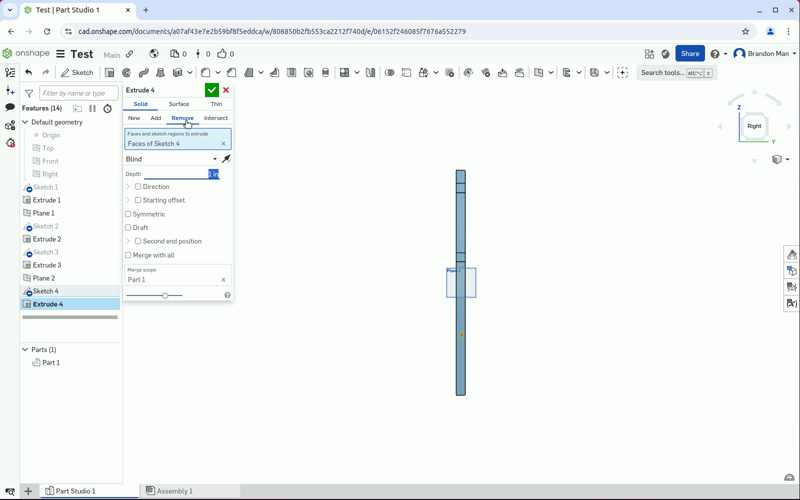
text(0.481)
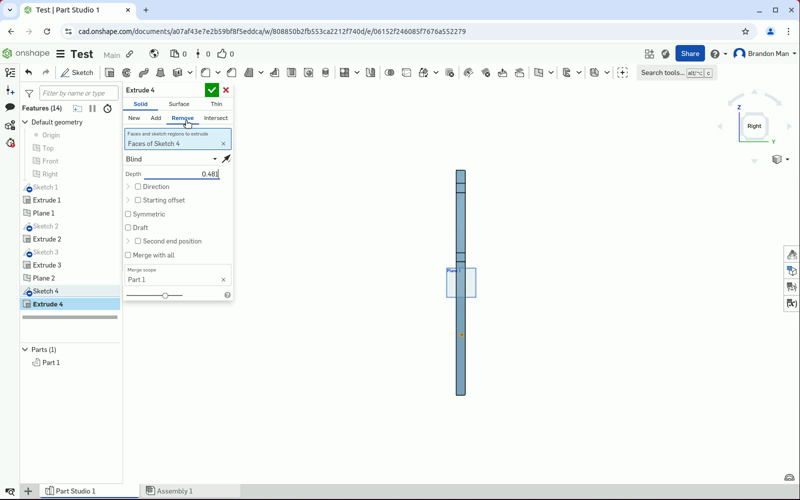
key(tab, 6)
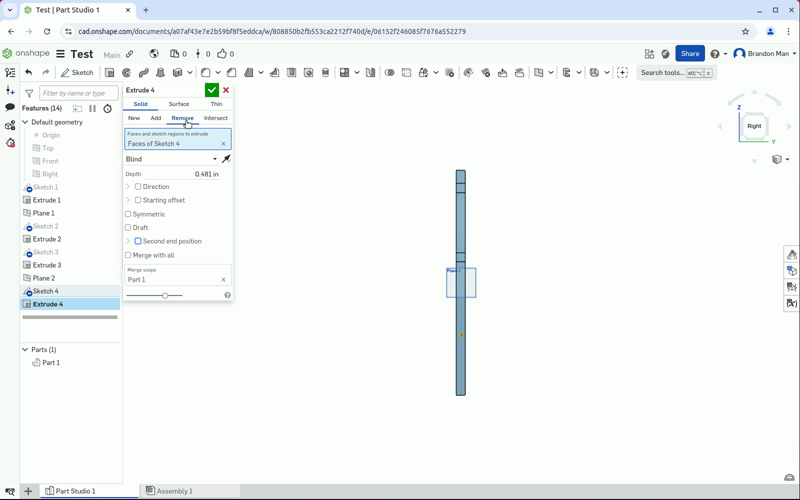
key(space)
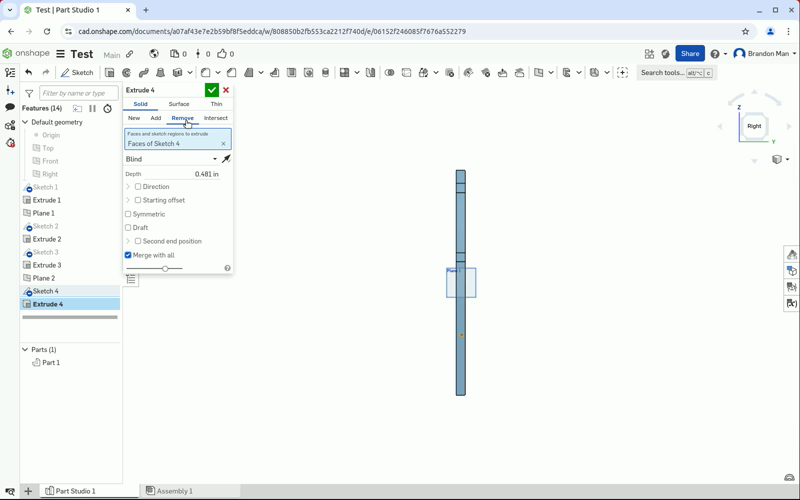
key(enter)
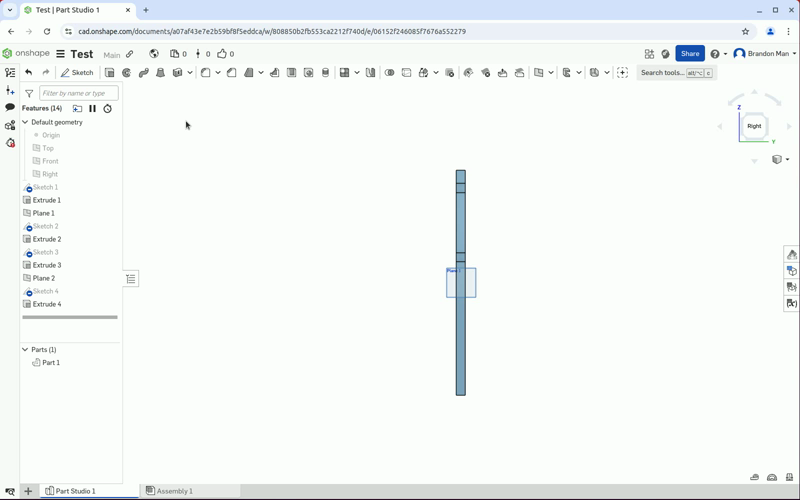
key(shift+h)
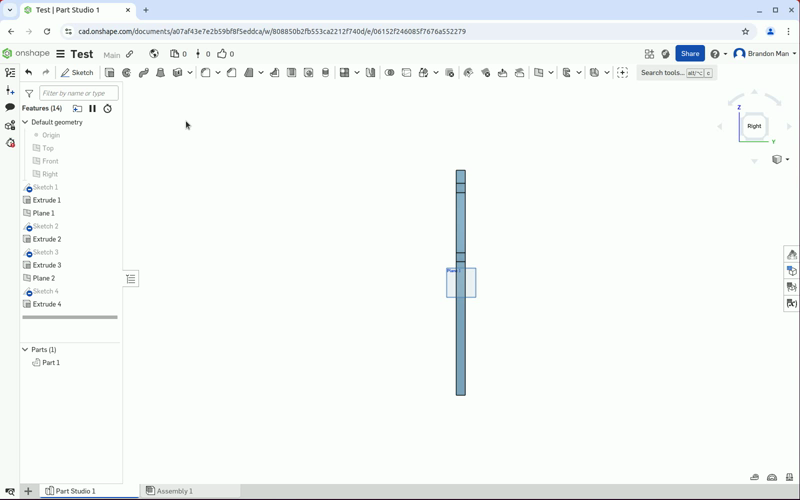
key(shift+h)
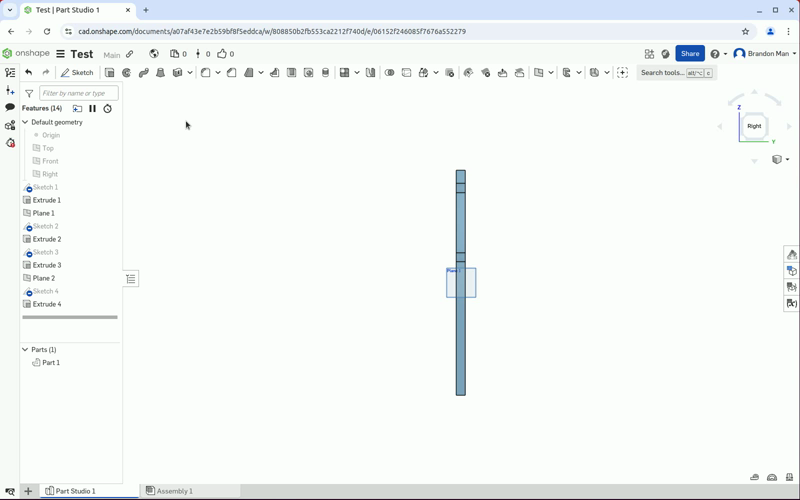
mouse_move(73, 189)
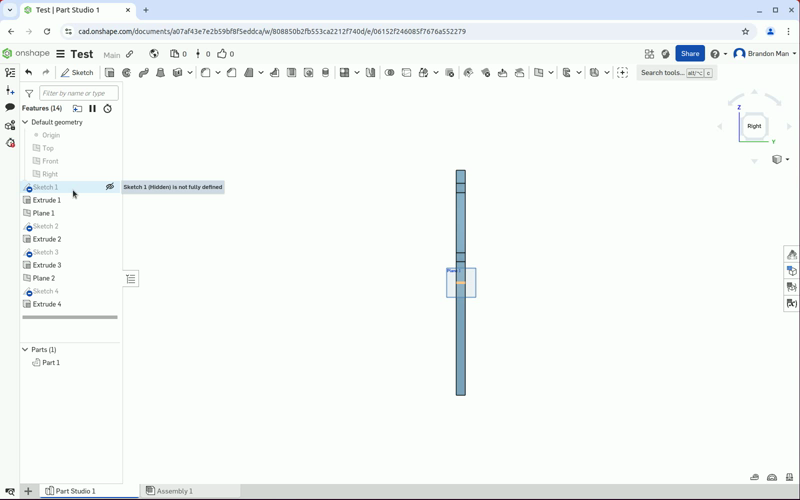
click(73, 189)
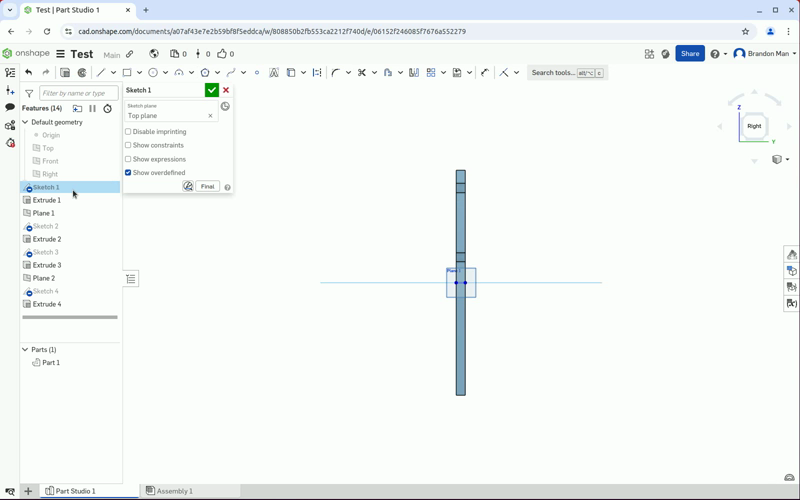
mouse_move(229, 92)
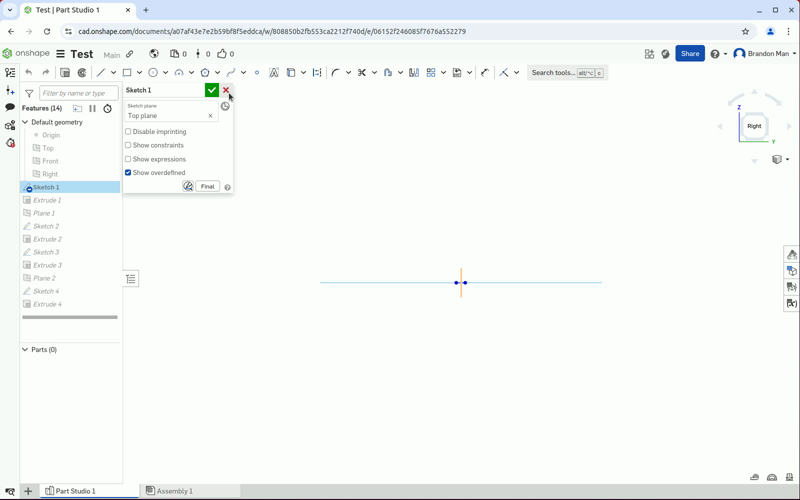
click(229, 92)
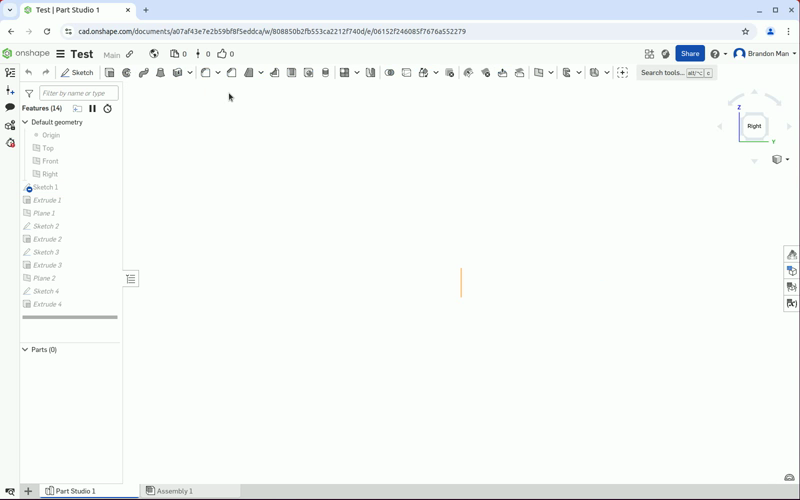
key(shift+s)
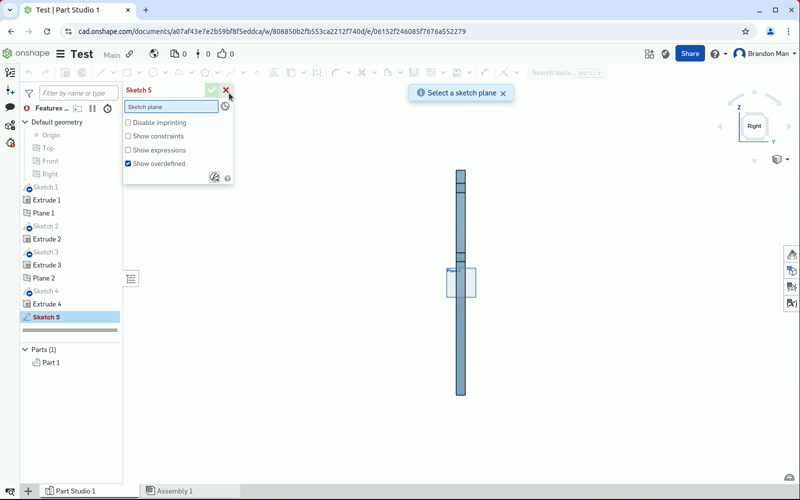
mouse_move(73, 280)
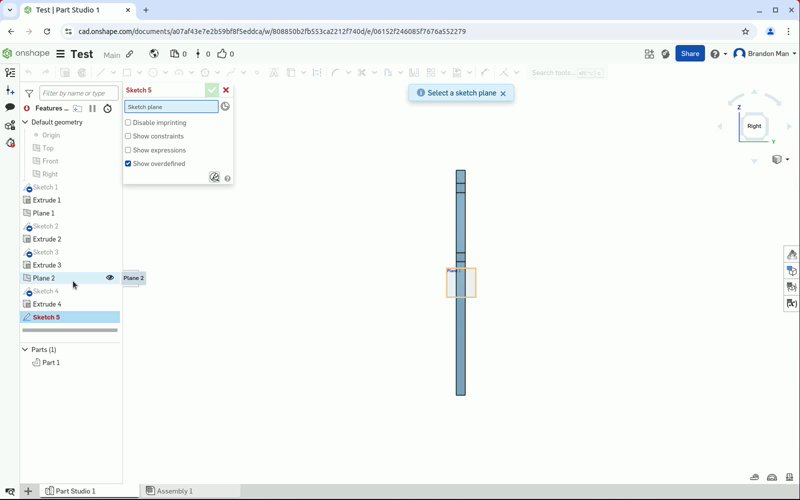
click(73, 280)
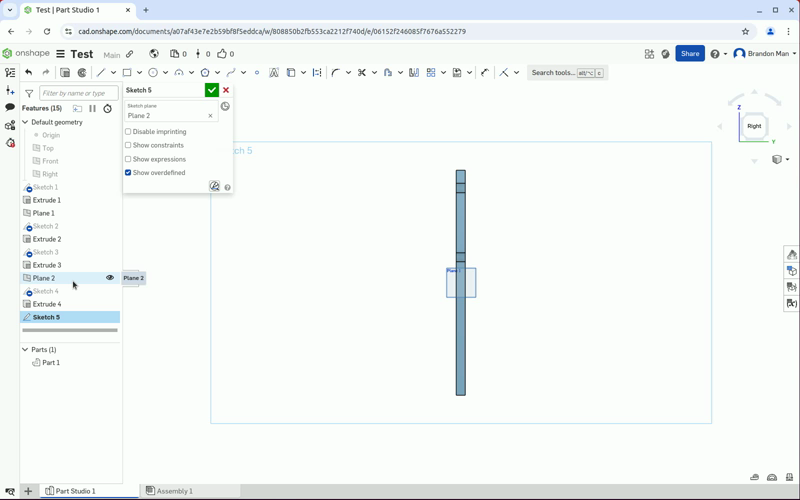
mouse_move(73, 352)
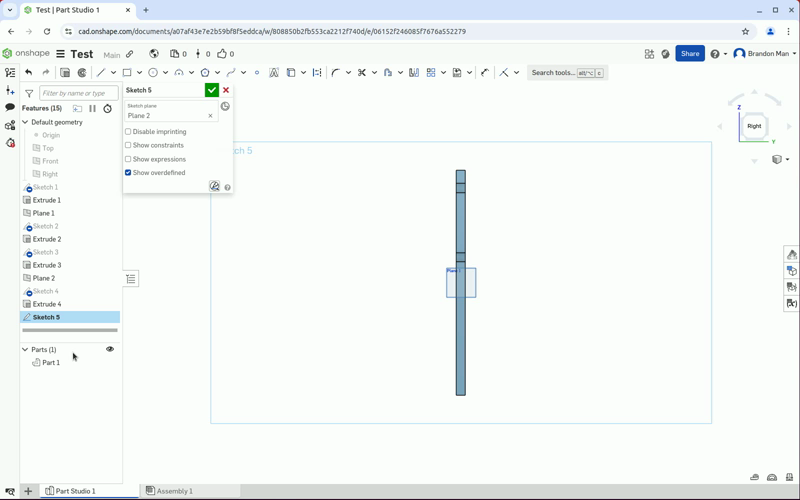
key(y)
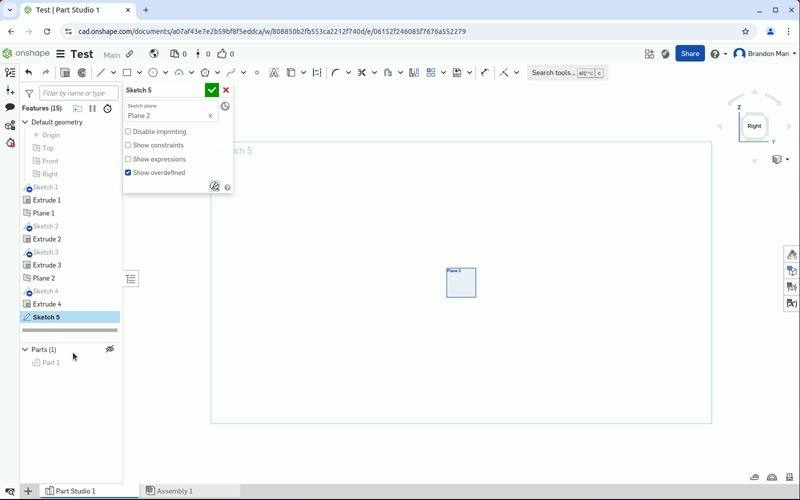
key(c)
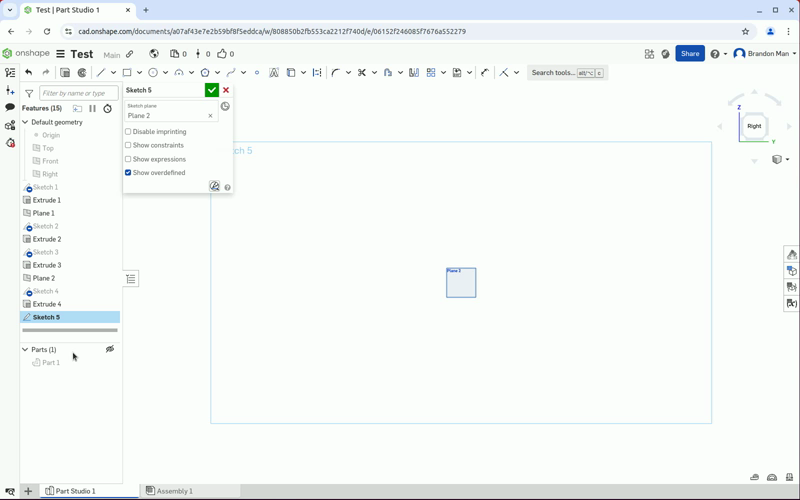
key_down(shift)
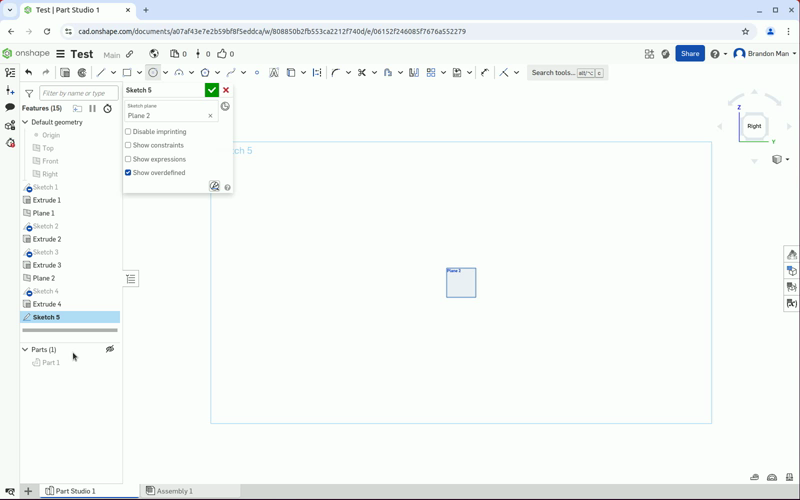
mouse_move(461, 177)
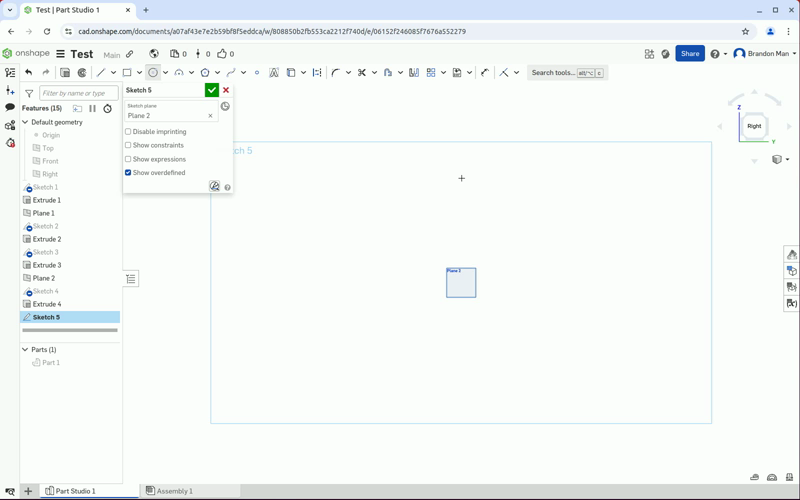
click(461, 177)
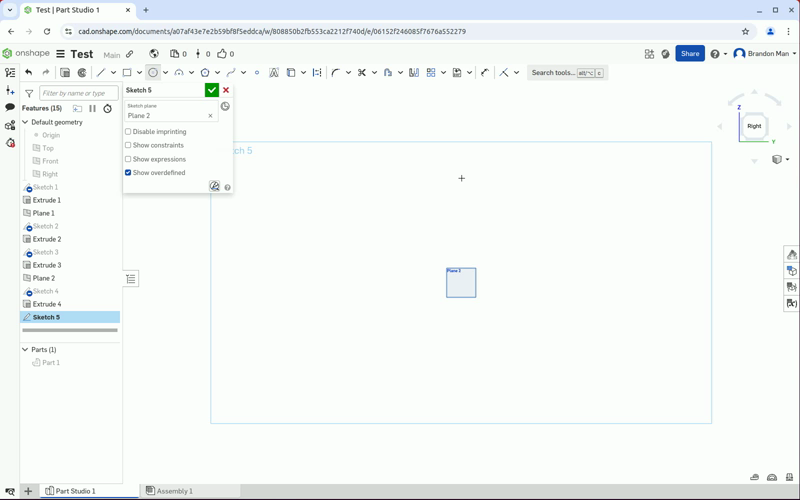
key_up(shift)
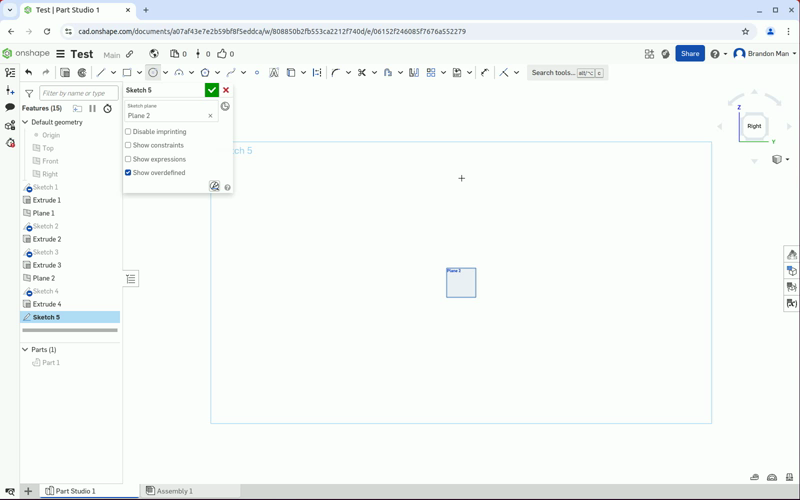
mouse_move(463, 177)
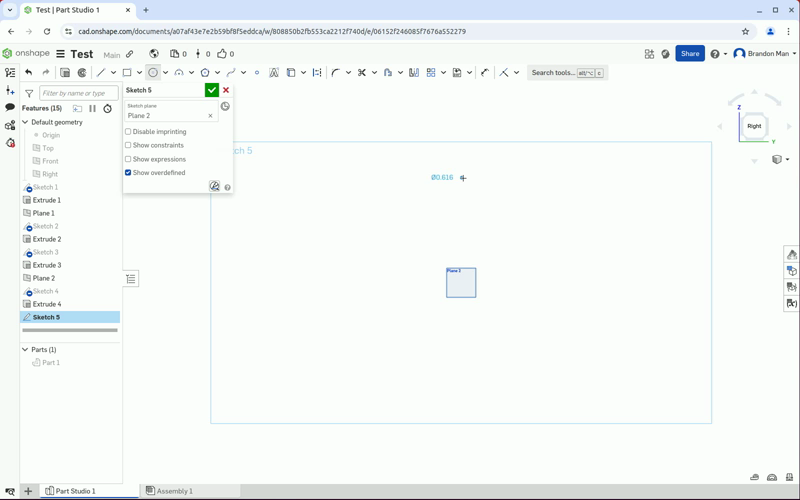
scroll(6)
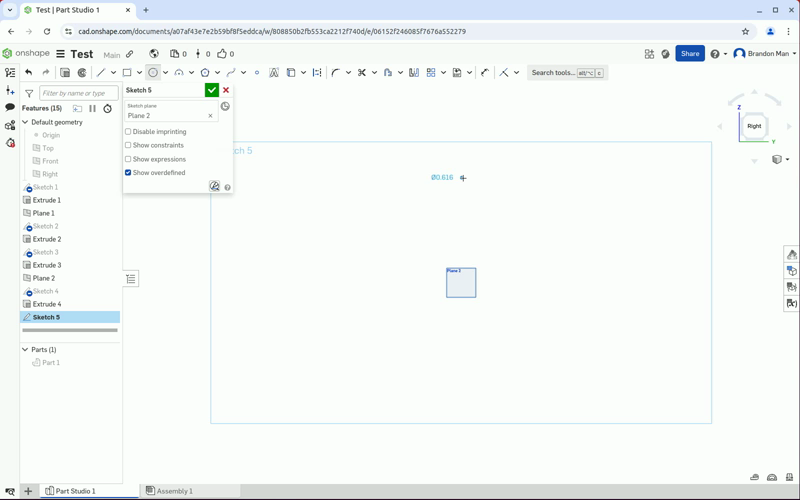
scroll(6)
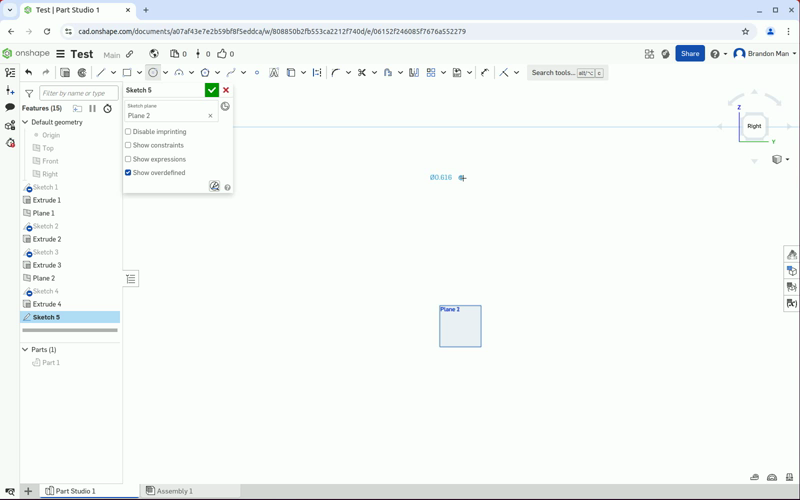
scroll(6)
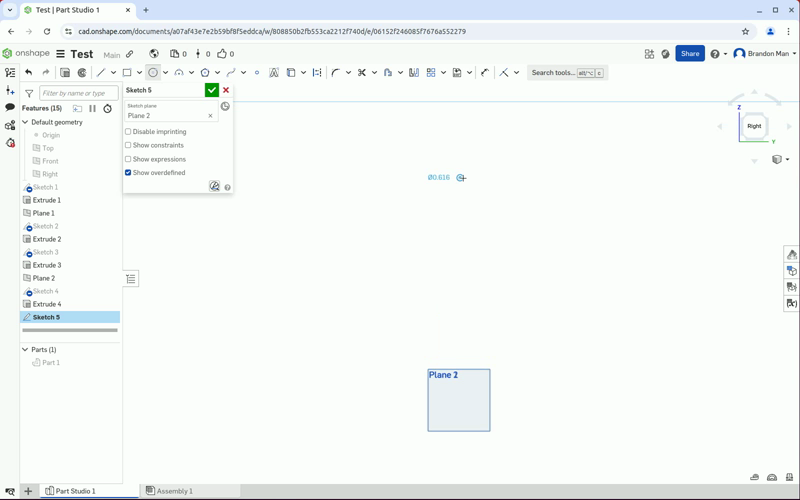
scroll(6)
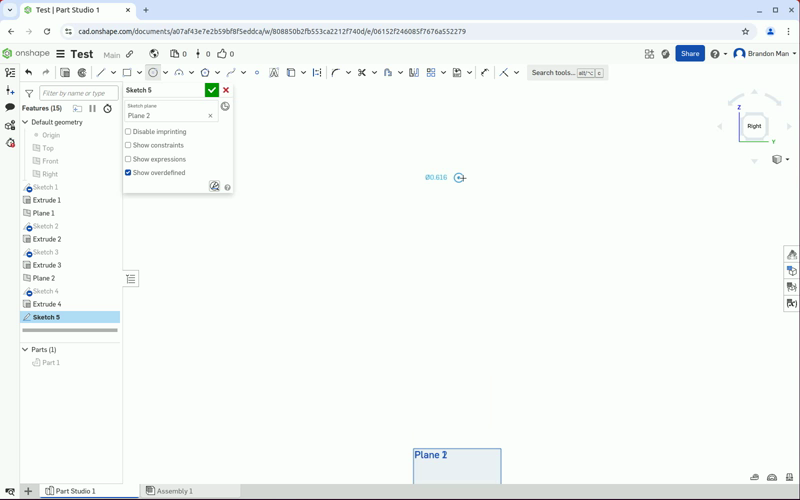
scroll(6)
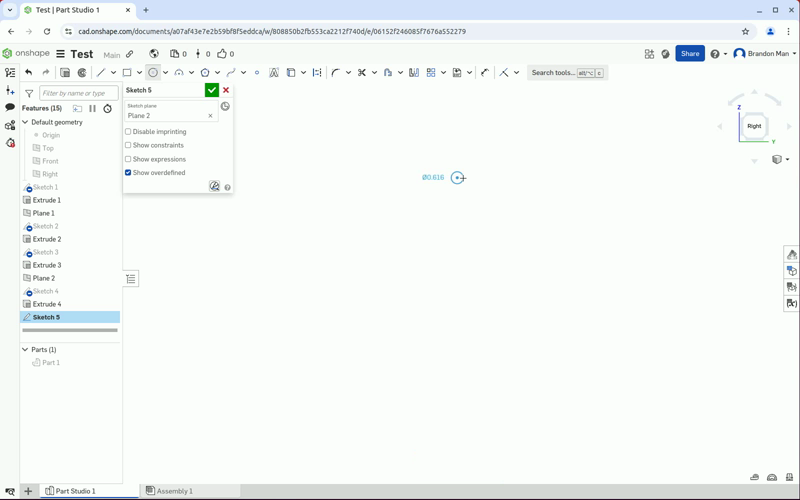
scroll(6)
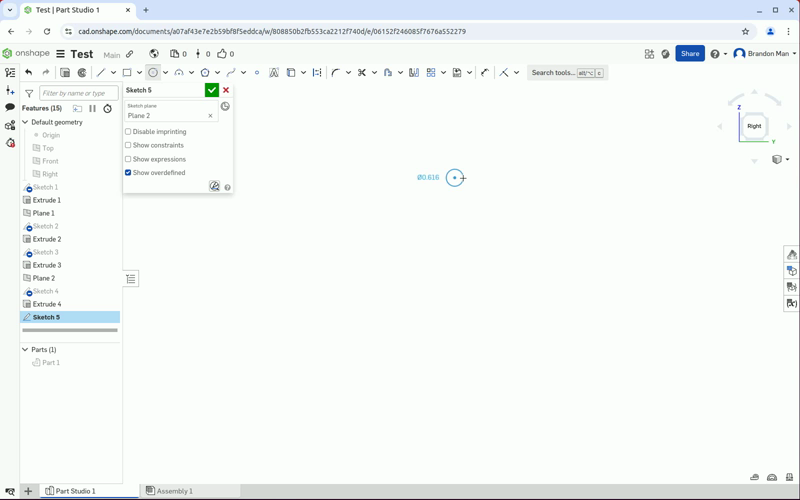
scroll(6)
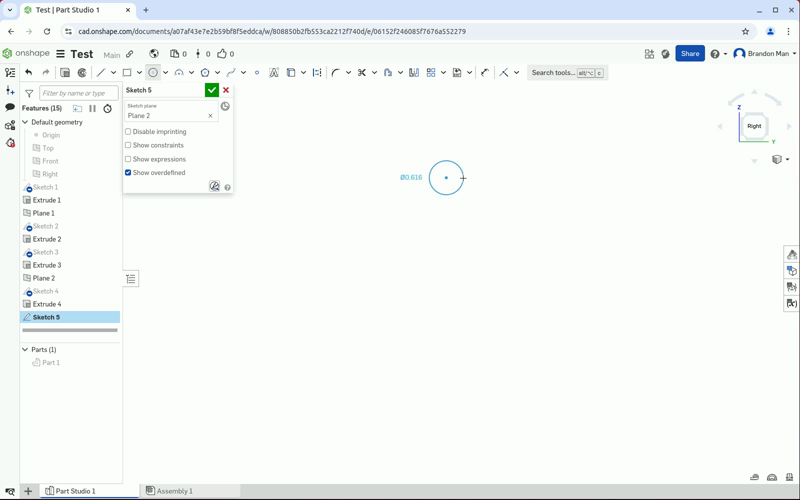
click(463, 177)
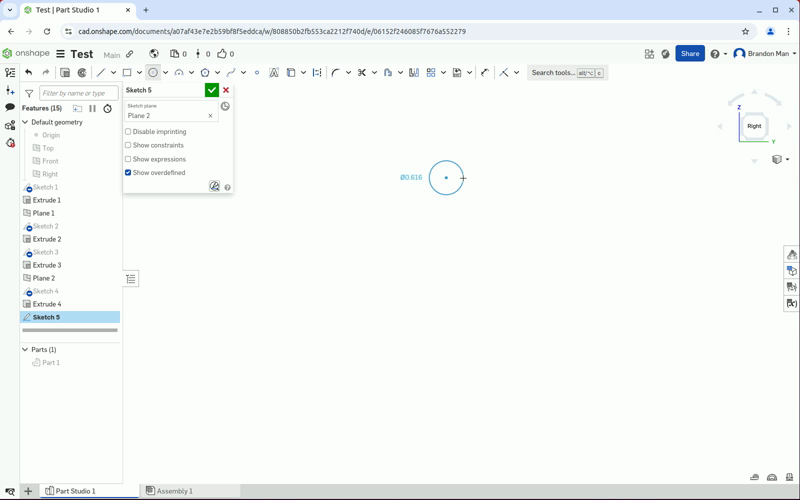
scroll(-6)
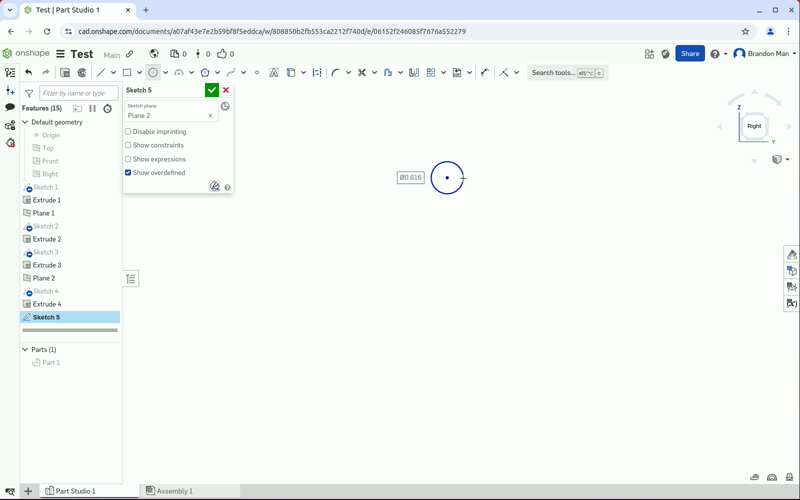
scroll(-6)
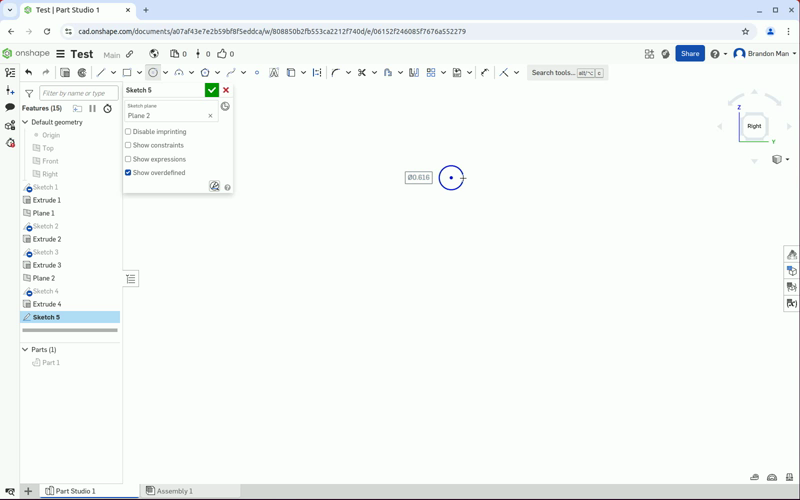
scroll(-6)
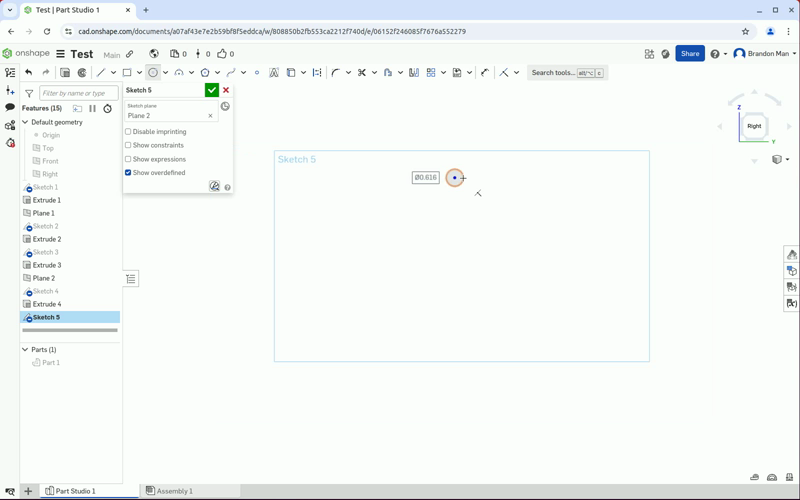
scroll(-6)
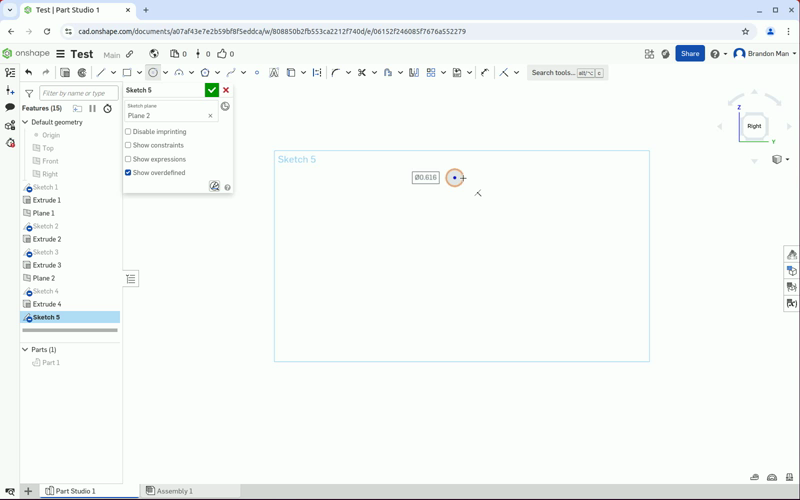
scroll(-6)
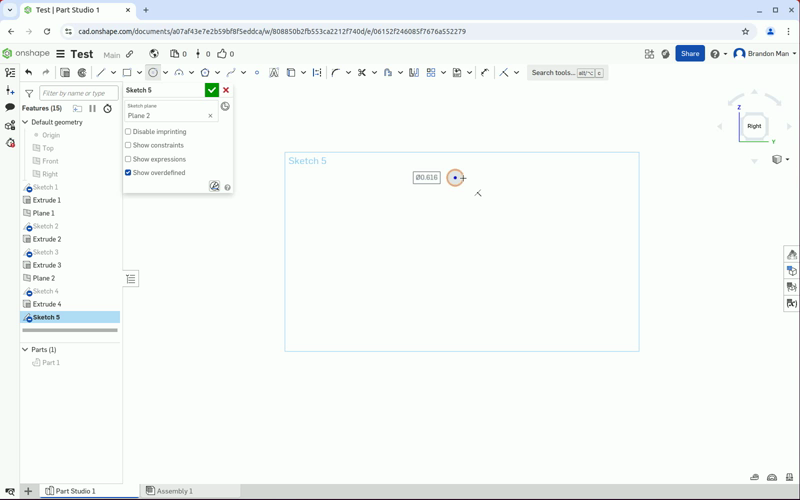
scroll(-6)
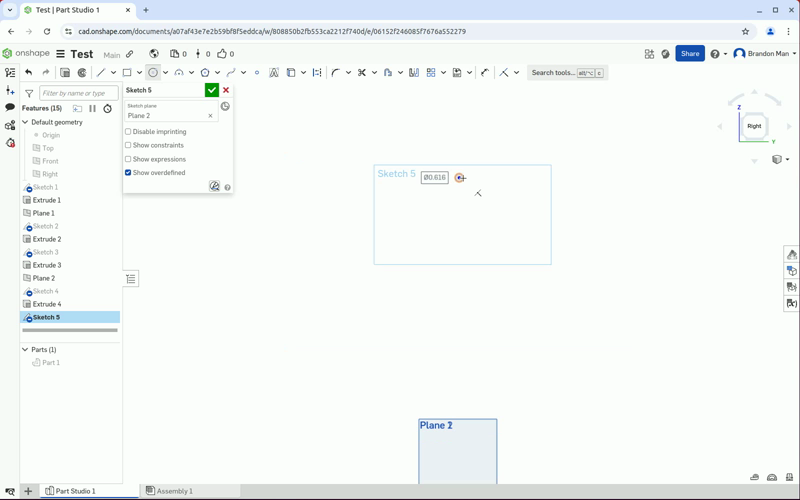
scroll(-6)
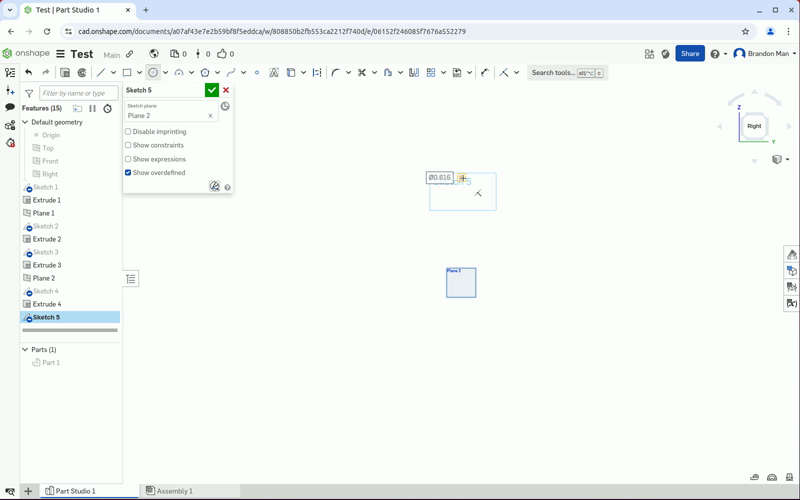
key(esc)
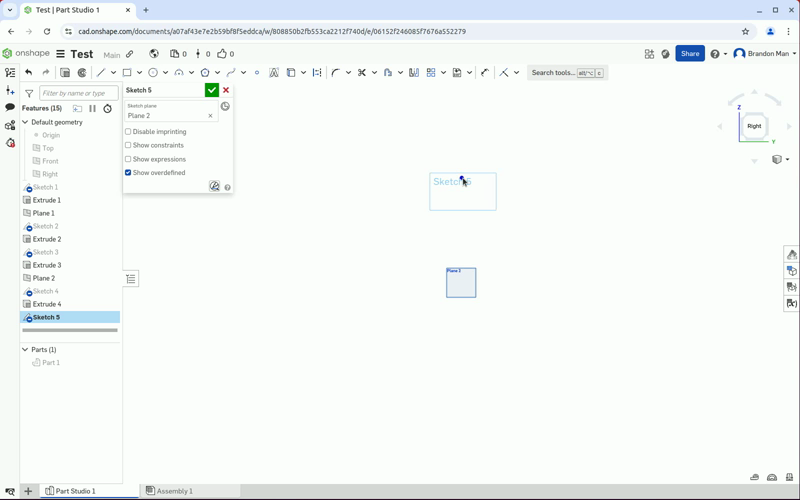
mouse_move(462, 177)
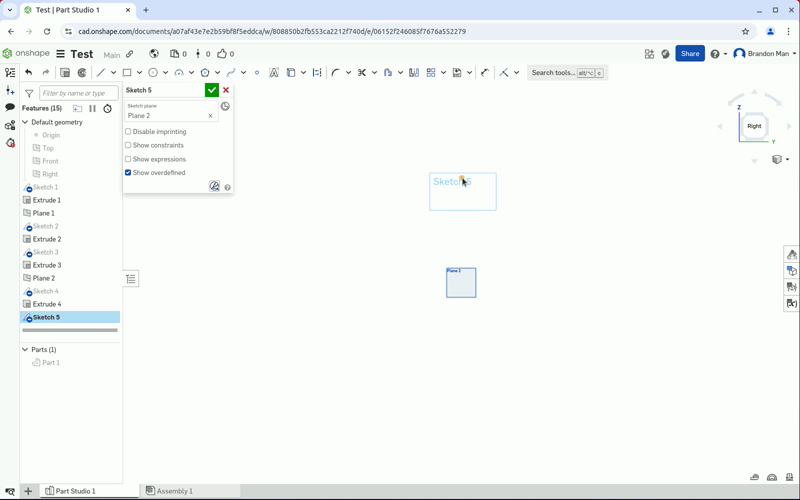
scroll(6)
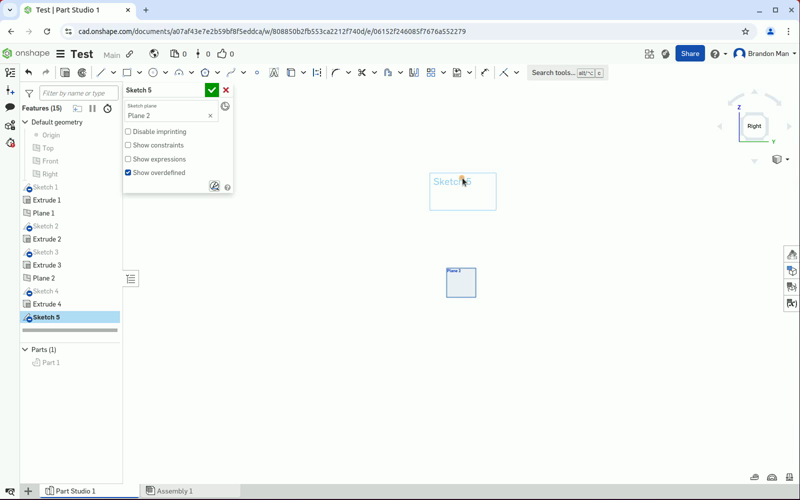
scroll(6)
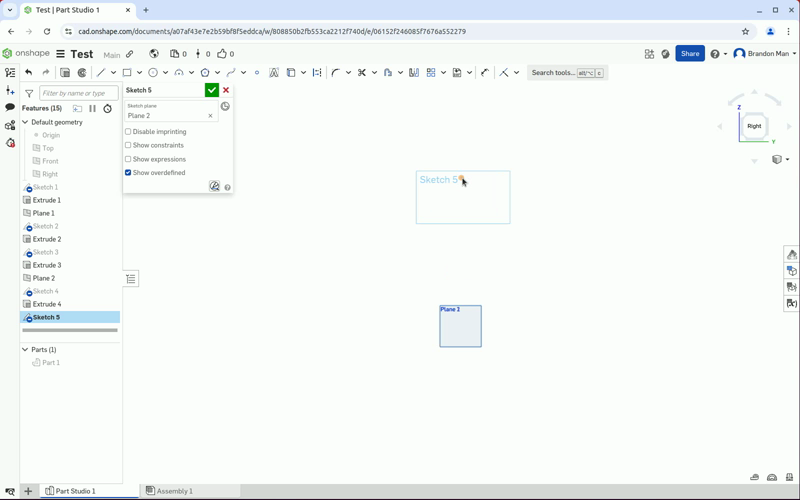
scroll(6)
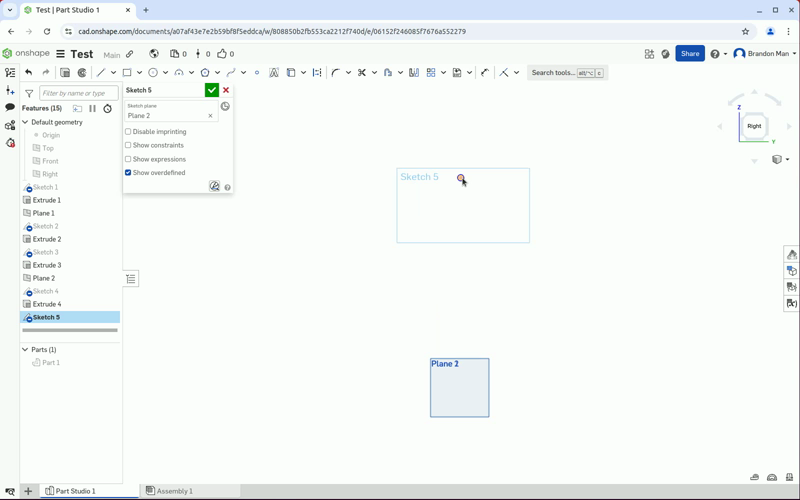
scroll(6)
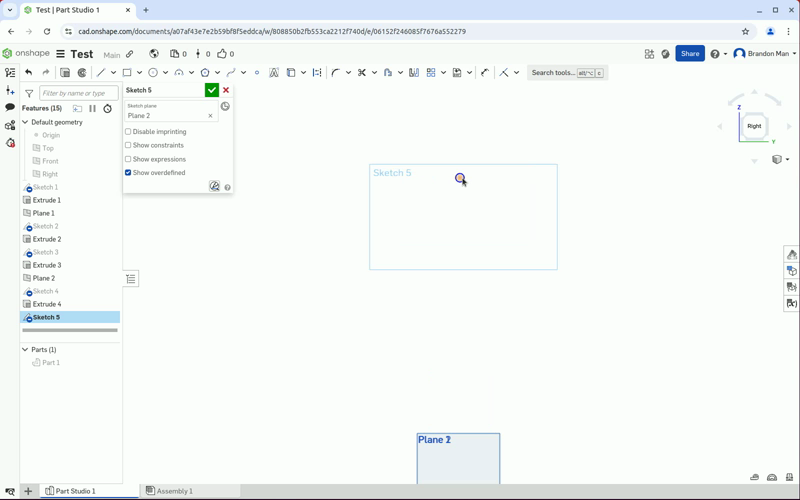
scroll(6)
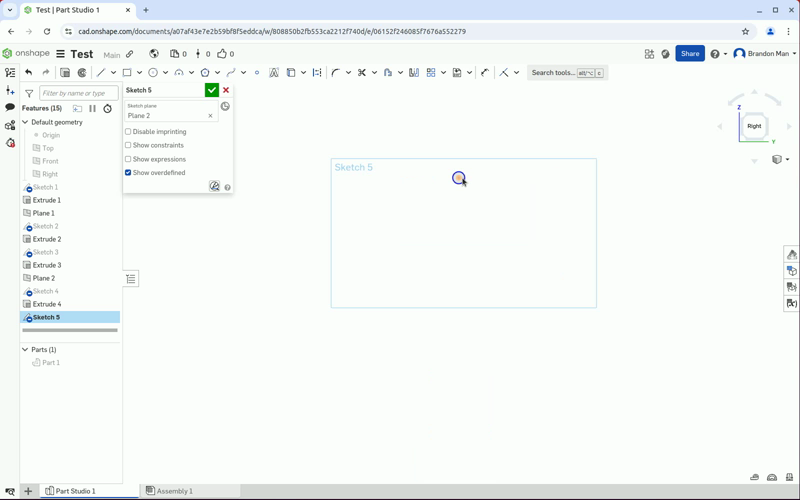
scroll(6)
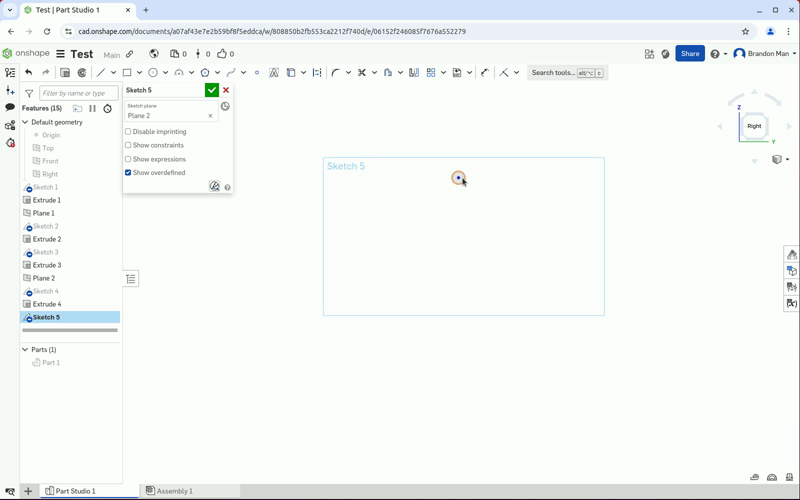
scroll(6)
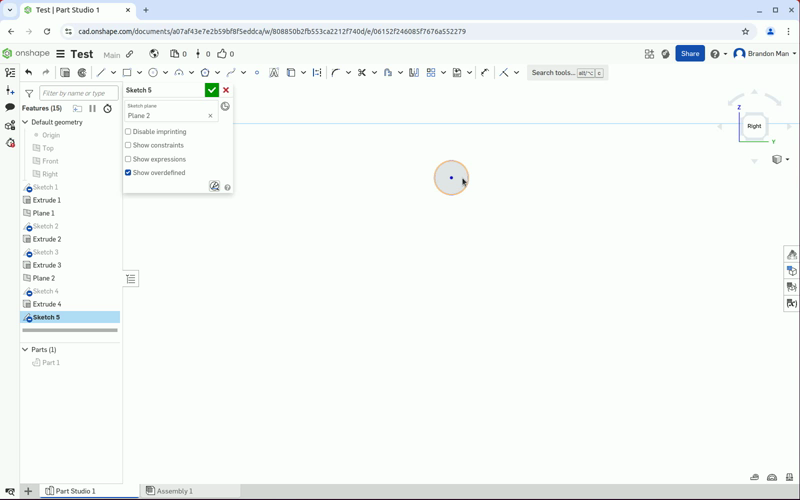
click(462, 177)
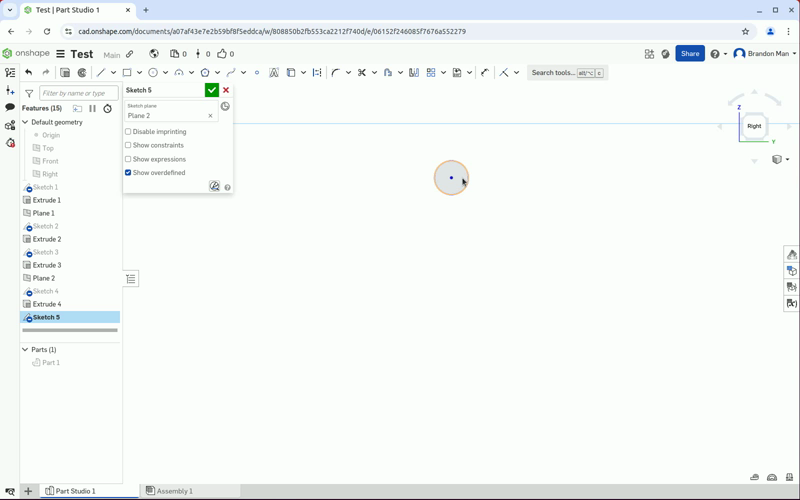
scroll(-6)
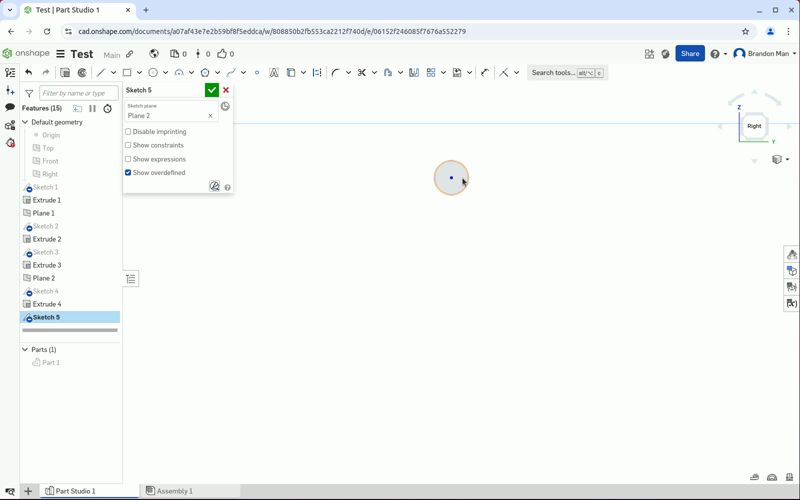
scroll(-6)
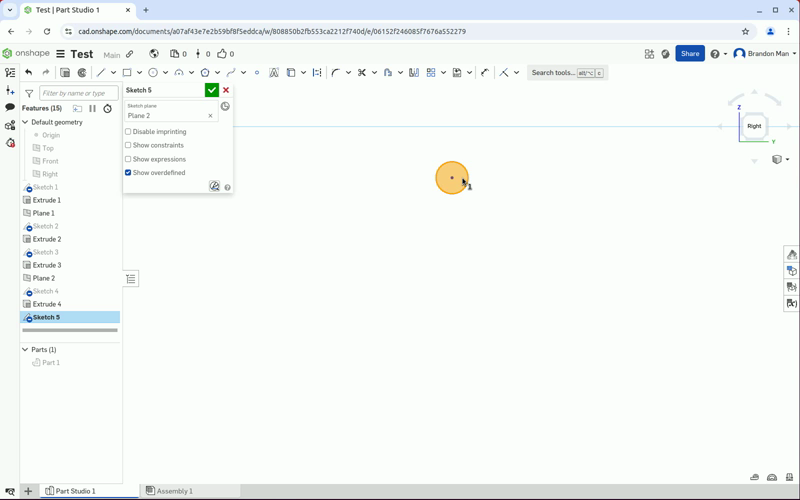
scroll(-6)
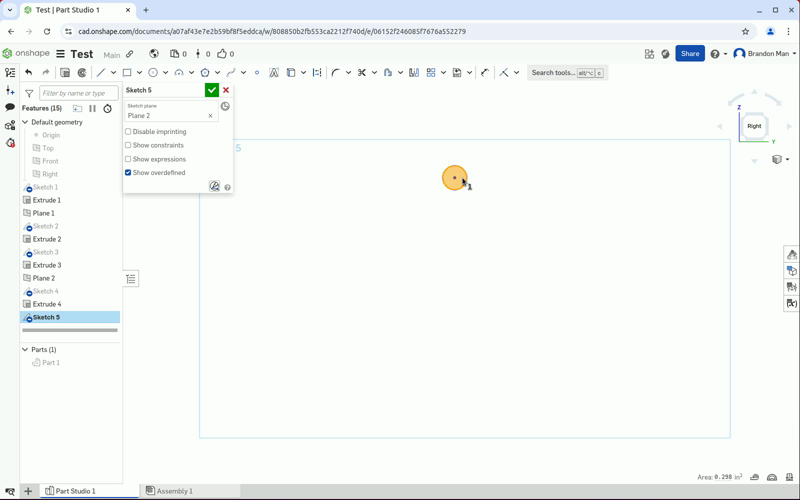
scroll(-6)
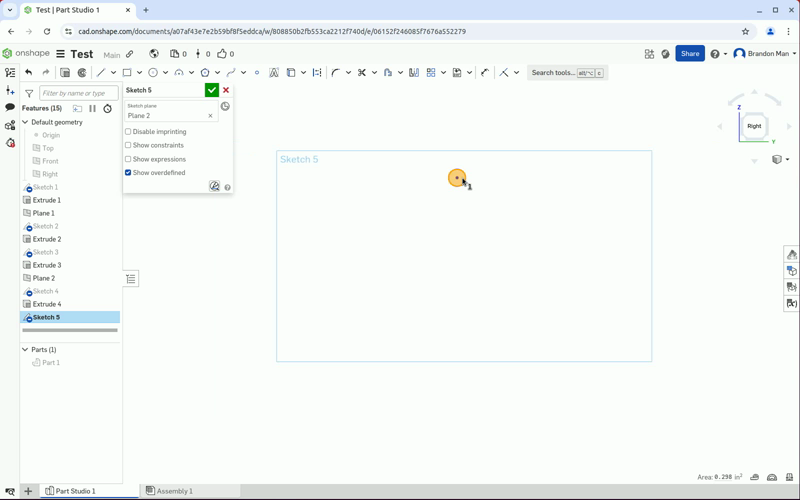
scroll(-6)
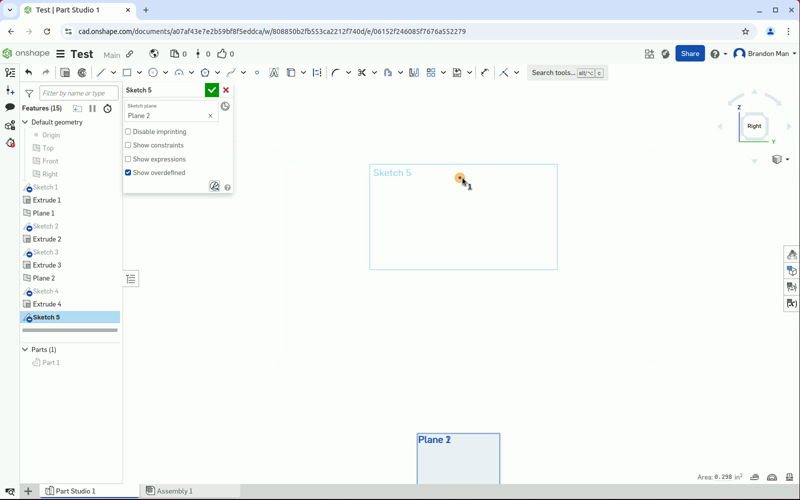
scroll(-6)
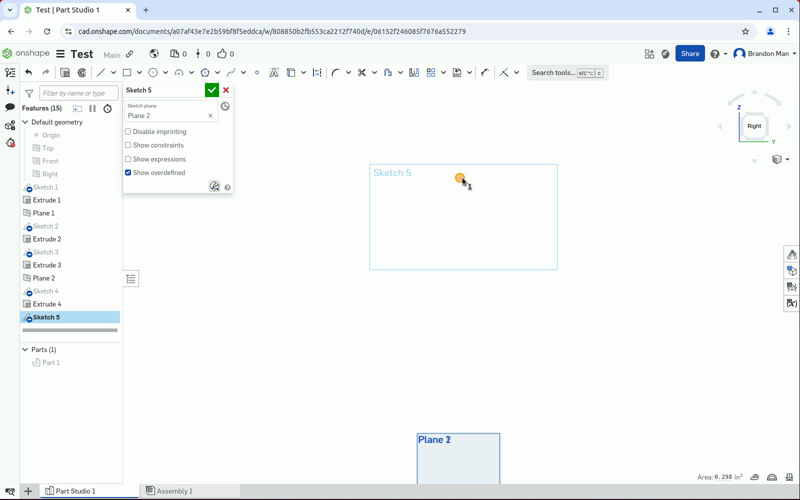
scroll(-6)
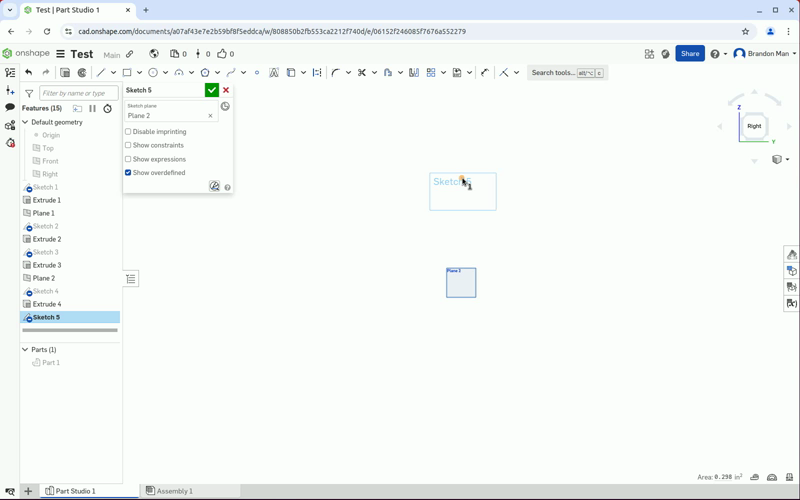
mouse_move(73, 352)
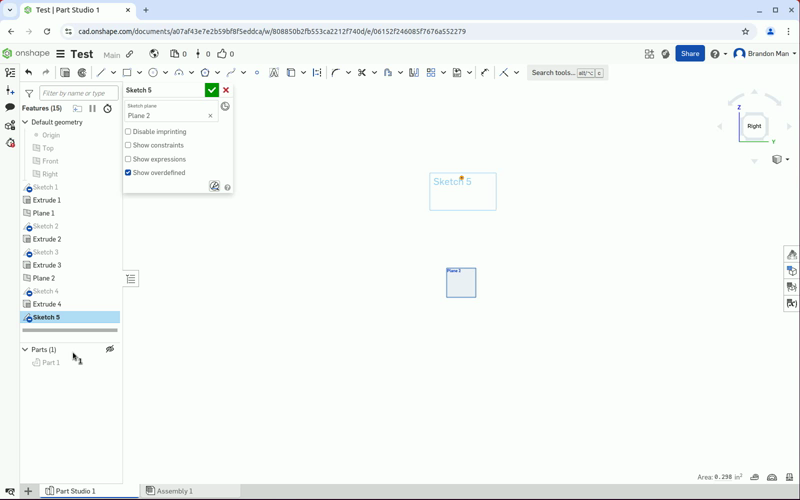
key(shift+y)
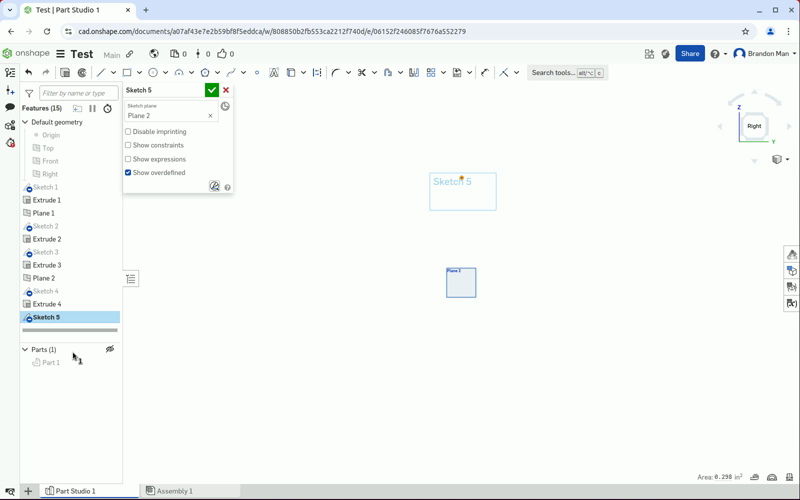
key(shift+e)
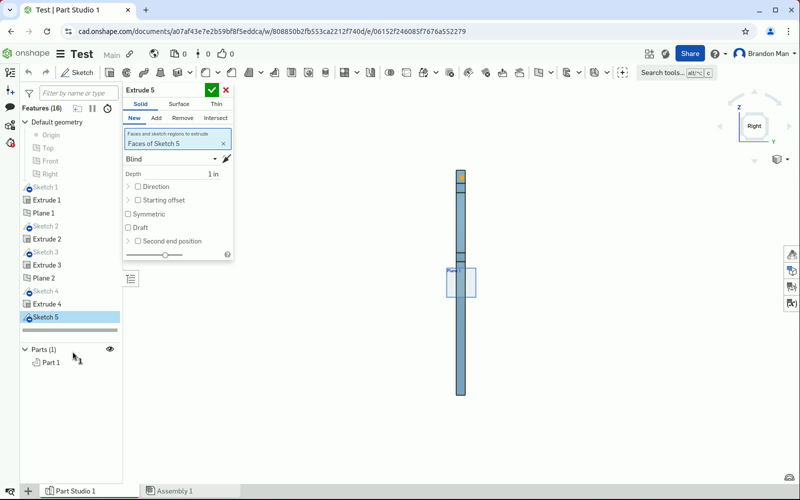
mouse_move(143, 106)
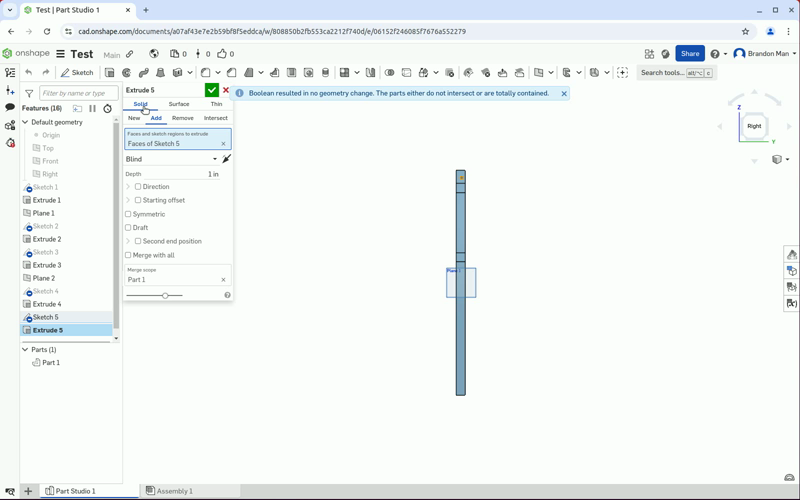
click(143, 106)
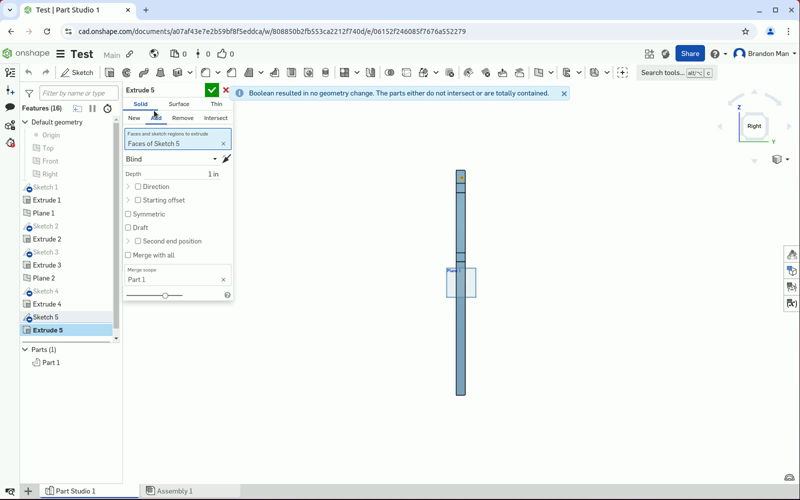
mouse_move(186, 120)
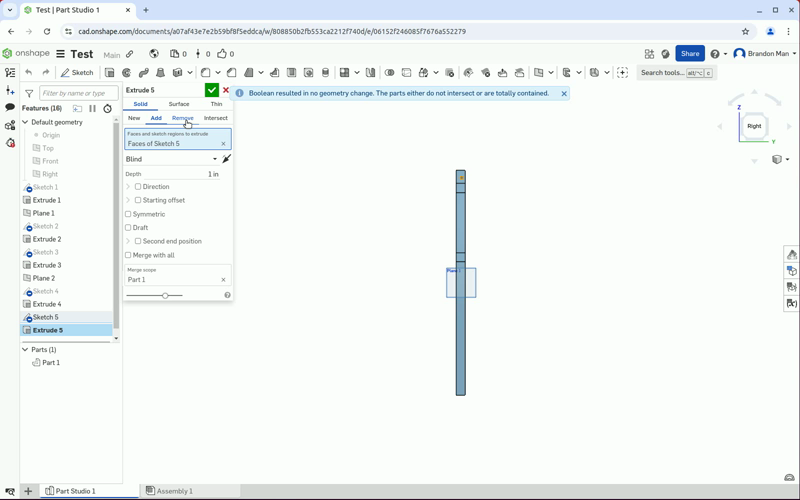
click(186, 120)
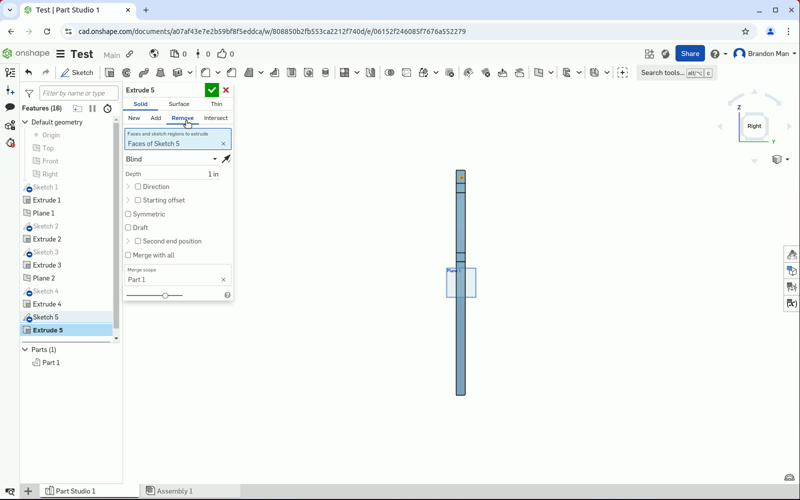
key(tab, 4)
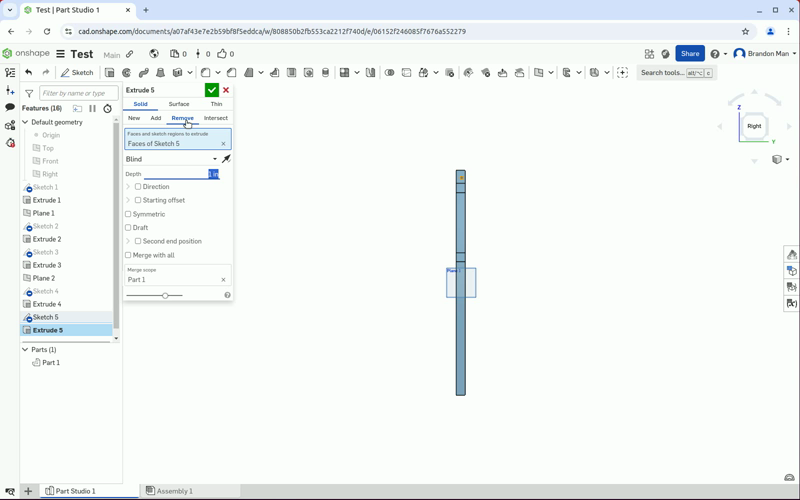
text(0.481)
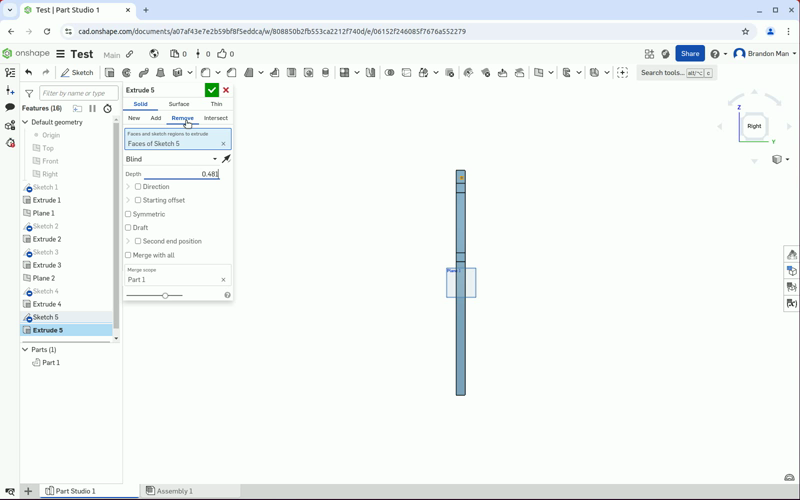
key(tab, 6)
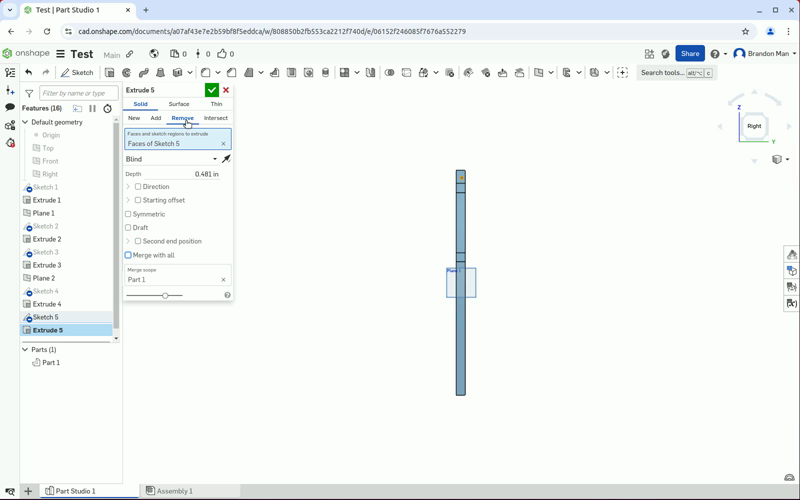
key(space)
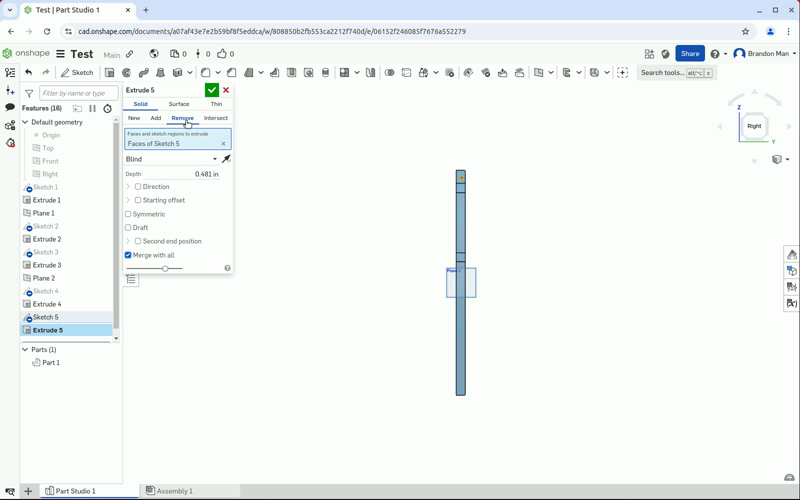
key(enter)
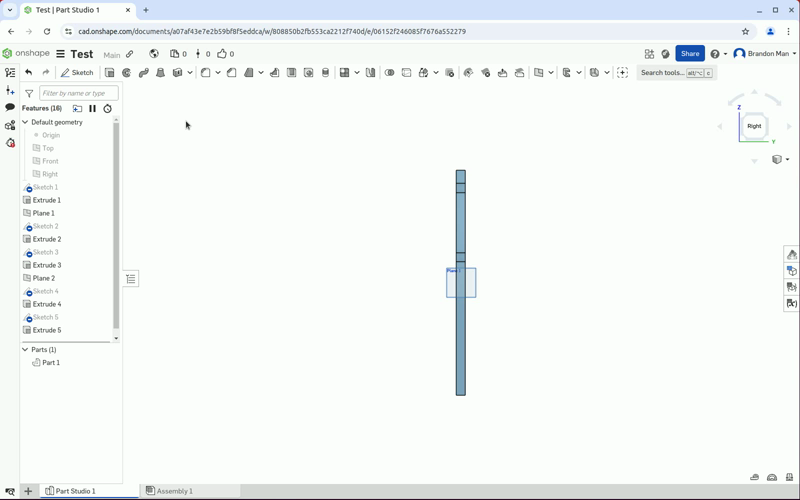
key(shift+h)
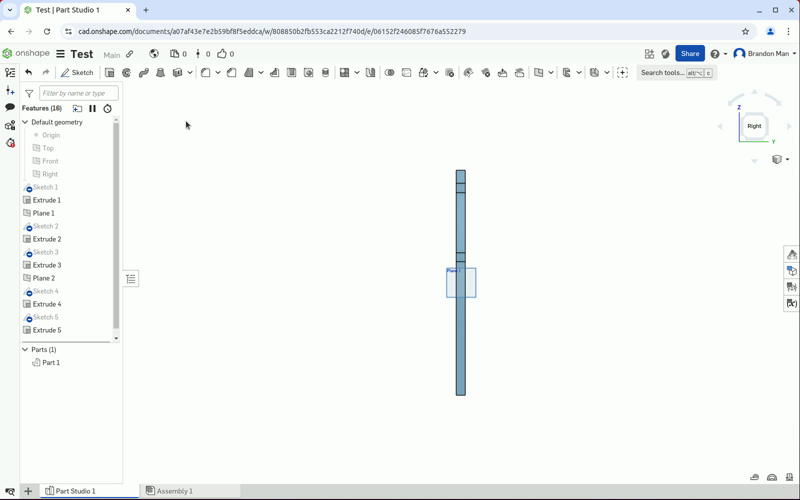
key(shift+h)
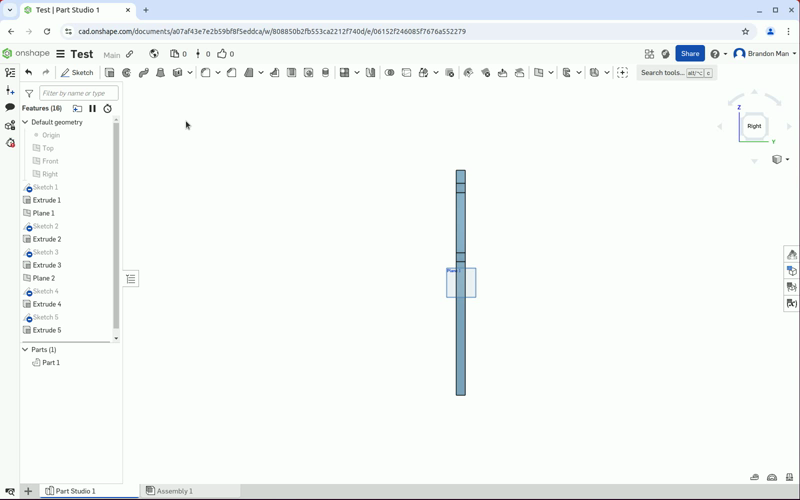
mouse_move(69, 189)
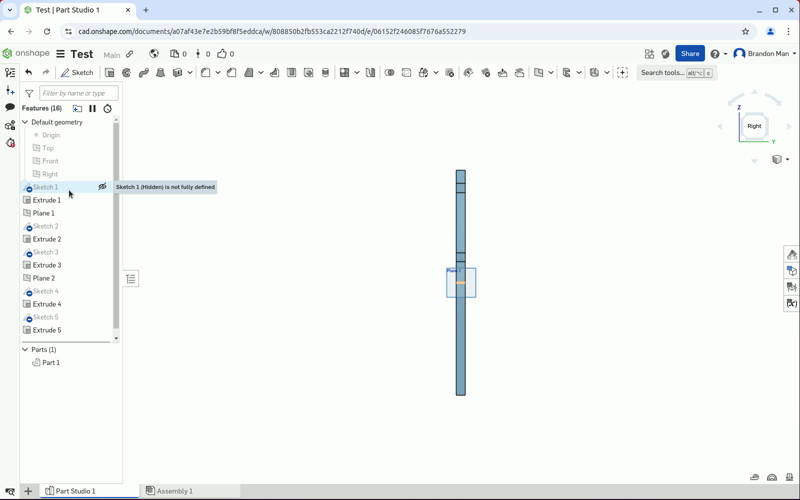
click(69, 189)
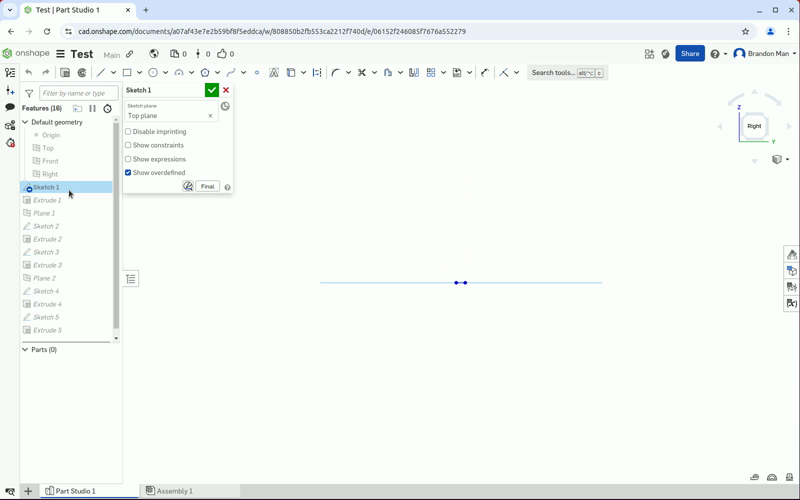
mouse_move(229, 92)
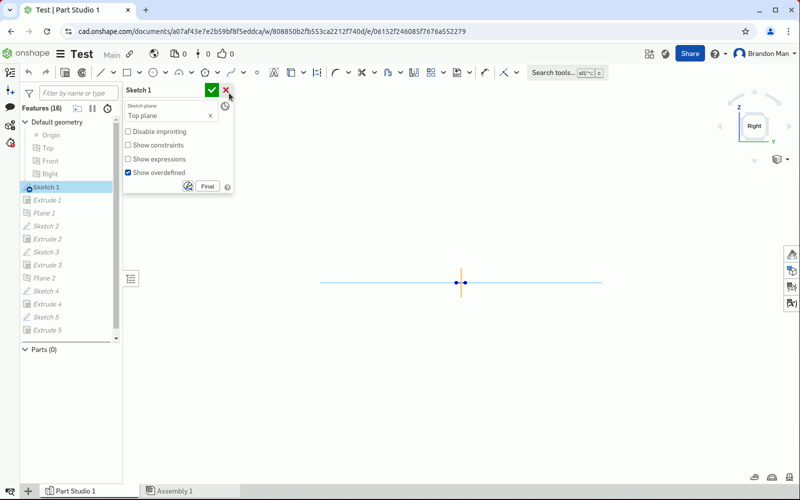
click(229, 92)
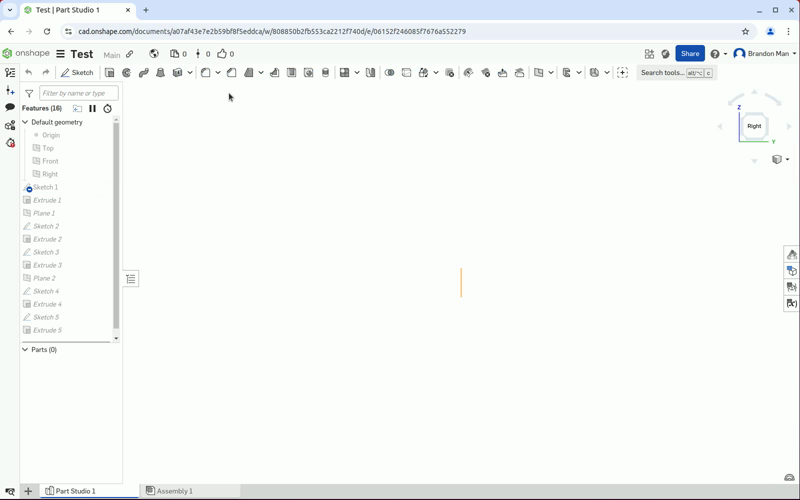
key(shift+s)
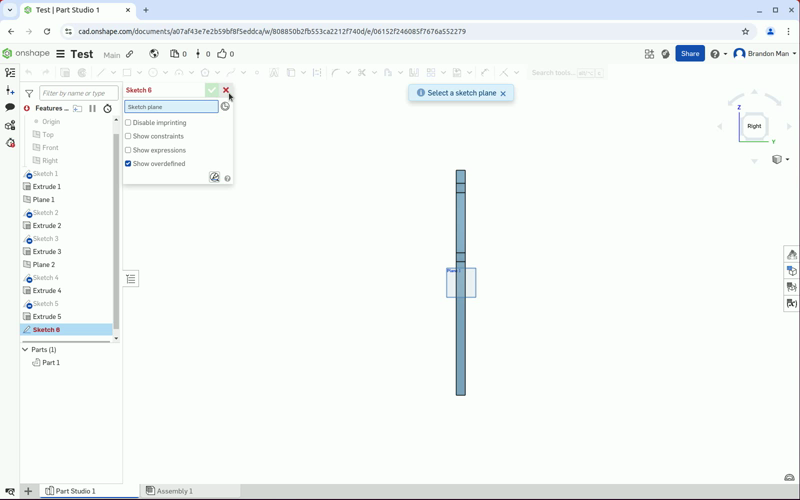
mouse_move(69, 267)
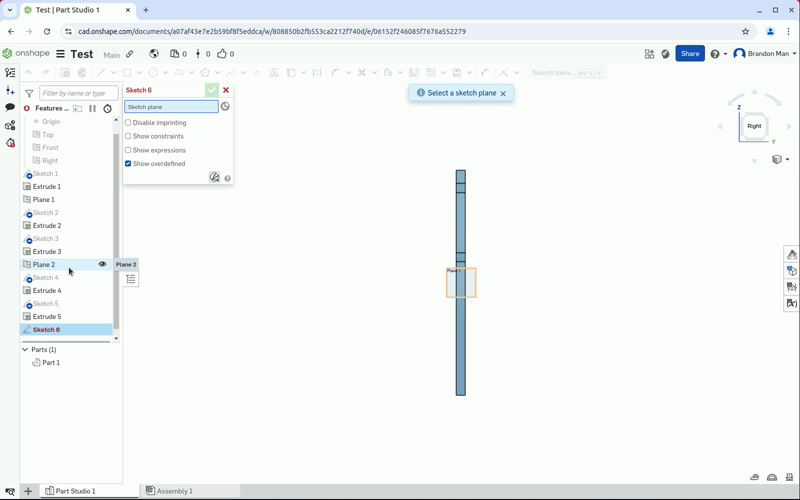
click(69, 267)
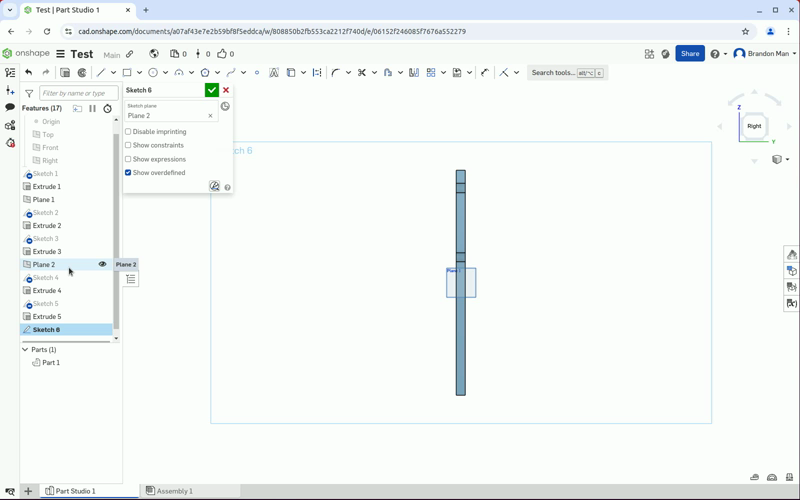
mouse_move(73, 352)
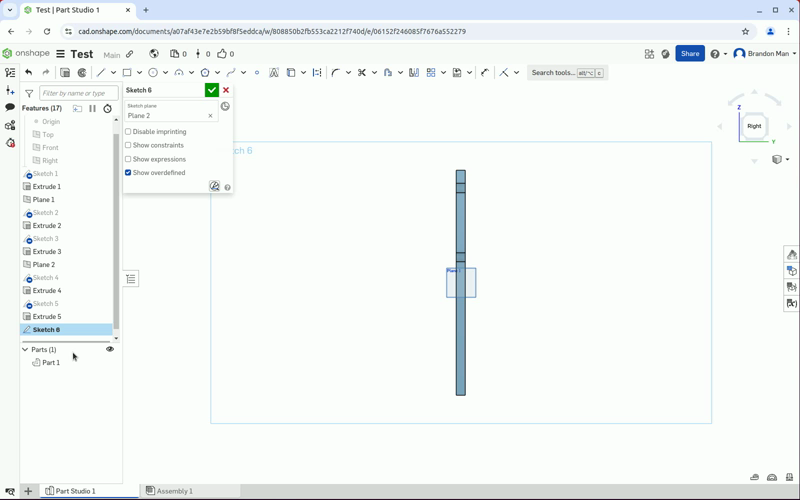
key(y)
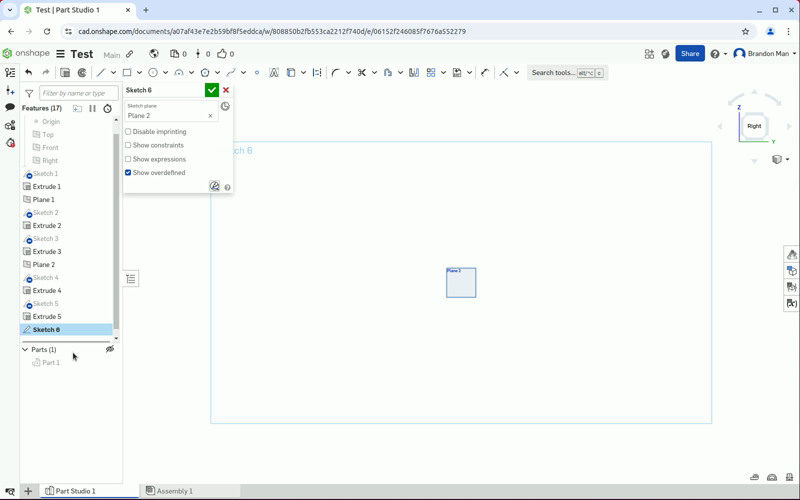
key(c)
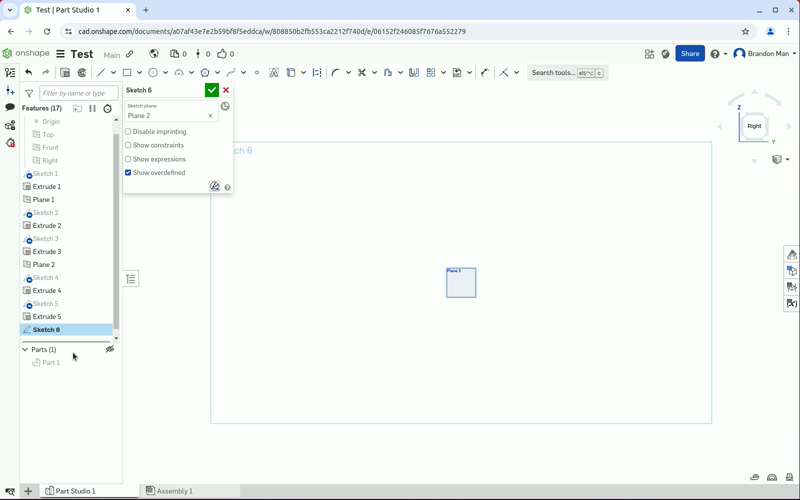
key_down(shift)
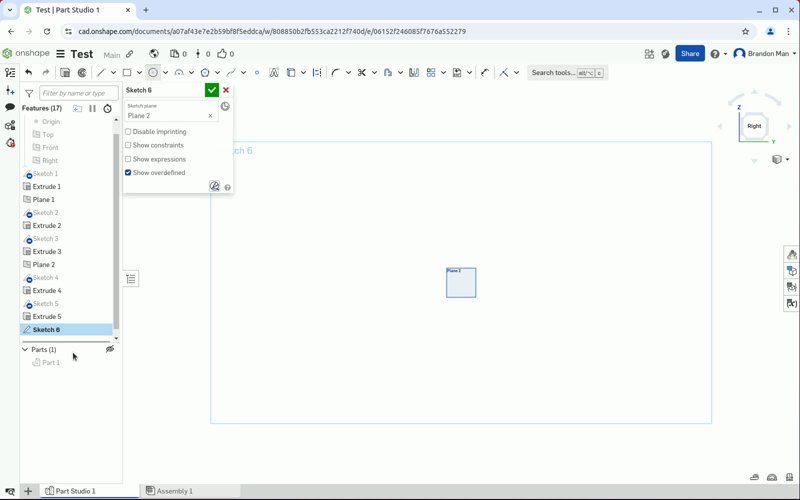
mouse_move(461, 243)
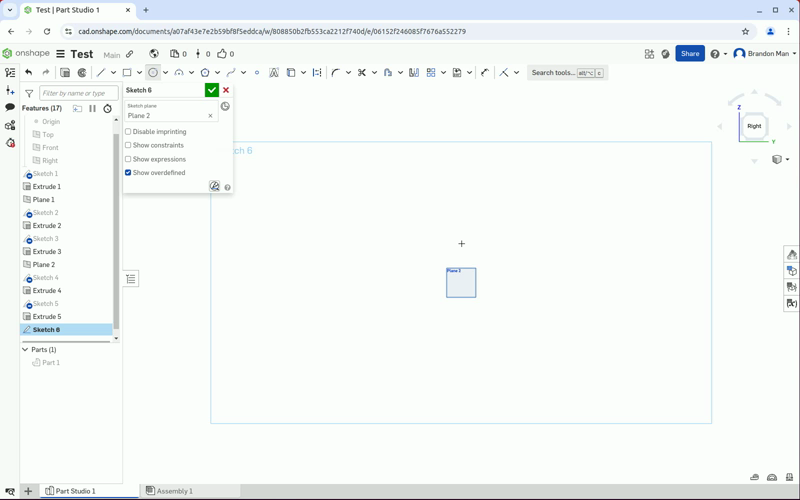
click(461, 243)
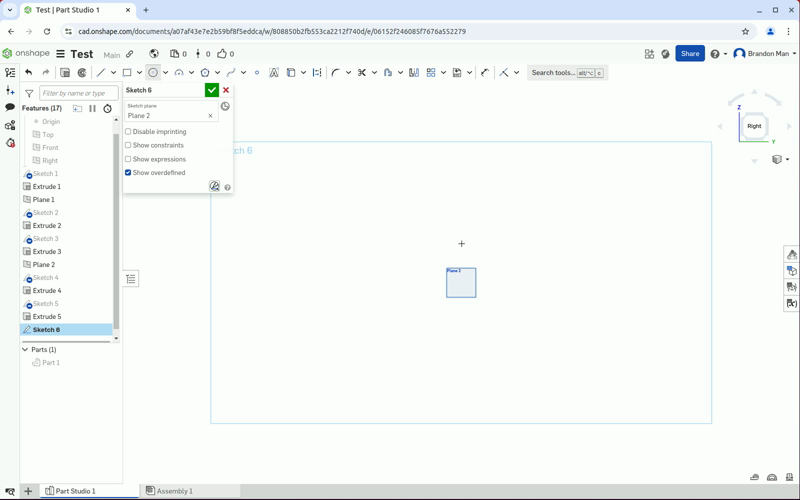
key_up(shift)
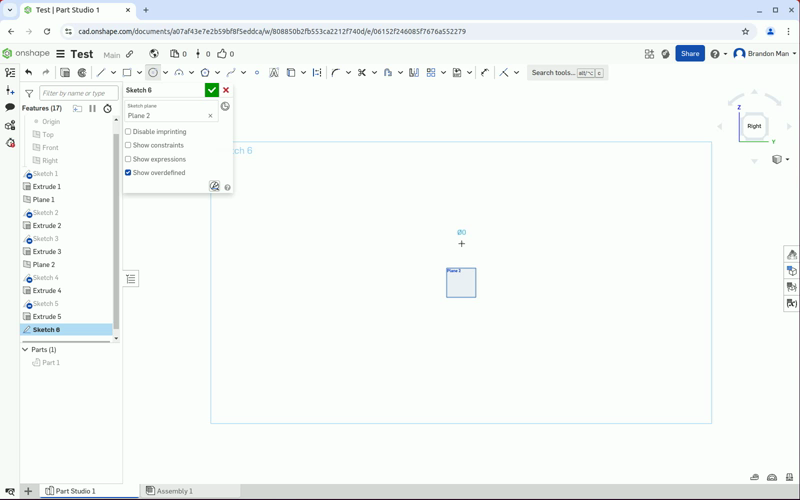
mouse_move(463, 243)
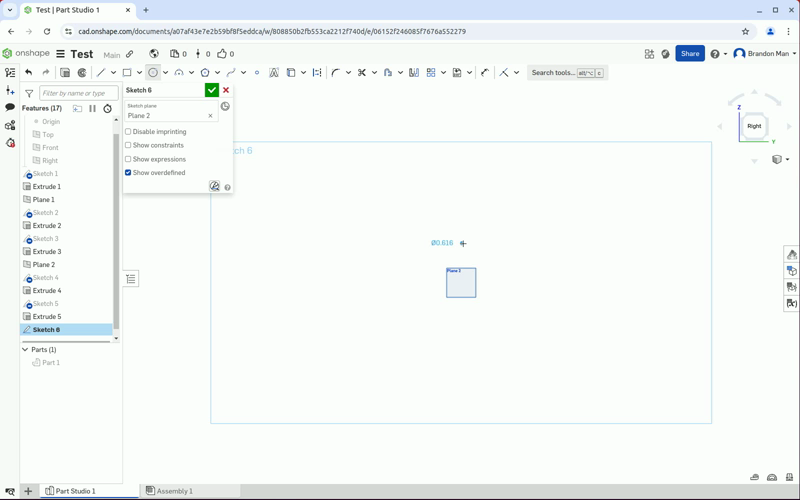
scroll(6)
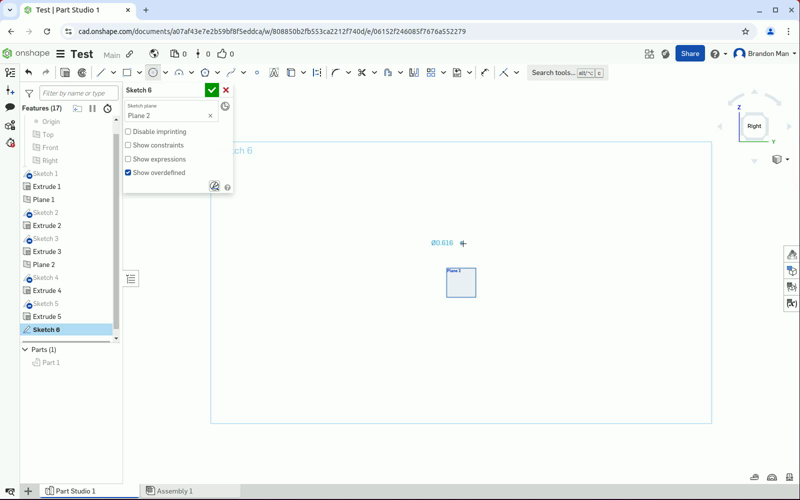
scroll(6)
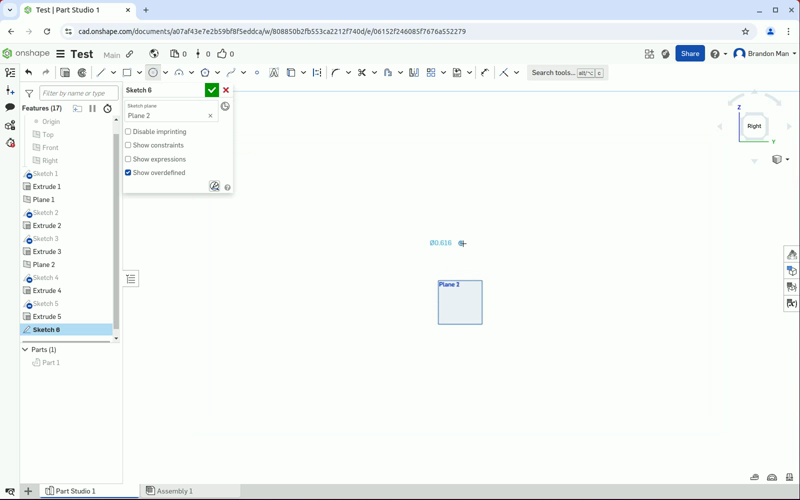
scroll(6)
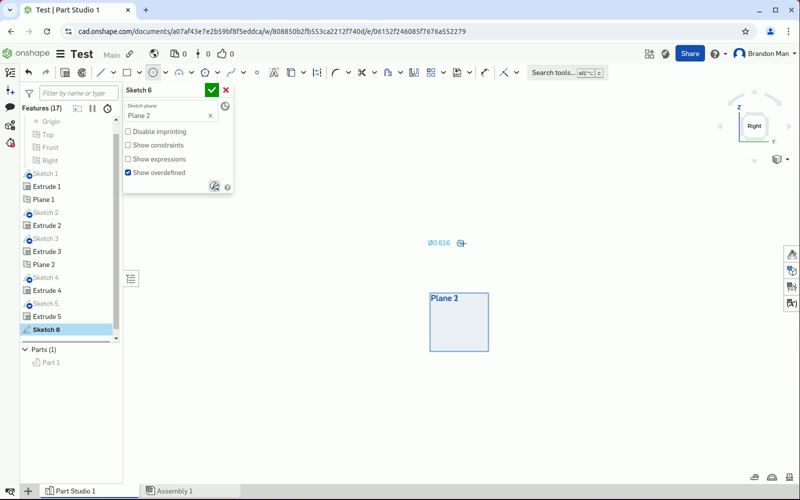
scroll(6)
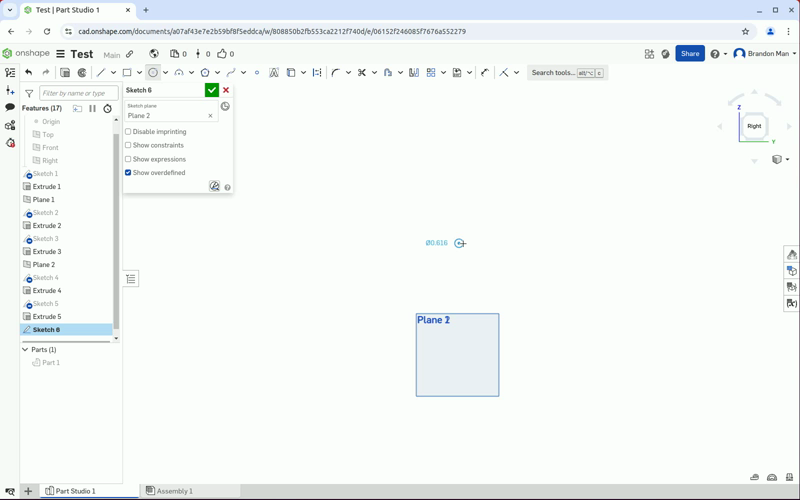
scroll(6)
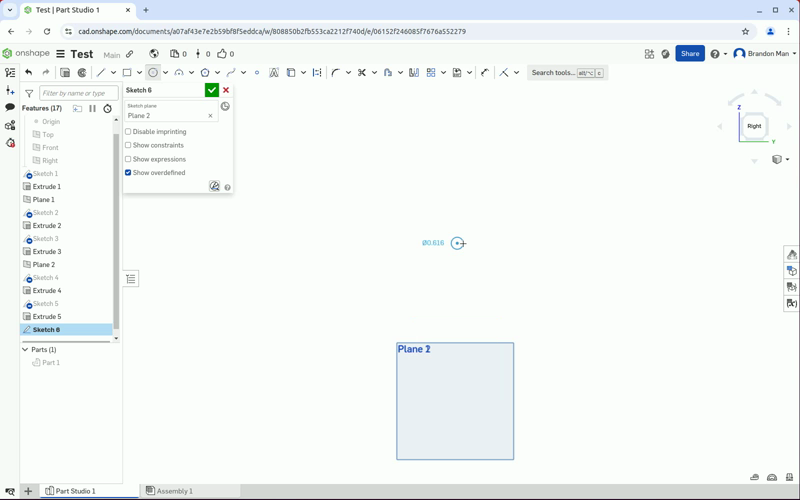
scroll(6)
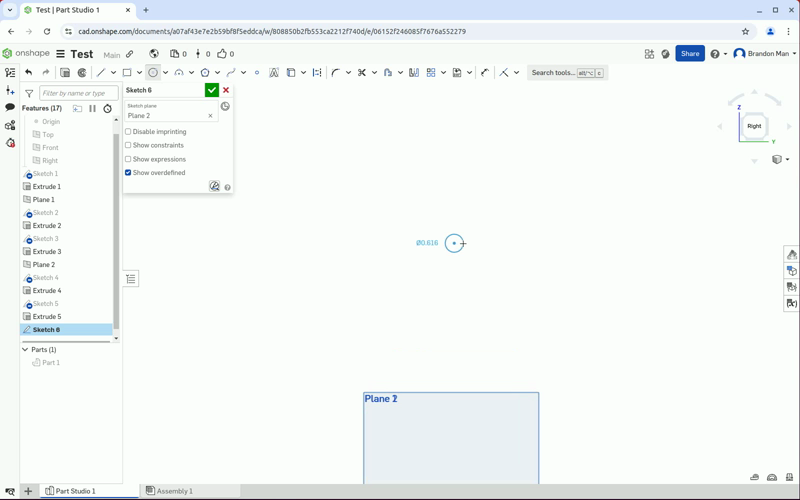
scroll(6)
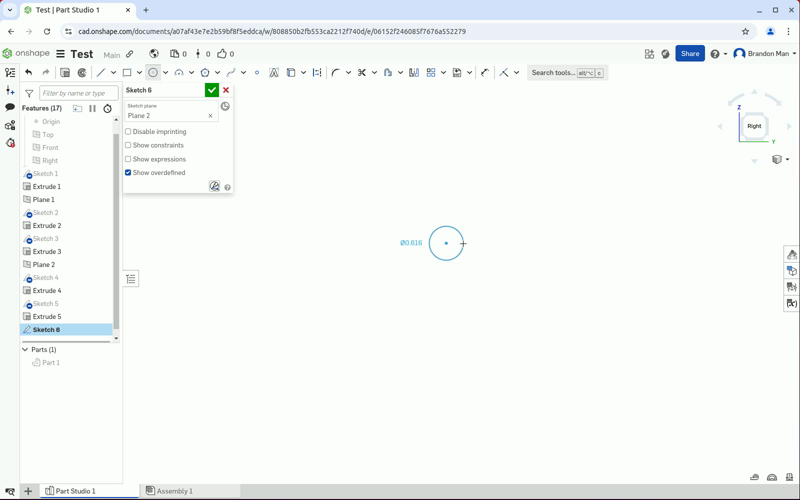
click(463, 243)
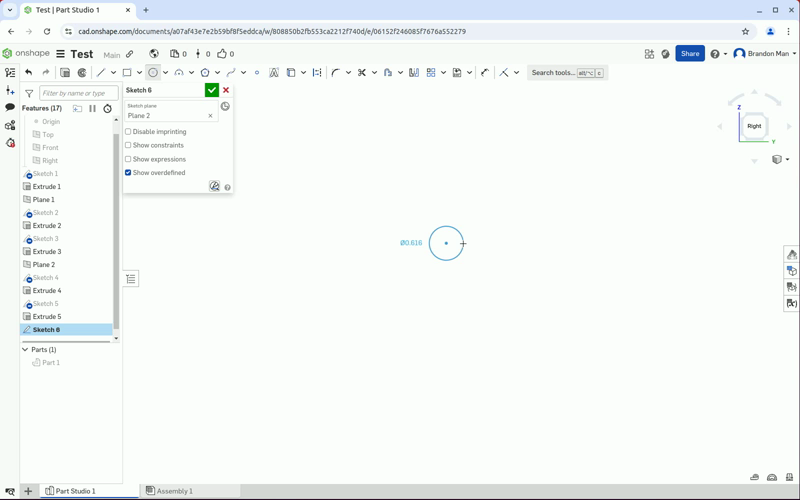
scroll(-6)
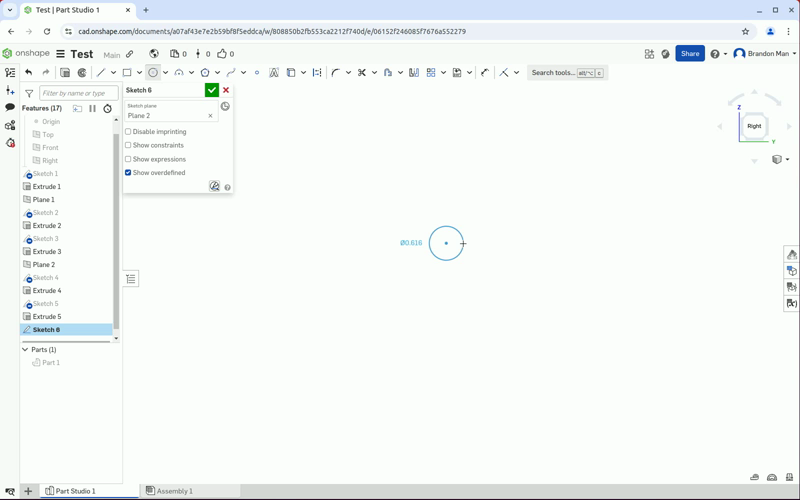
scroll(-6)
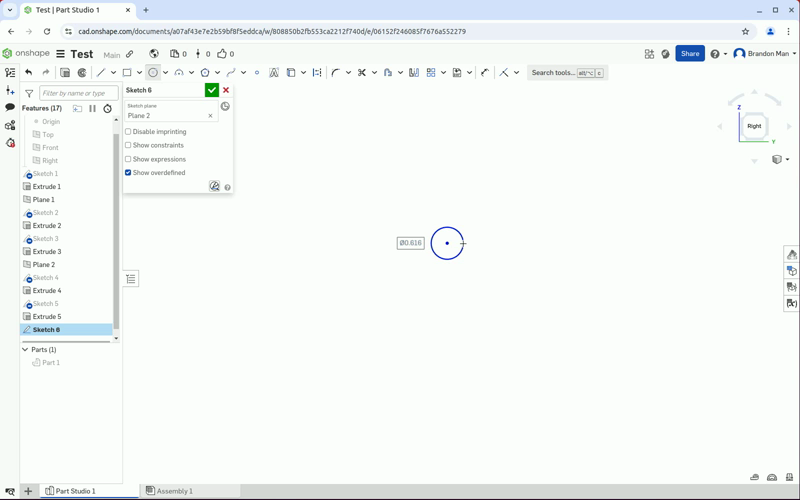
scroll(-6)
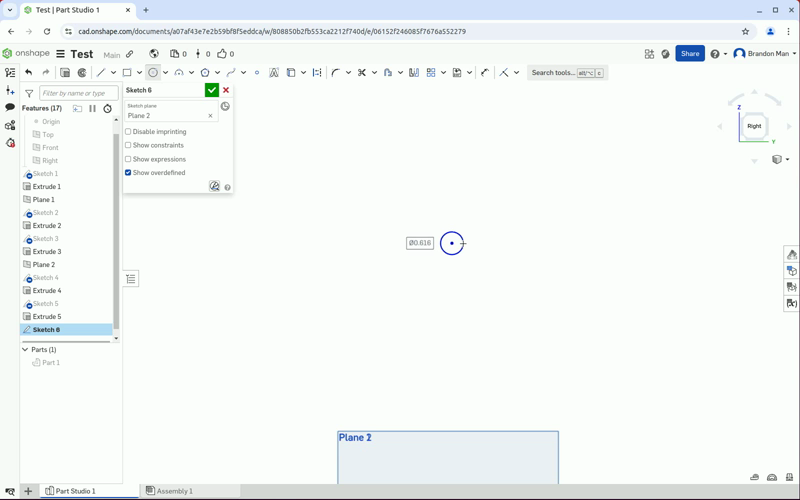
scroll(-6)
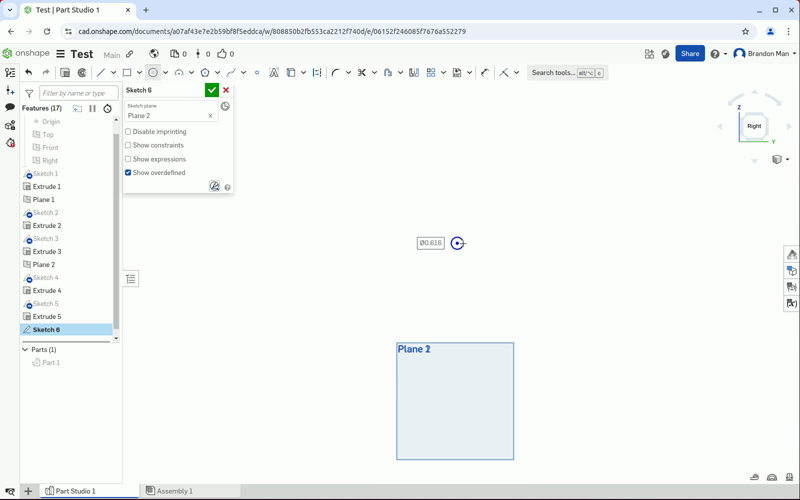
scroll(-6)
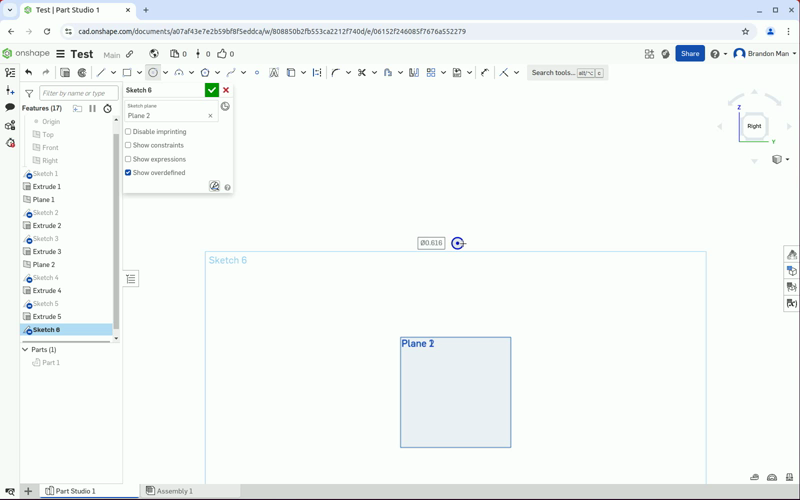
scroll(-6)
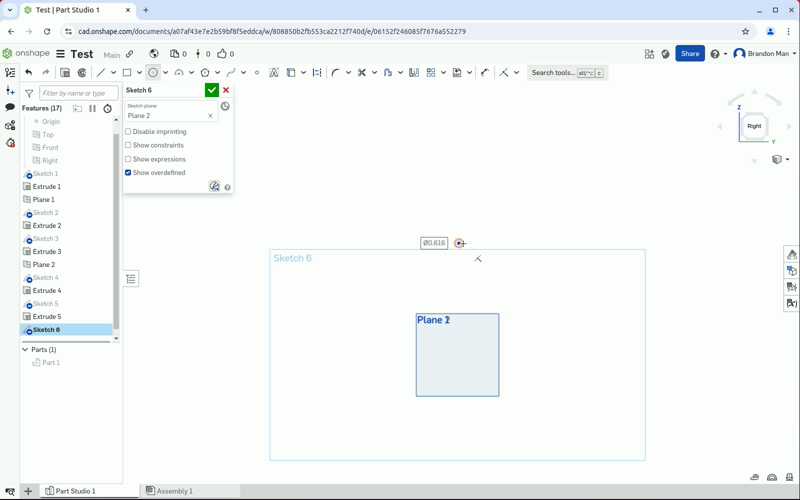
scroll(-6)
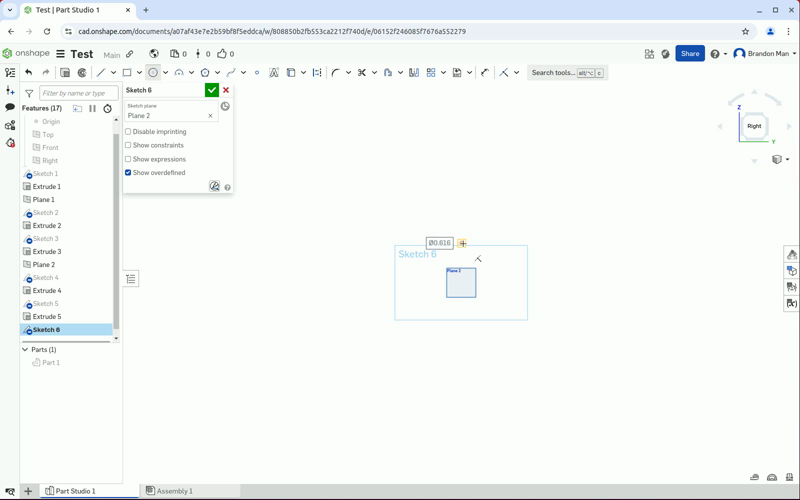
key(esc)
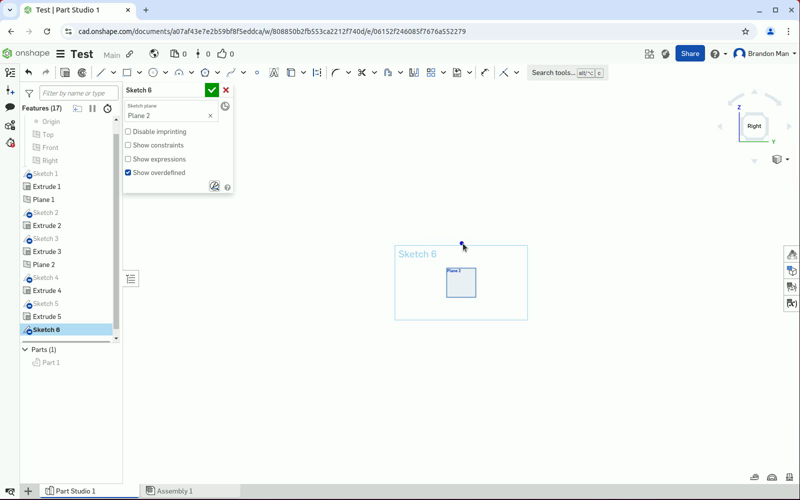
mouse_move(462, 244)
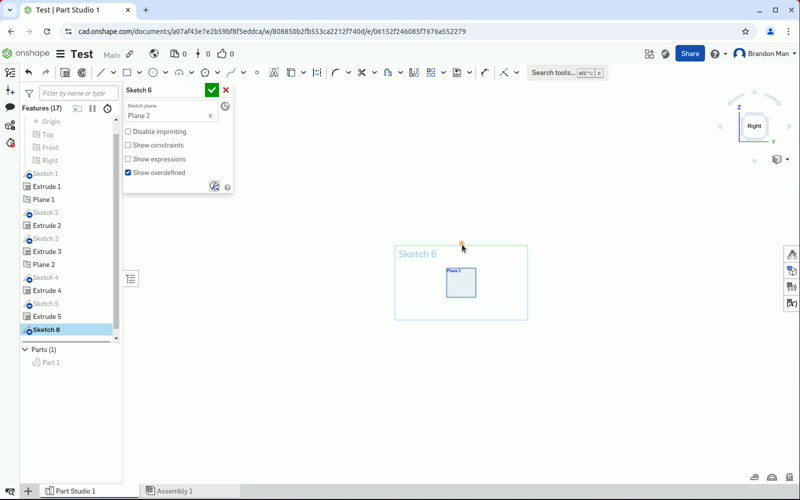
scroll(6)
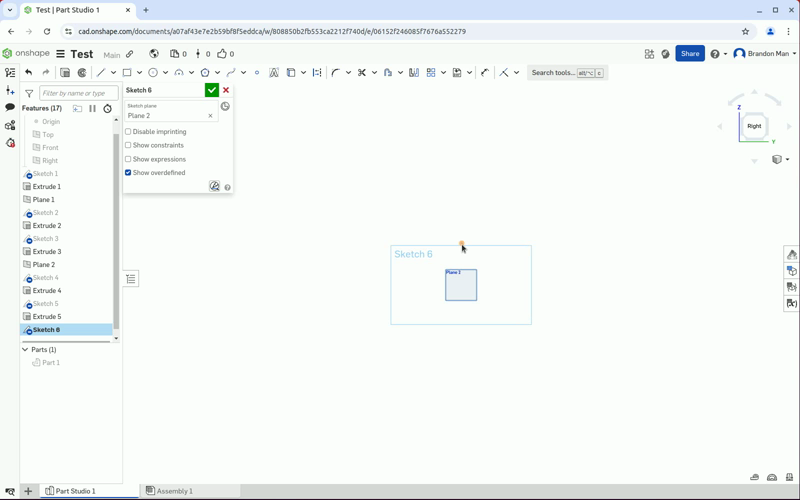
scroll(6)
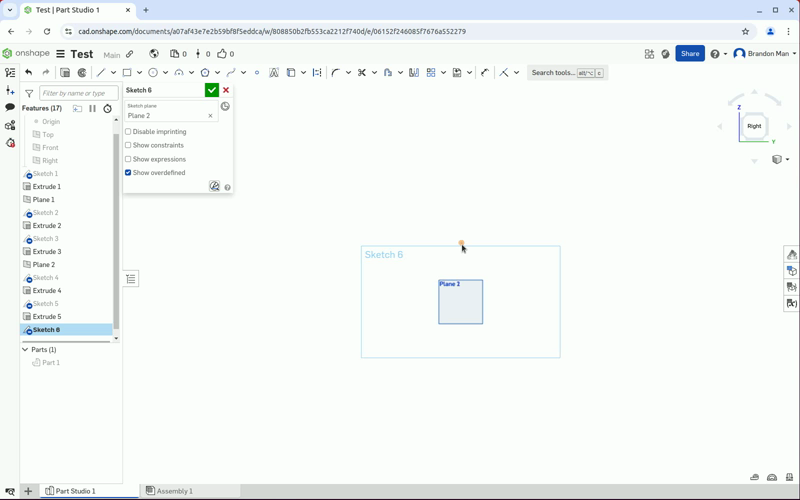
scroll(6)
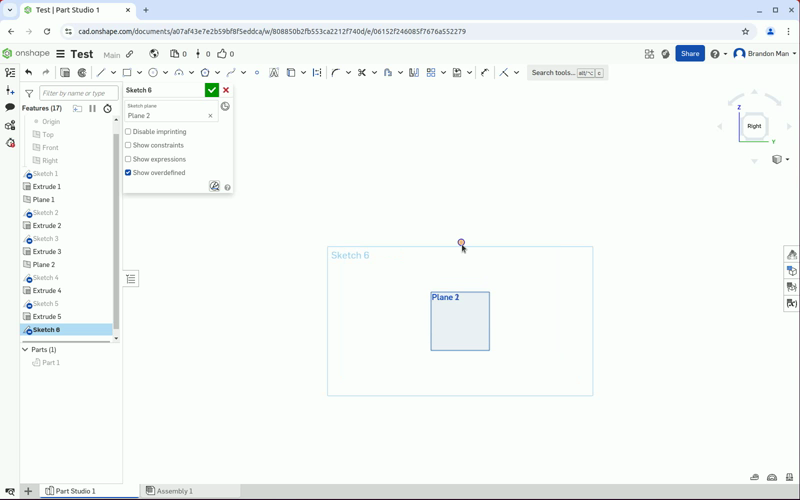
scroll(6)
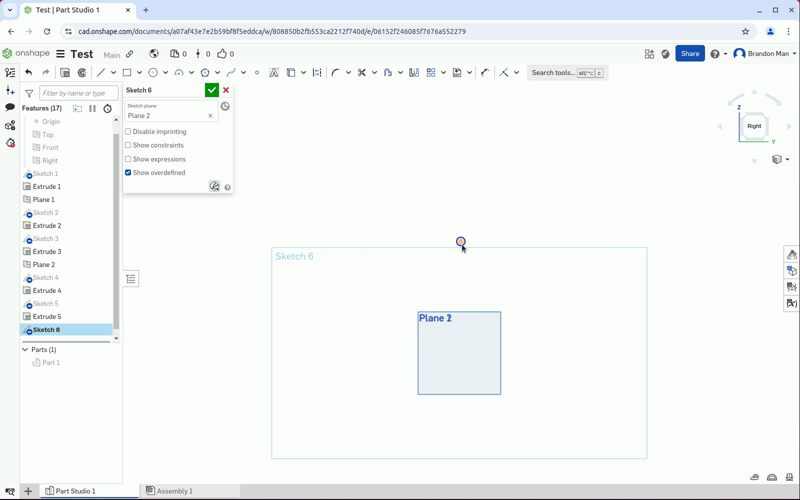
scroll(6)
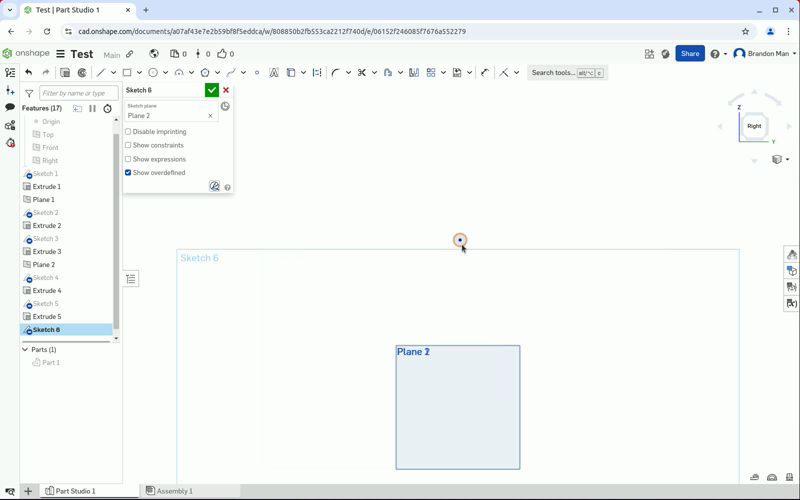
scroll(6)
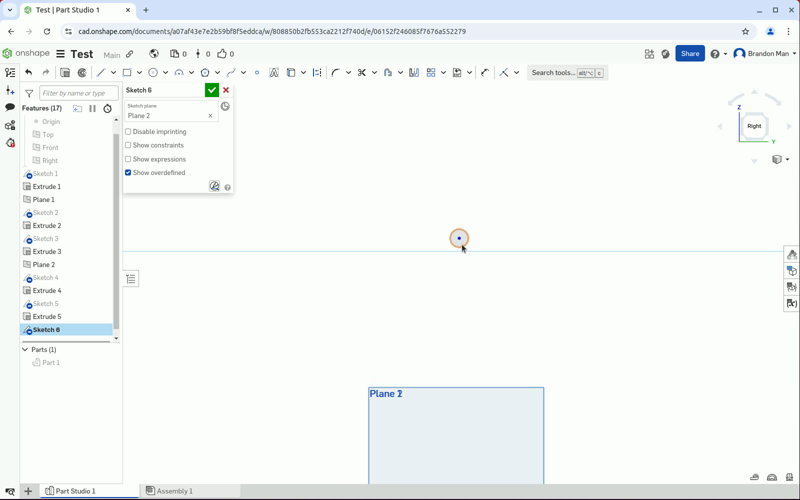
scroll(6)
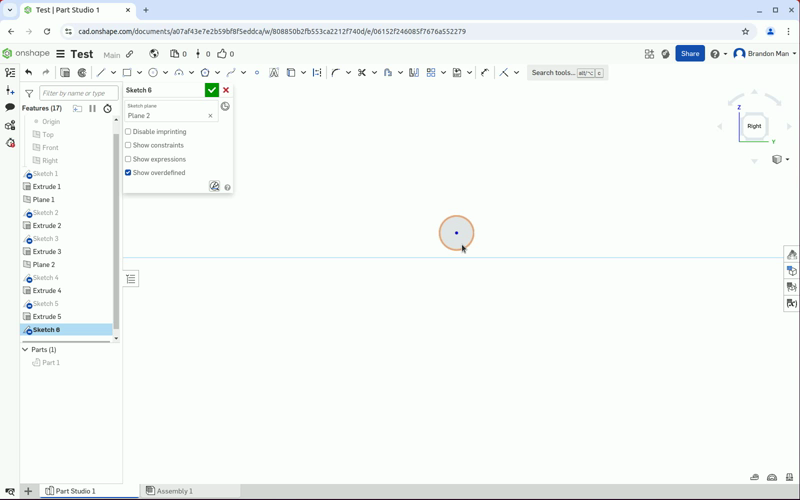
click(462, 244)
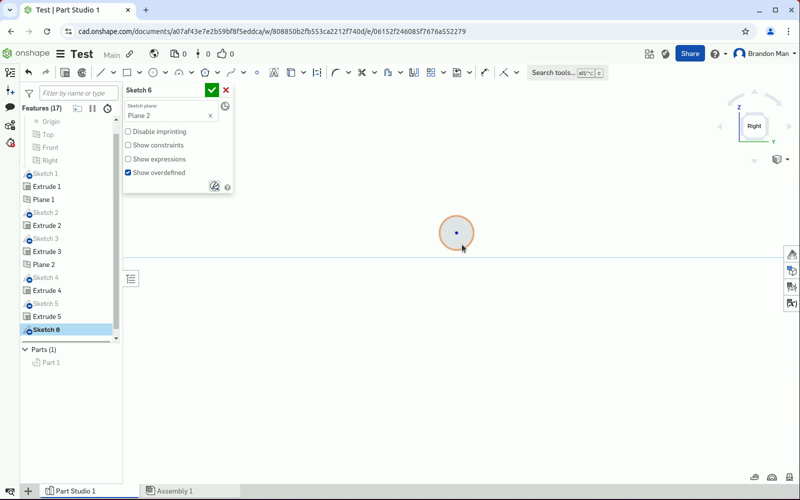
scroll(-6)
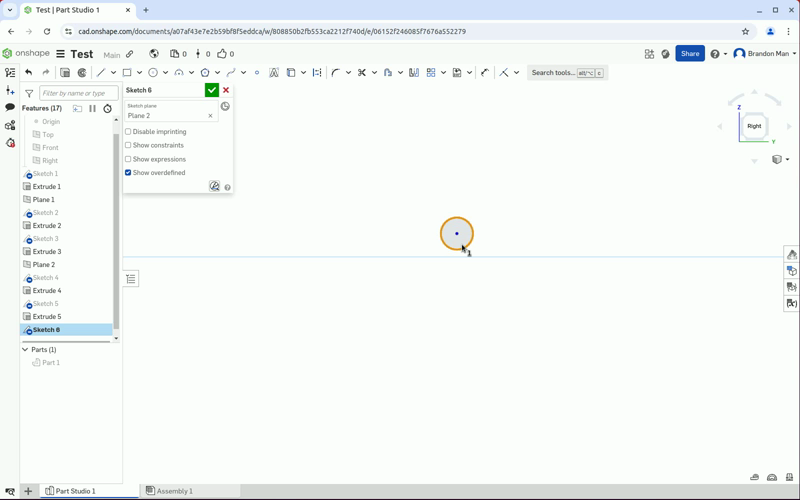
scroll(-6)
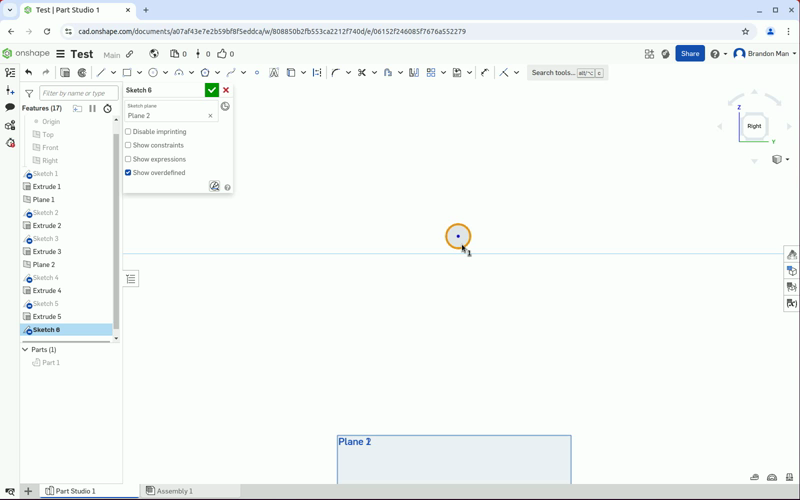
scroll(-6)
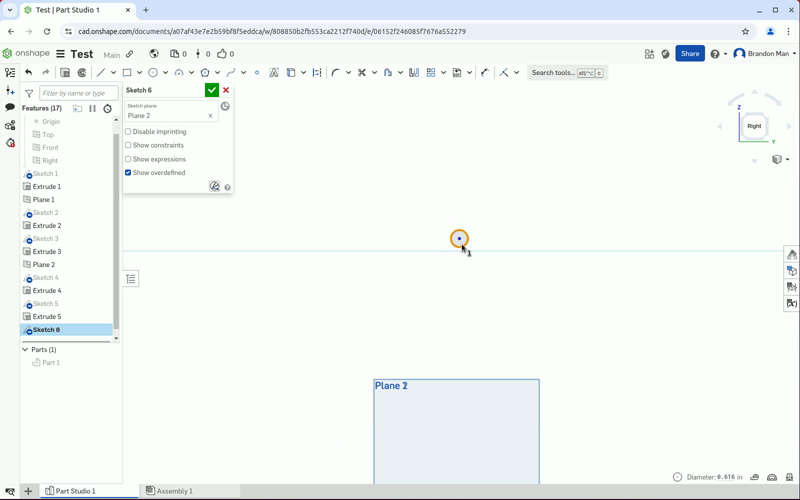
scroll(-6)
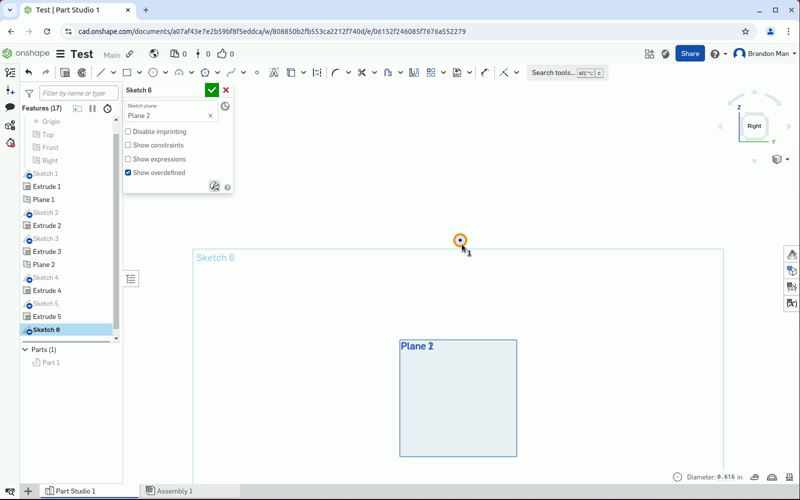
scroll(-6)
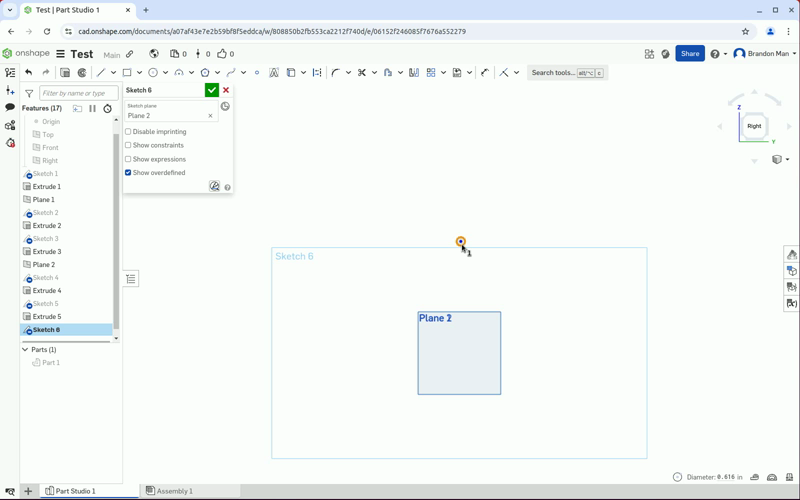
scroll(-6)
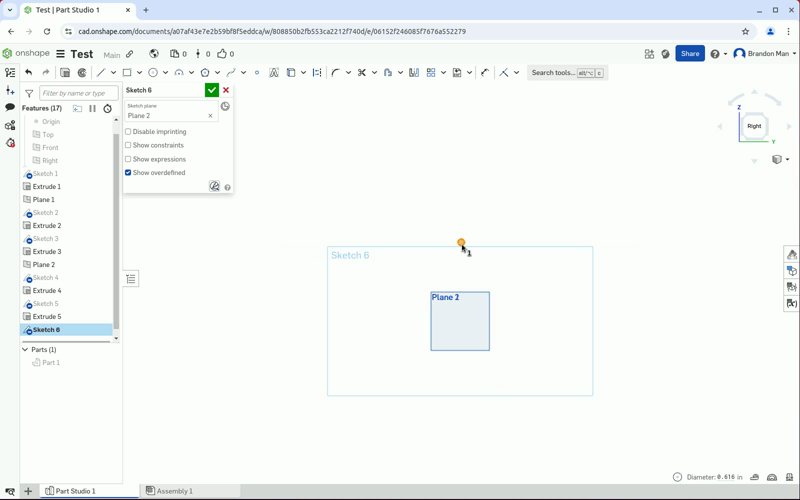
scroll(-6)
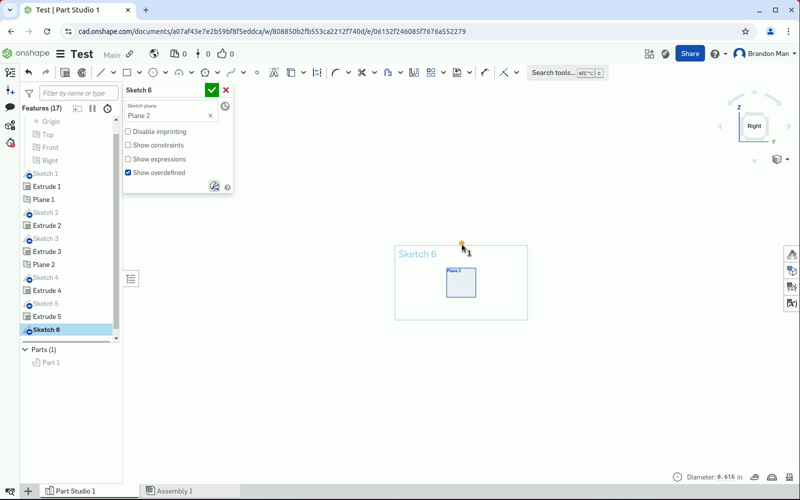
mouse_move(73, 352)
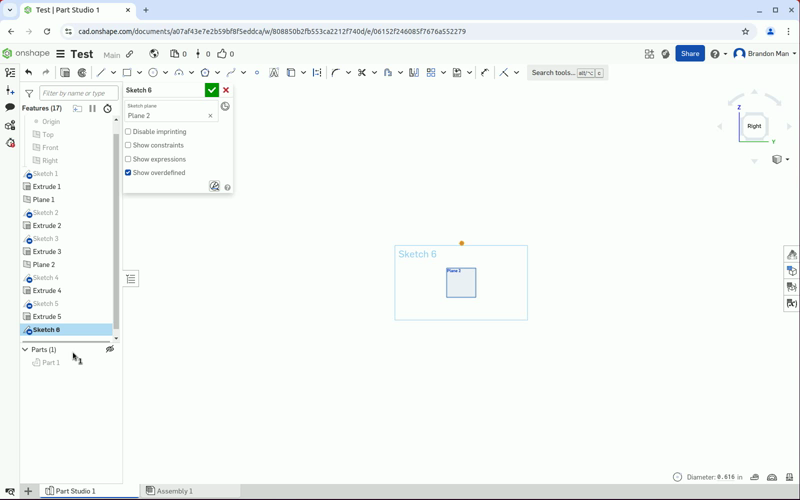
key(shift+y)
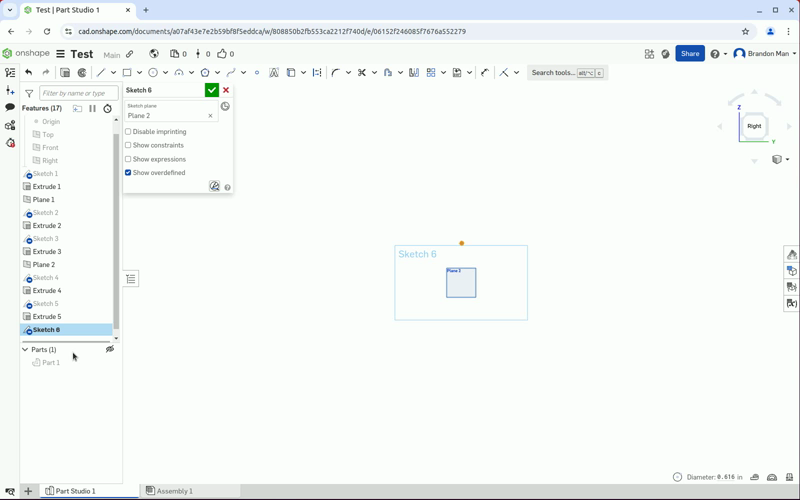
key(shift+e)
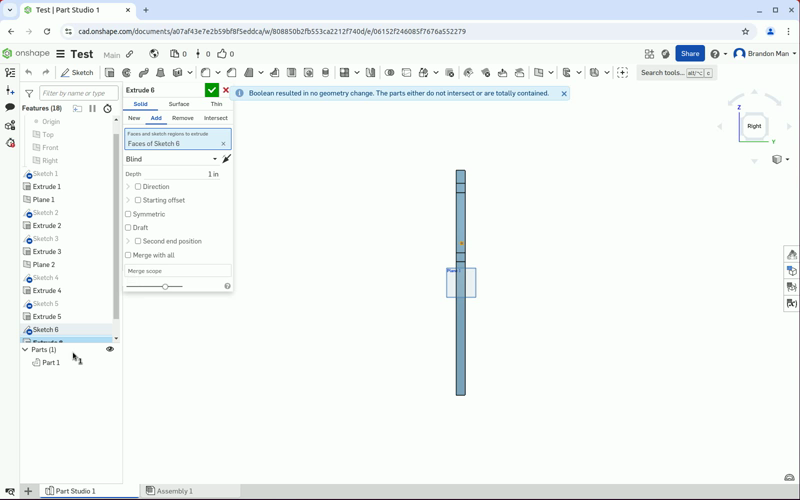
mouse_move(143, 106)
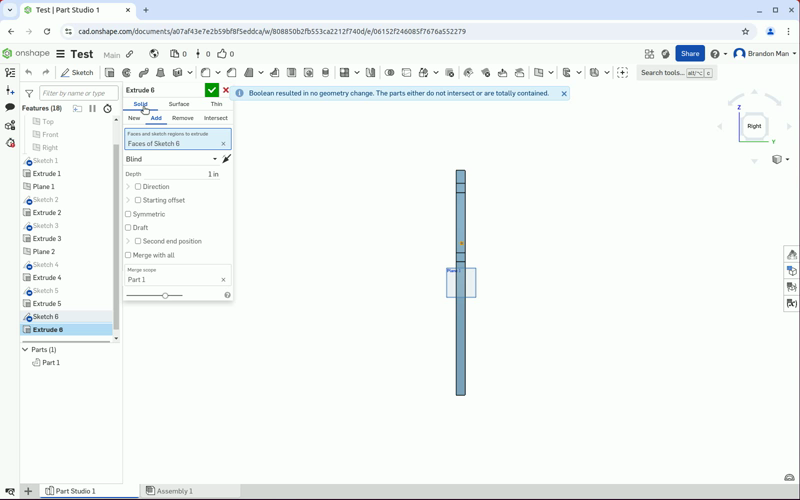
click(143, 106)
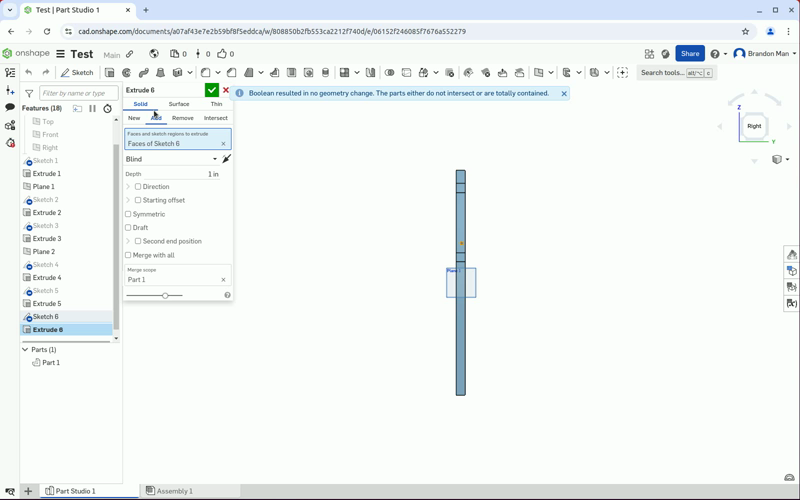
mouse_move(186, 120)
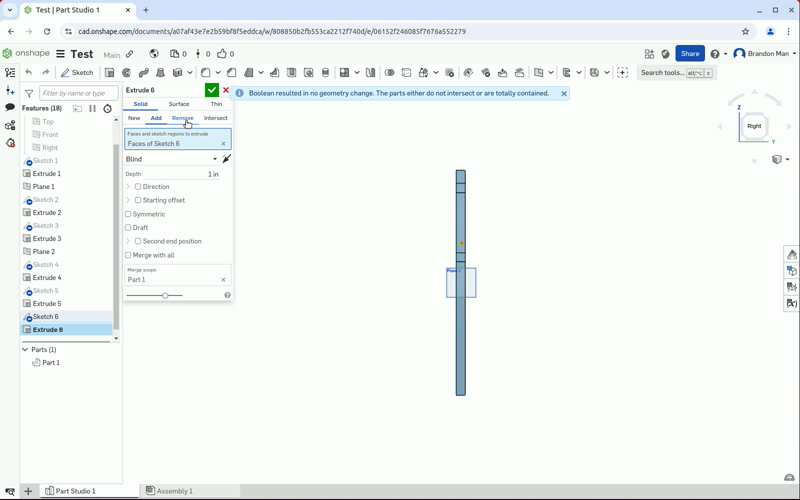
click(186, 120)
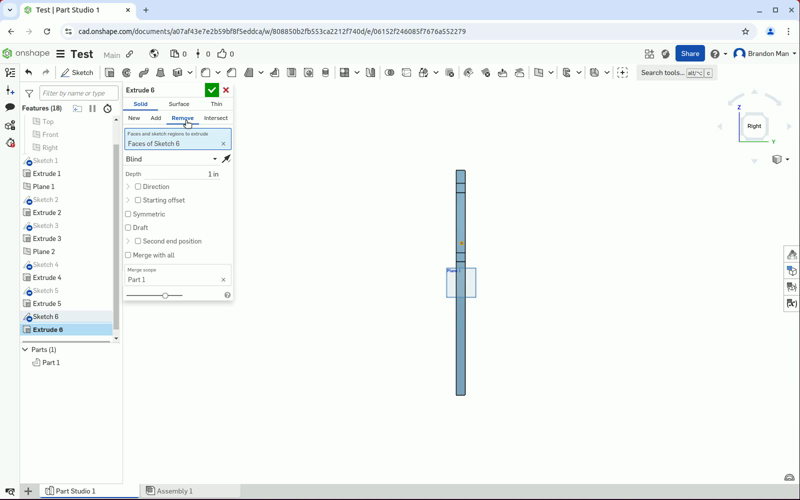
key(tab, 4)
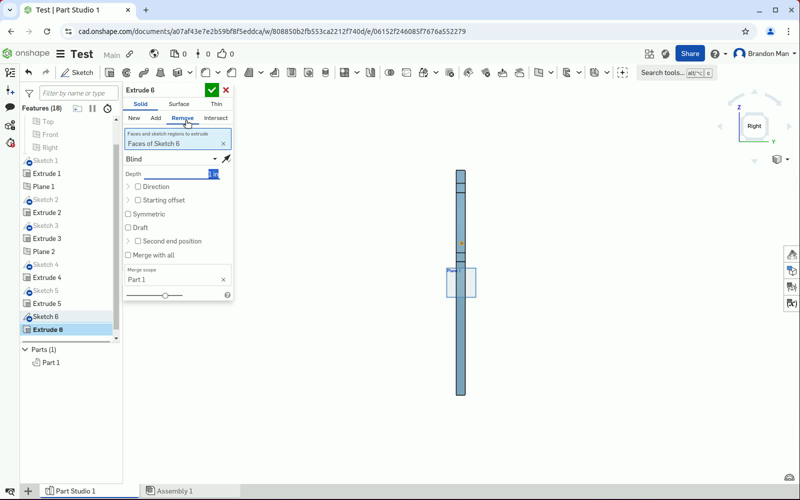
text(0.481)
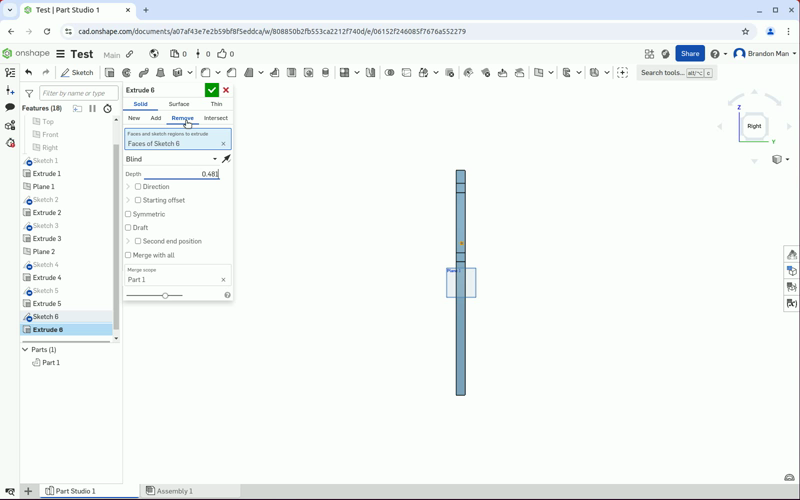
key(tab, 6)
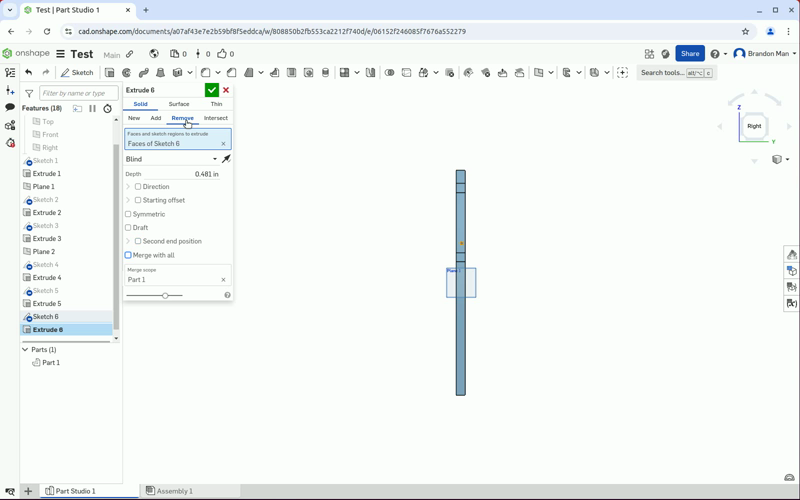
key(space)
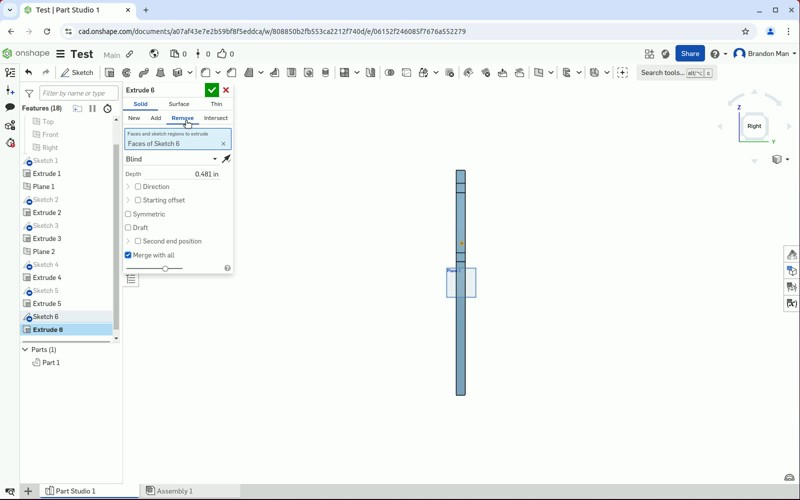
key(enter)
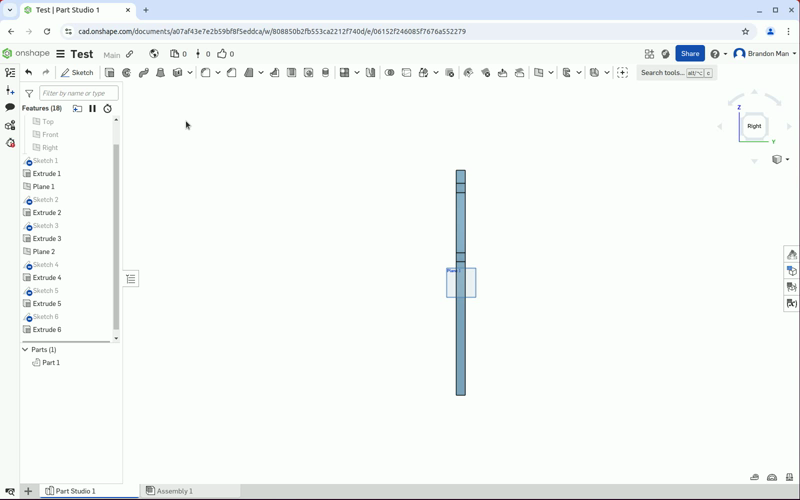
key(shift+h)
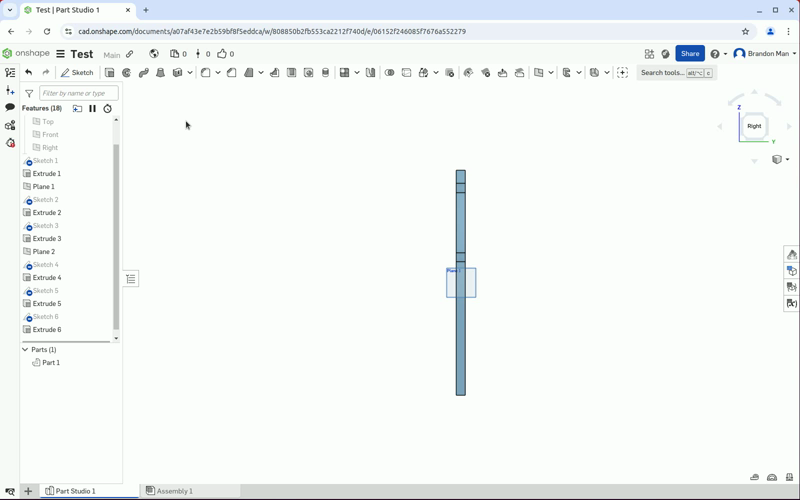
key(shift+h)
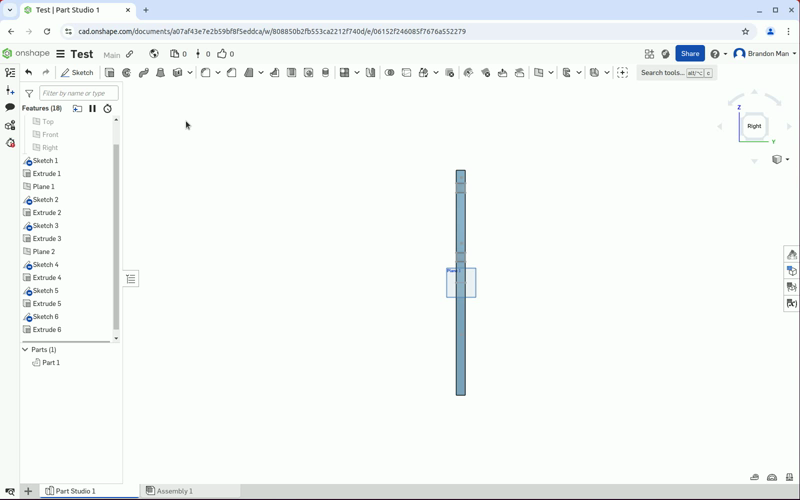
key(shift+7)
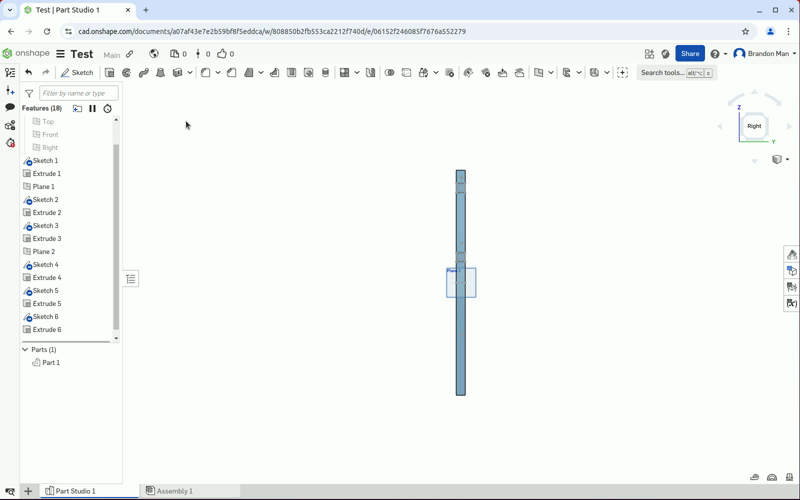
key(right, 2)
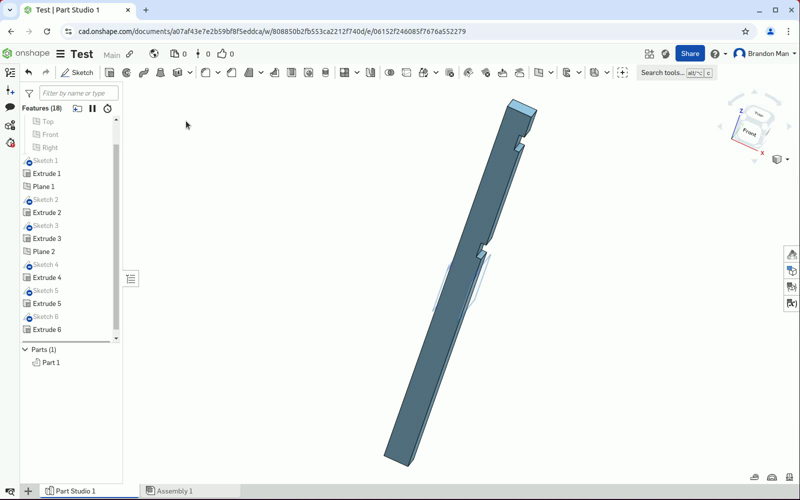
key(down, 2)
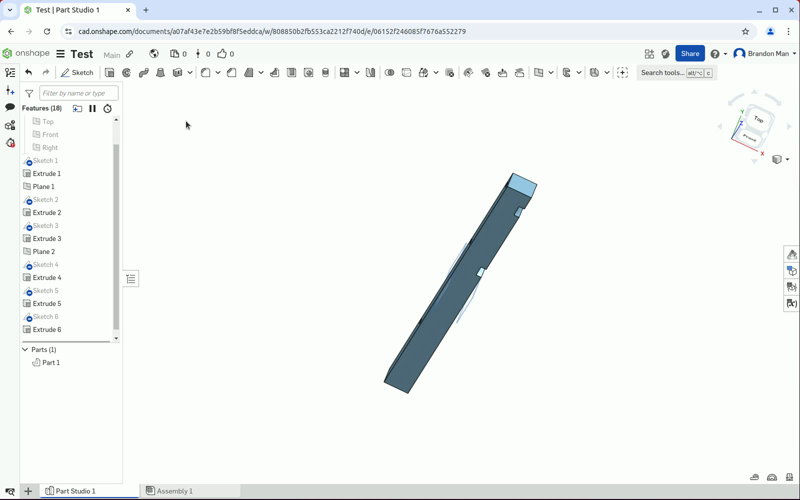
key(up, 2)
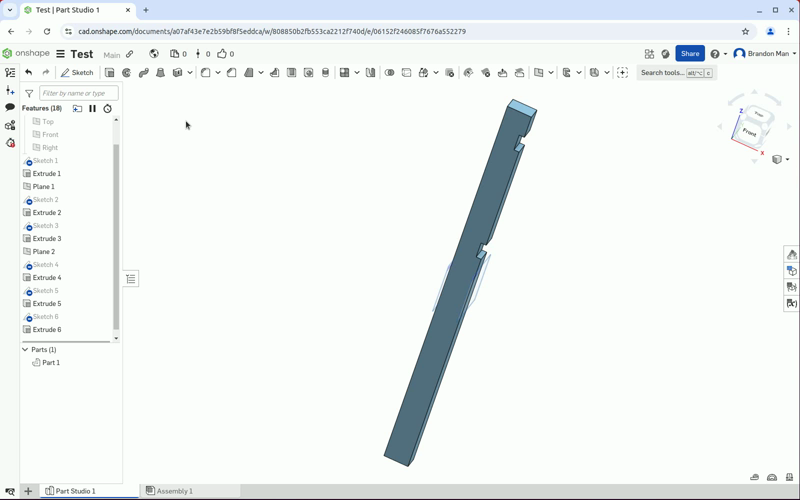
key(left, 2)
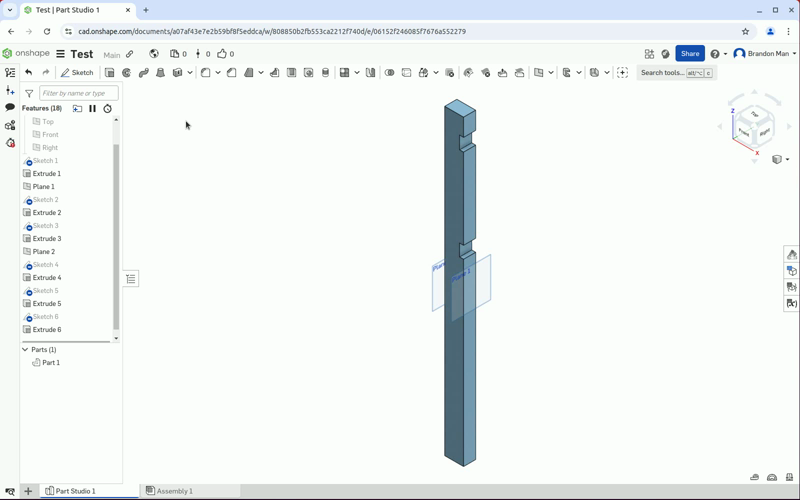
mouse_move(69, 163)
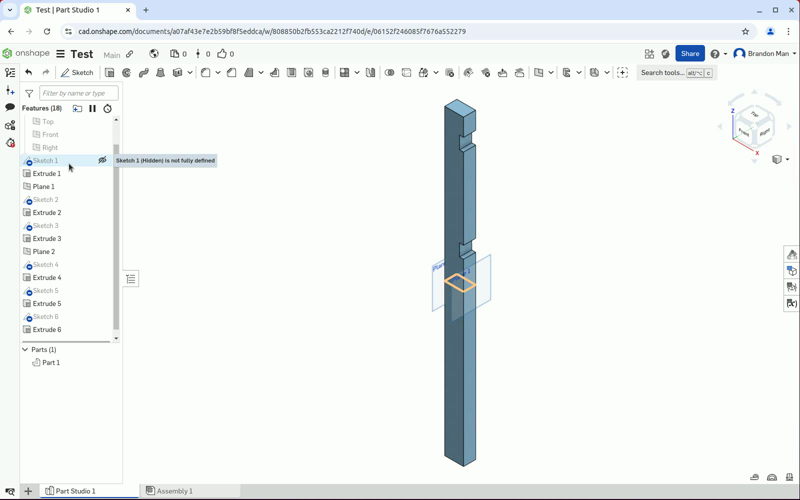
click(69, 163)